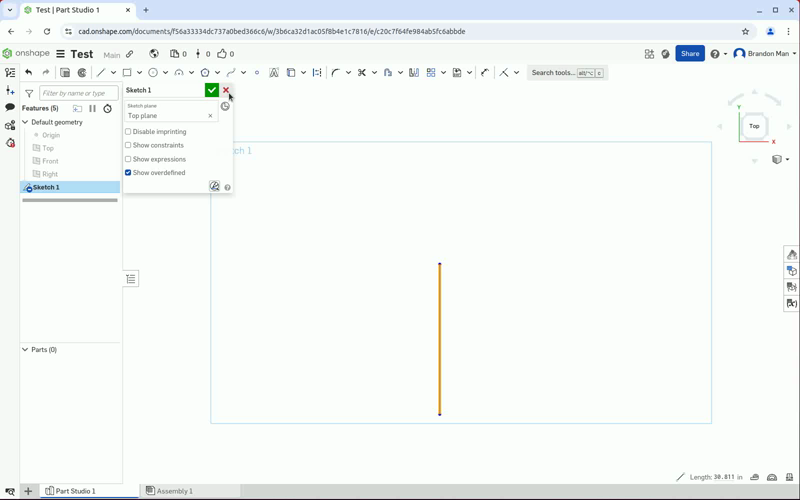
key(shift+h)
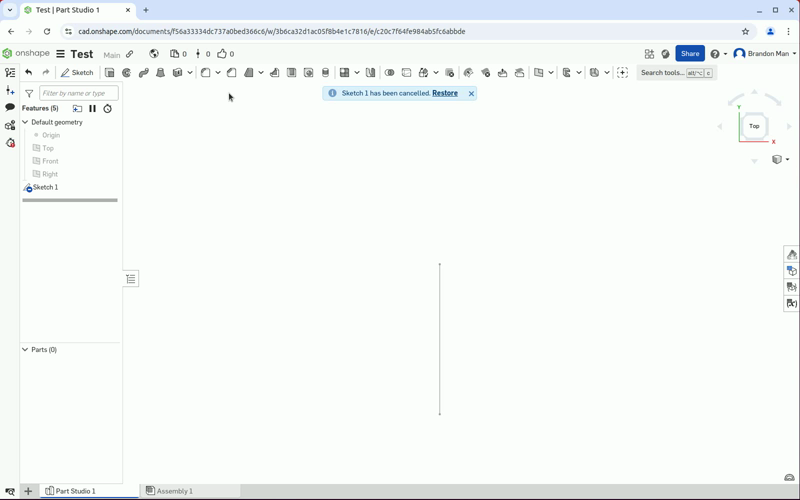
mouse_move(73, 352)
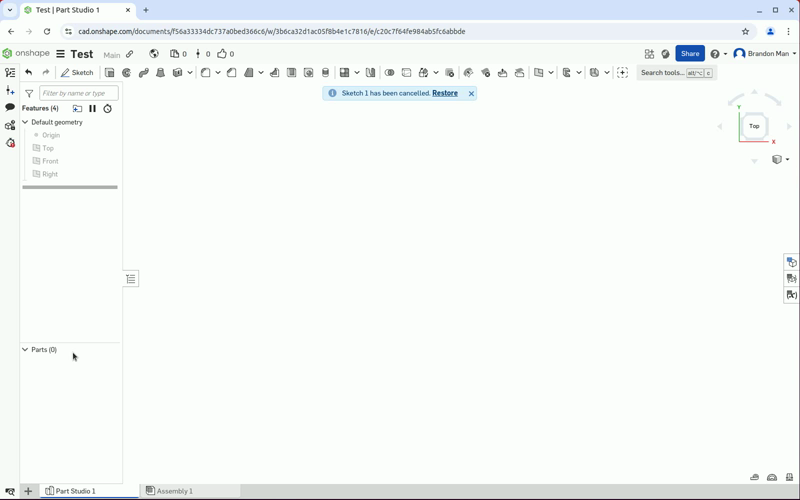
key(y)
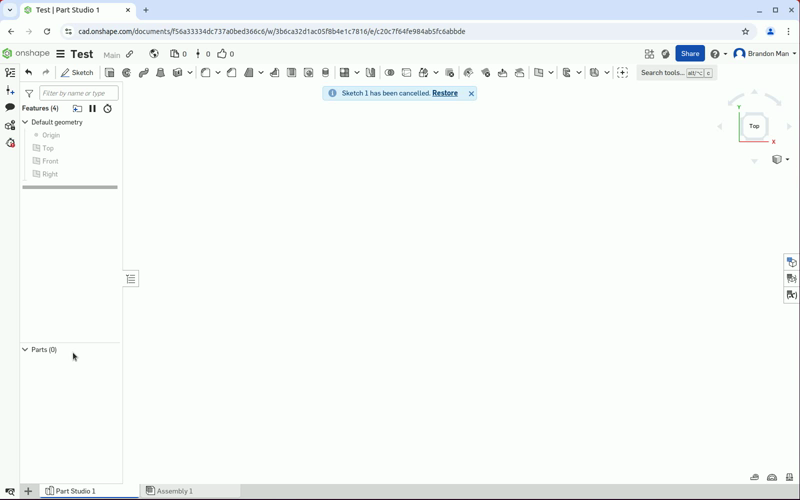
key(shift+p)
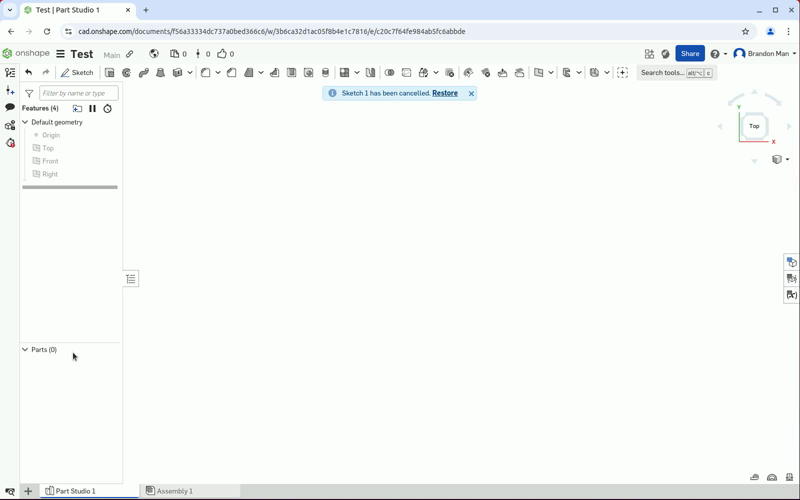
key(space)
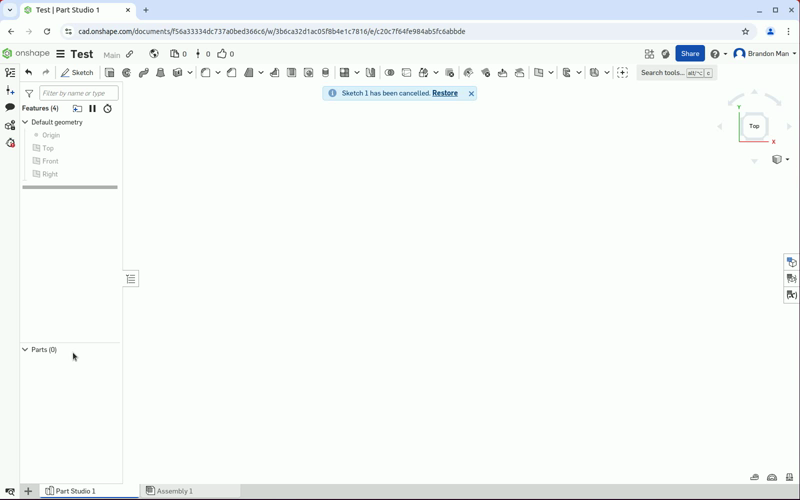
key_down(shift)
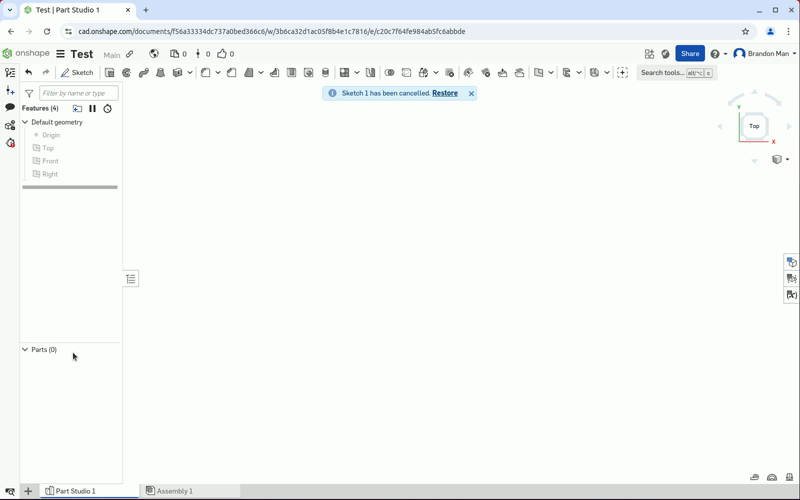
key(up)
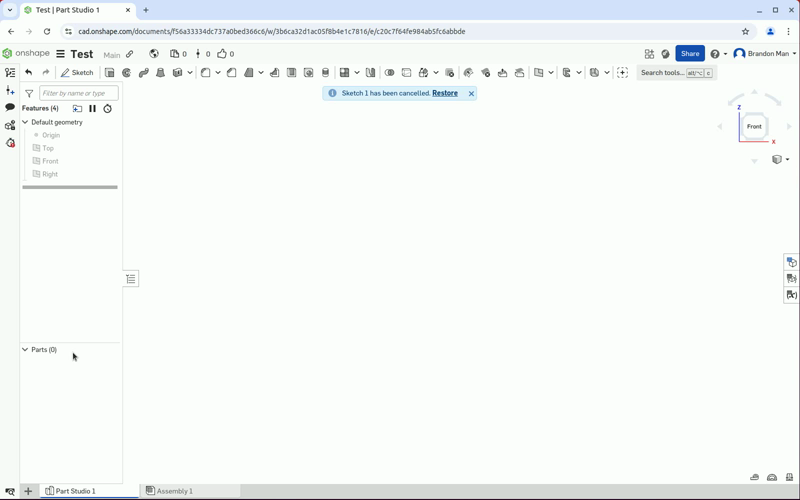
key_up(shift)
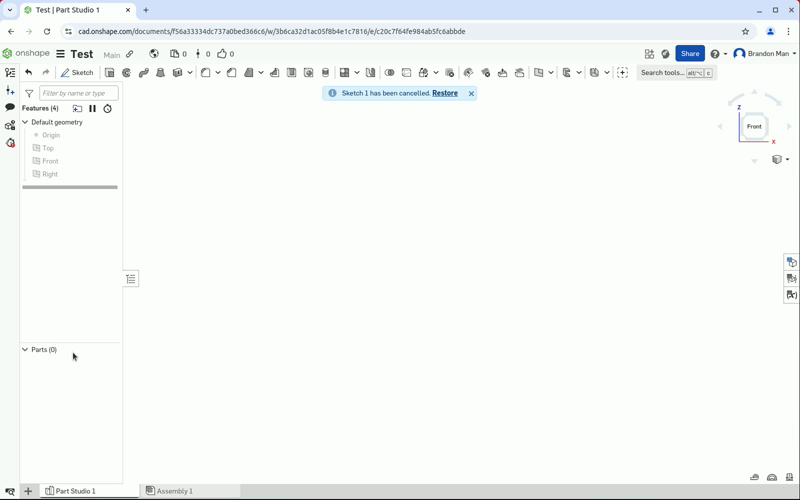
mouse_move(73, 352)
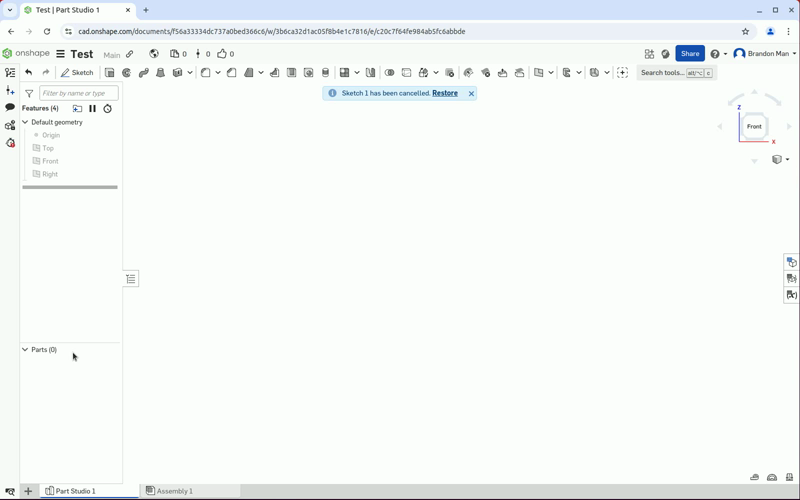
key(shift+y)
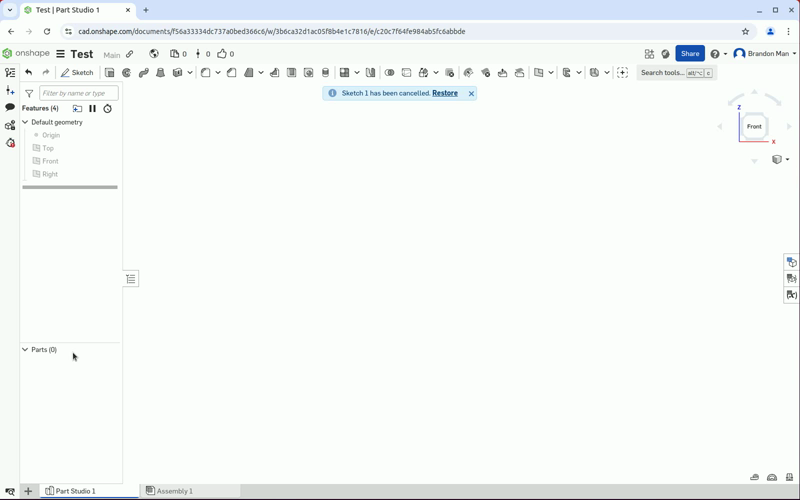
key(shift+s)
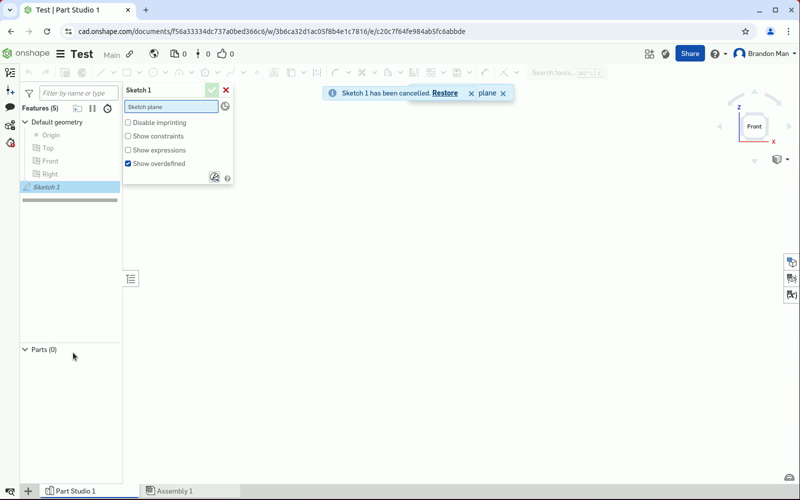
mouse_move(73, 163)
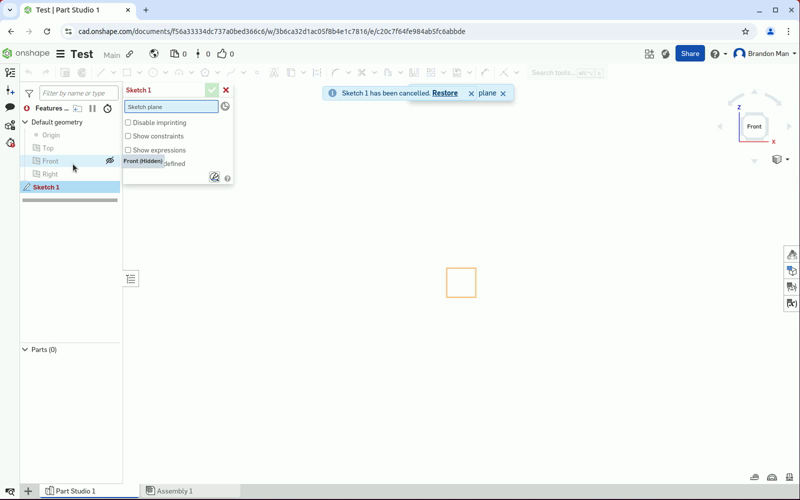
click(73, 163)
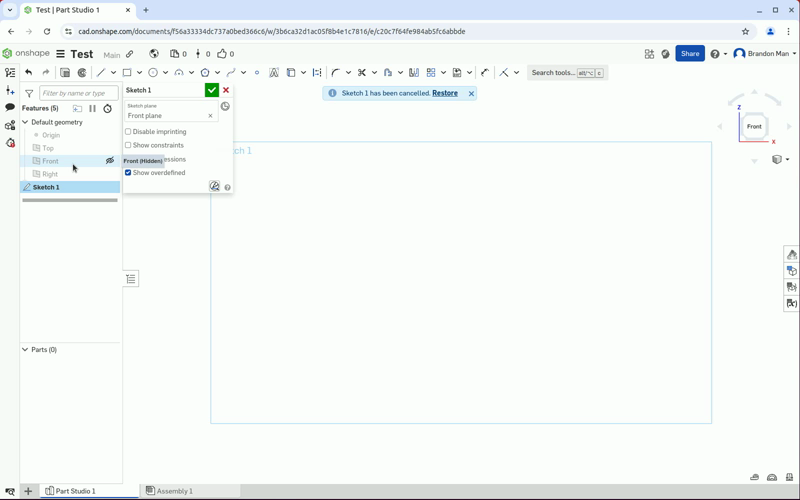
mouse_move(73, 352)
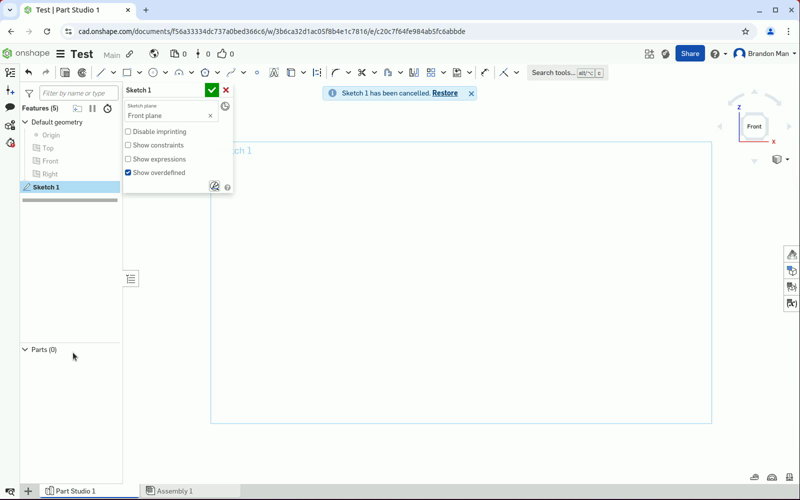
key(y)
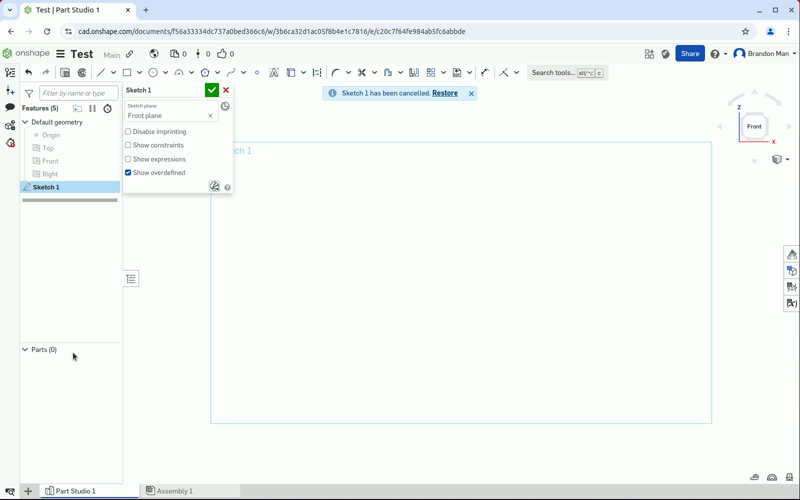
key(l)
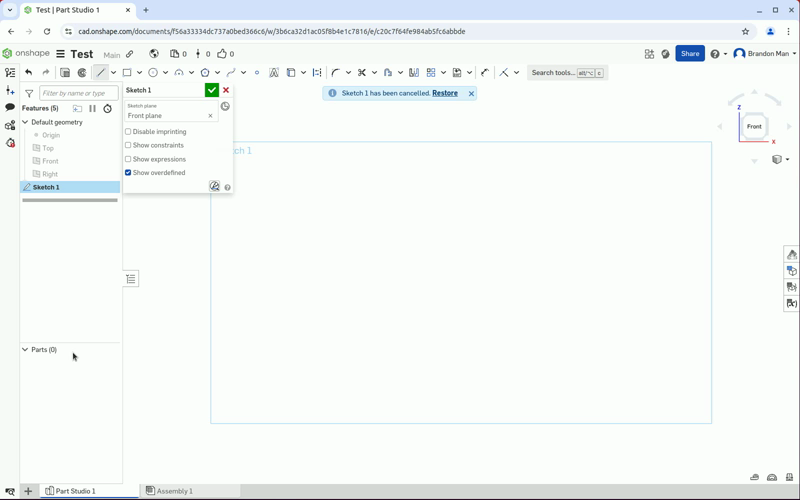
key_down(shift)
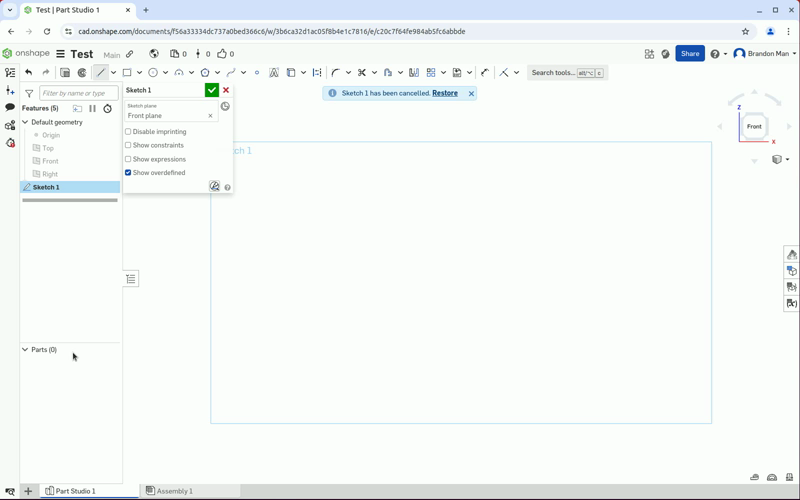
mouse_move(365, 361)
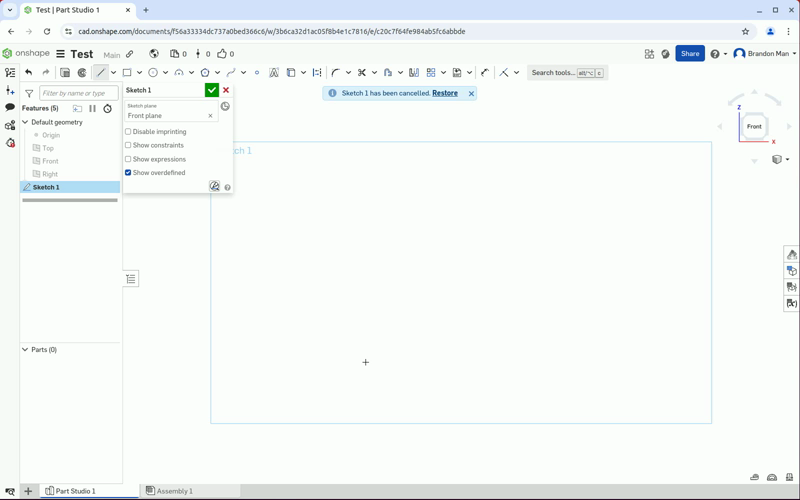
click(365, 361)
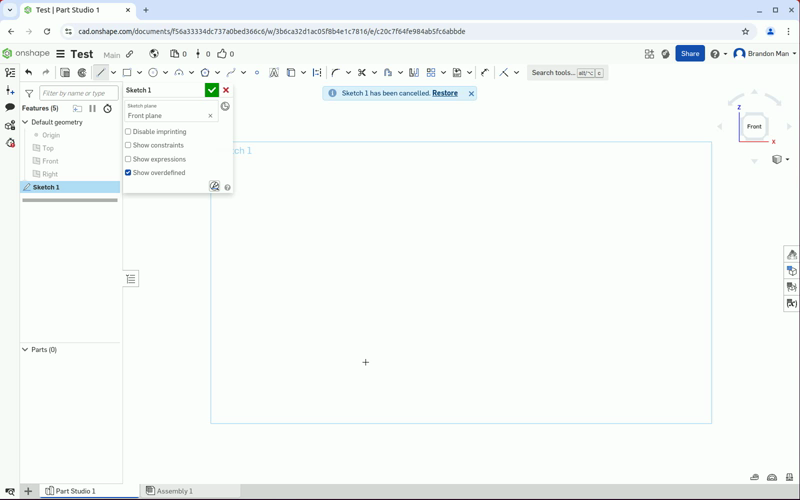
key_up(shift)
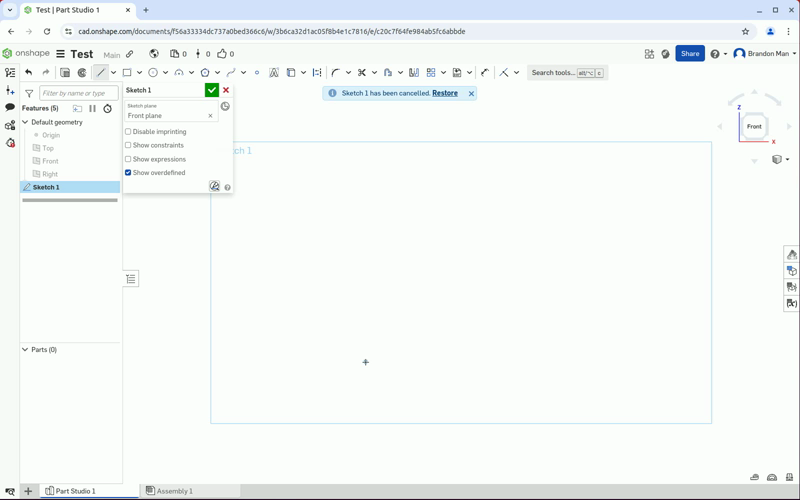
key_down(shift)
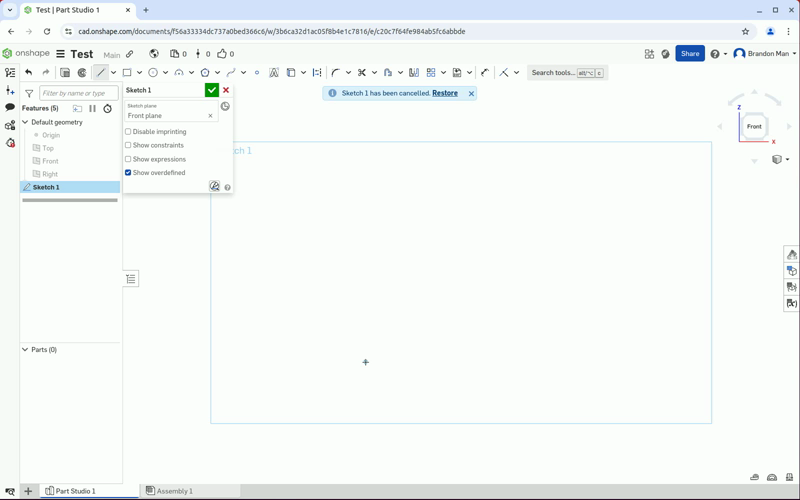
mouse_move(561, 361)
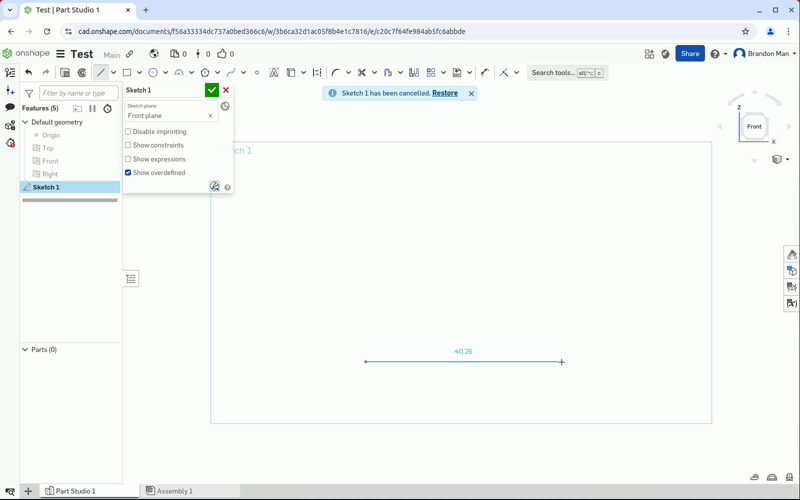
click(561, 361)
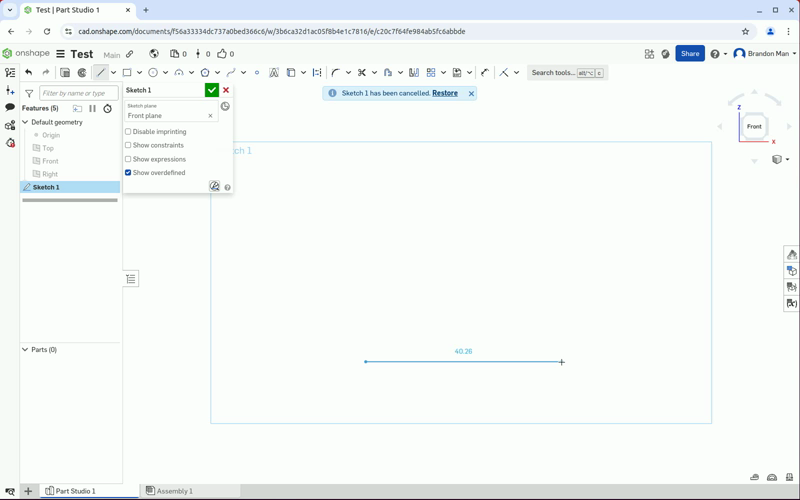
key_up(shift)
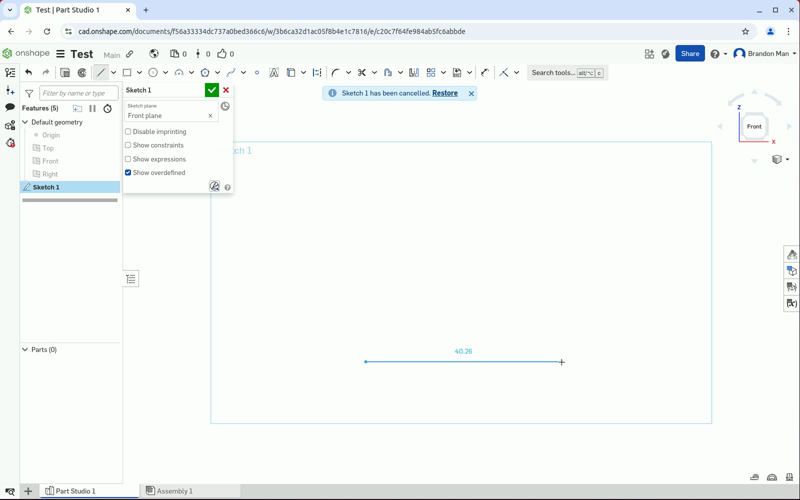
key_down(shift)
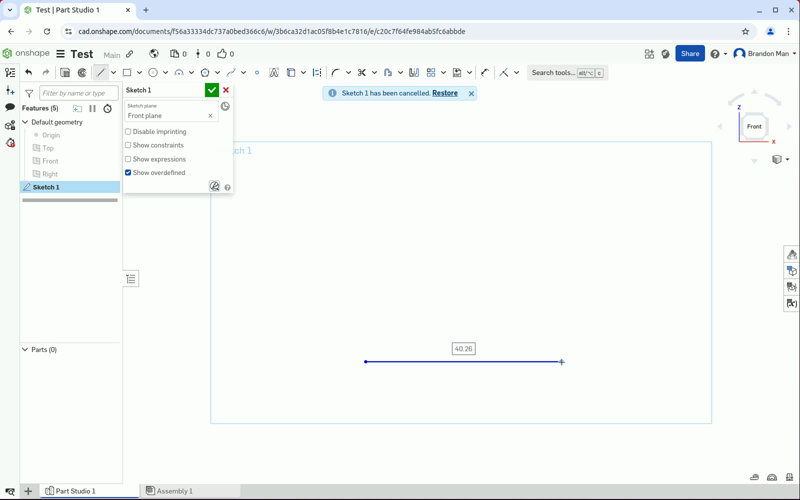
mouse_move(561, 276)
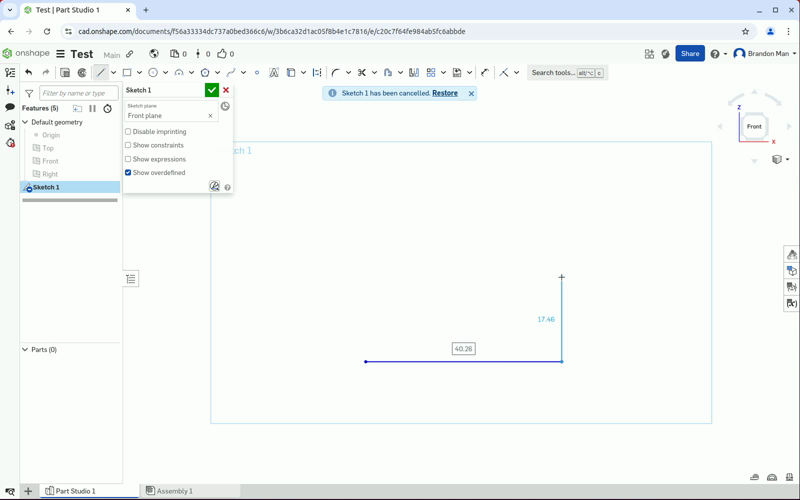
click(561, 276)
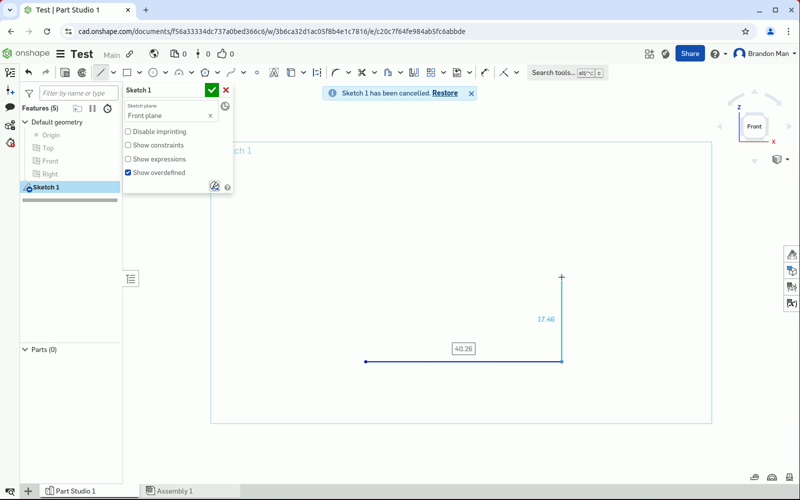
key_up(shift)
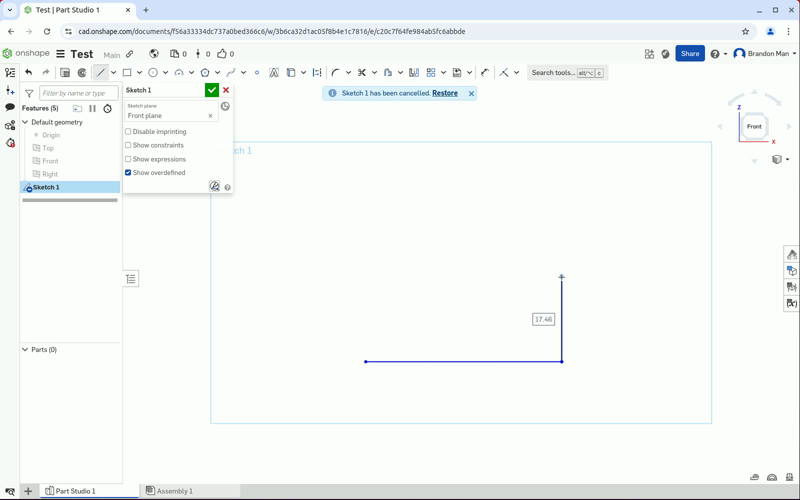
key_down(shift)
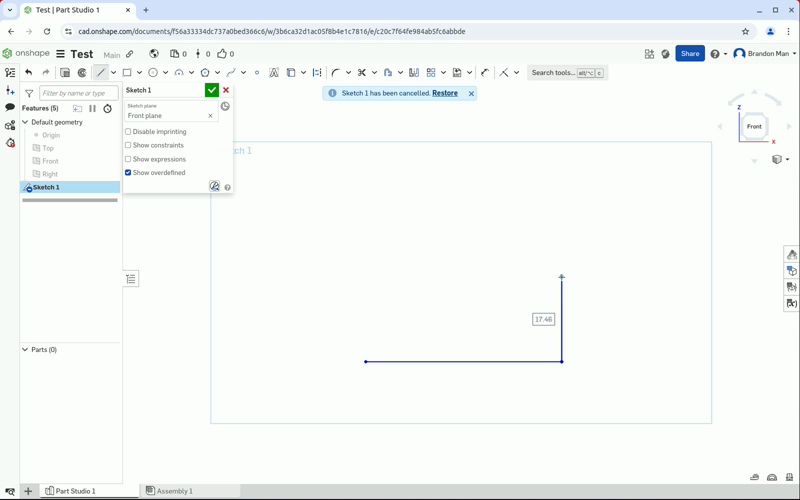
mouse_move(365, 276)
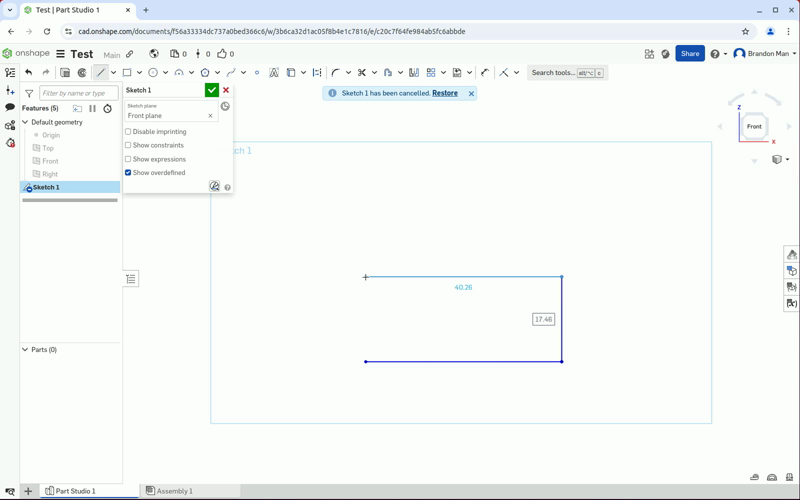
click(365, 276)
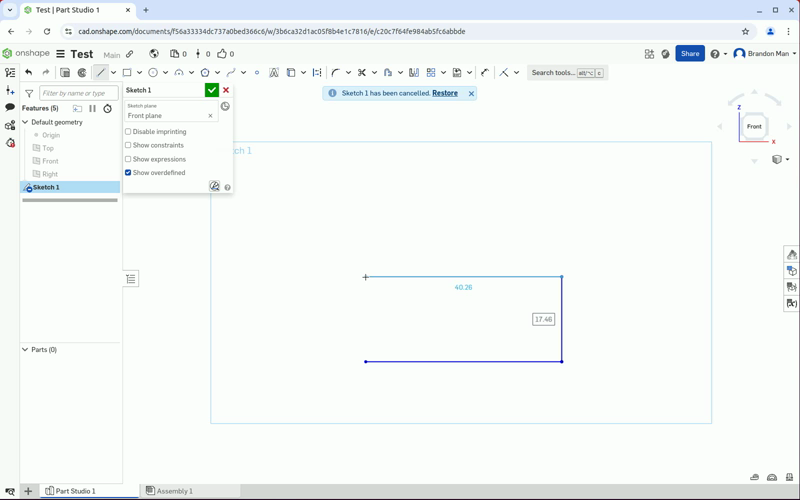
key_up(shift)
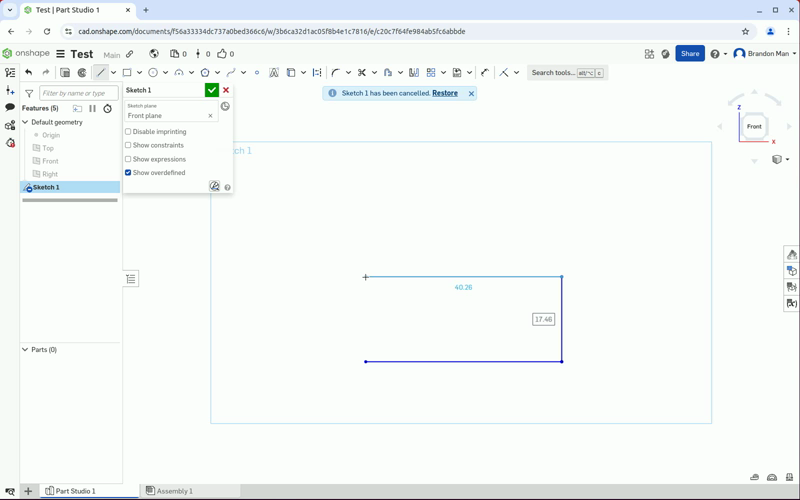
key_down(shift)
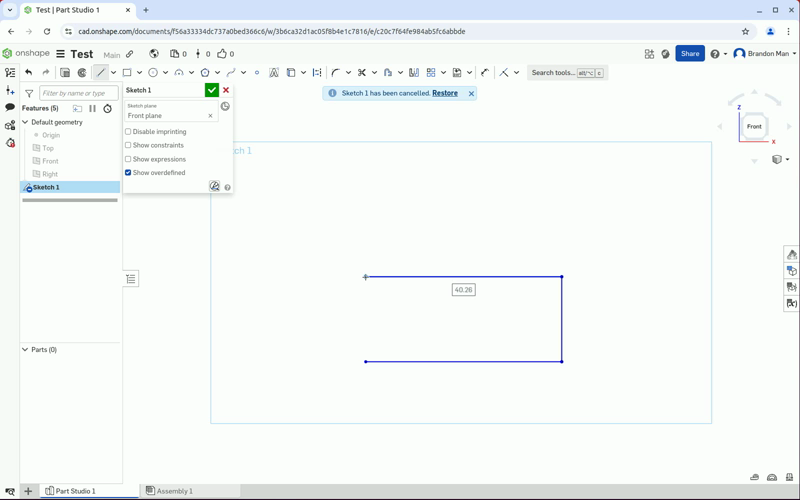
mouse_move(365, 361)
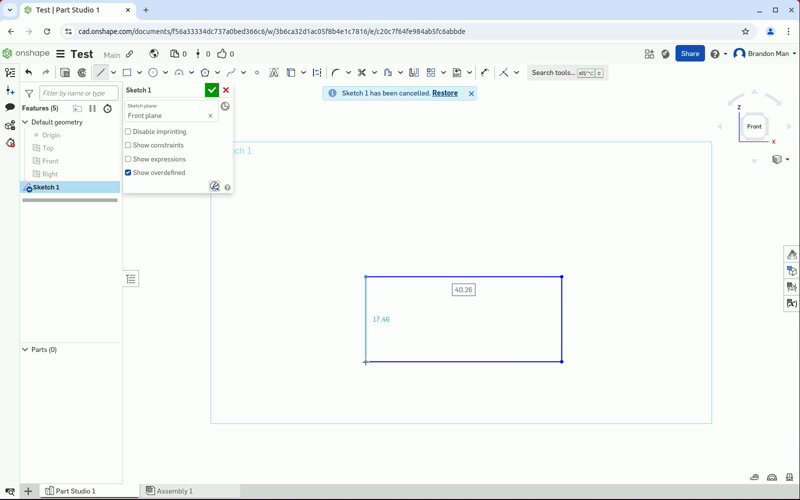
key_up(shift)
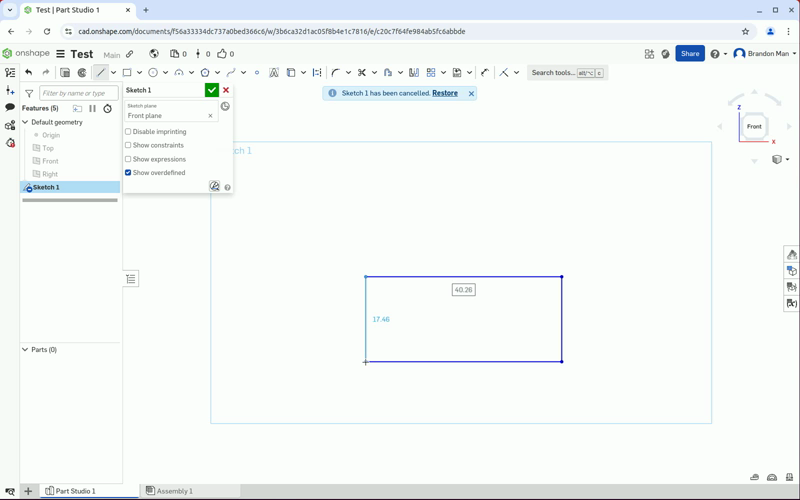
click(365, 361)
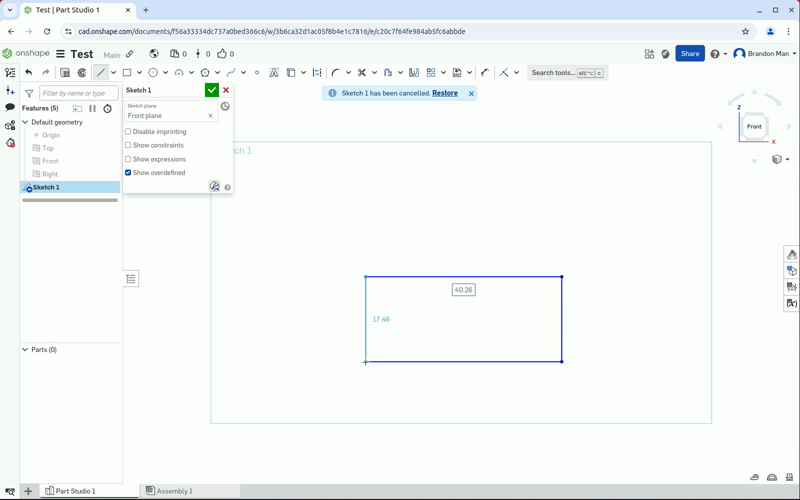
key(esc)
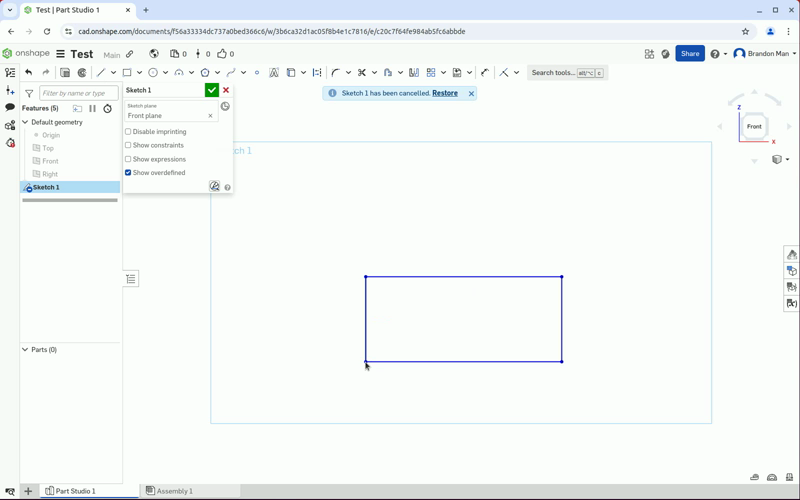
mouse_move(521, 333)
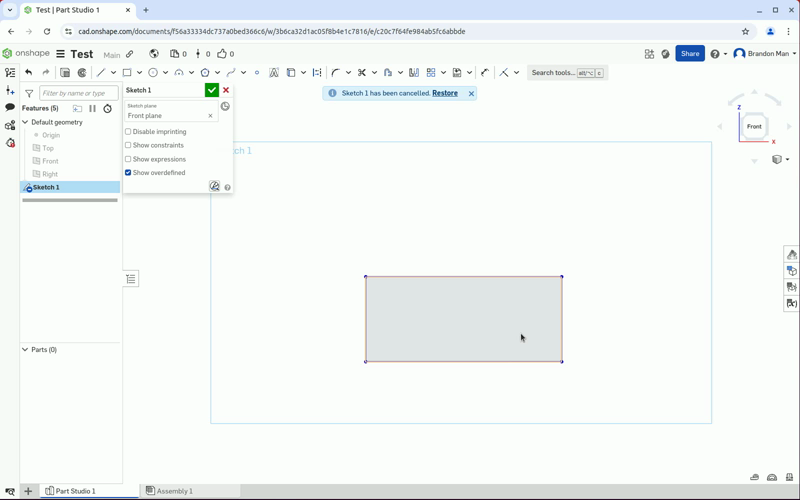
click(521, 333)
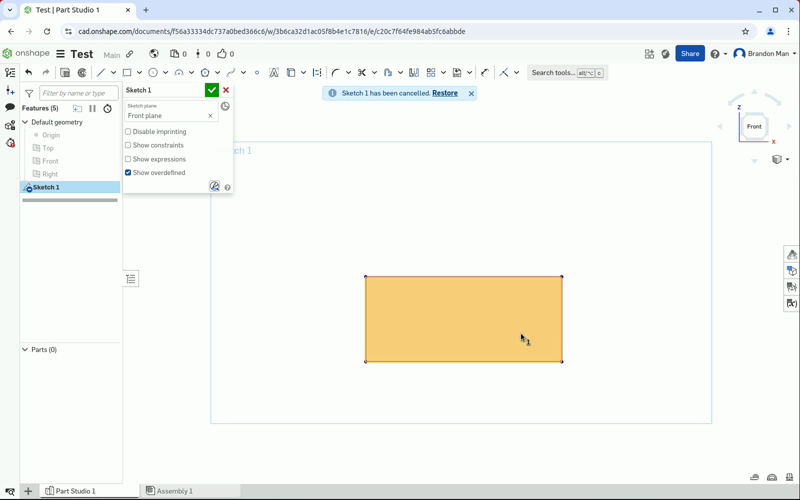
mouse_move(73, 352)
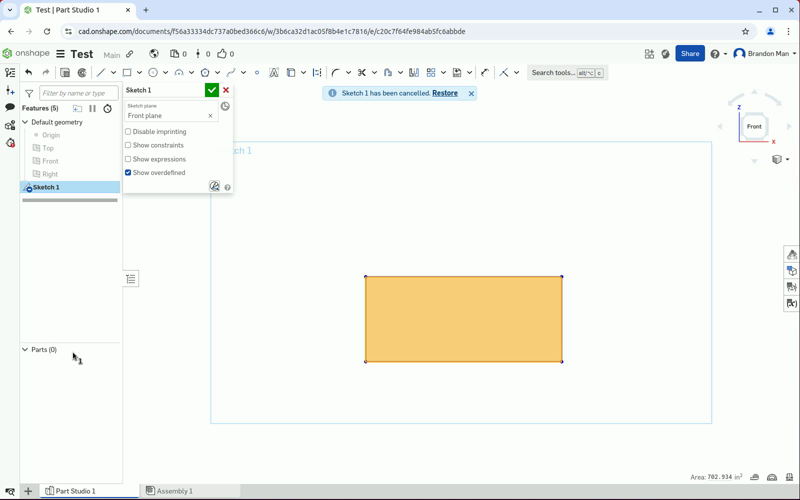
key(shift+y)
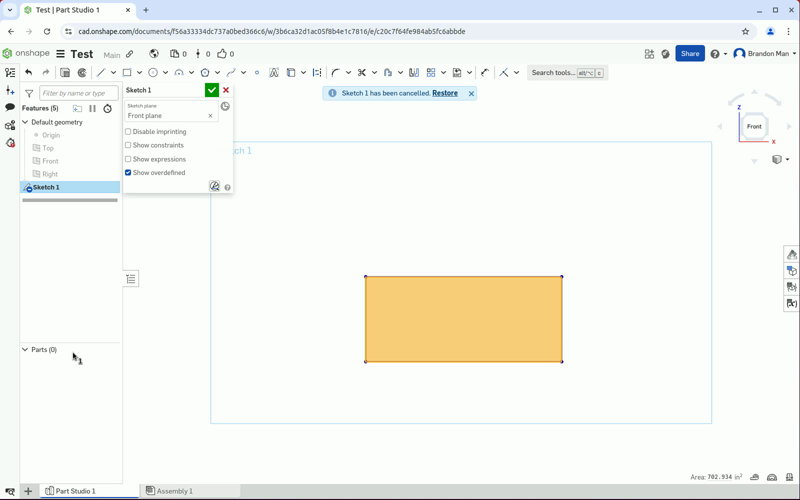
key(shift+e)
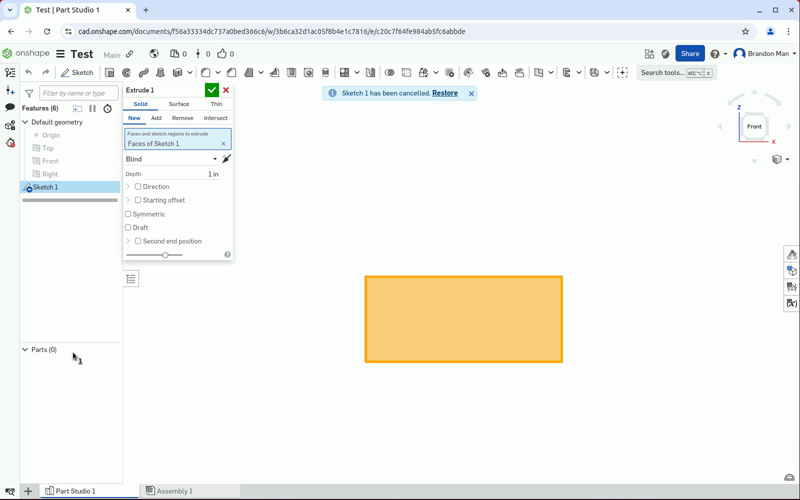
mouse_move(143, 106)
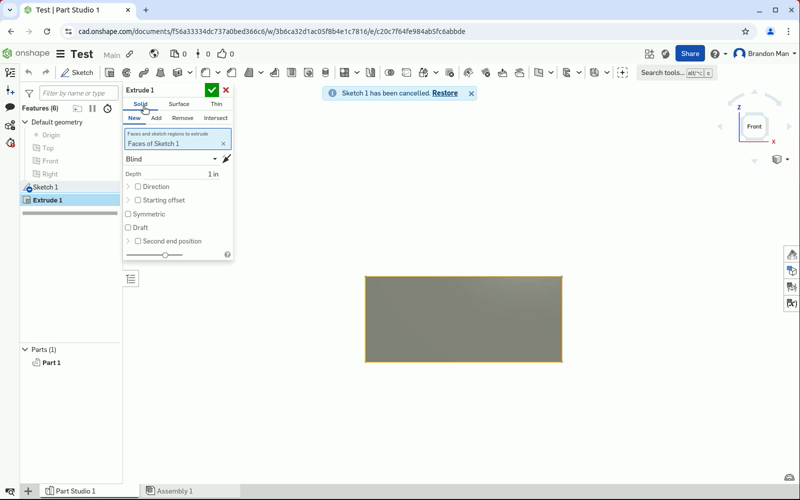
click(143, 106)
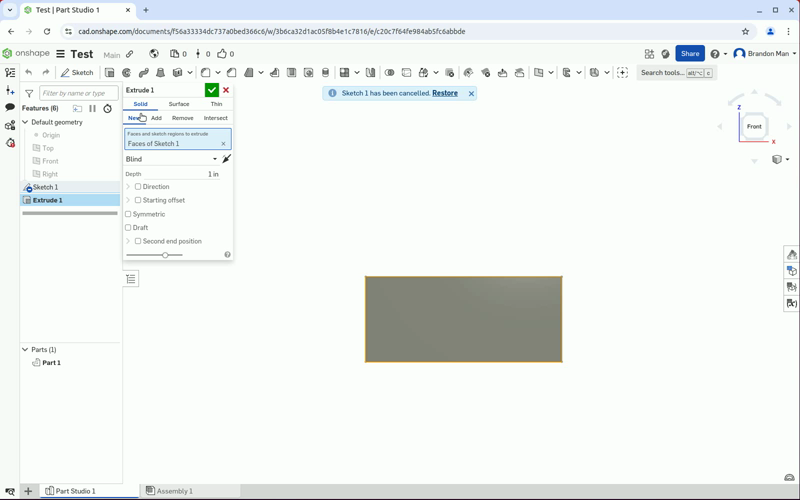
mouse_move(137, 120)
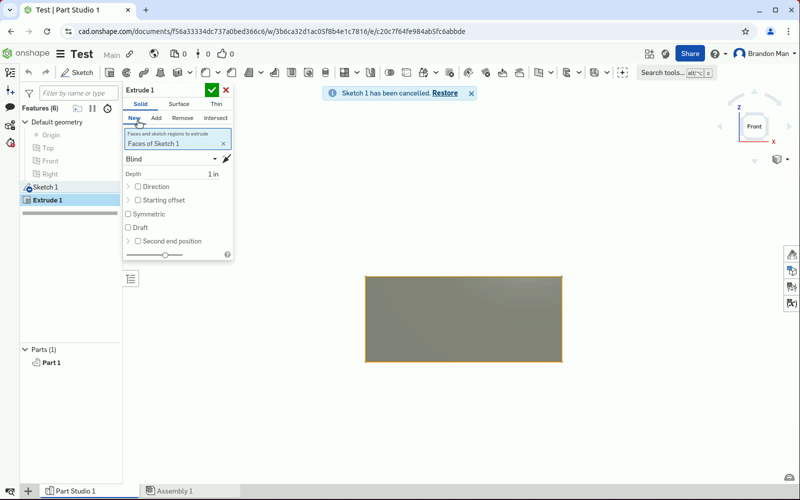
click(137, 120)
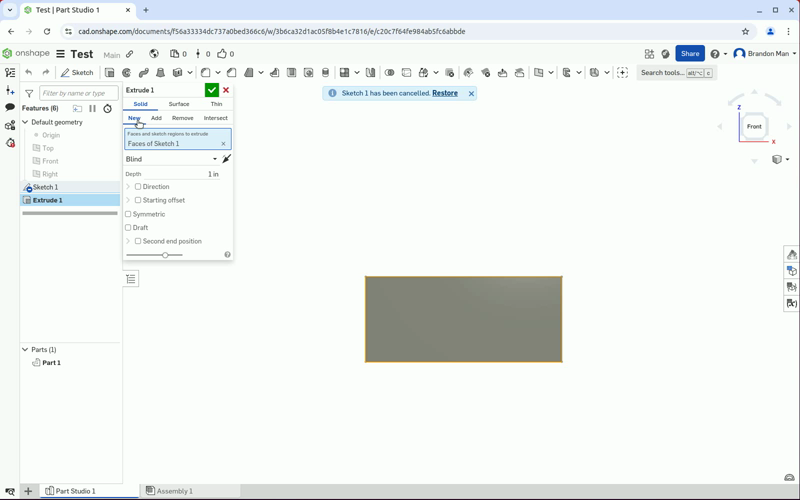
key(tab, 4)
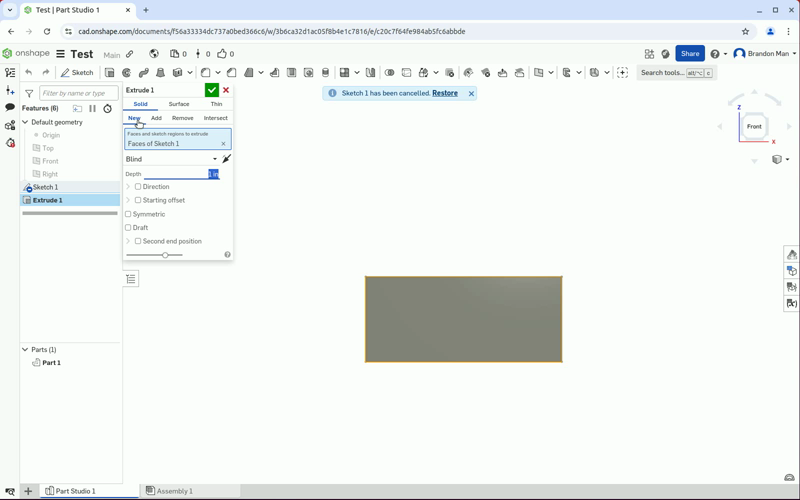
text(23.108)
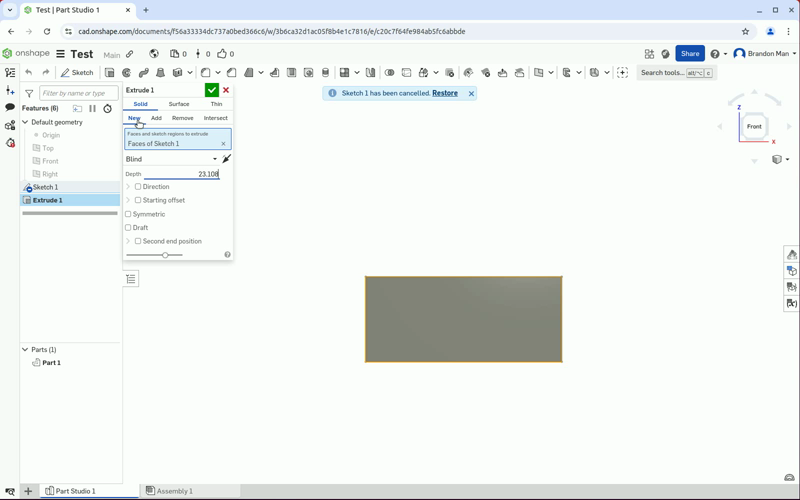
key(enter)
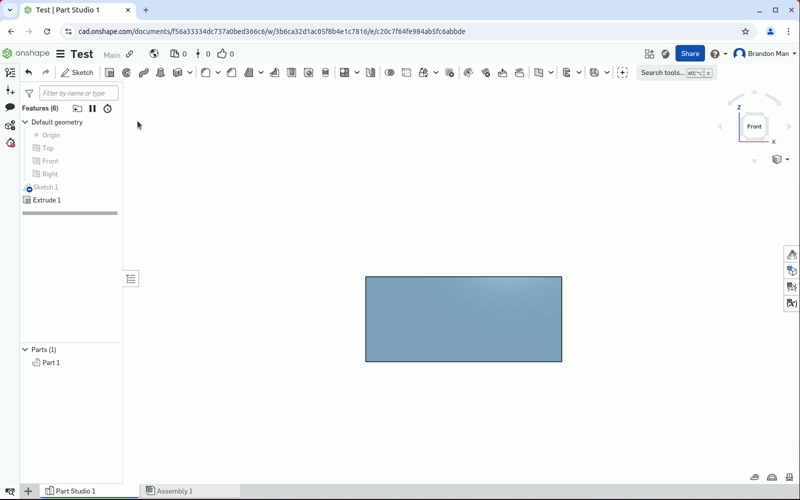
key(shift+h)
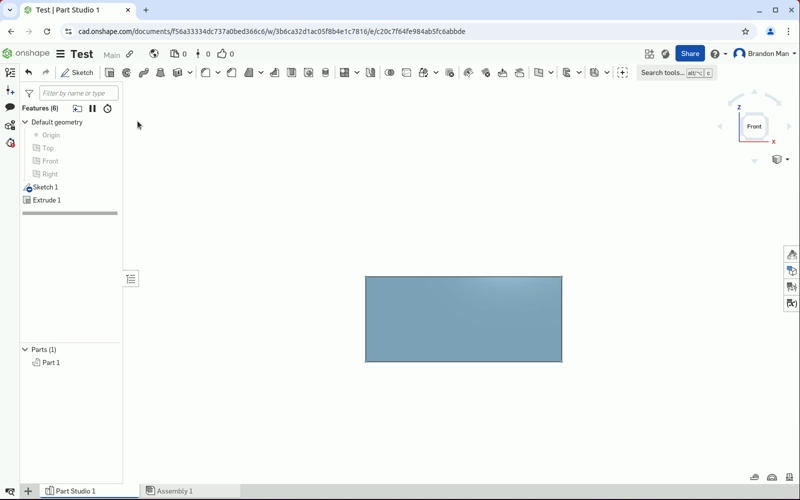
key(shift+h)
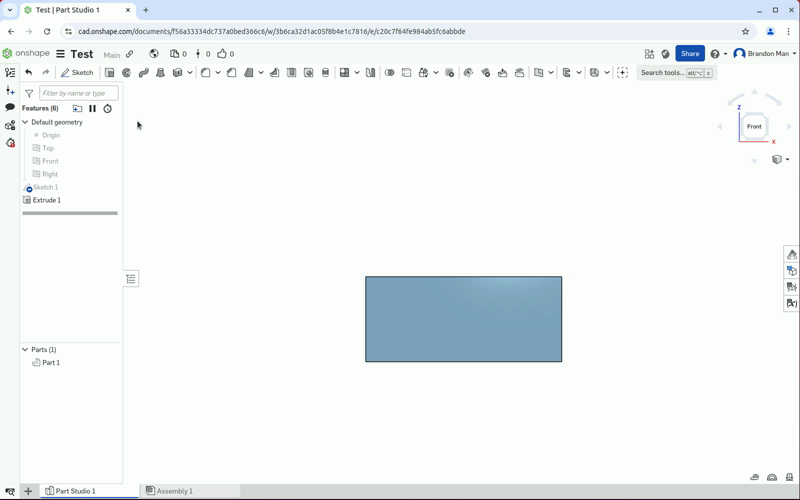
mouse_move(73, 189)
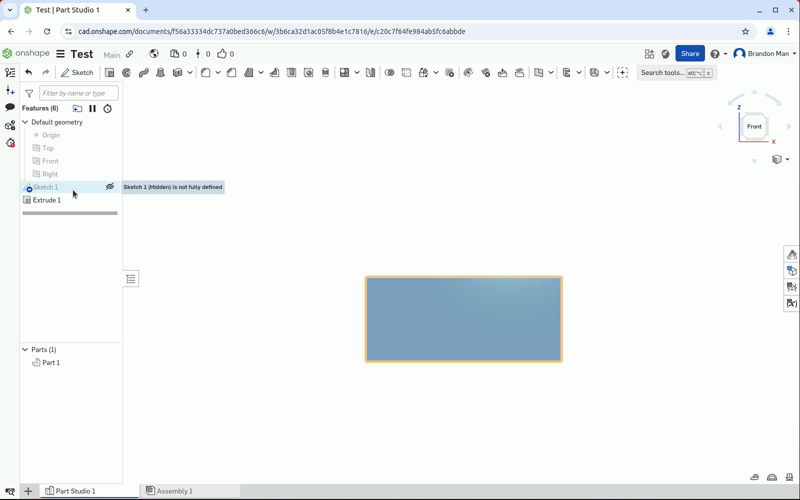
click(73, 189)
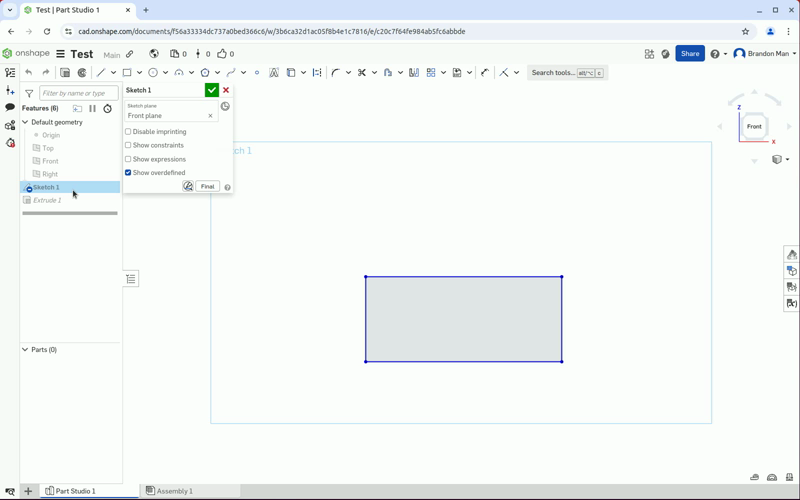
mouse_move(229, 92)
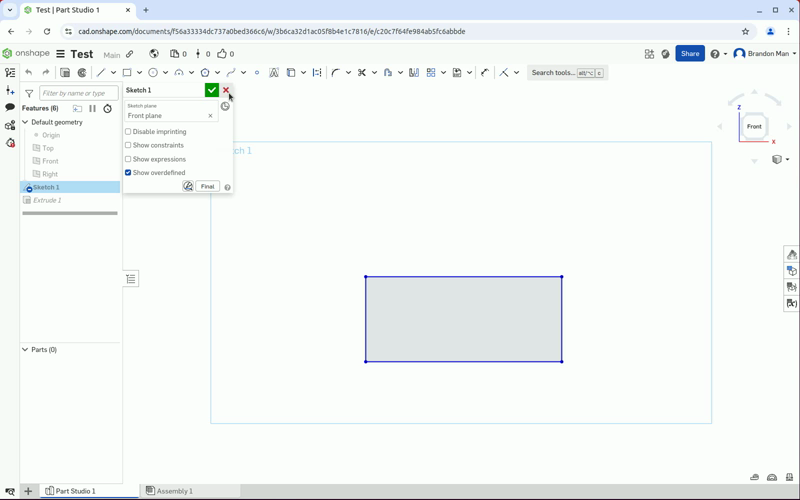
click(229, 92)
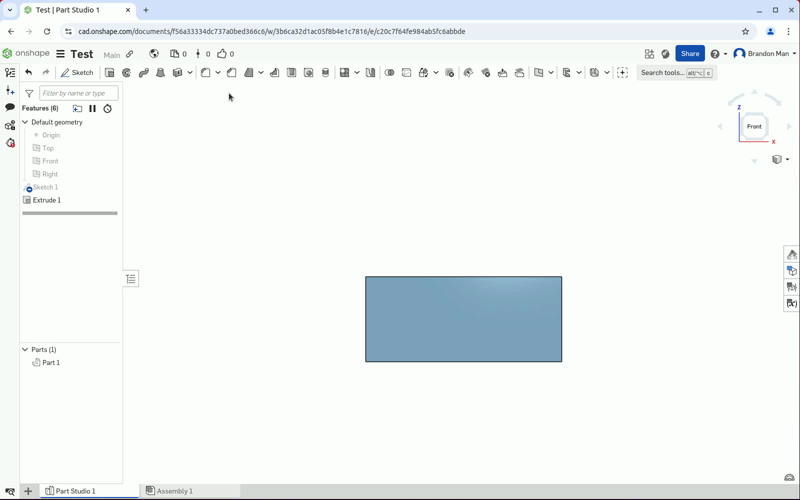
mouse_move(541, 75)
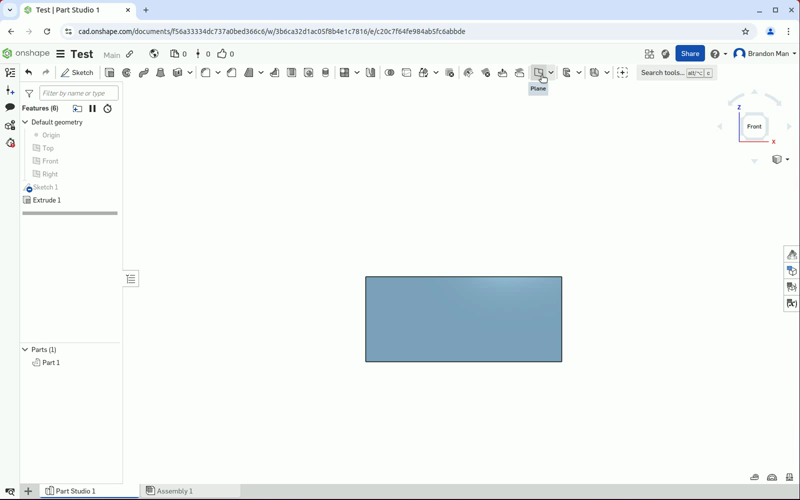
click(541, 75)
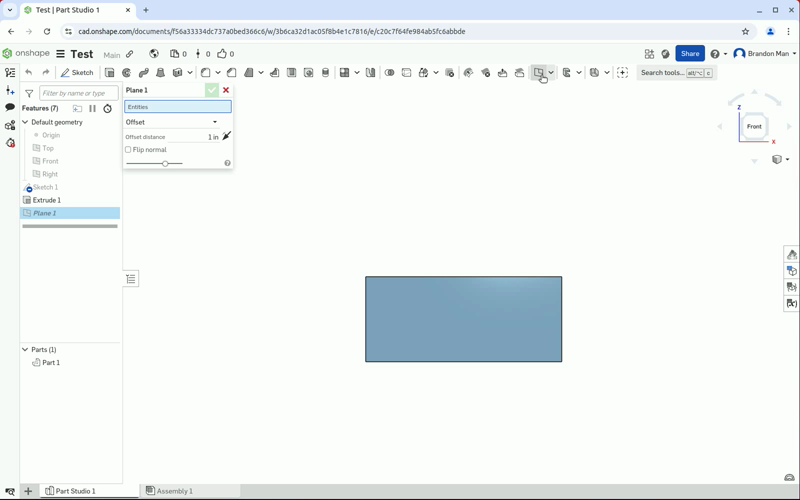
mouse_move(73, 163)
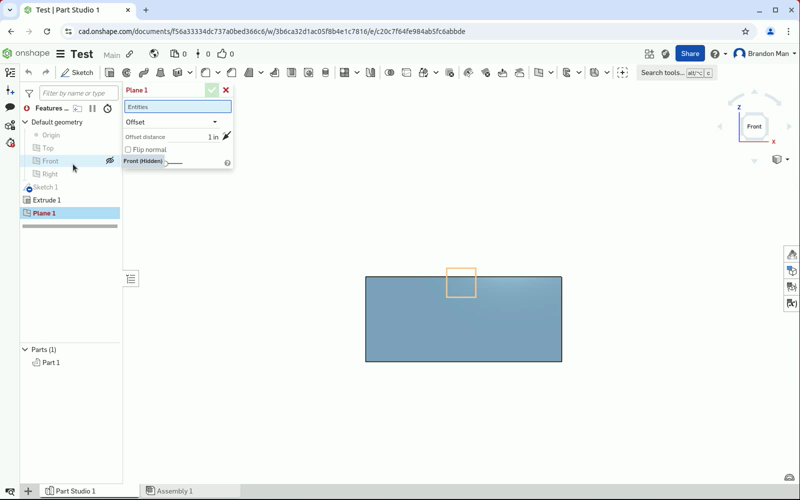
click(73, 163)
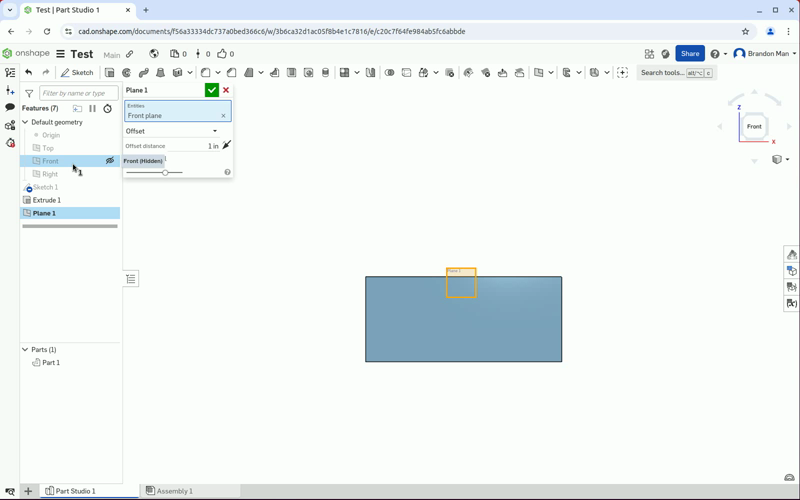
key(tab, 2)
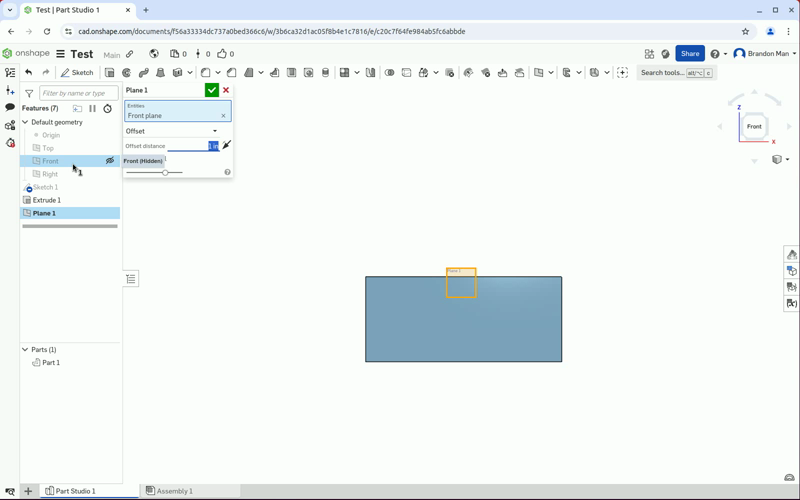
text(23.108)
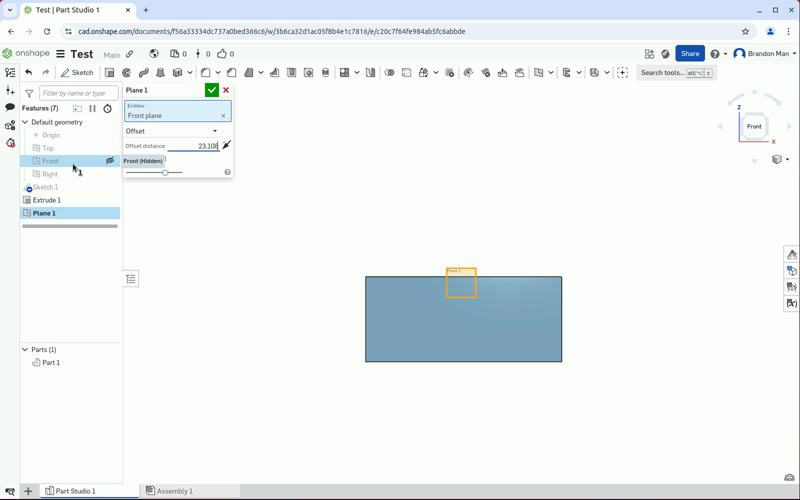
key(enter, 2)
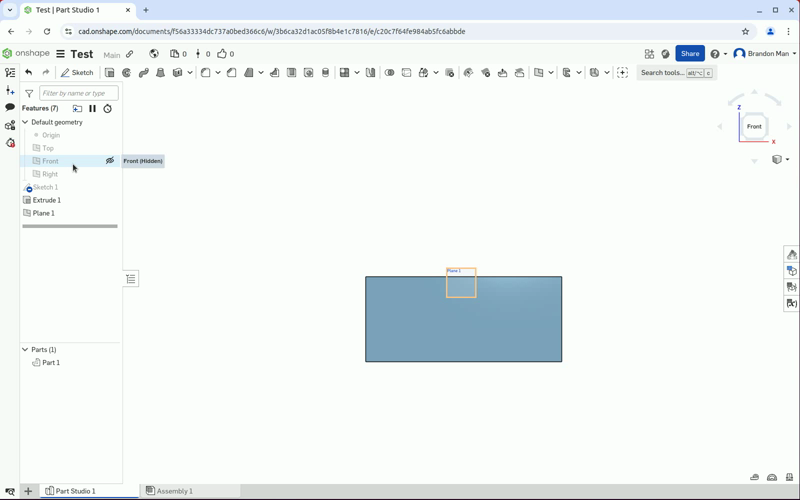
key(shift+s)
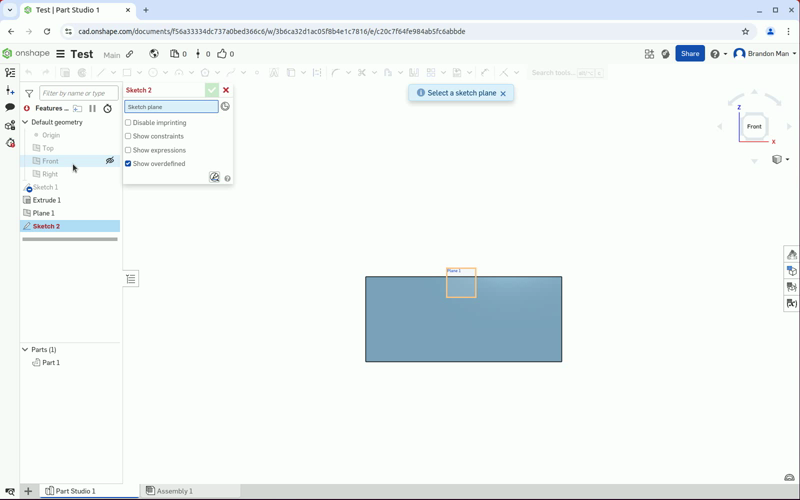
mouse_move(73, 215)
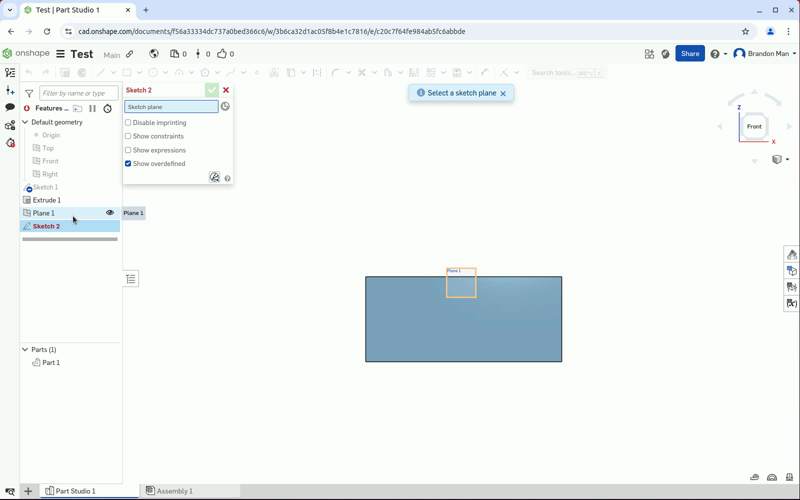
click(73, 215)
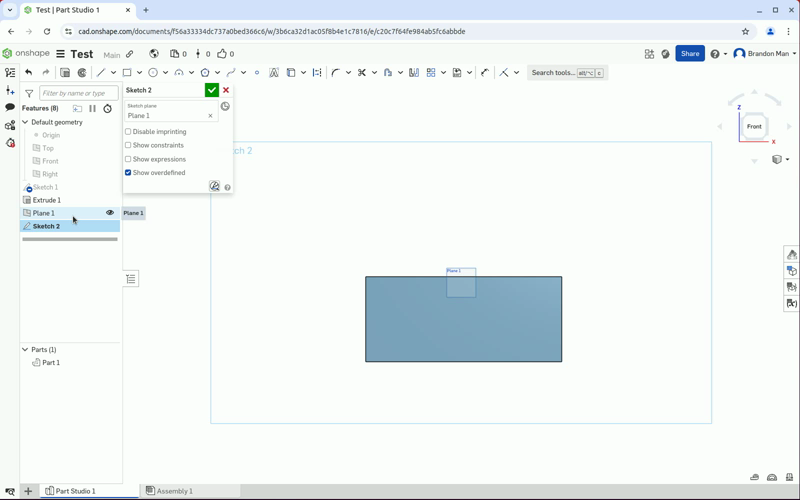
mouse_move(73, 352)
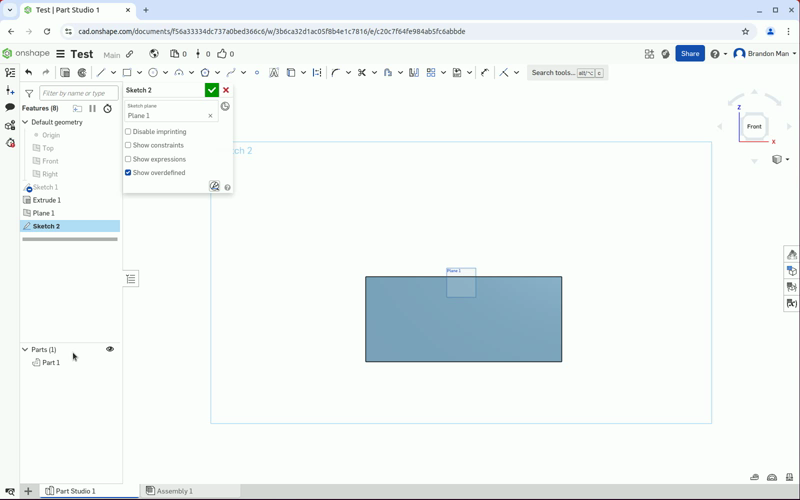
key(y)
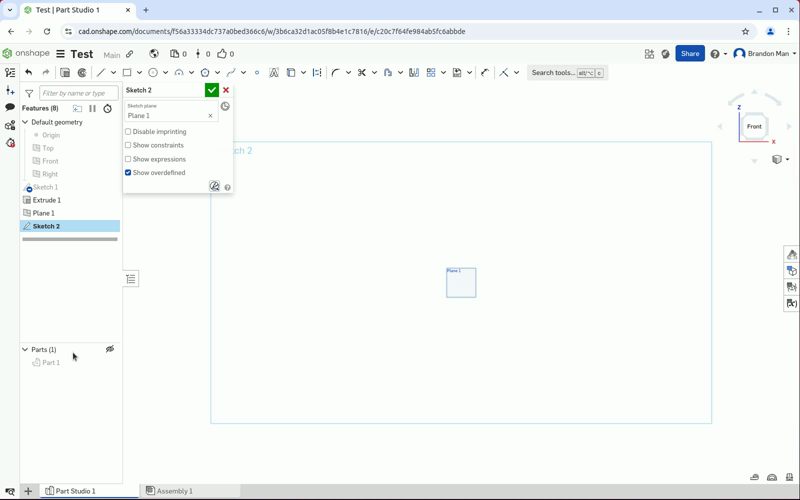
key(l)
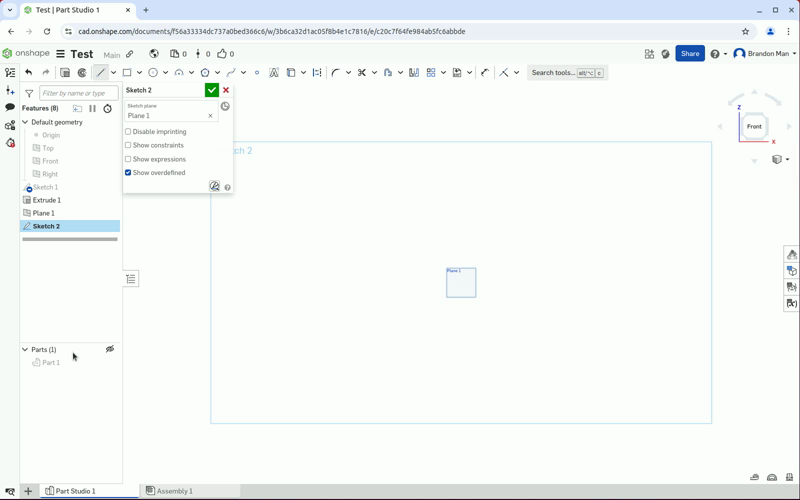
key_down(shift)
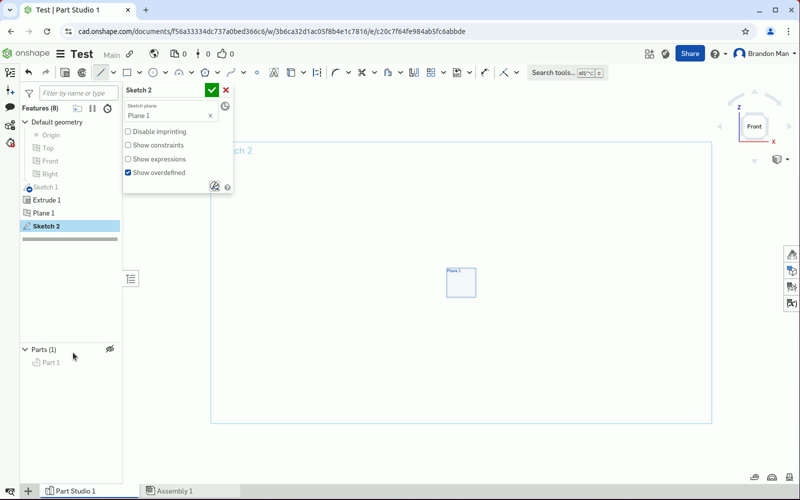
mouse_move(393, 333)
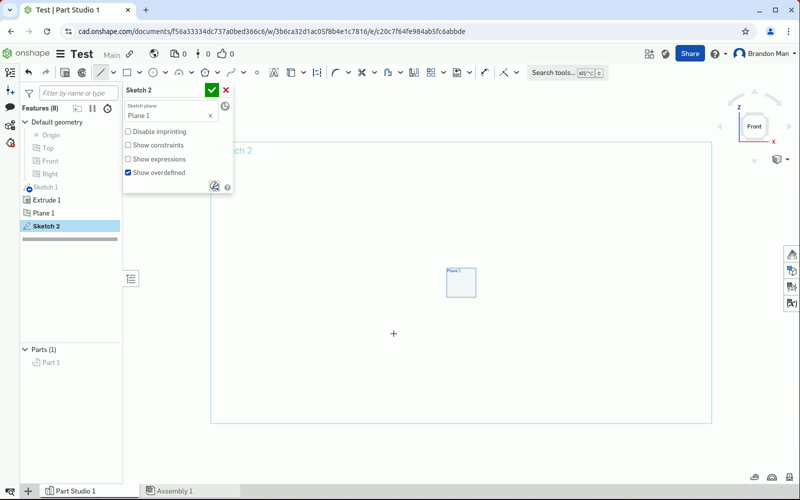
click(393, 333)
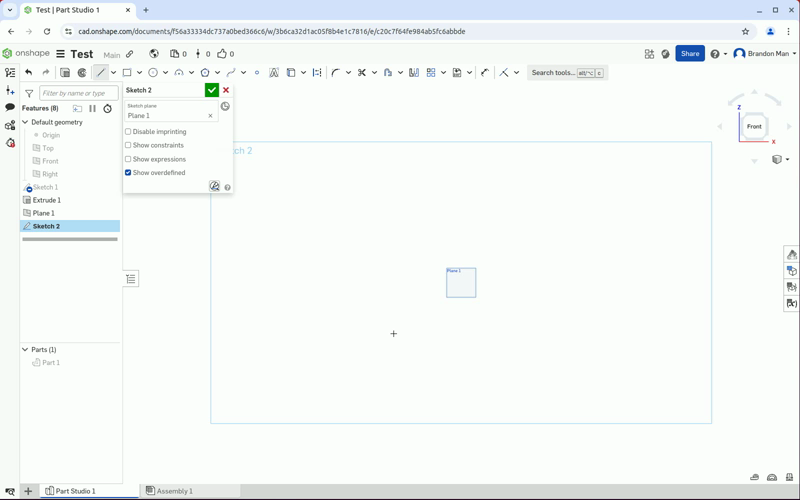
key_up(shift)
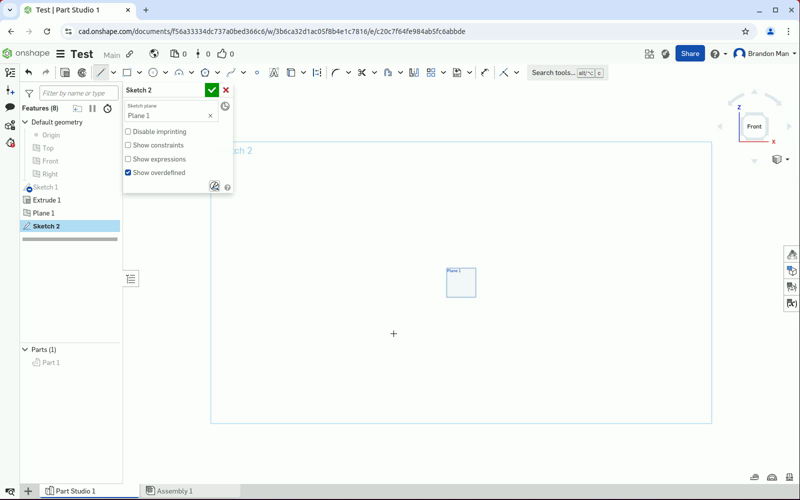
key_down(shift)
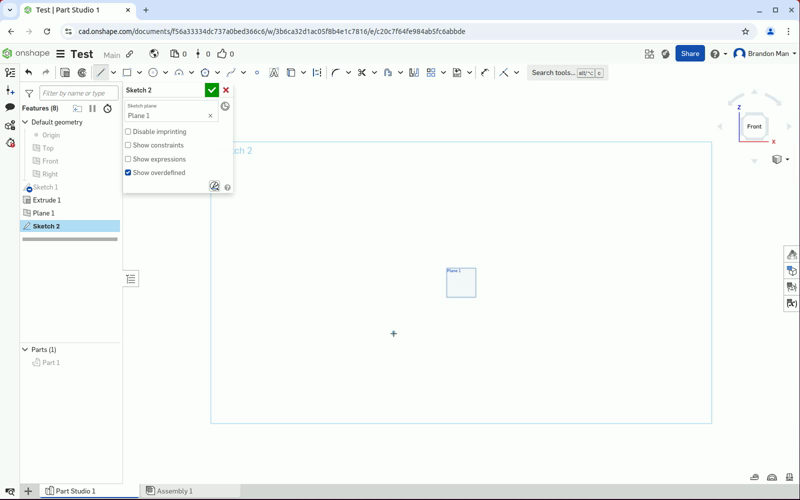
mouse_move(534, 333)
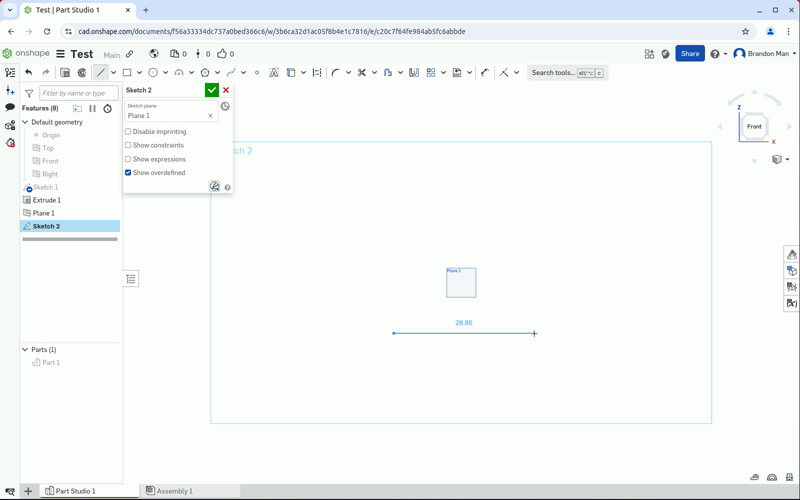
click(534, 333)
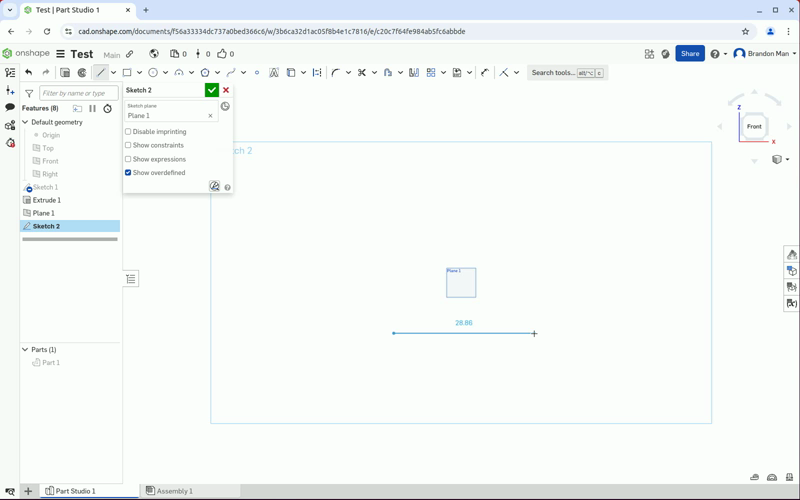
key_up(shift)
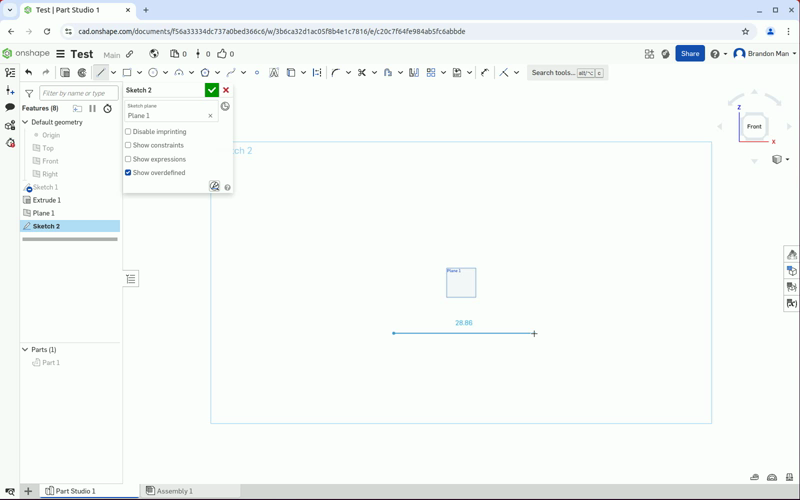
key_down(shift)
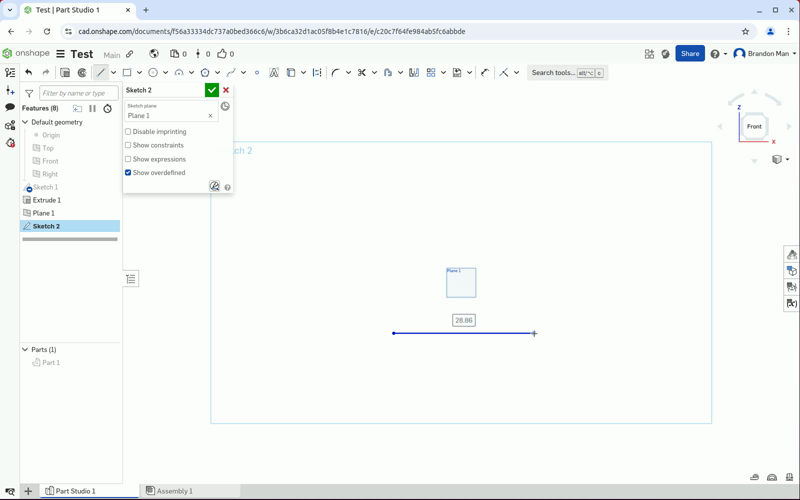
mouse_move(564, 333)
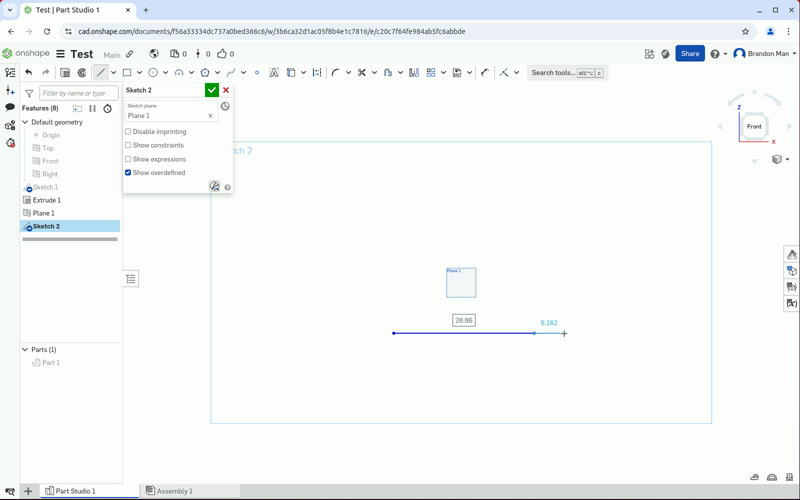
mouse_move(534, 277)
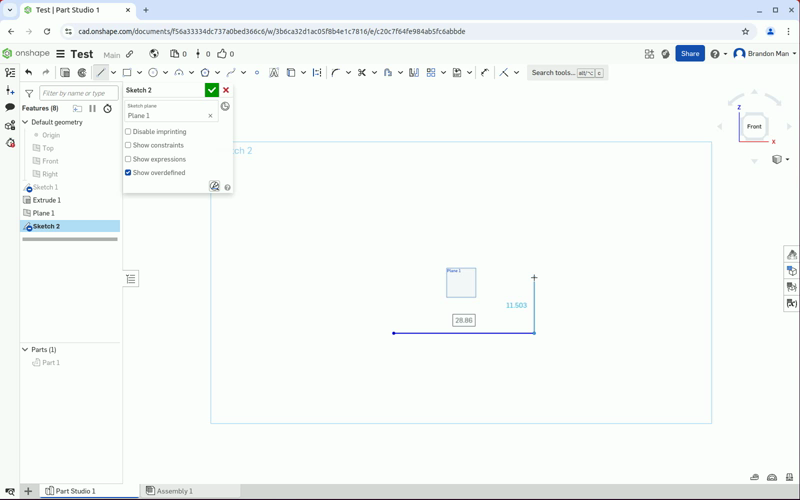
click(534, 277)
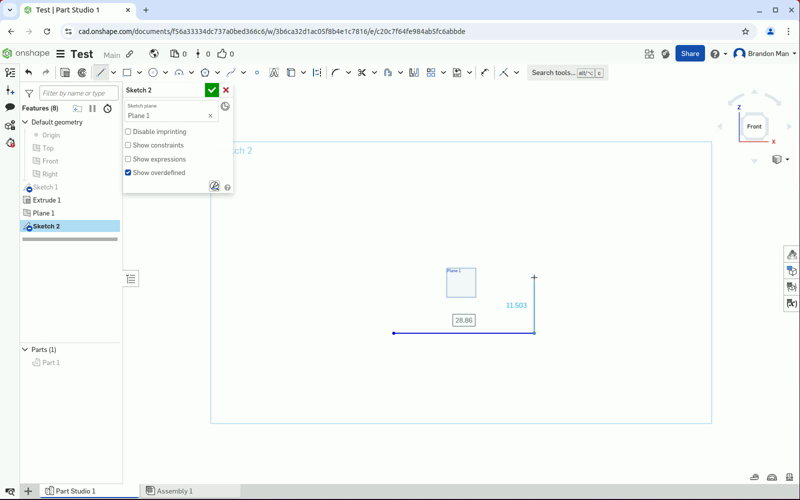
key_up(shift)
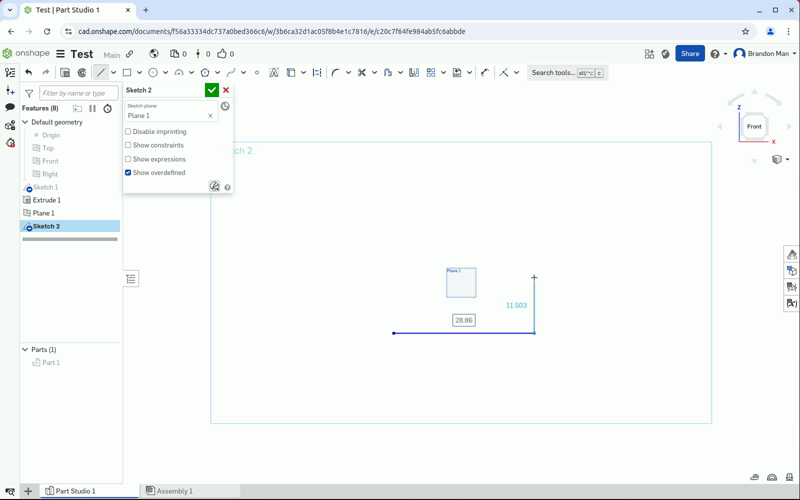
key_down(shift)
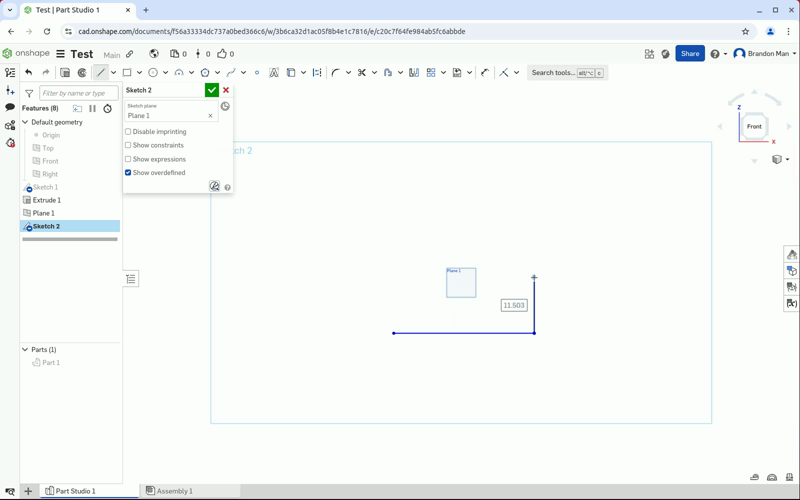
mouse_move(393, 277)
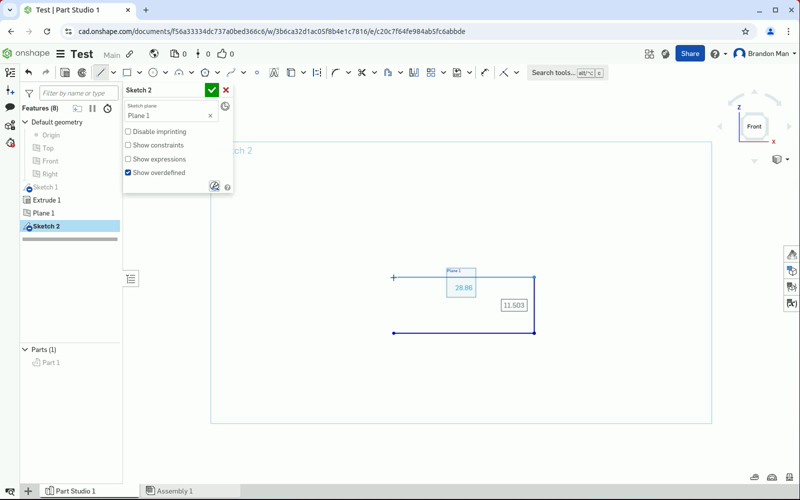
click(393, 277)
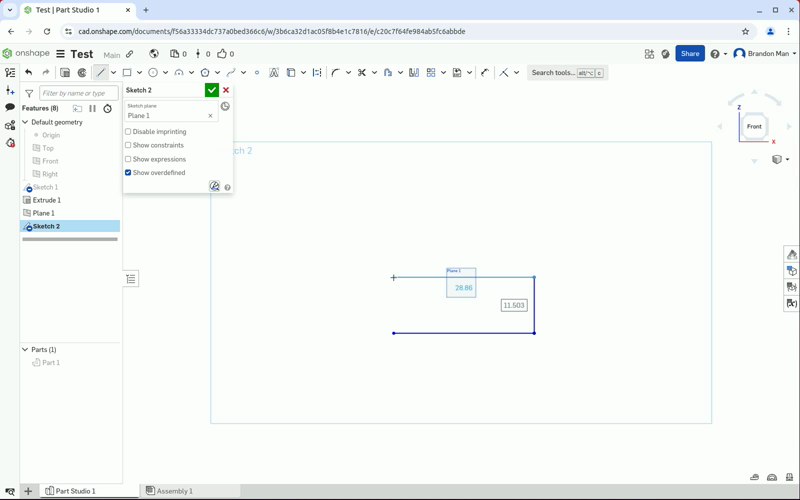
key_up(shift)
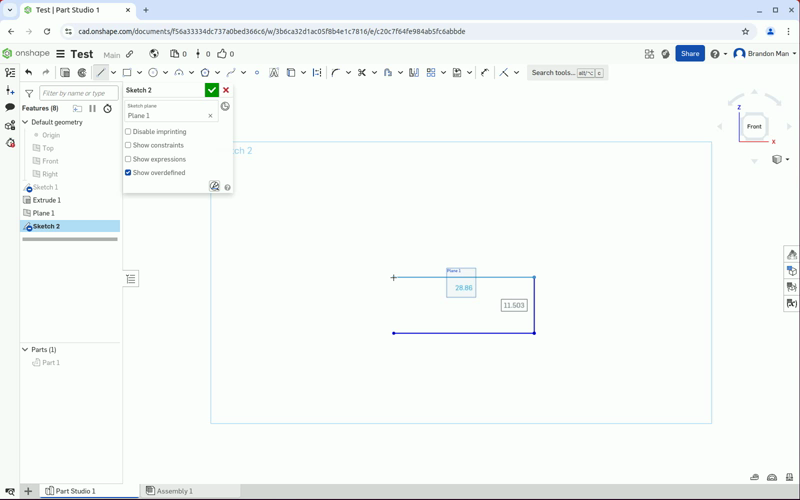
mouse_move(423, 277)
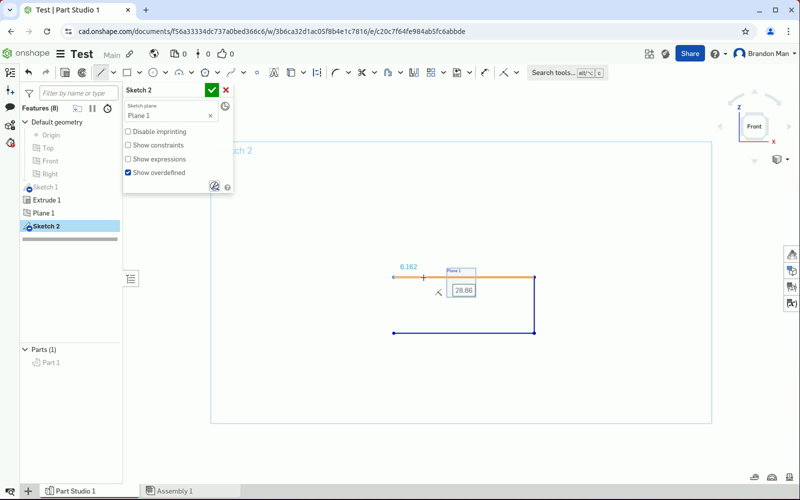
key_down(shift)
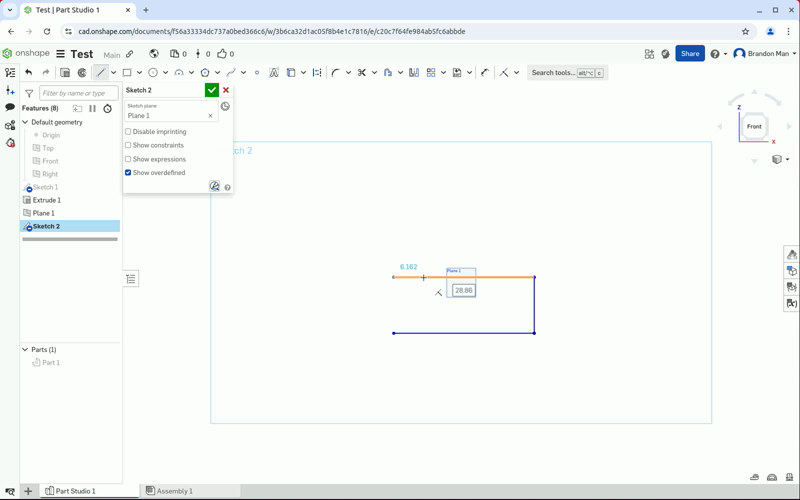
mouse_move(393, 333)
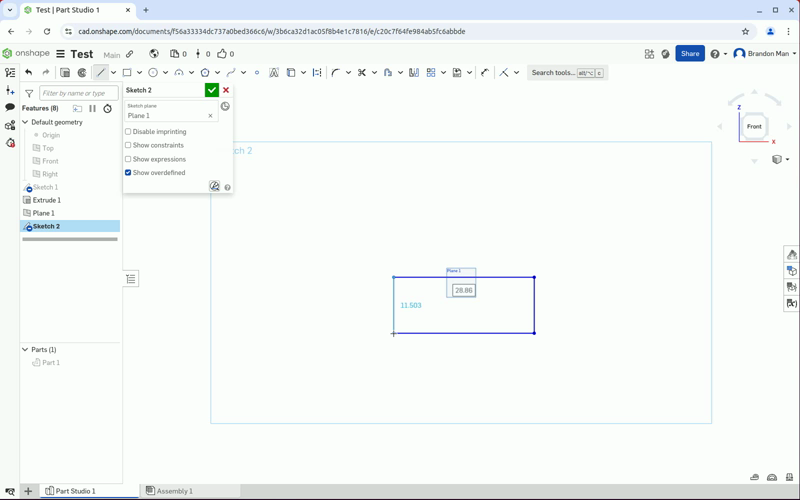
key_up(shift)
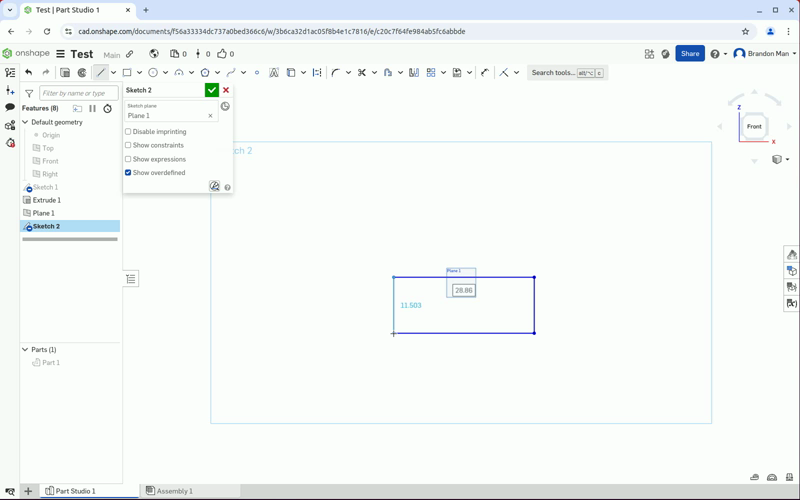
click(393, 333)
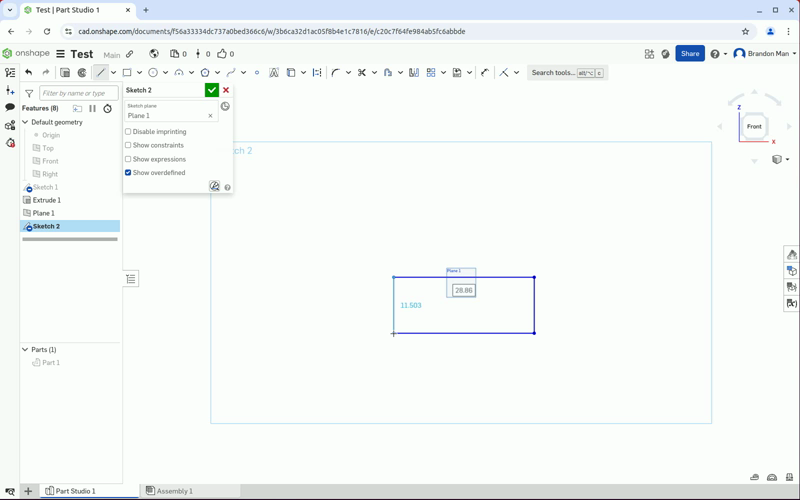
key(esc)
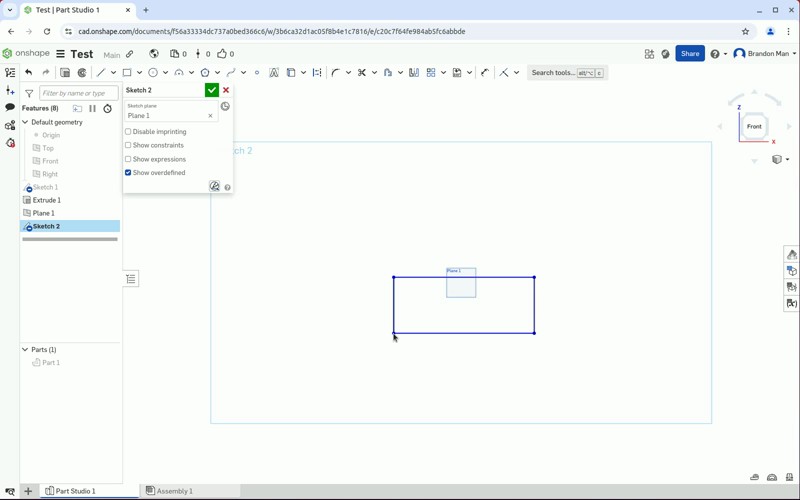
mouse_move(486, 298)
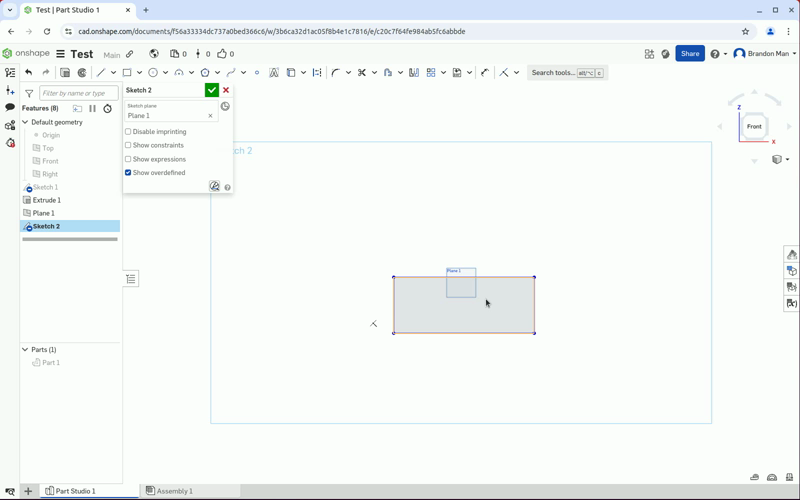
click(486, 298)
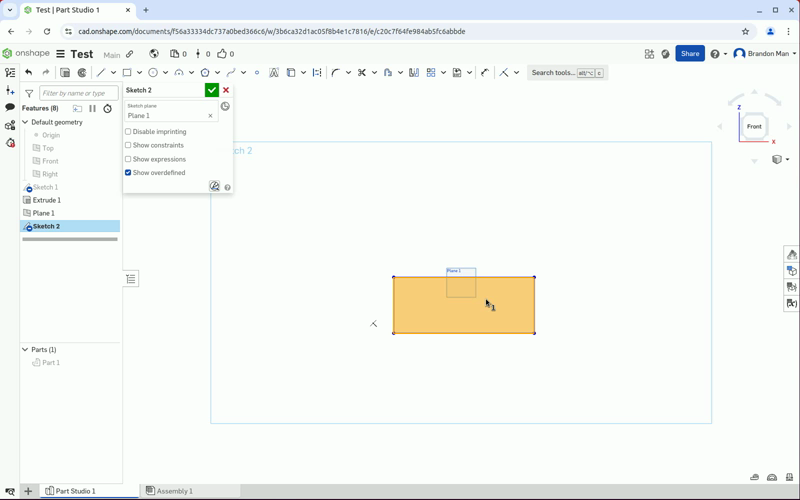
mouse_move(73, 352)
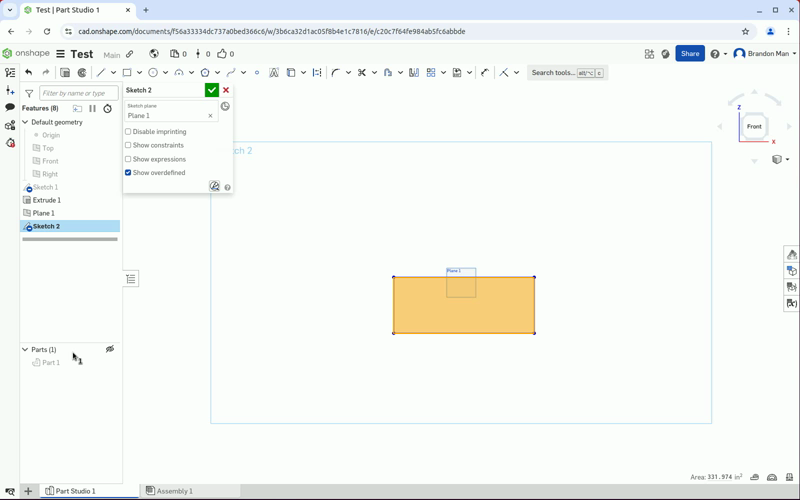
key(shift+y)
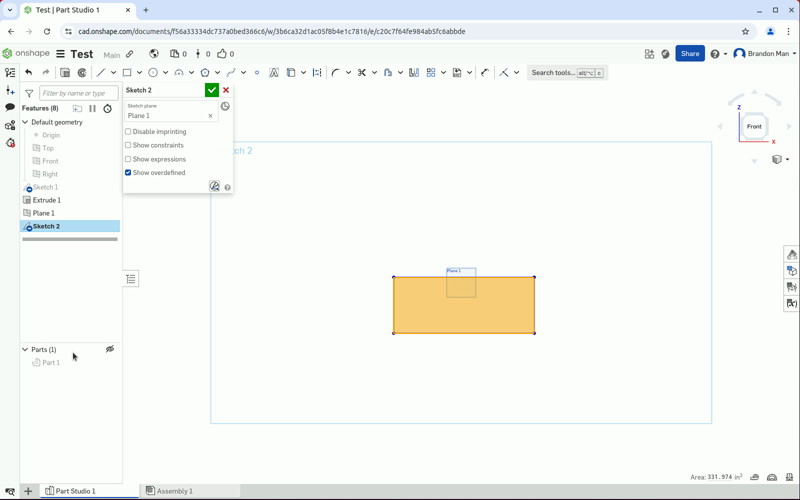
key(shift+e)
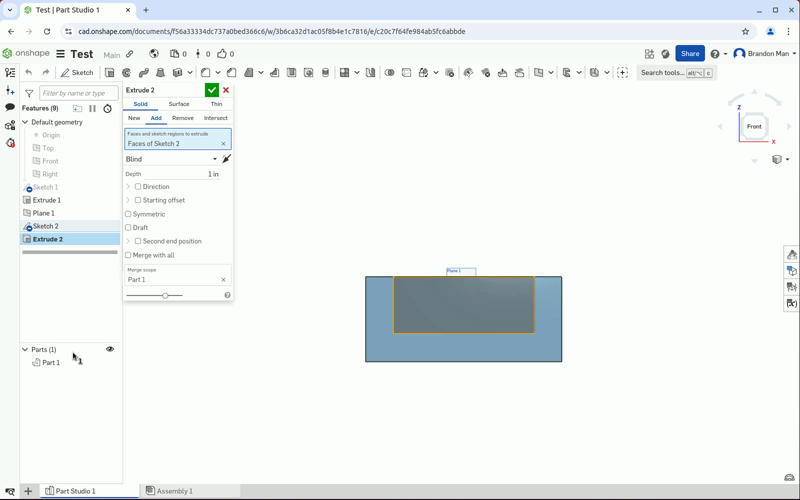
mouse_move(143, 106)
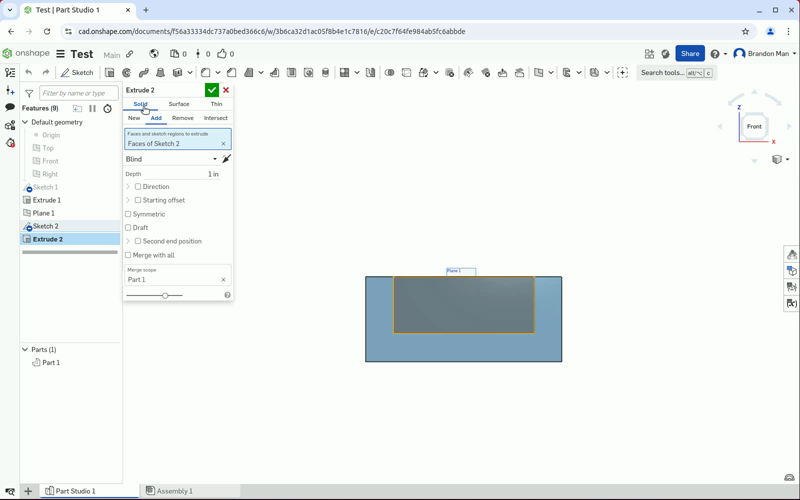
click(143, 106)
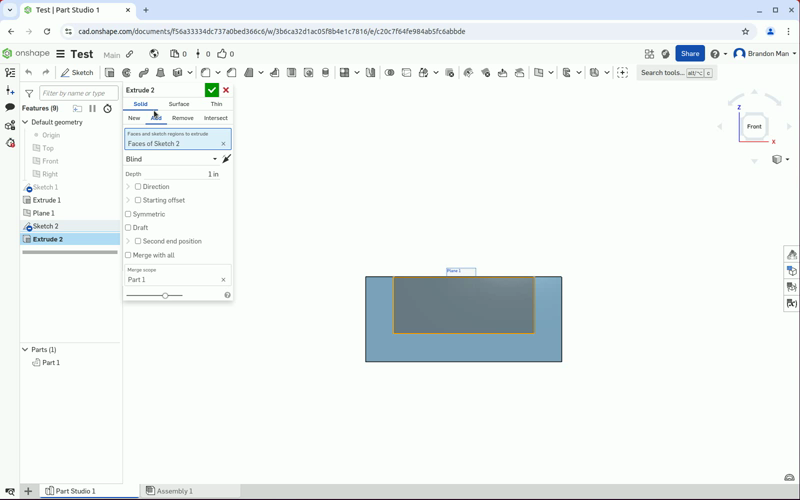
mouse_move(186, 120)
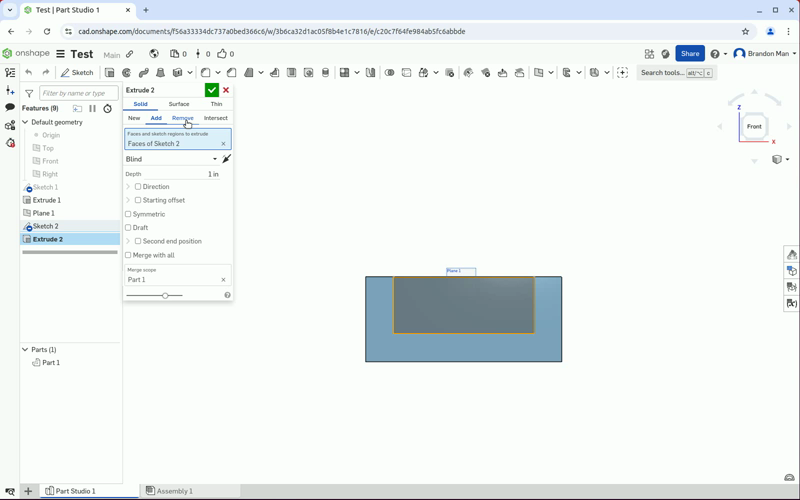
click(186, 120)
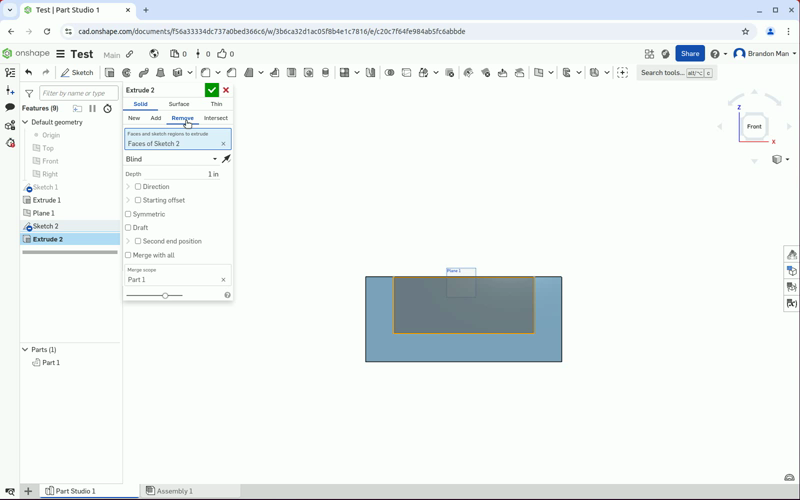
key(tab, 4)
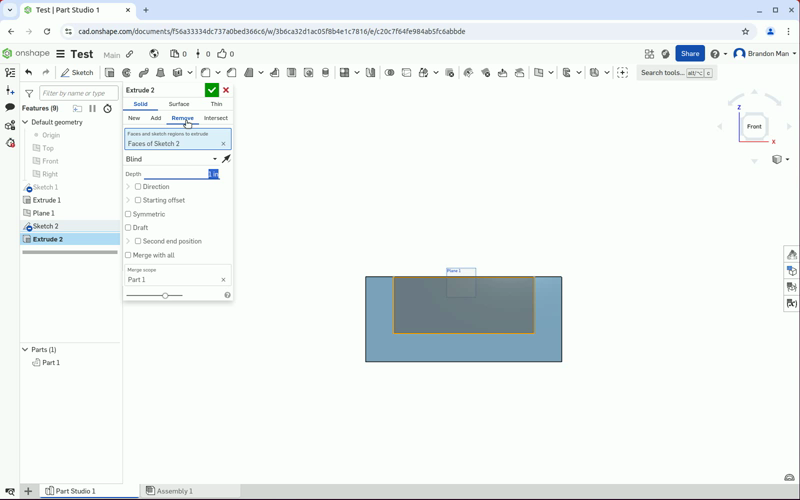
text(23.108)
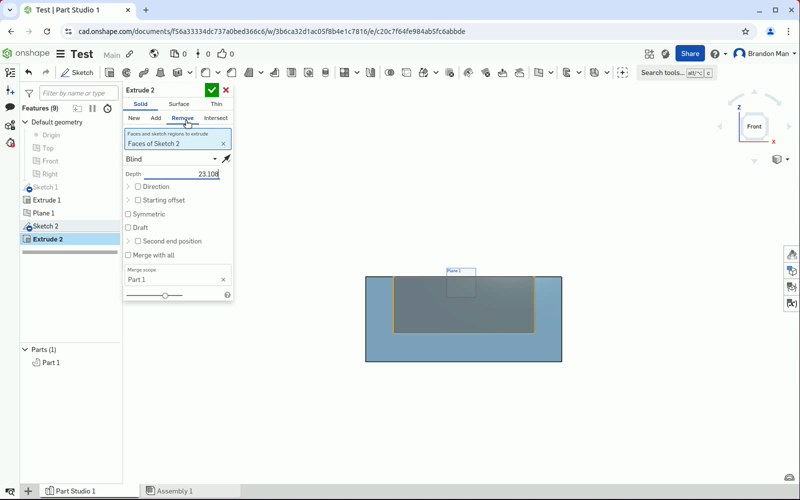
key(tab, 6)
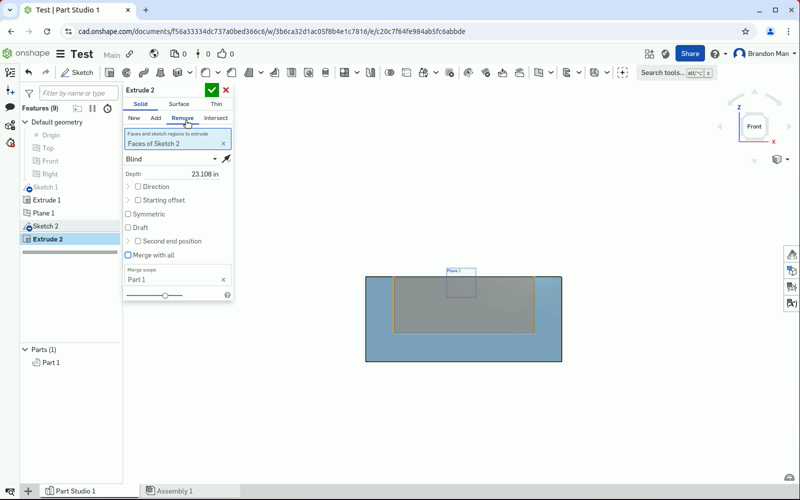
key(space)
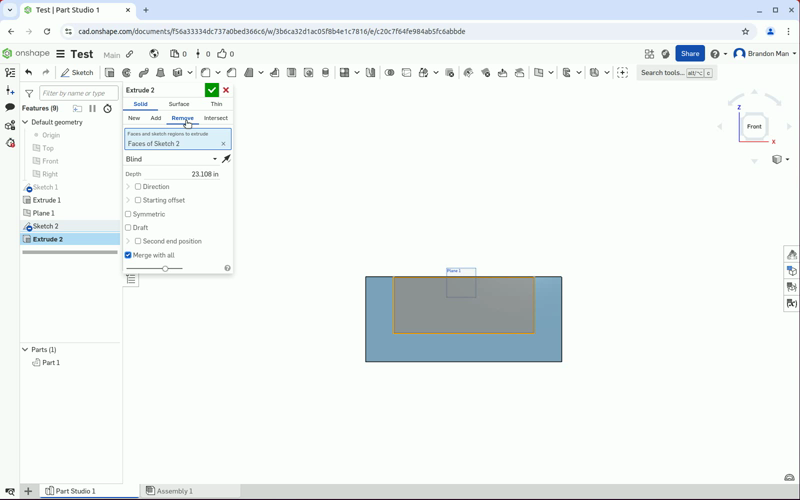
key(enter)
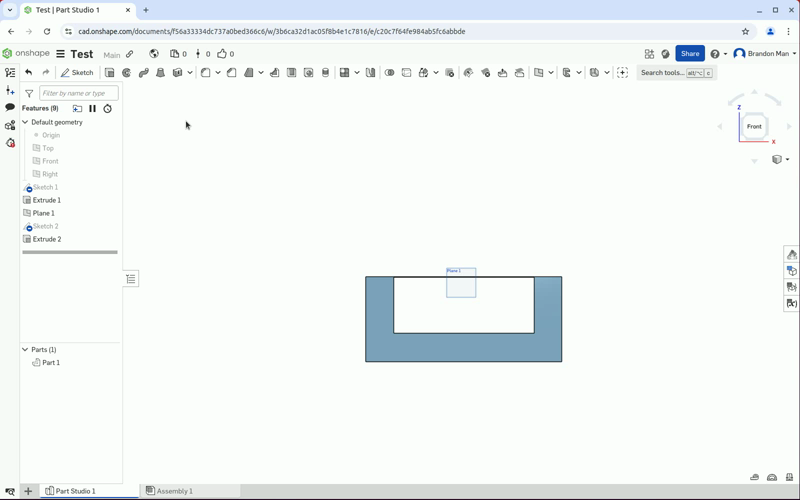
key(shift+h)
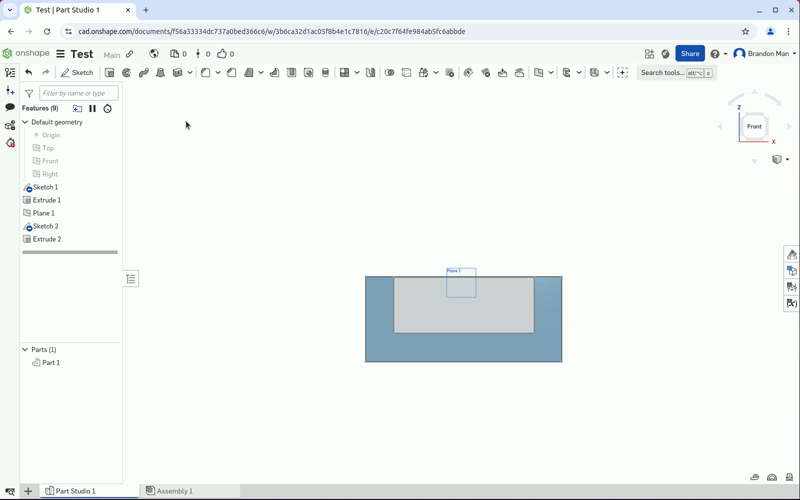
key(shift+h)
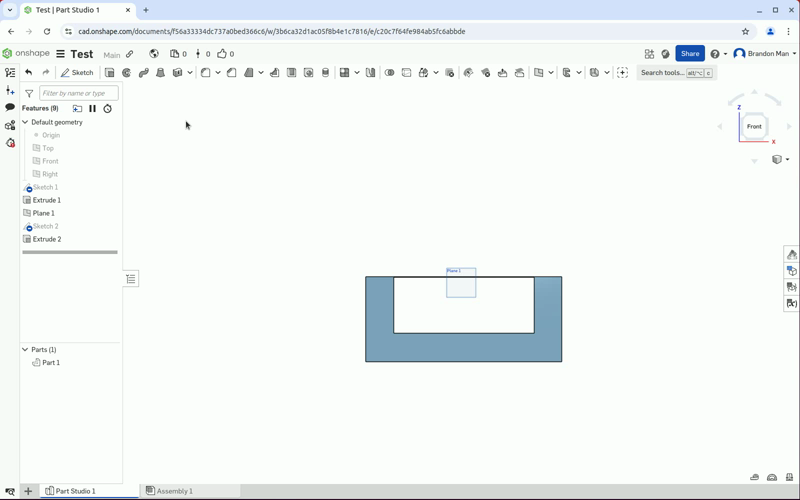
mouse_move(73, 189)
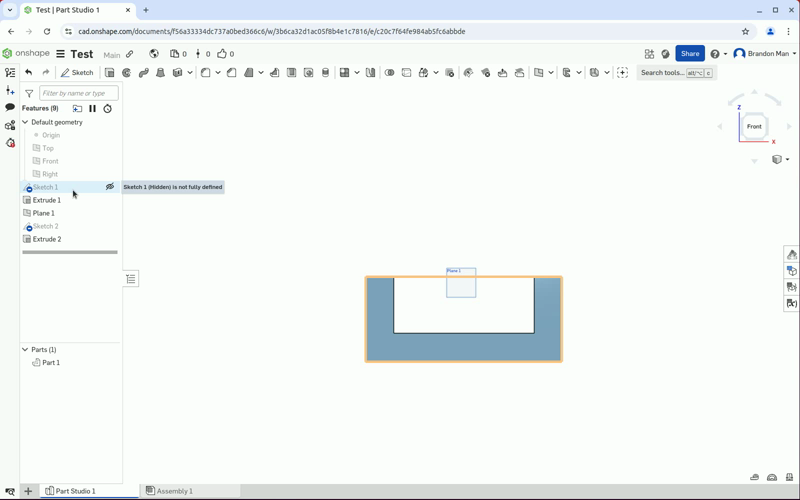
click(73, 189)
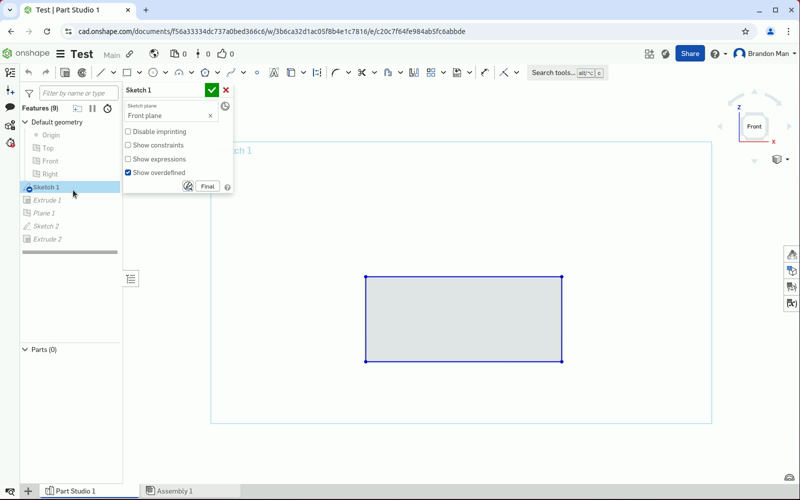
mouse_move(229, 92)
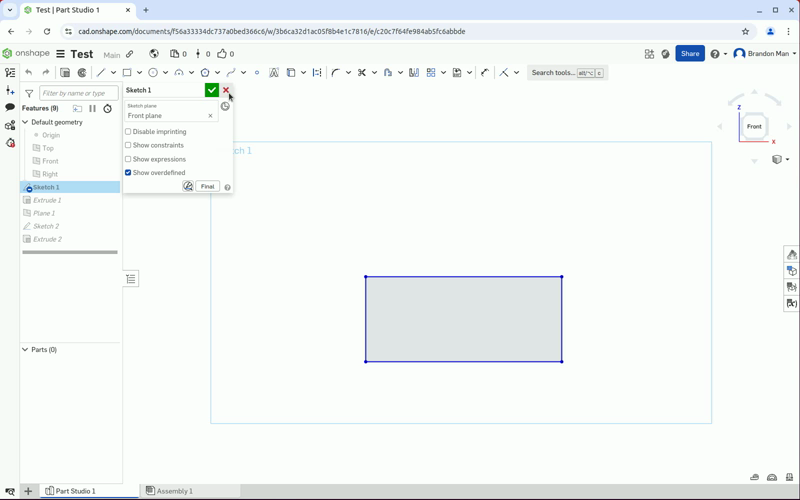
click(229, 92)
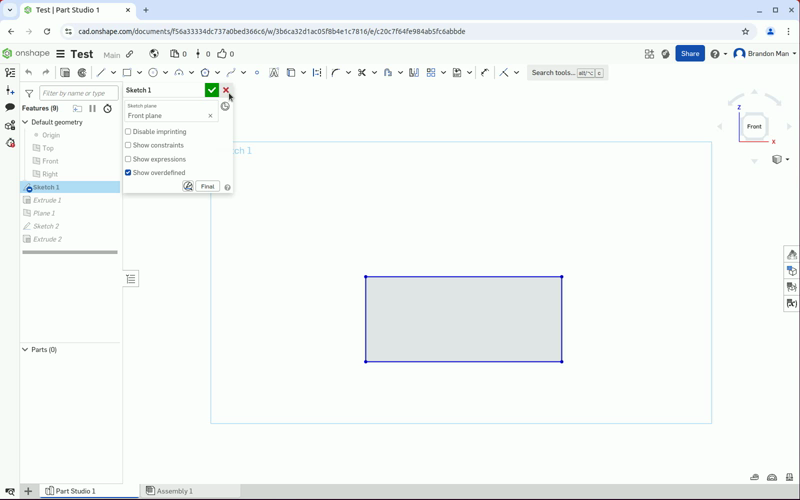
mouse_move(73, 352)
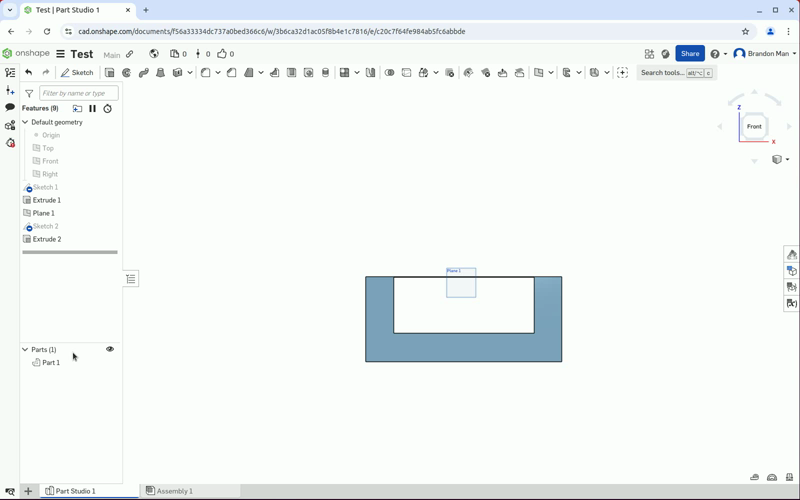
key(y)
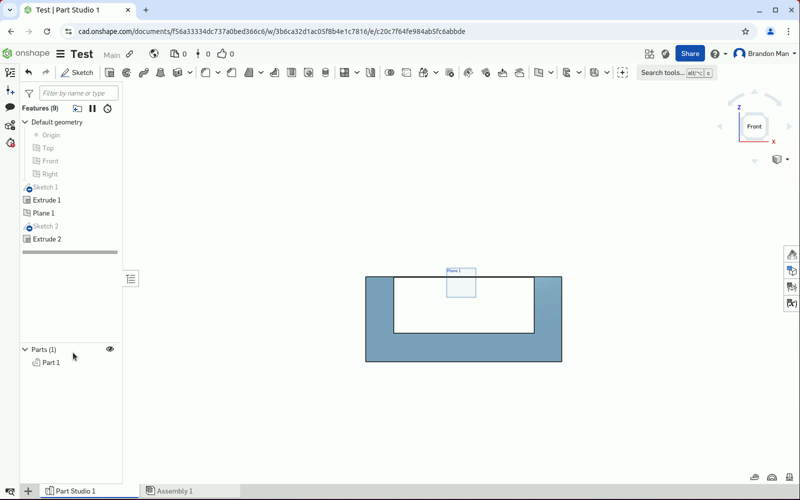
key(shift+p)
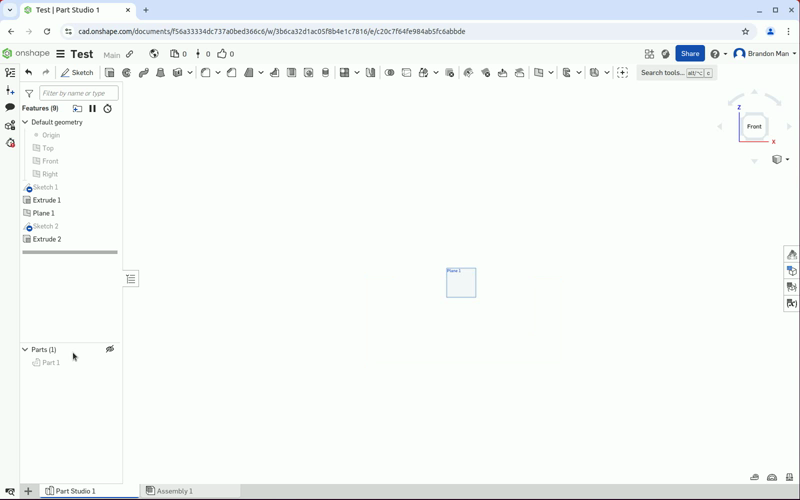
key(space)
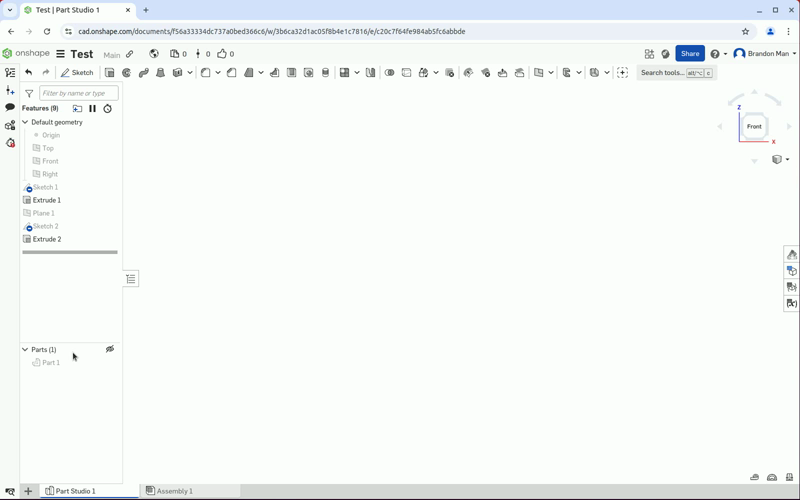
key_down(shift)
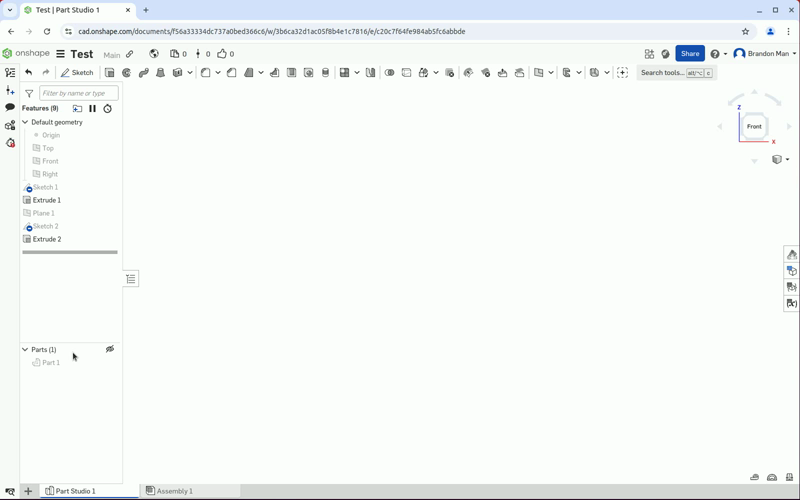
key(down)
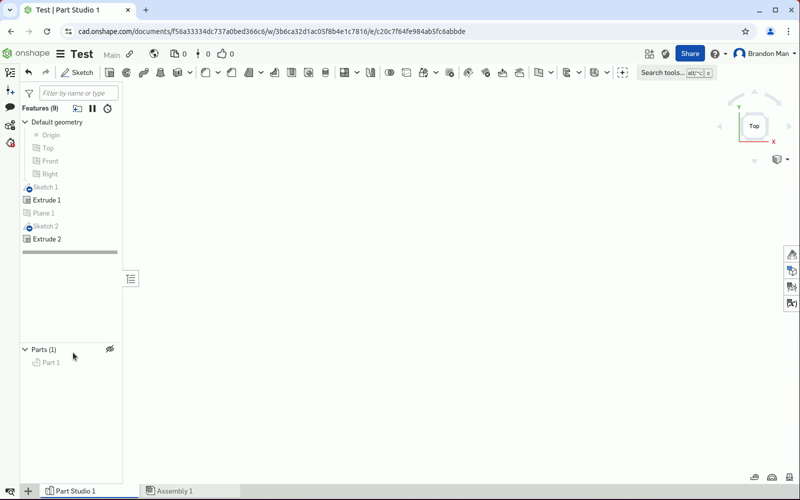
key_up(shift)
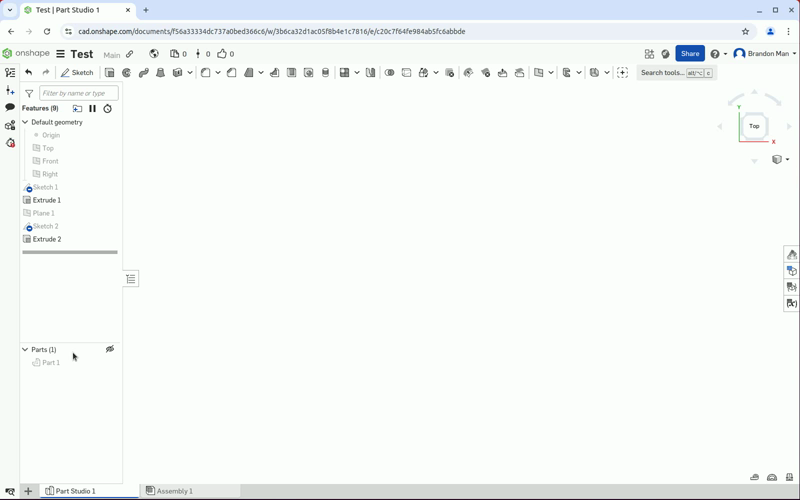
mouse_move(73, 352)
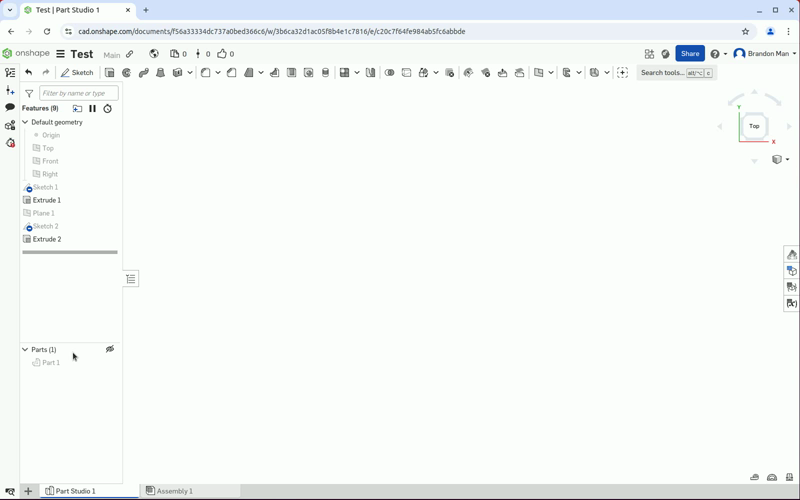
key(shift+y)
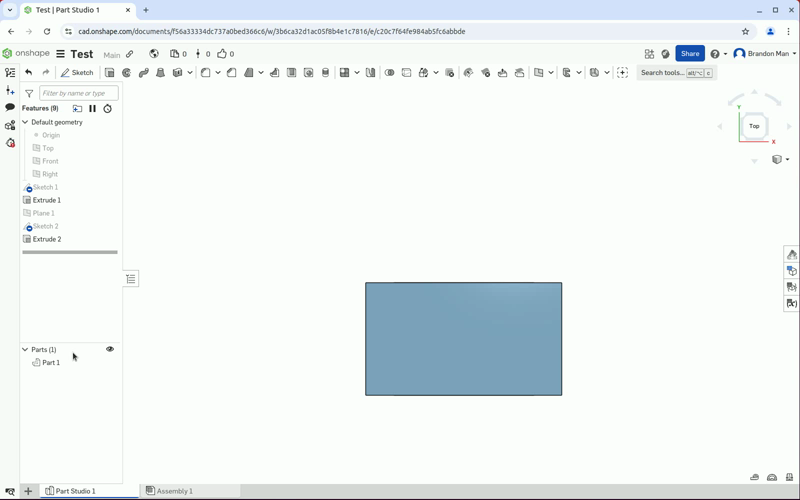
mouse_move(541, 75)
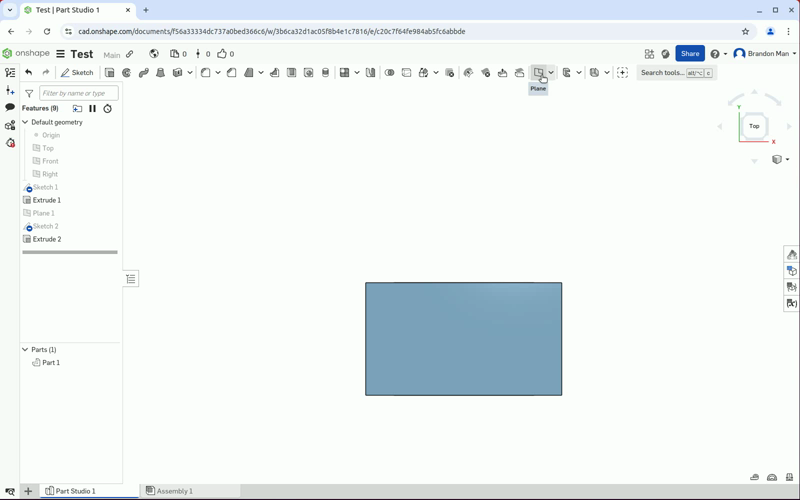
click(541, 75)
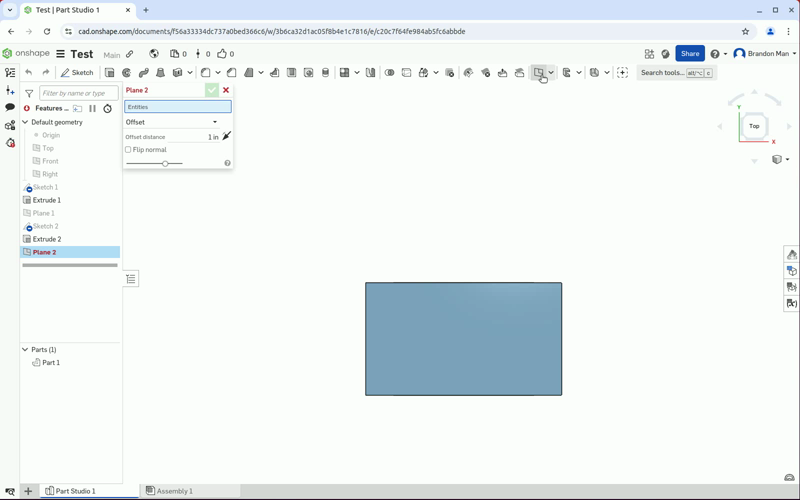
mouse_move(73, 150)
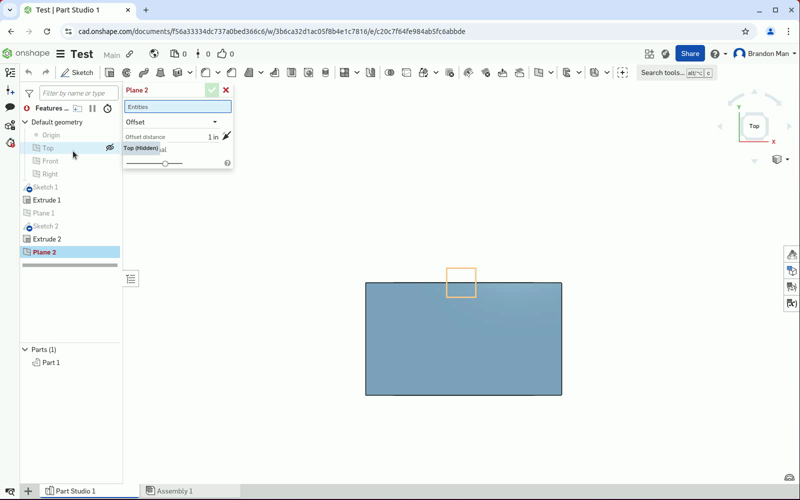
click(73, 150)
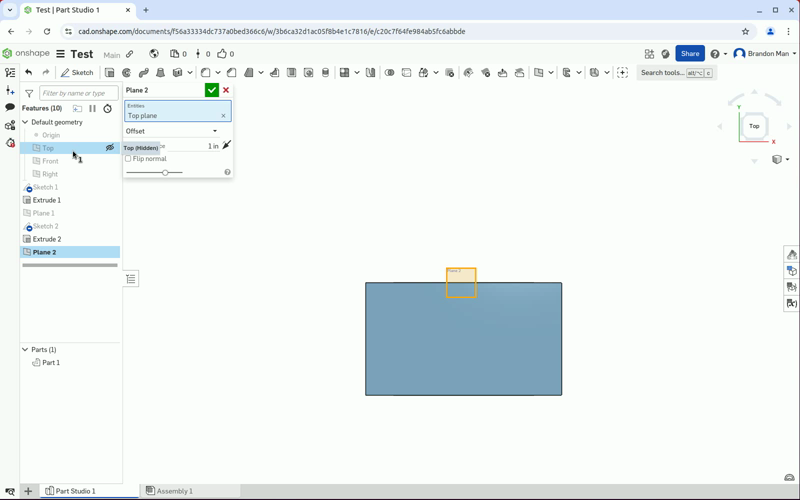
key(tab, 2)
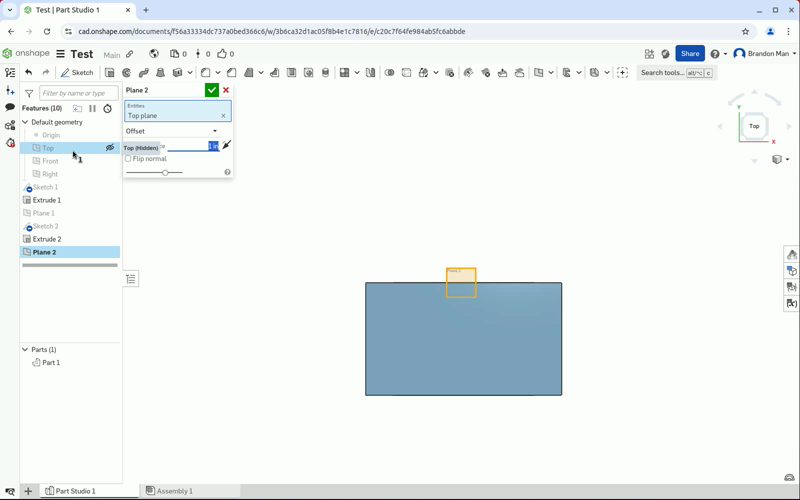
text(10.352)
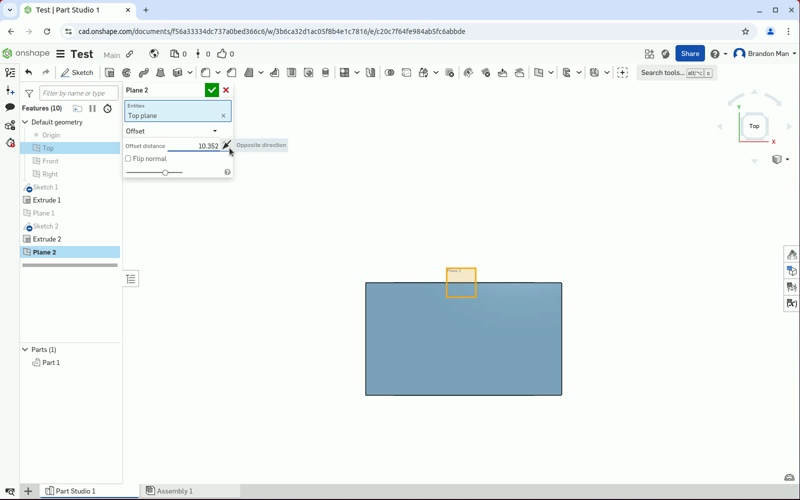
mouse_move(229, 147)
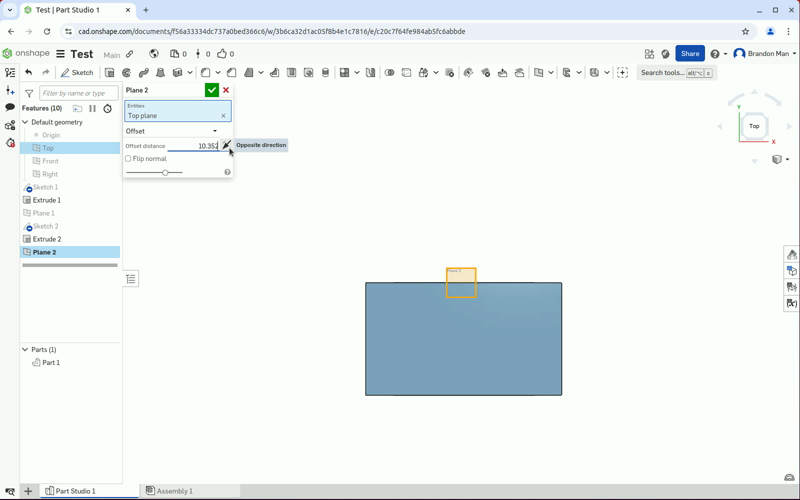
click(229, 147)
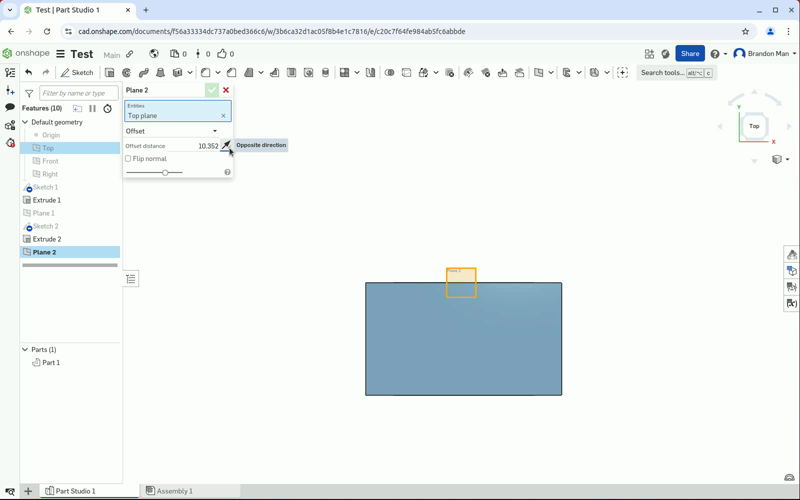
key(enter, 2)
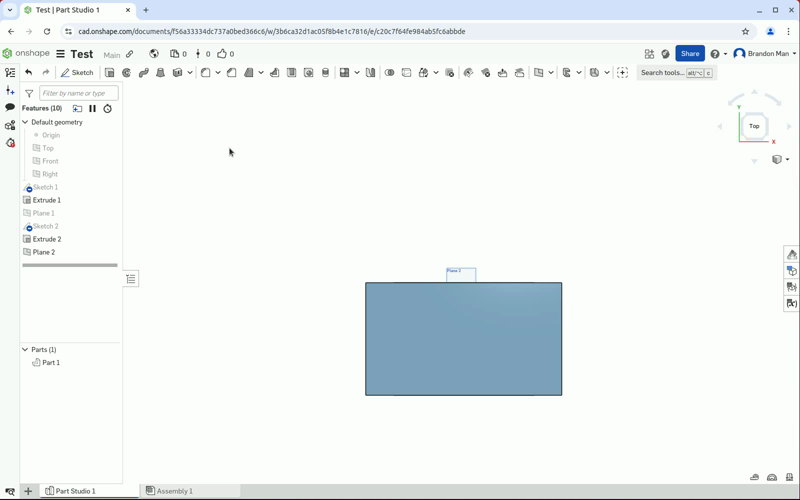
key(shift+s)
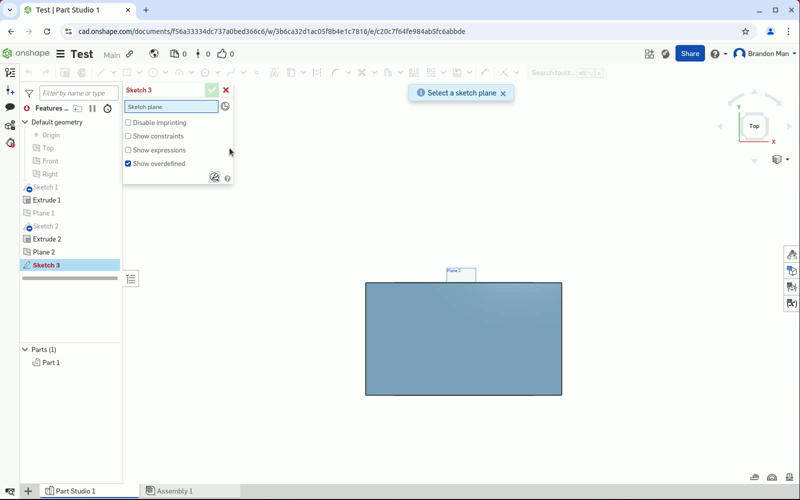
mouse_move(73, 254)
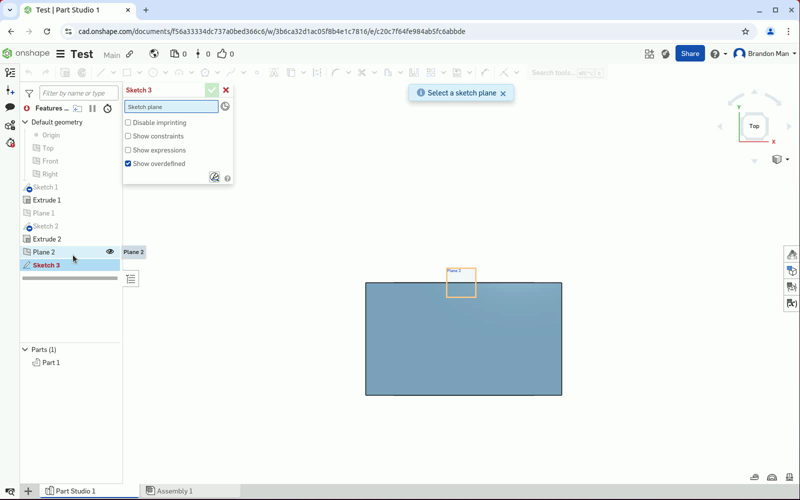
click(73, 254)
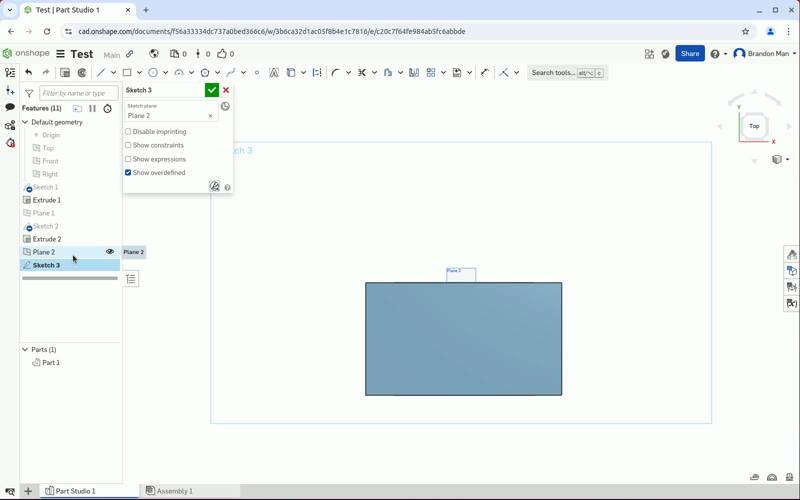
mouse_move(73, 352)
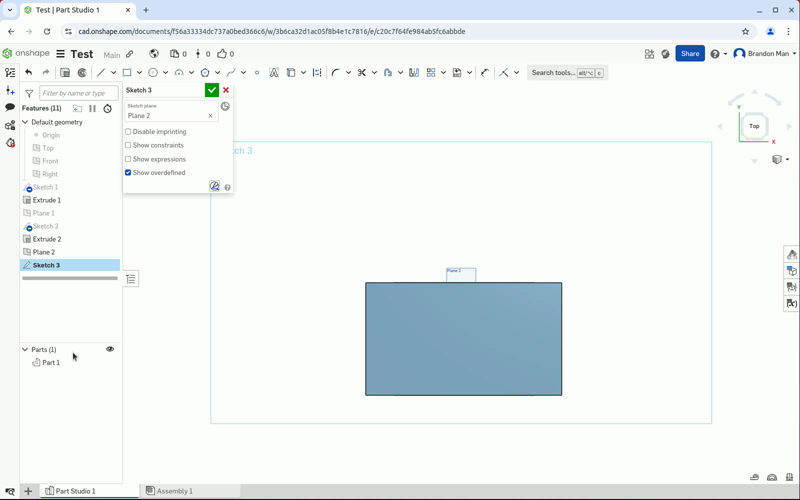
key(y)
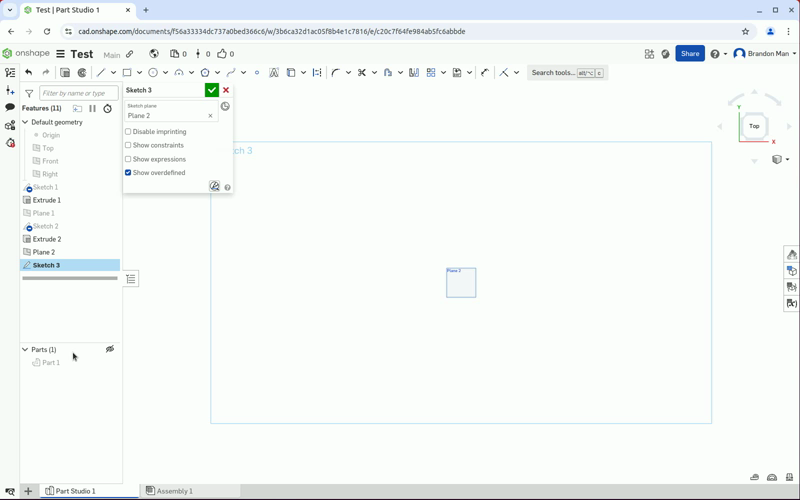
key(l)
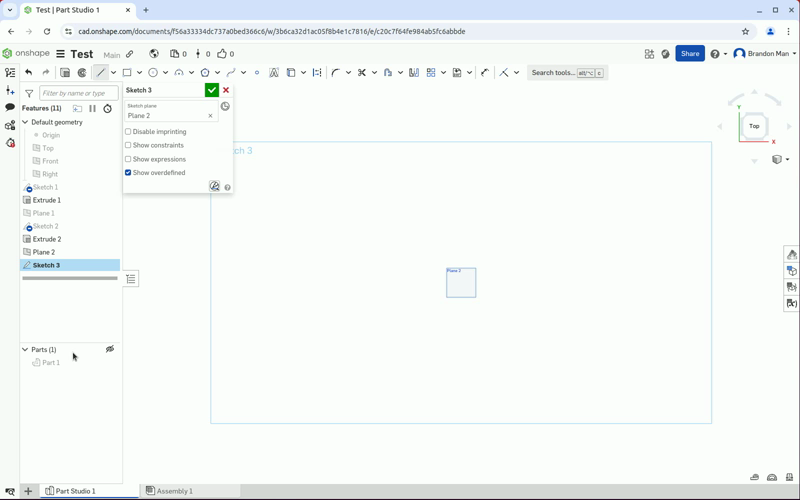
key_down(shift)
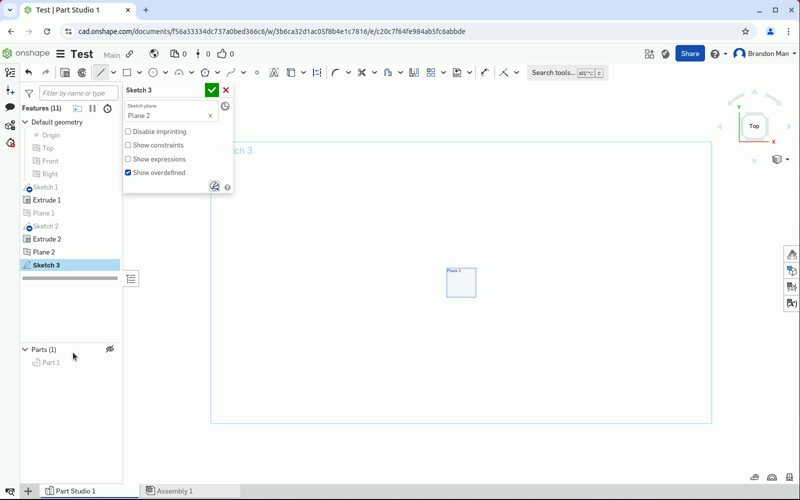
mouse_move(534, 395)
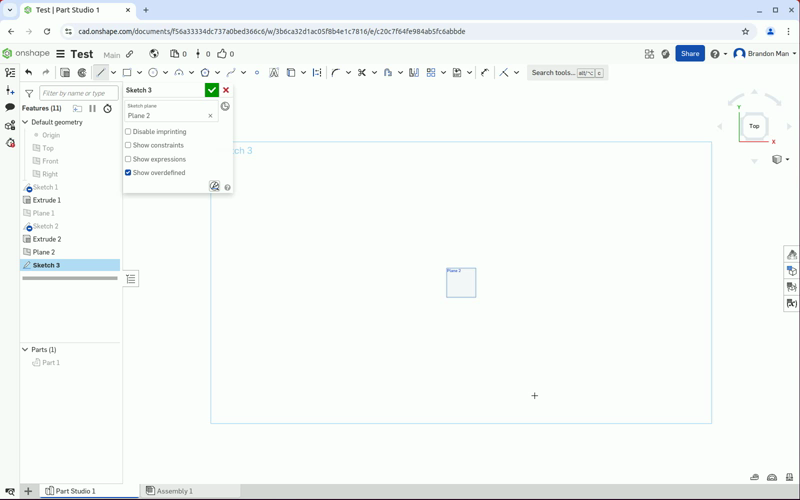
click(534, 395)
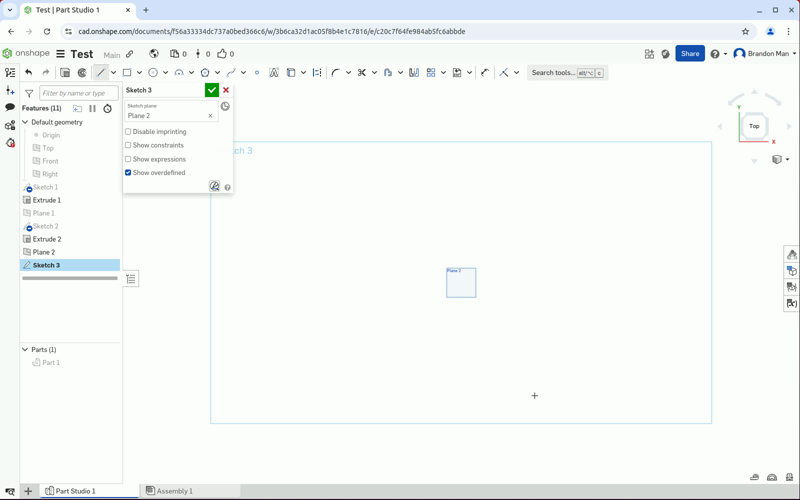
key_up(shift)
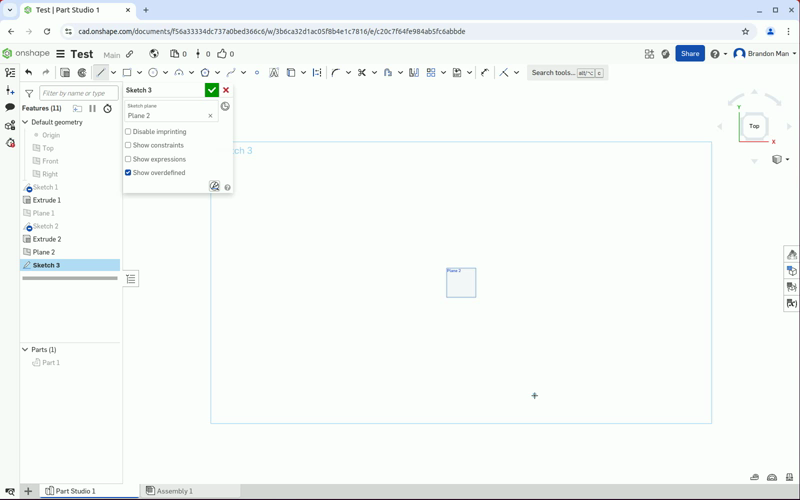
key_down(shift)
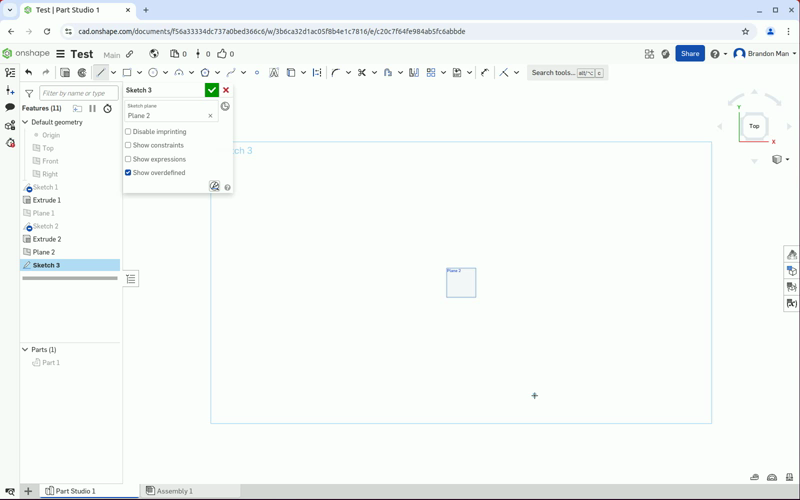
mouse_move(564, 395)
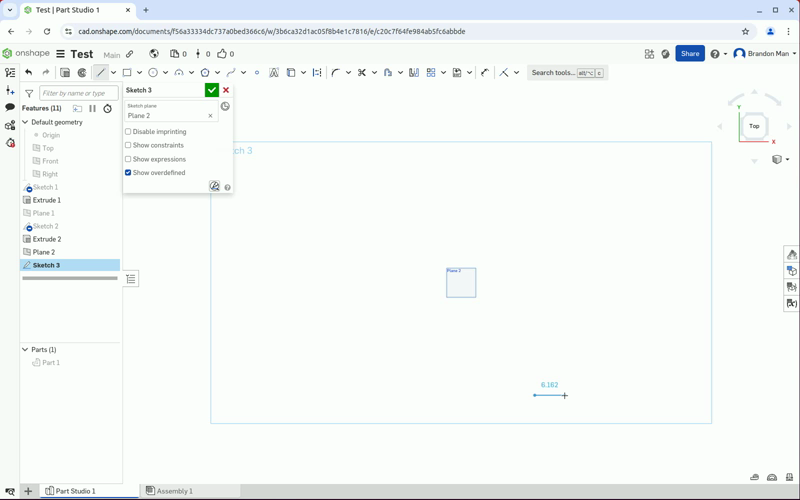
mouse_move(563, 395)
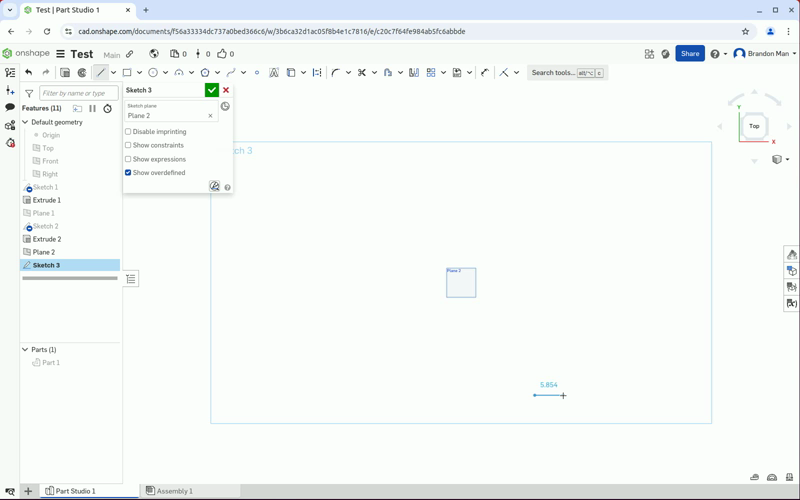
click(563, 395)
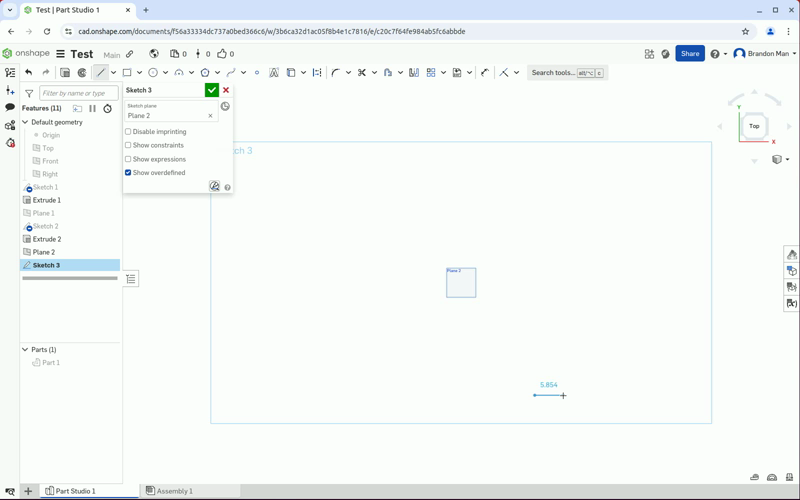
key_up(shift)
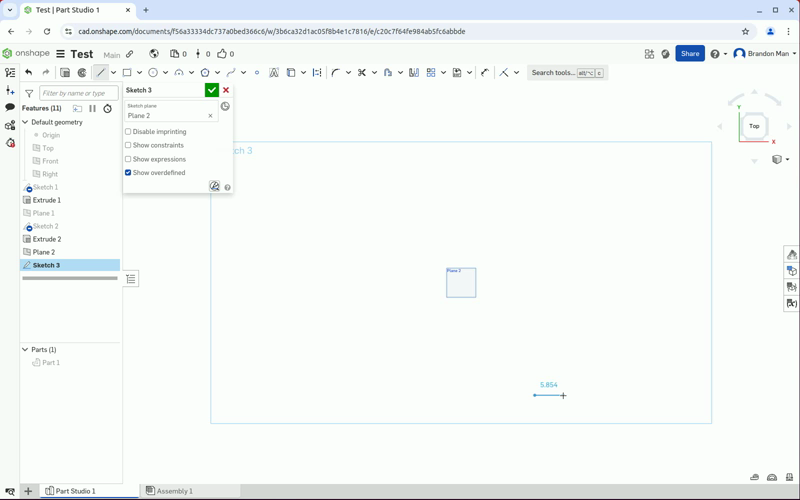
key_down(shift)
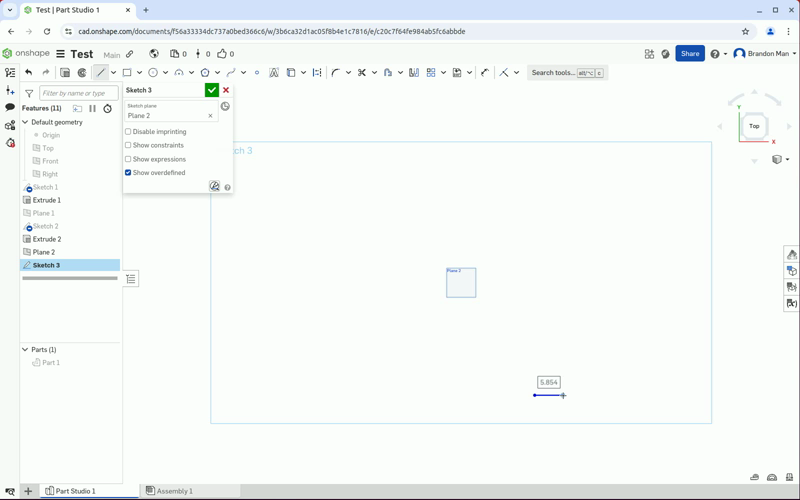
mouse_move(589, 395)
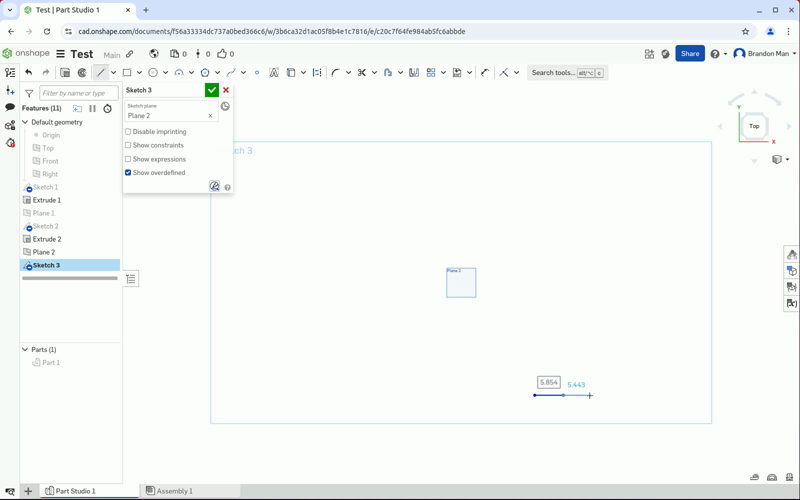
mouse_move(563, 338)
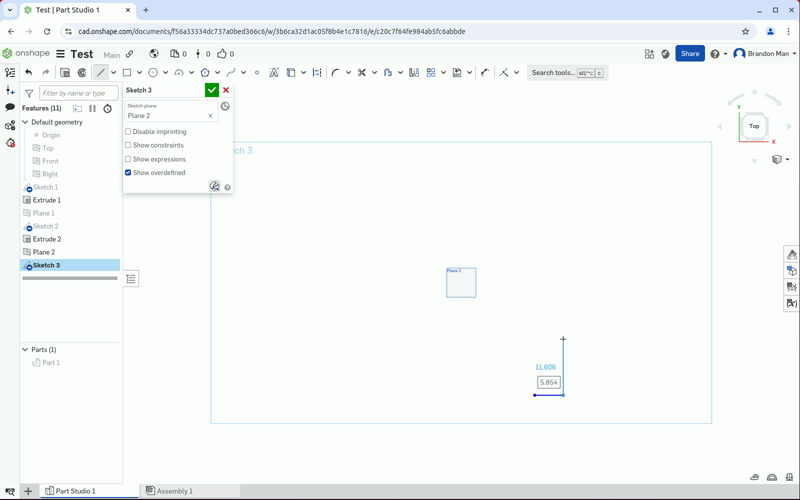
click(563, 338)
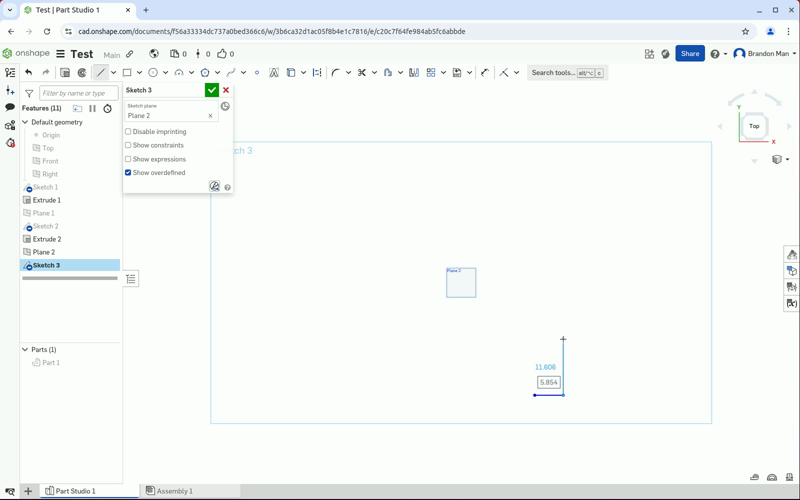
key_up(shift)
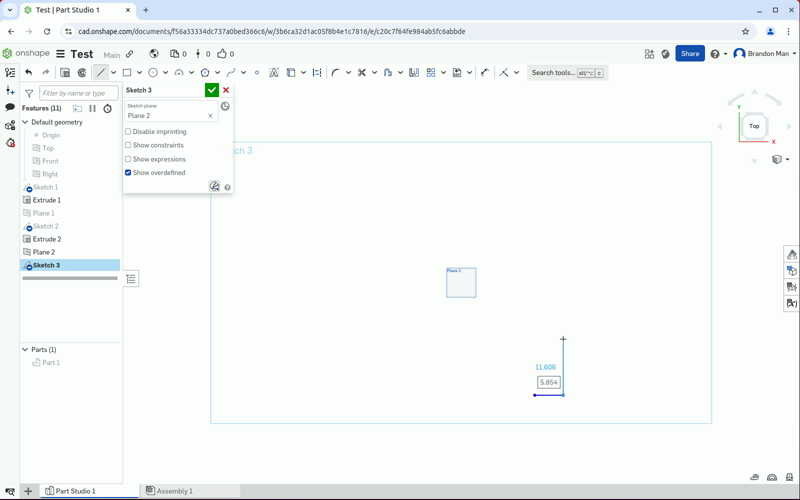
key_down(shift)
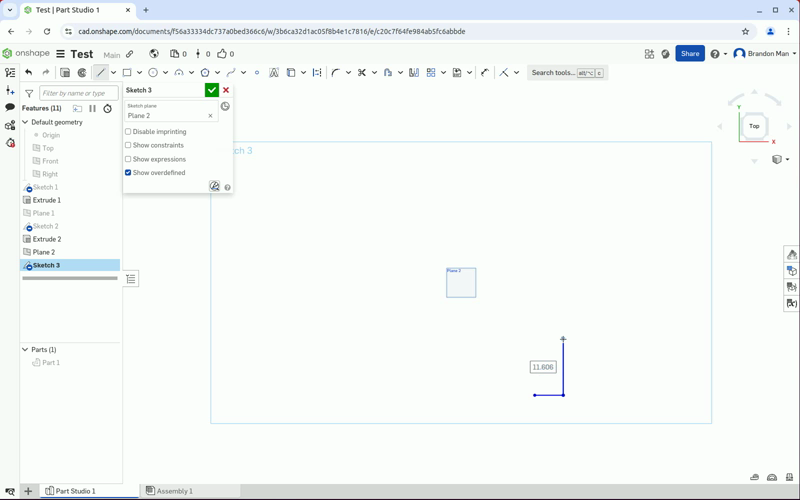
mouse_move(589, 338)
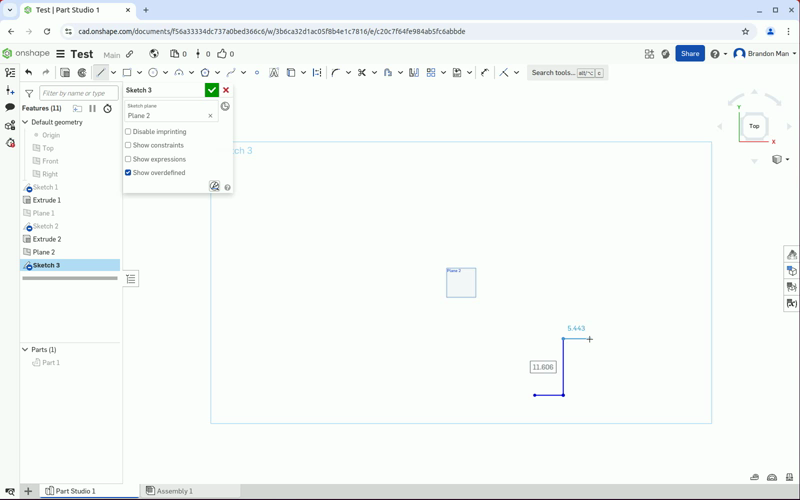
mouse_move(534, 338)
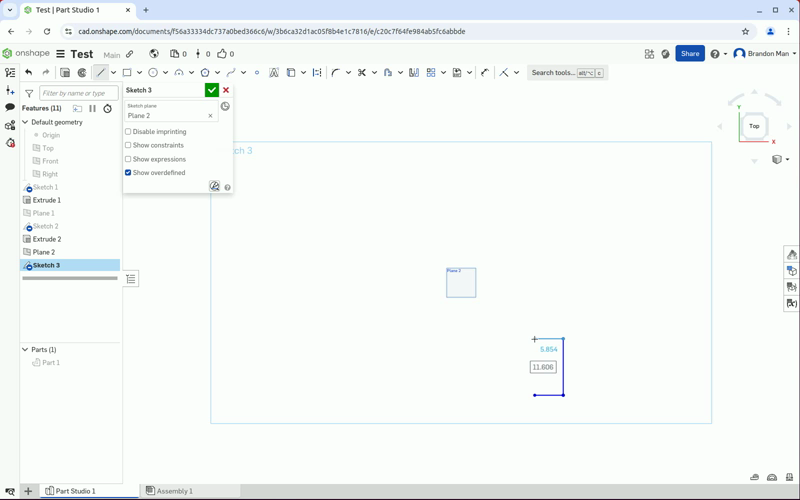
click(534, 338)
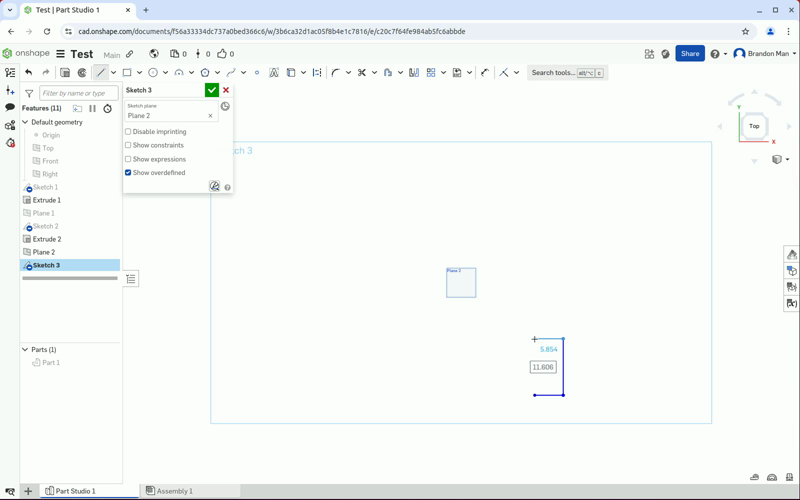
key_up(shift)
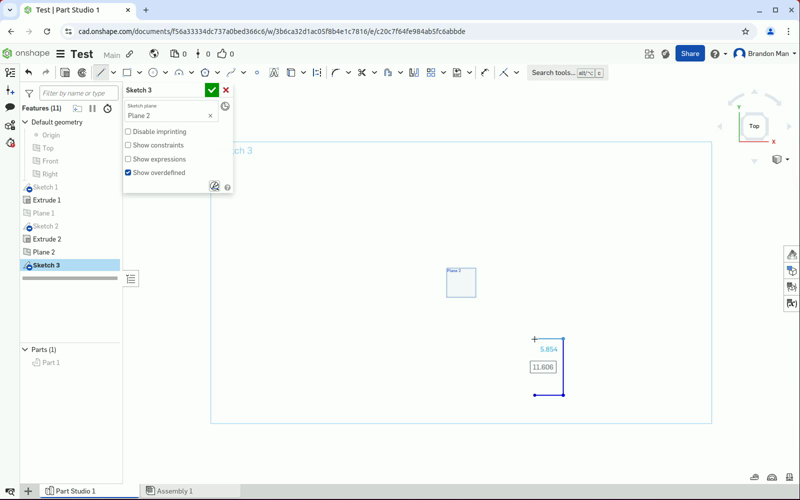
mouse_move(564, 338)
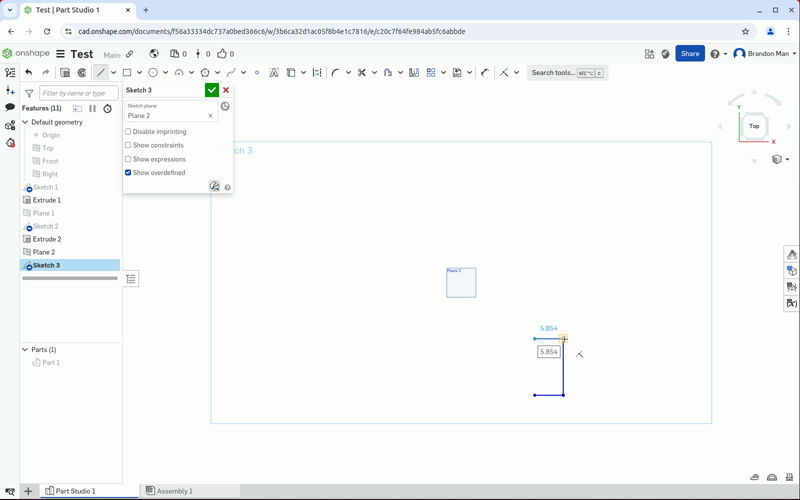
key_down(shift)
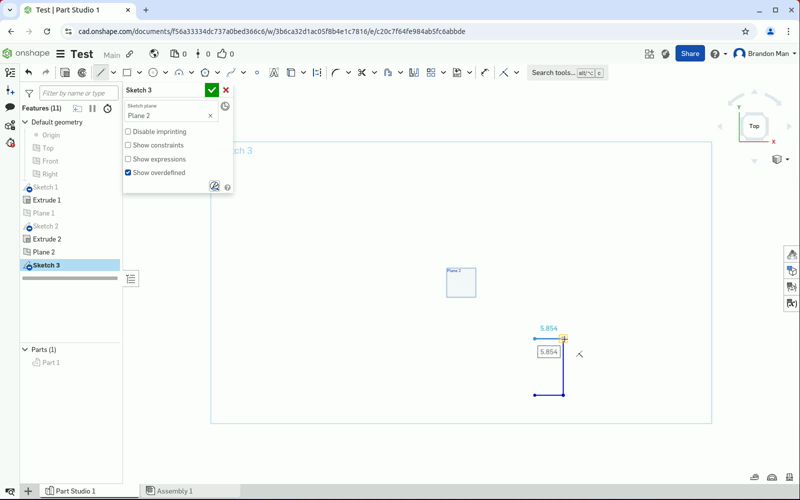
mouse_move(534, 395)
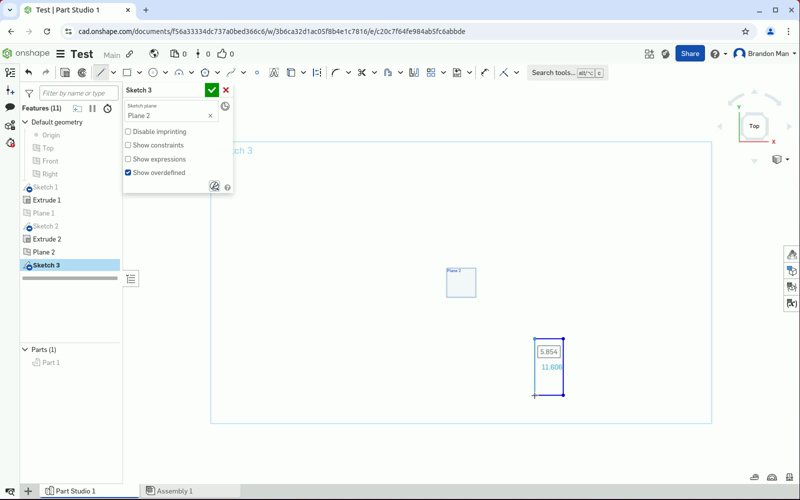
key_up(shift)
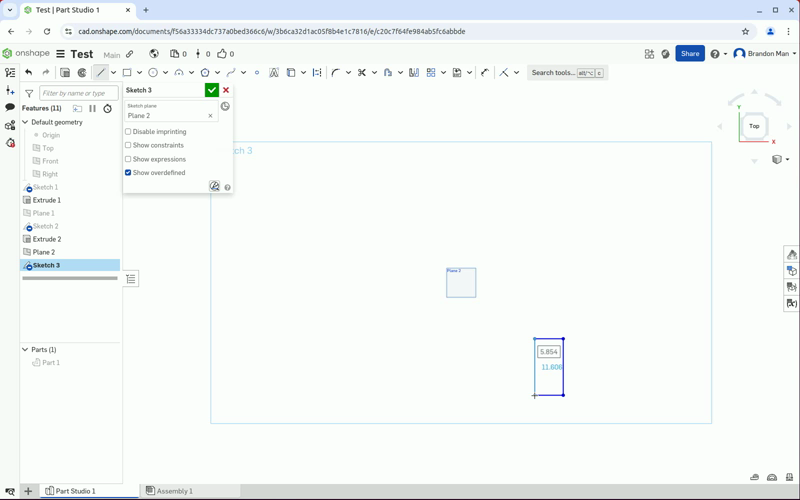
click(534, 395)
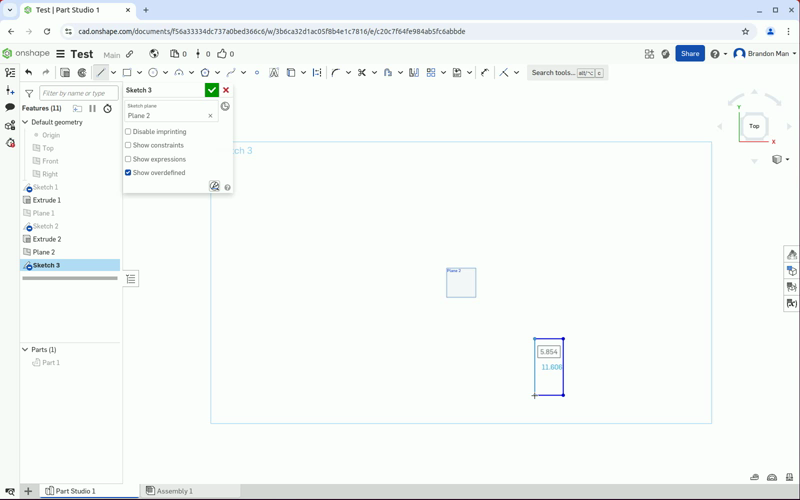
key(esc)
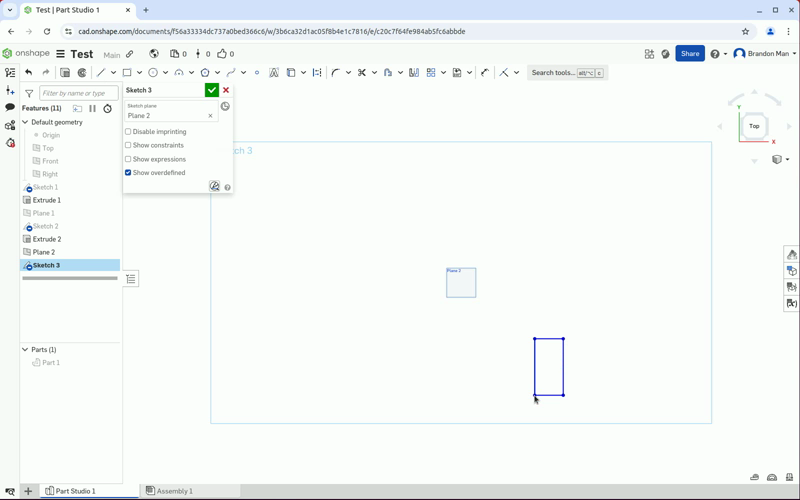
mouse_move(560, 372)
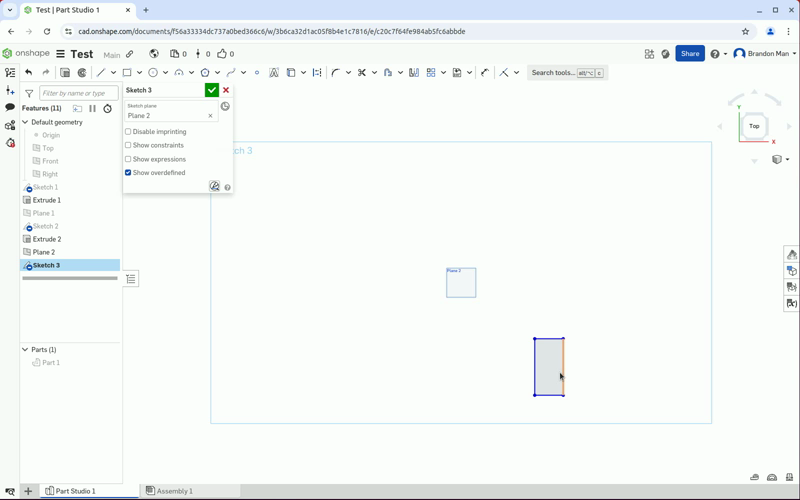
scroll(6)
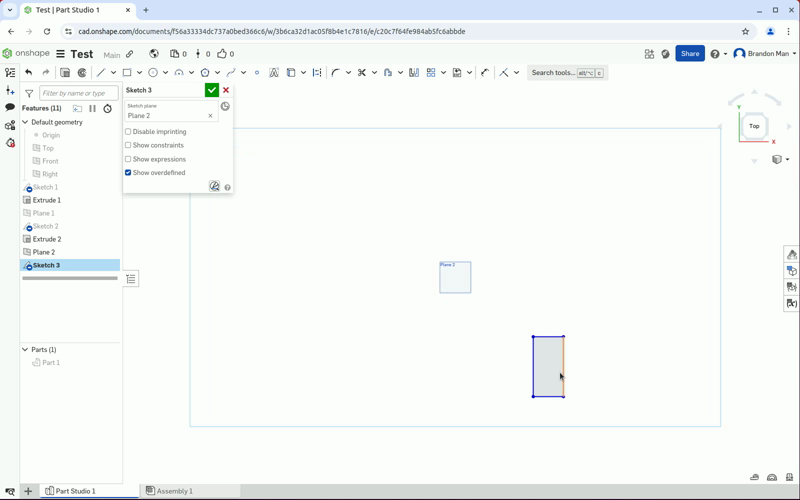
scroll(6)
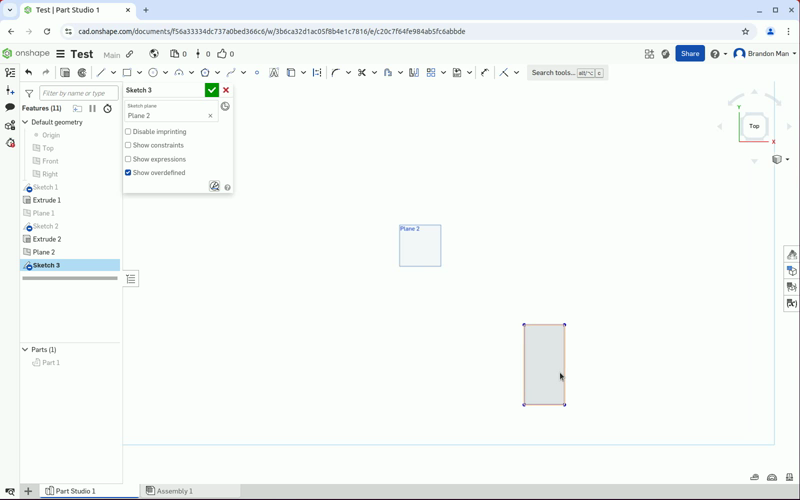
scroll(6)
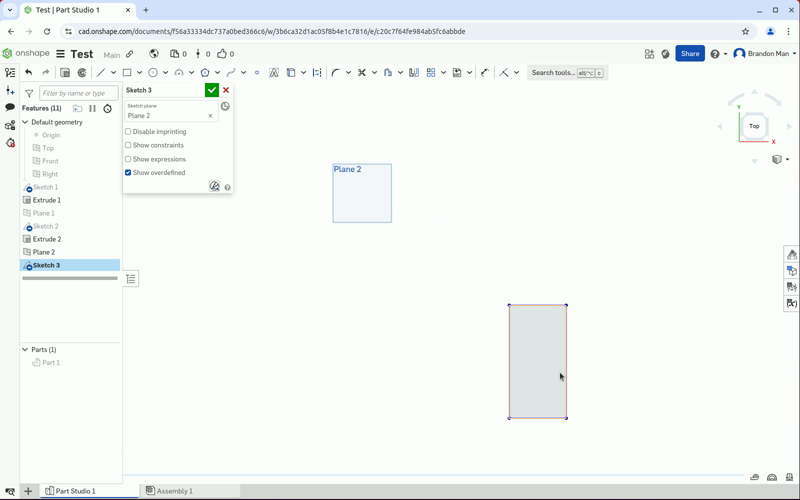
scroll(6)
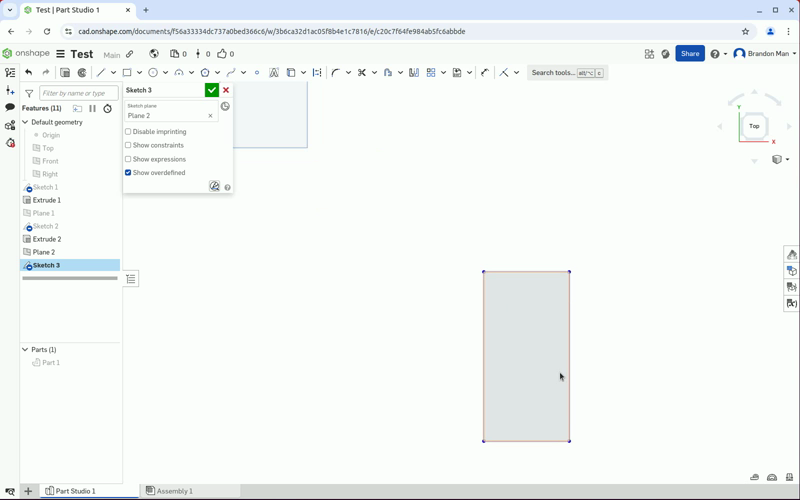
scroll(6)
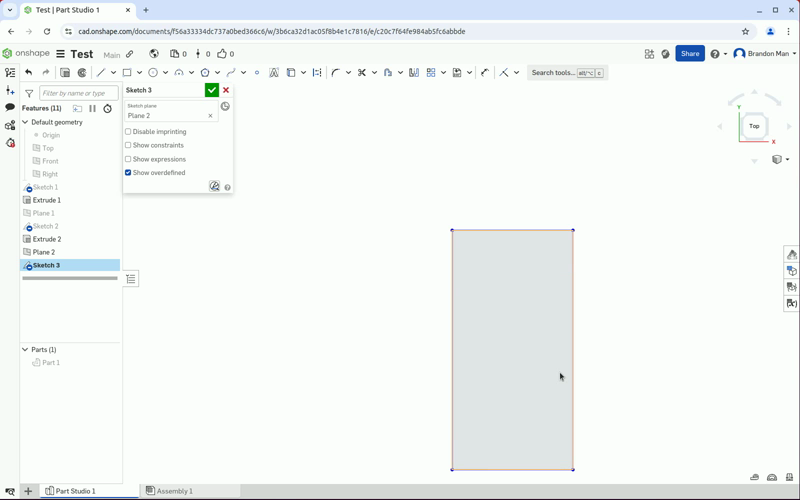
scroll(6)
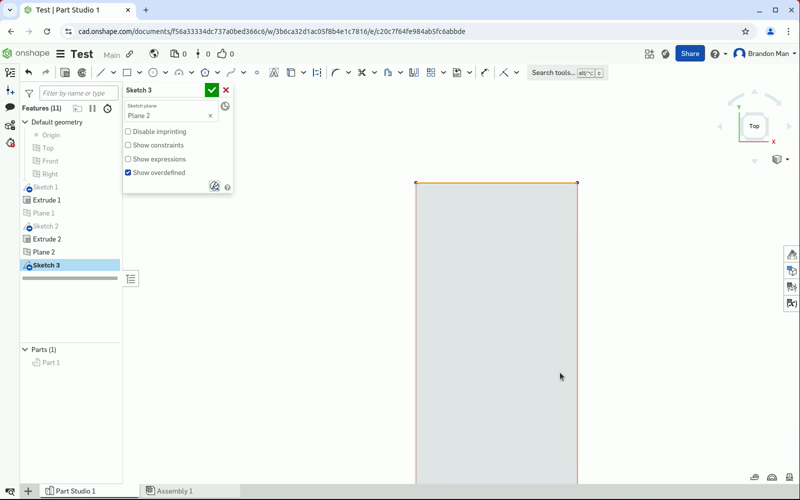
scroll(6)
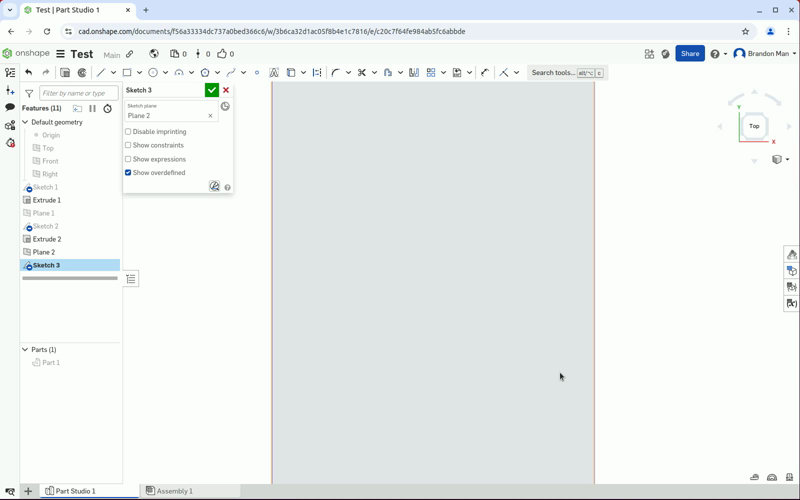
click(560, 372)
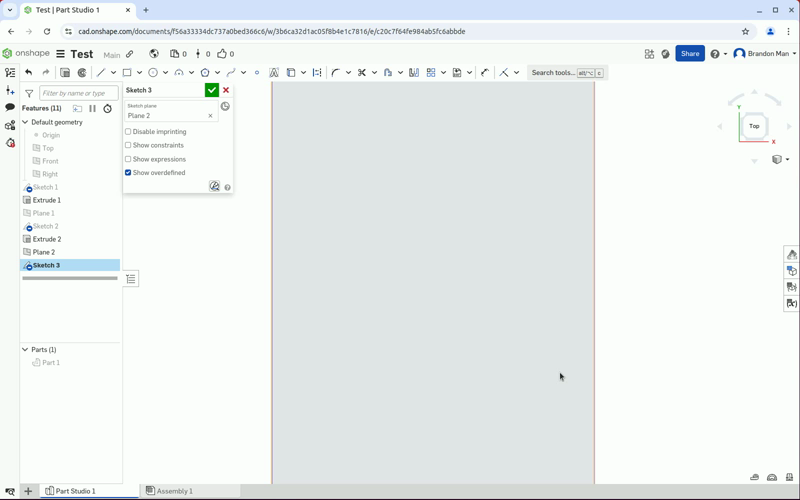
scroll(-6)
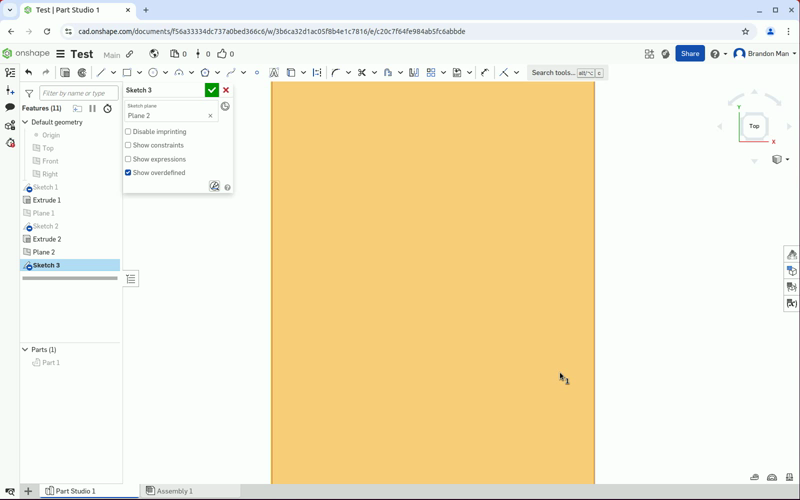
scroll(-6)
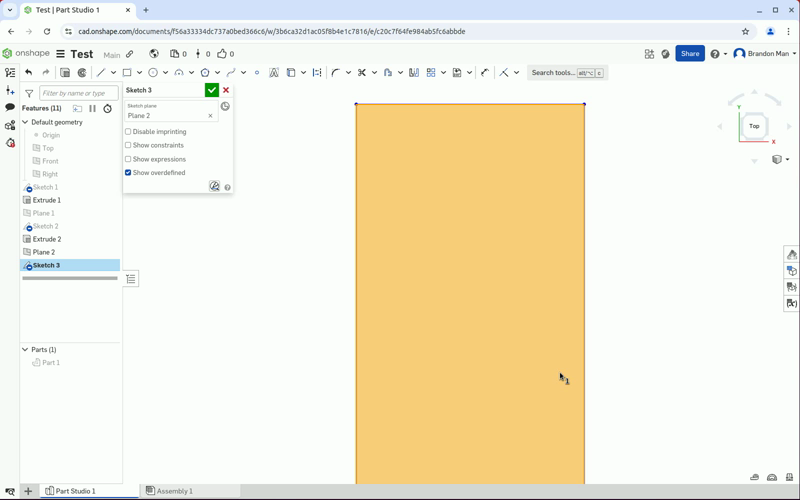
scroll(-6)
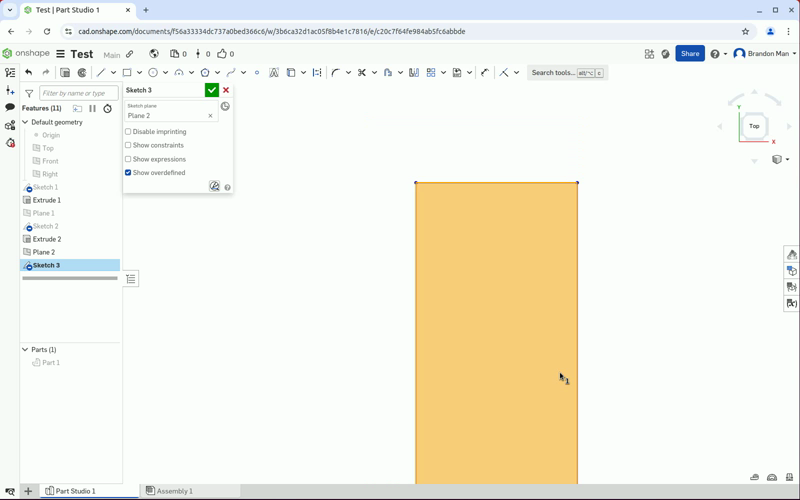
scroll(-6)
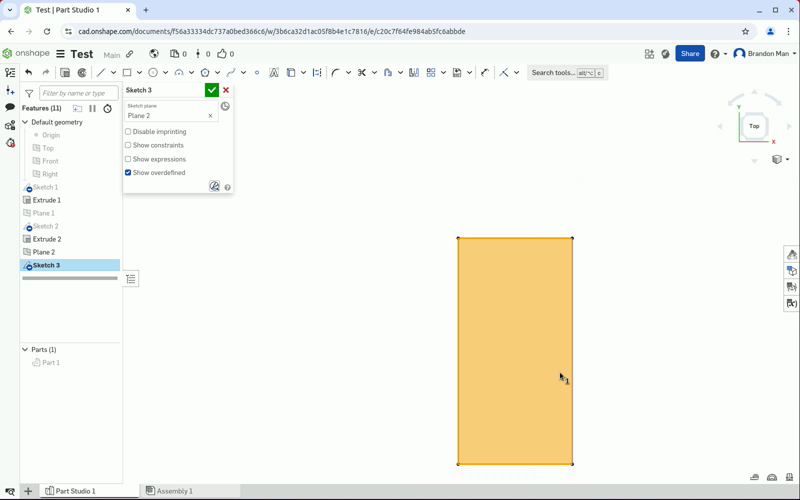
scroll(-6)
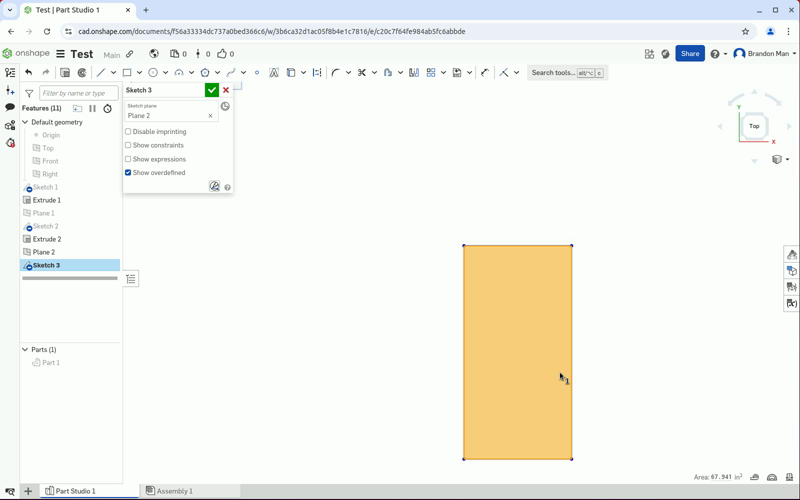
scroll(-6)
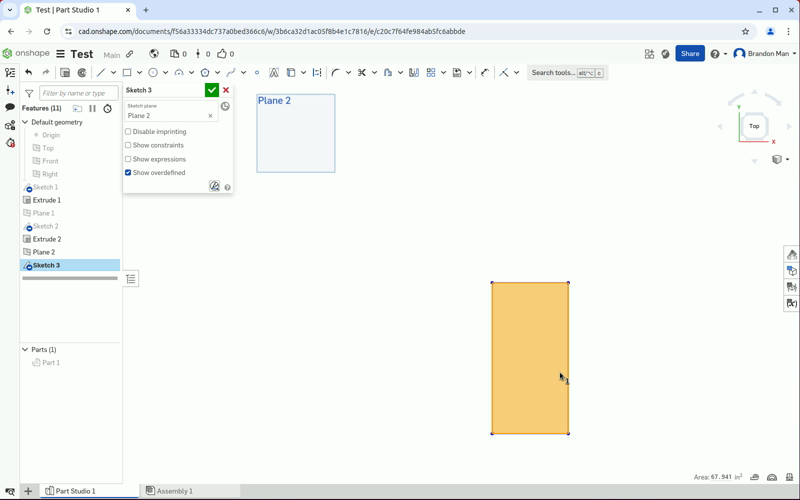
scroll(-6)
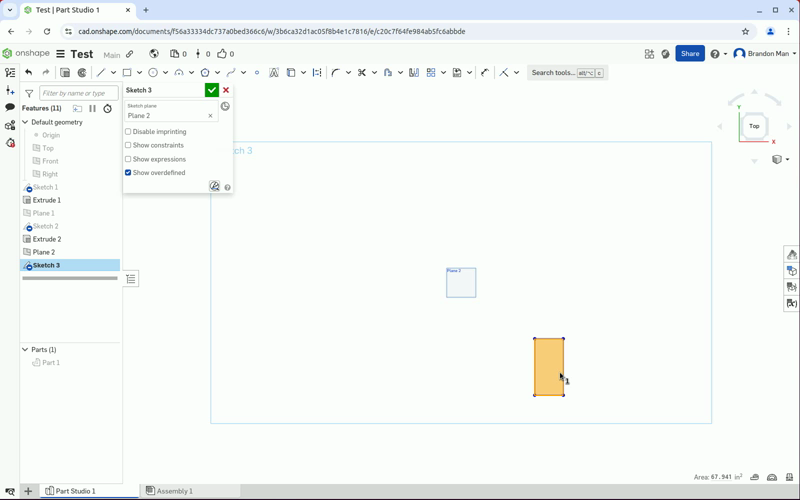
mouse_move(73, 352)
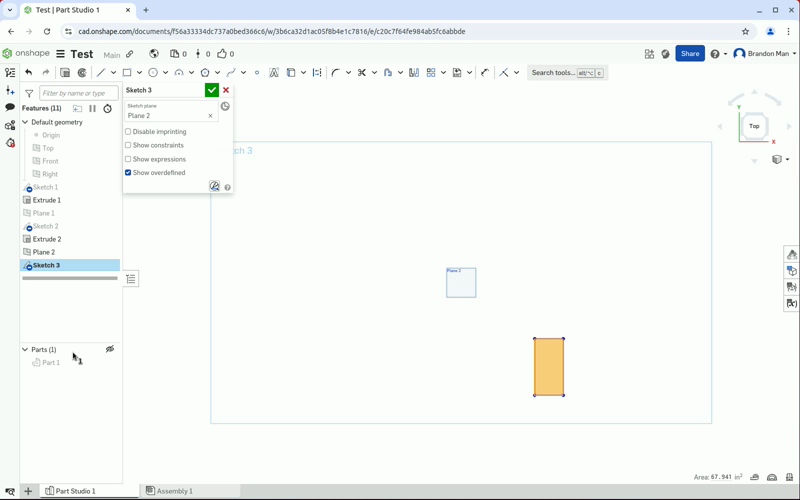
key(shift+y)
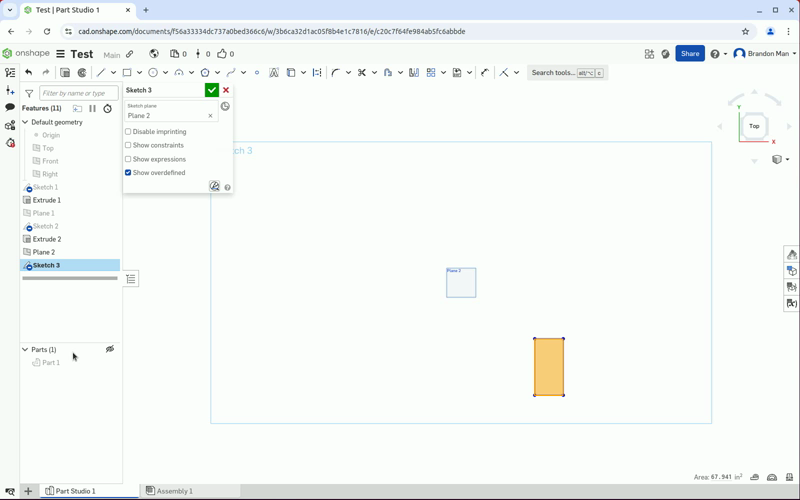
key(shift+e)
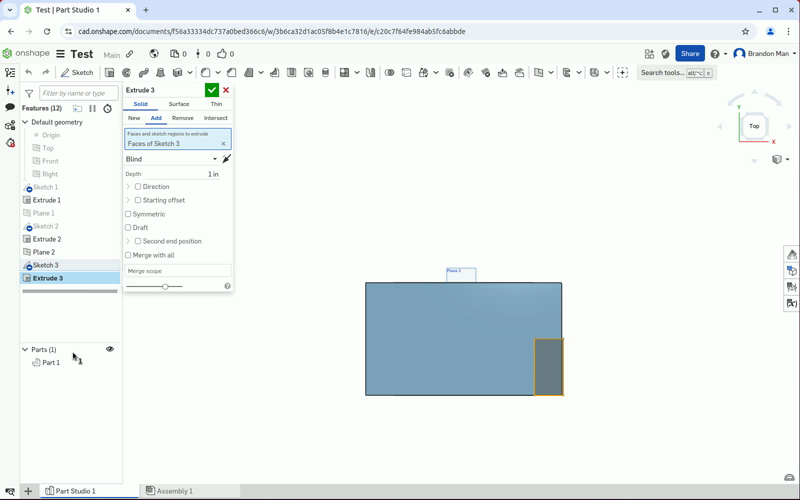
mouse_move(143, 106)
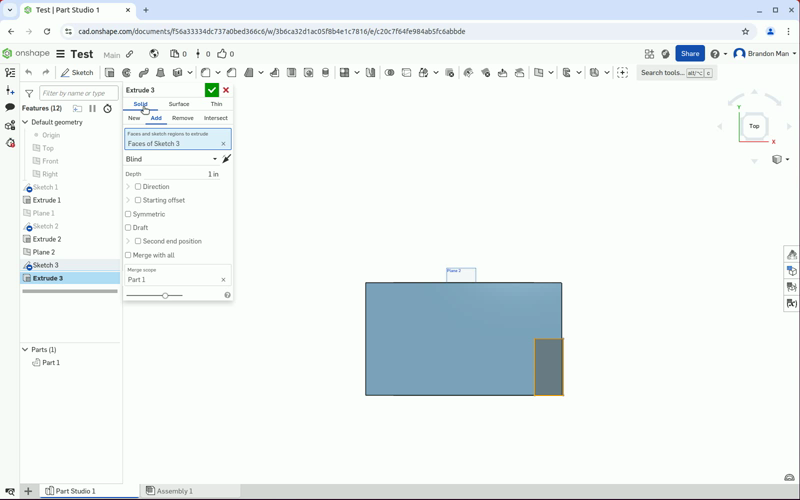
click(143, 106)
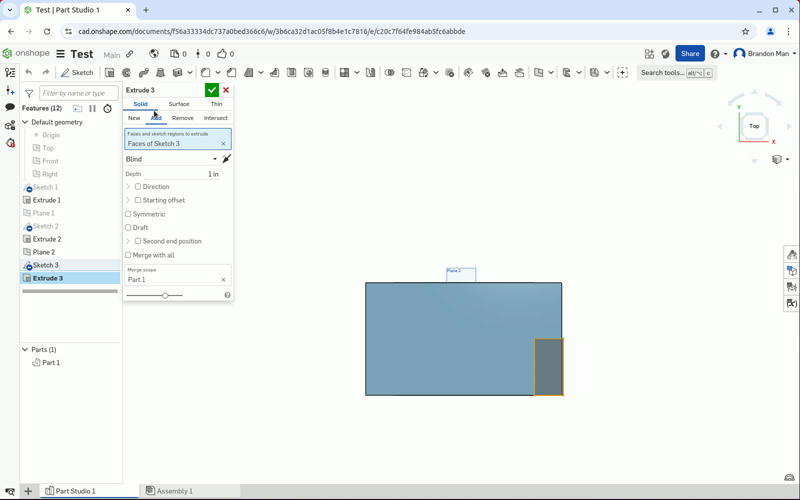
mouse_move(186, 120)
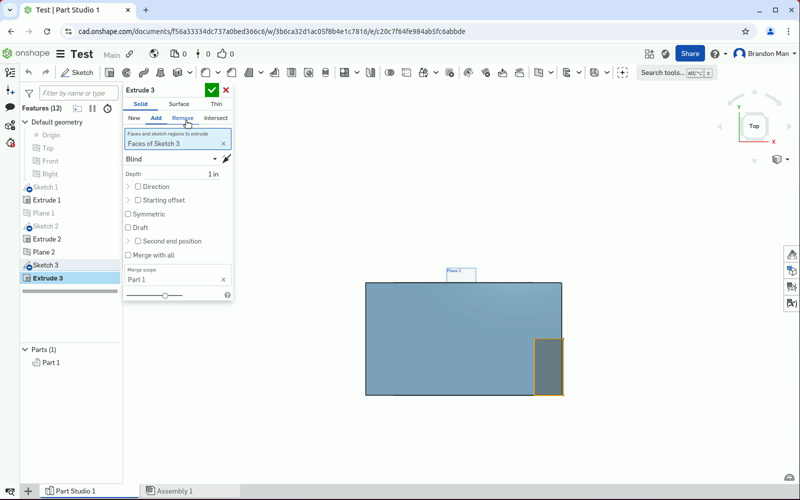
click(186, 120)
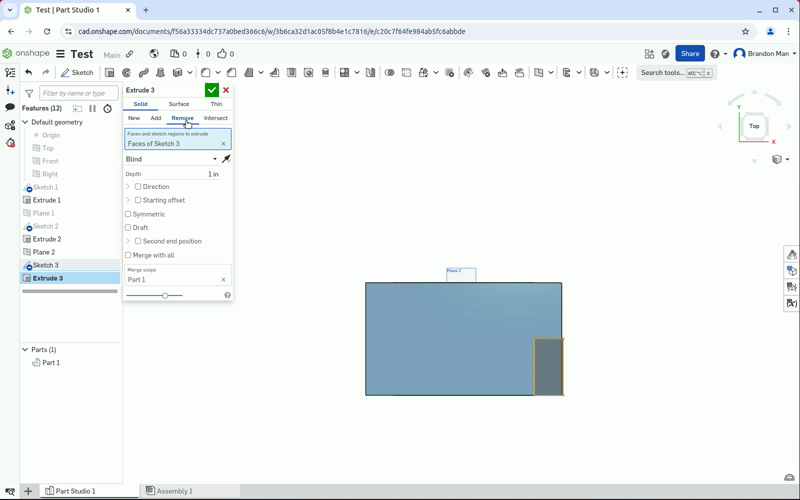
key(tab, 4)
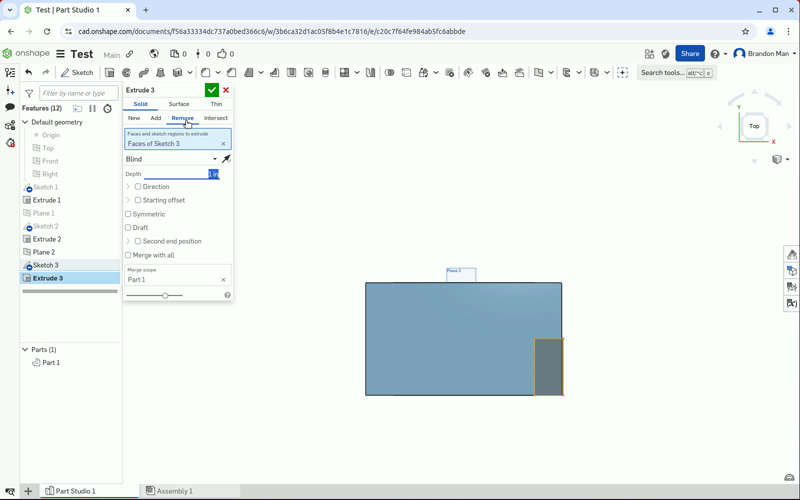
text(17.331)
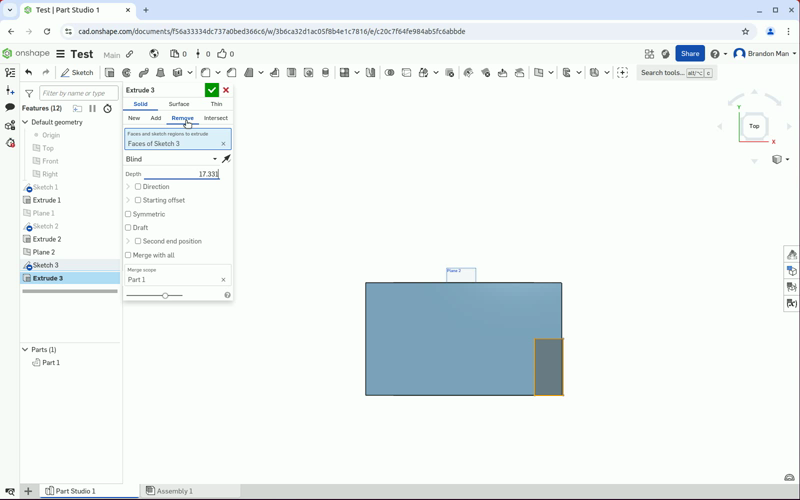
key(tab, 6)
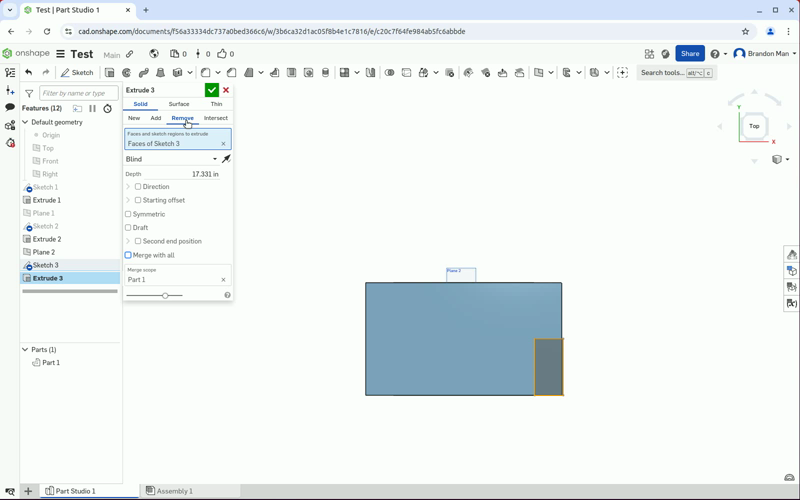
key(space)
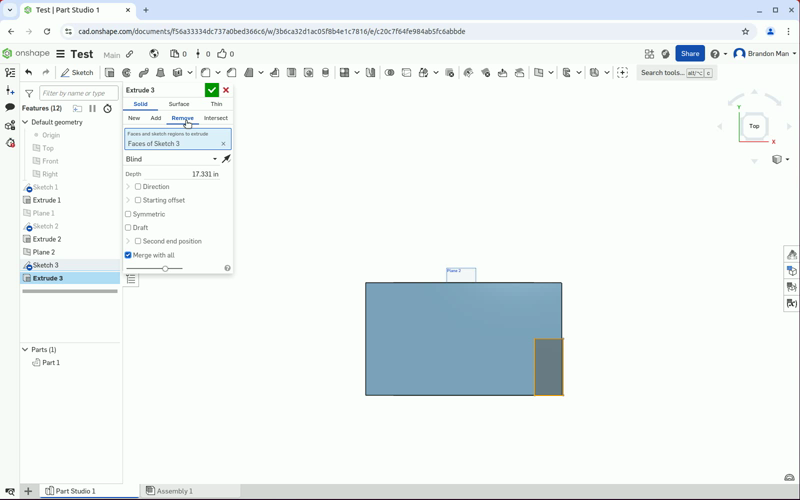
key(enter)
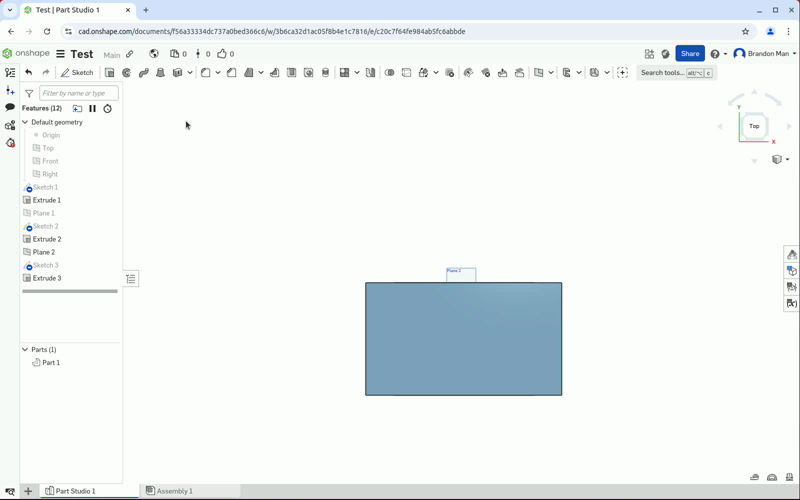
key(shift+h)
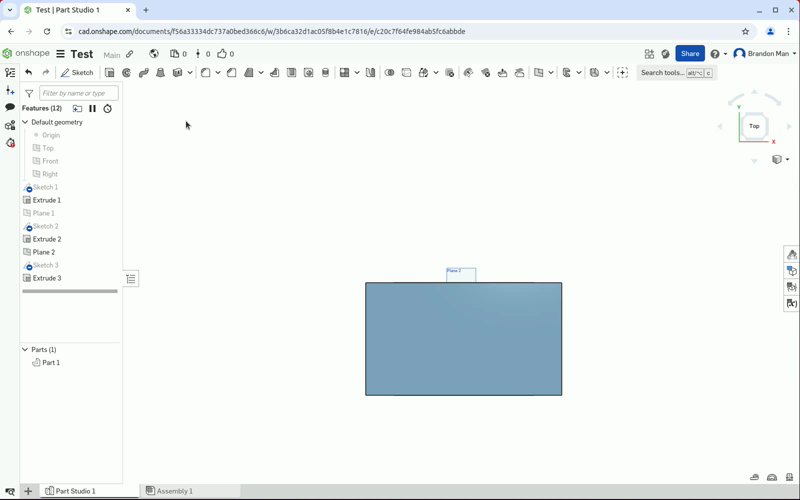
key(shift+h)
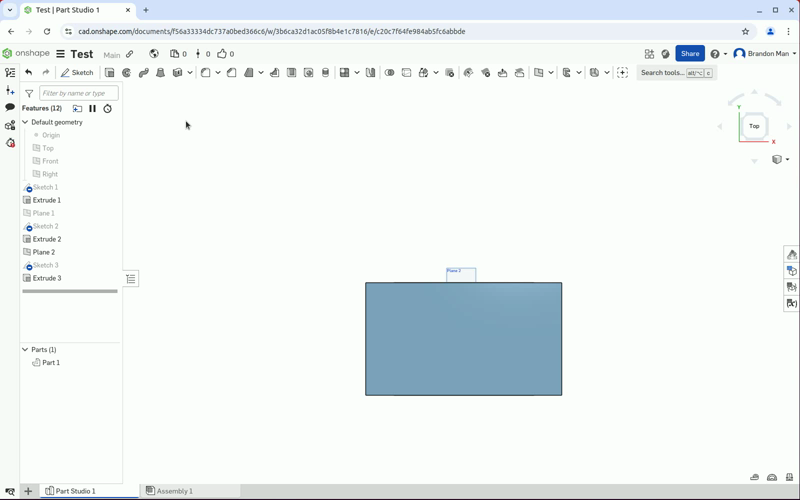
mouse_move(73, 189)
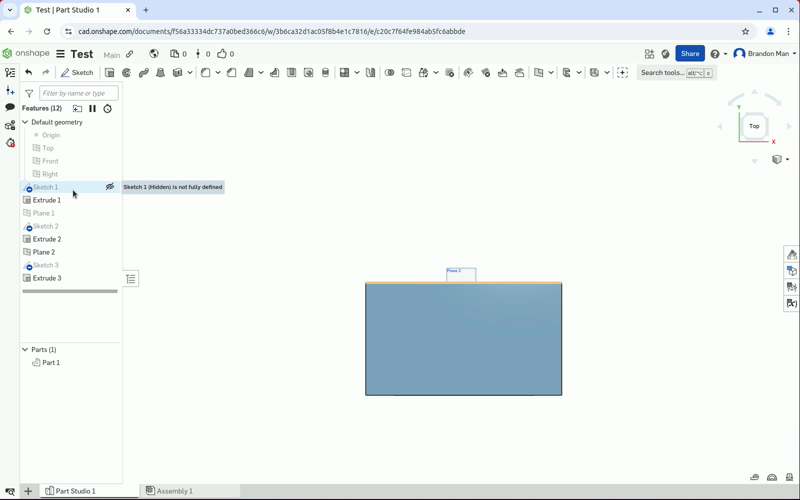
click(73, 189)
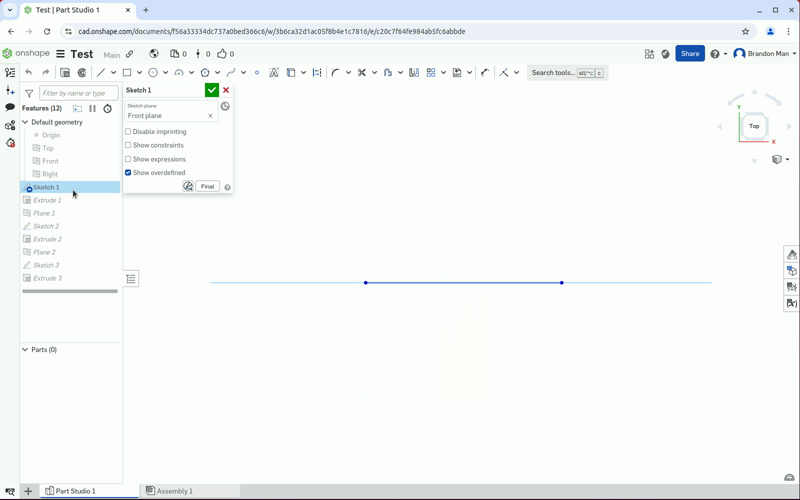
mouse_move(229, 92)
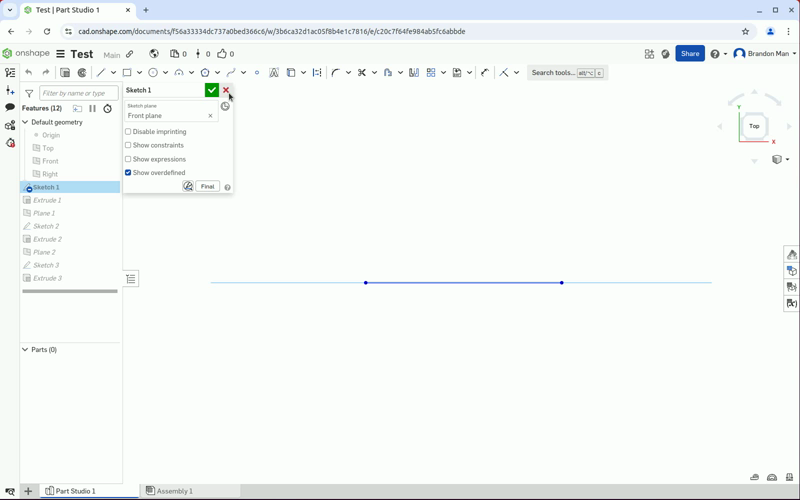
click(229, 92)
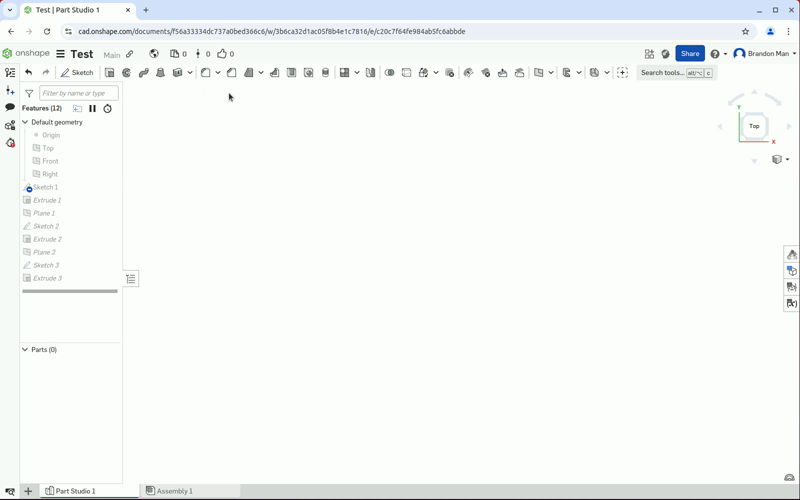
key(shift+s)
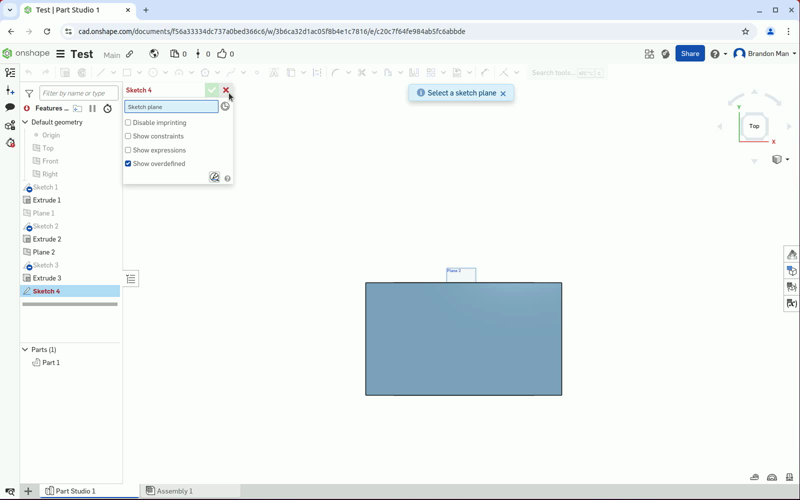
mouse_move(73, 254)
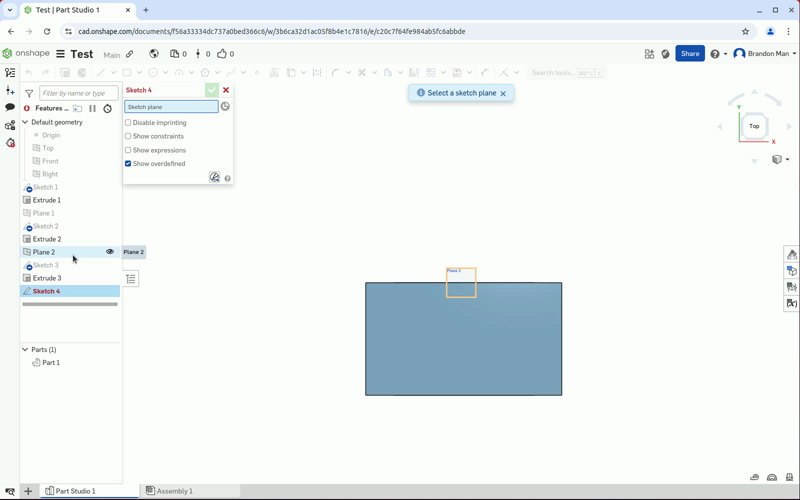
click(73, 254)
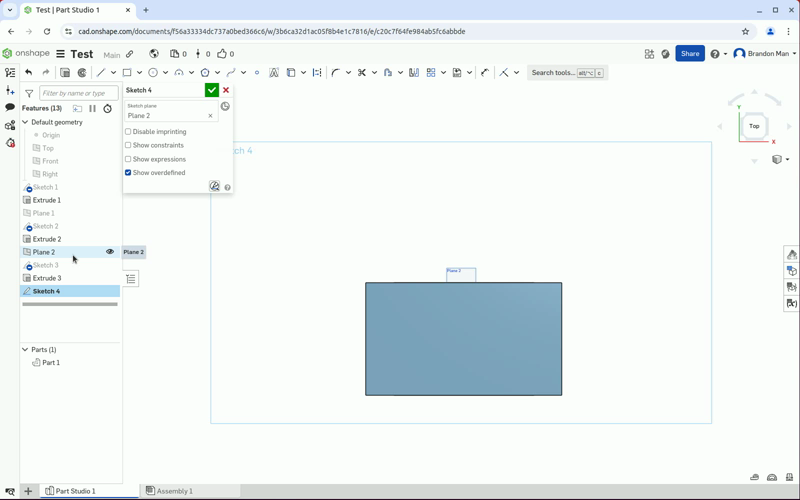
mouse_move(73, 352)
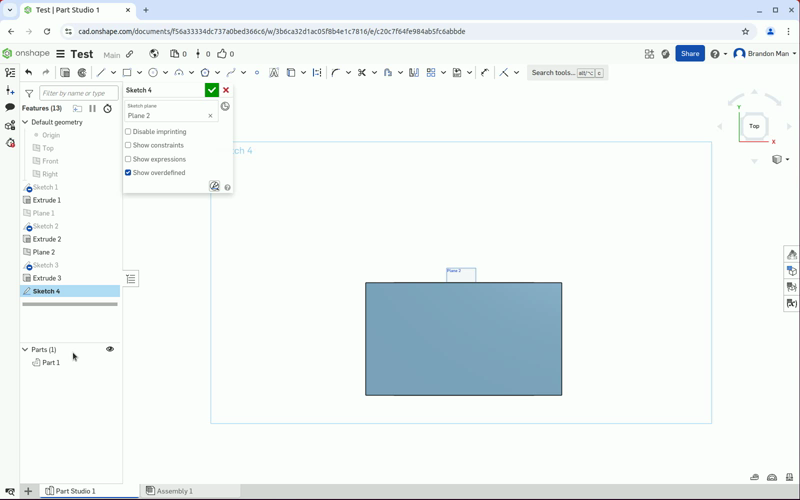
key(y)
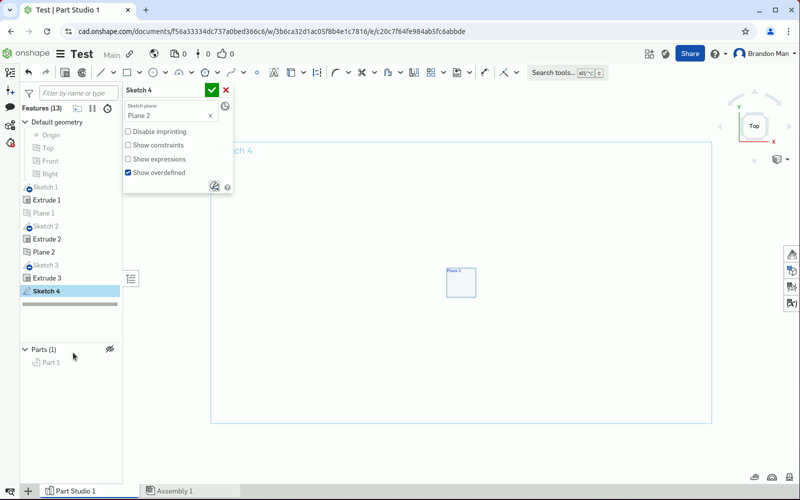
key(l)
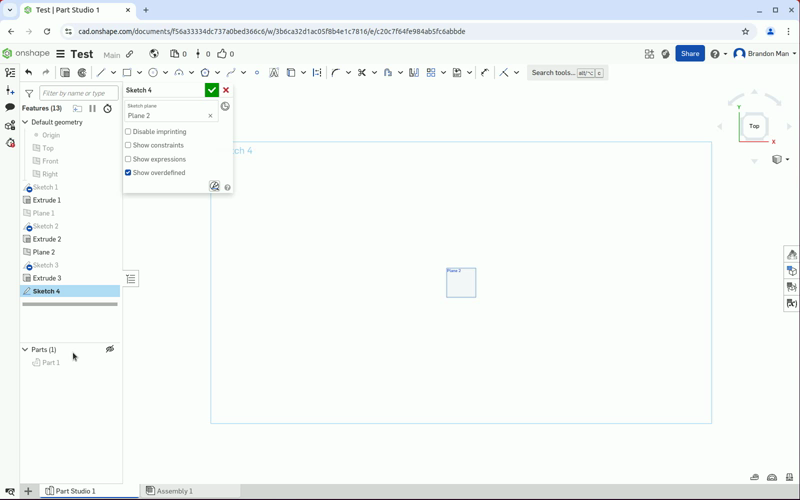
key_down(shift)
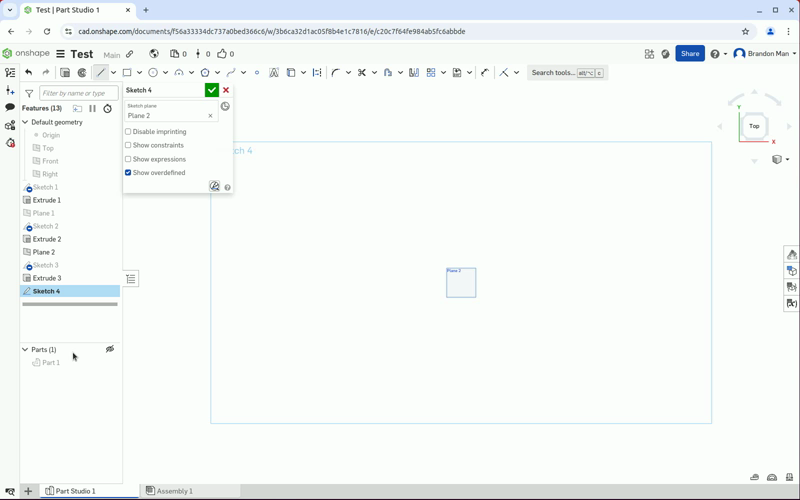
mouse_move(478, 395)
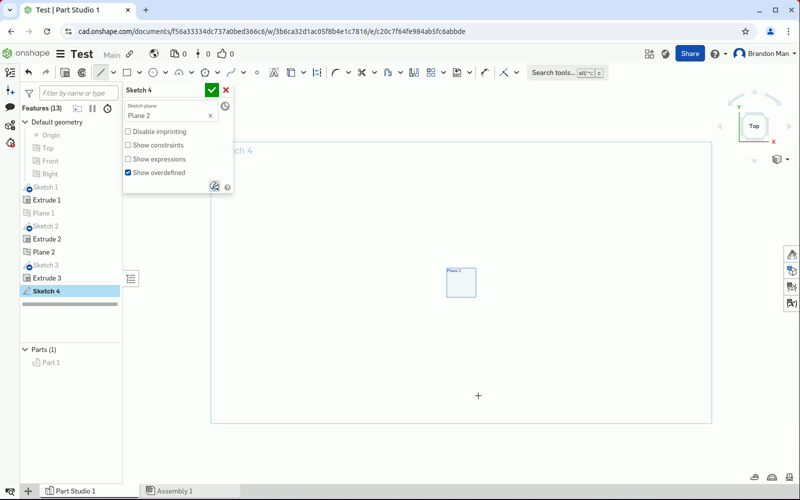
click(478, 395)
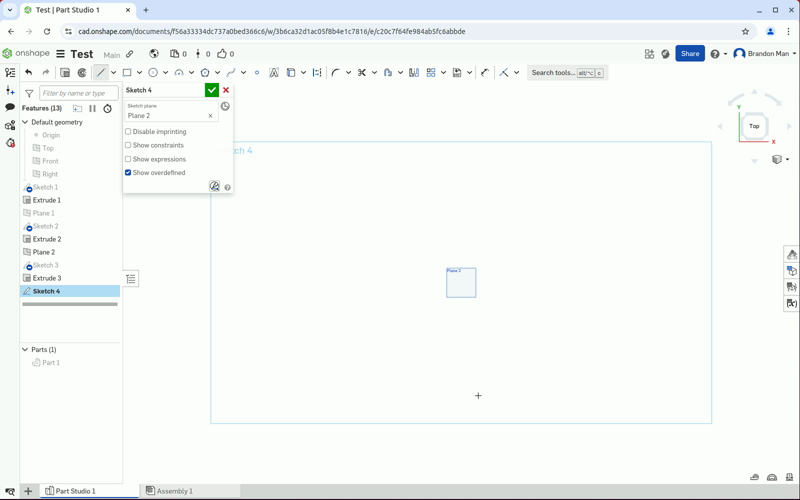
key_up(shift)
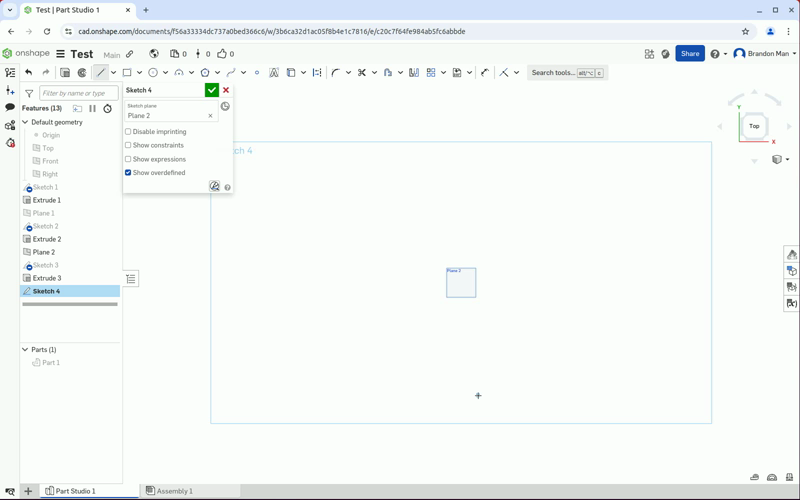
key_down(shift)
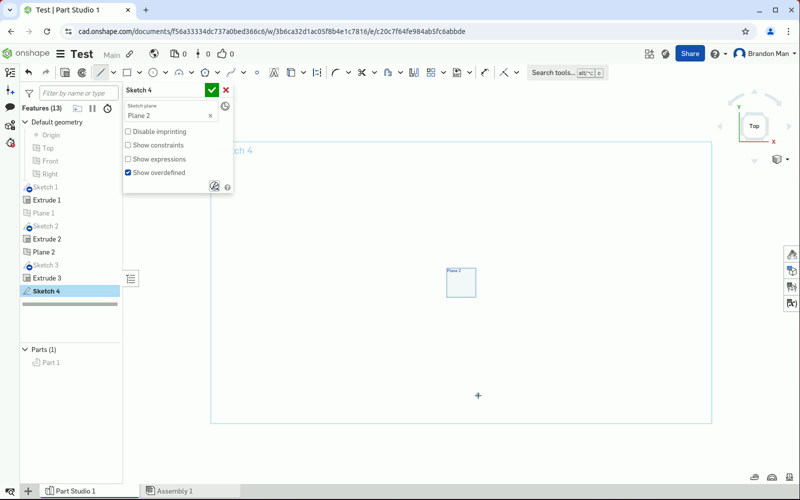
mouse_move(508, 395)
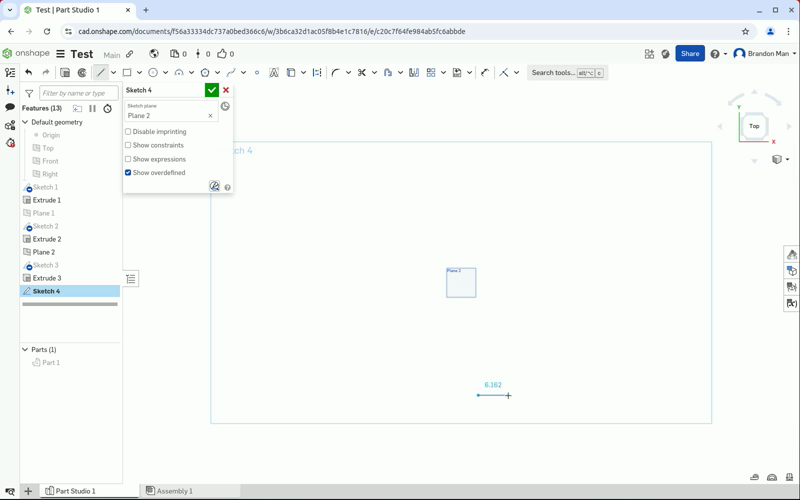
mouse_move(535, 395)
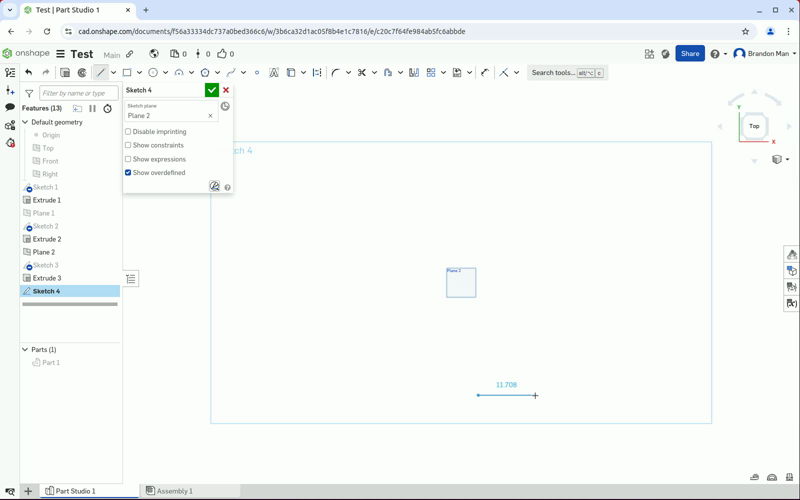
click(535, 395)
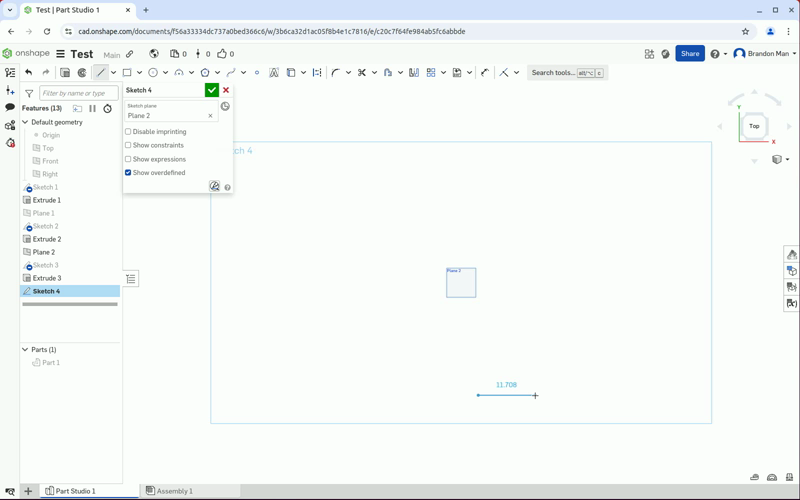
key_up(shift)
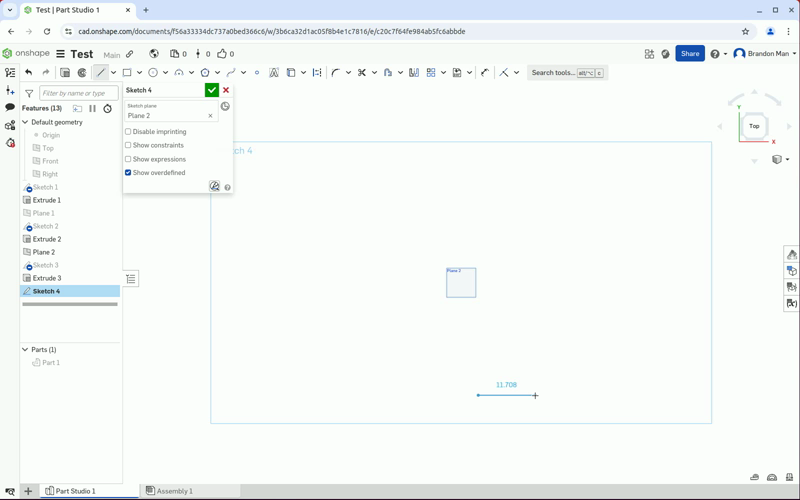
key_down(shift)
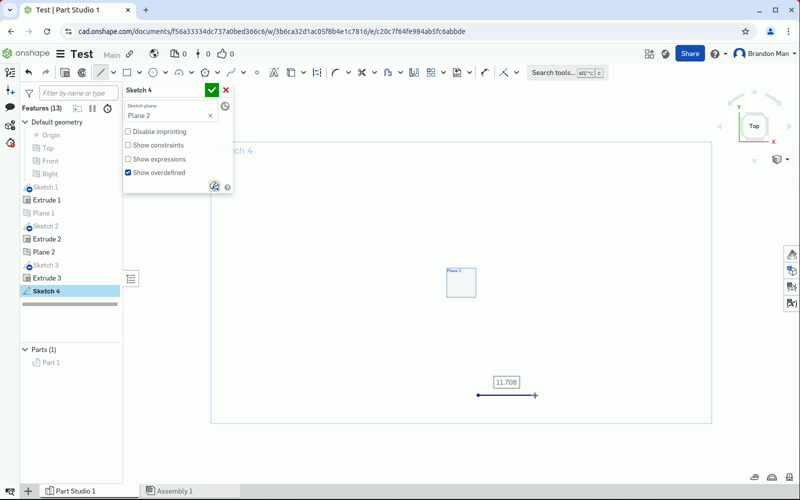
mouse_move(565, 395)
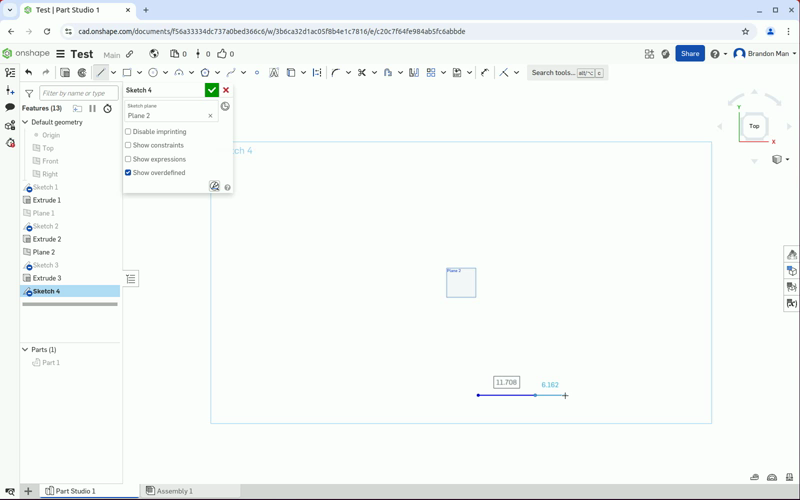
mouse_move(535, 338)
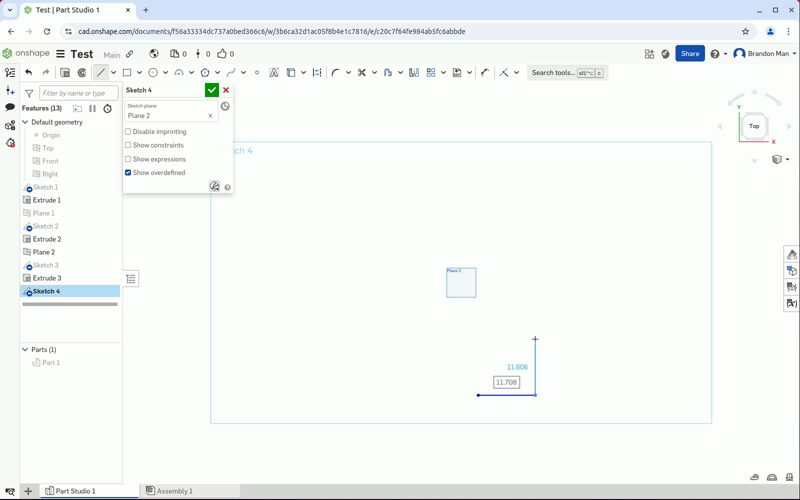
click(535, 338)
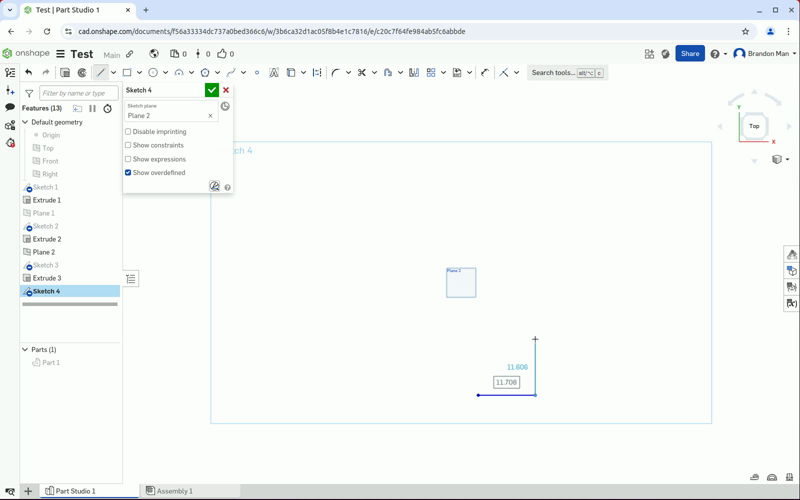
key_up(shift)
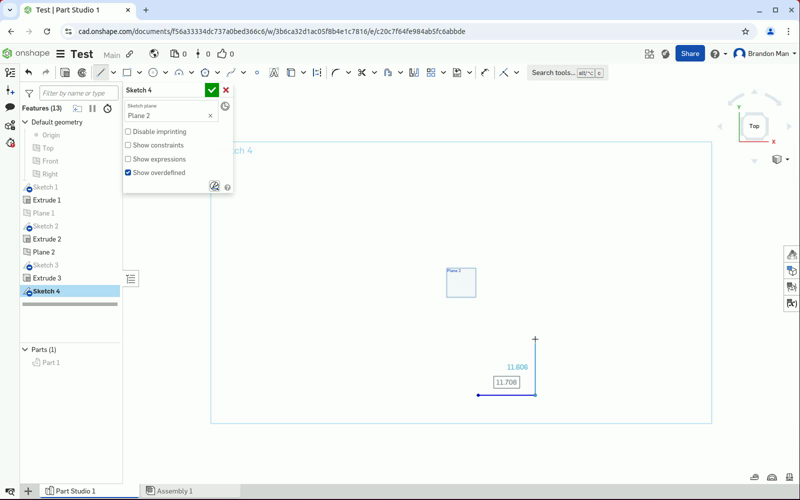
key_down(shift)
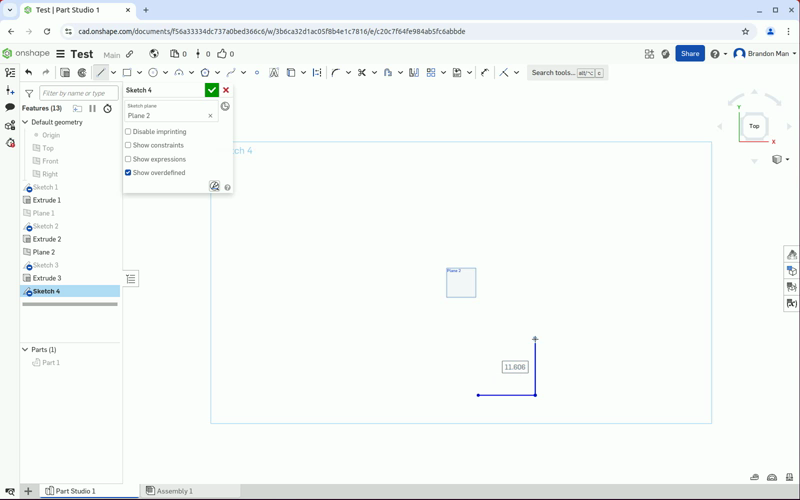
mouse_move(565, 338)
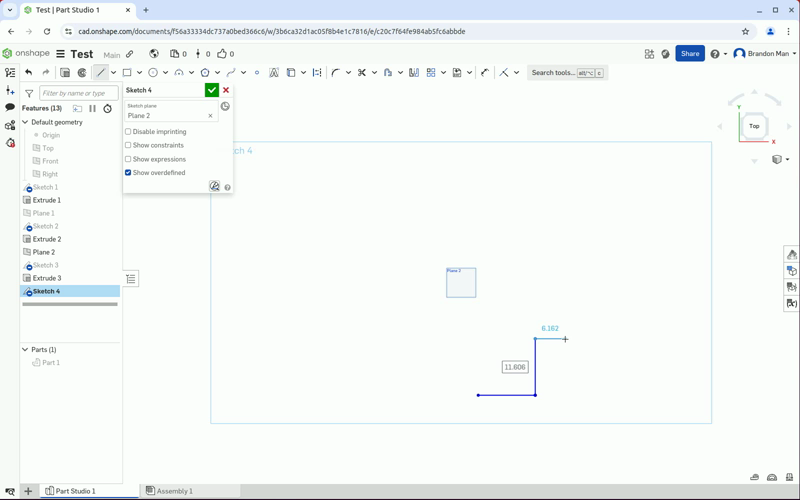
mouse_move(478, 338)
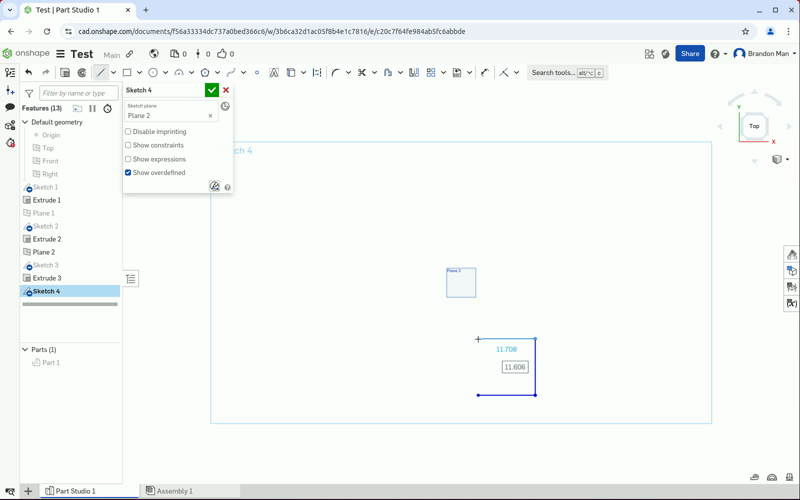
click(478, 338)
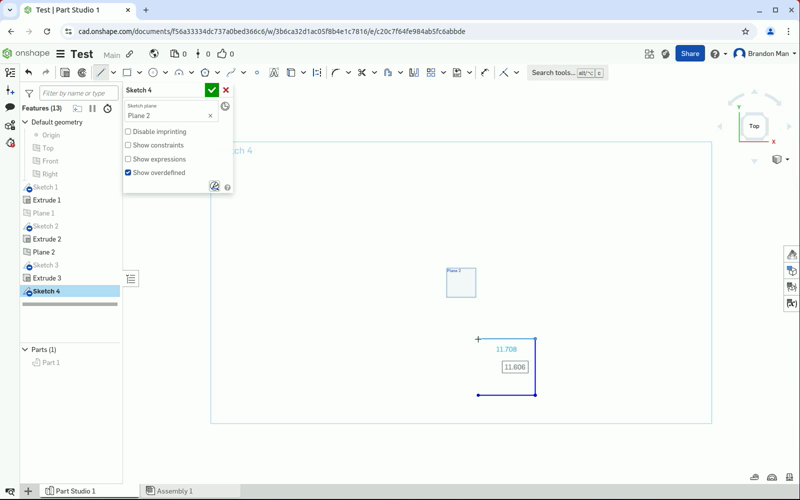
key_up(shift)
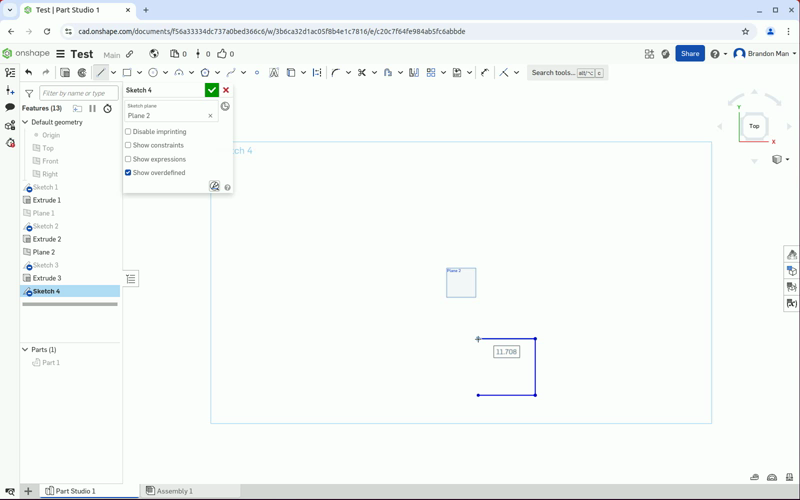
mouse_move(508, 338)
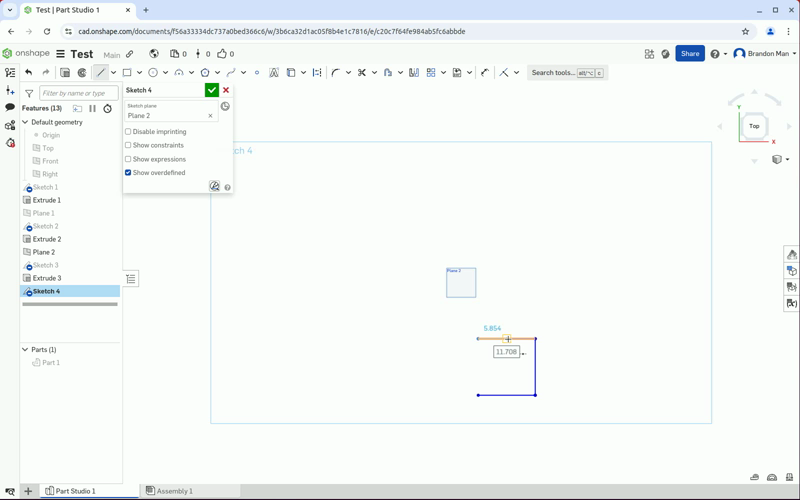
key_down(shift)
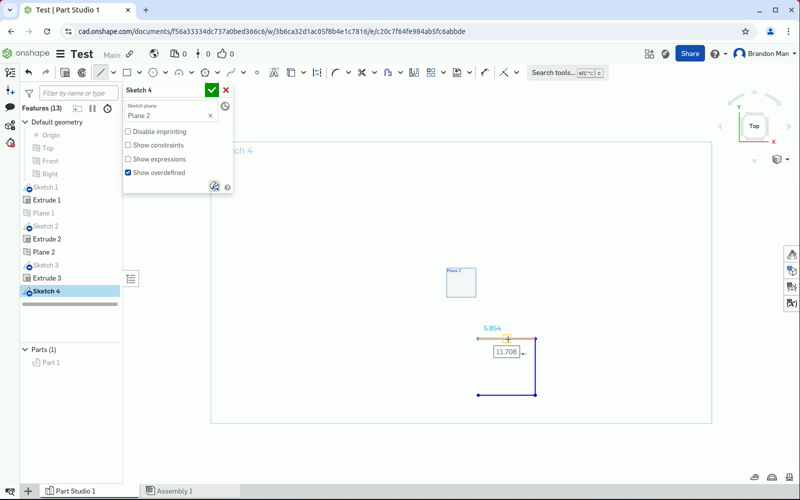
mouse_move(478, 395)
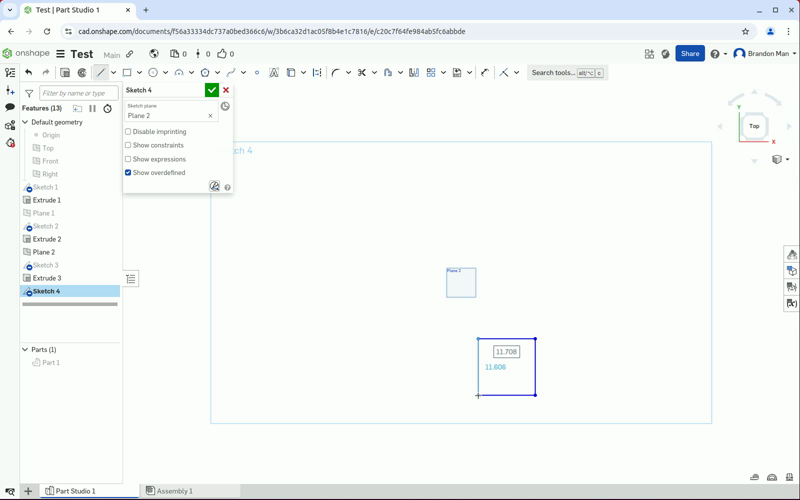
key_up(shift)
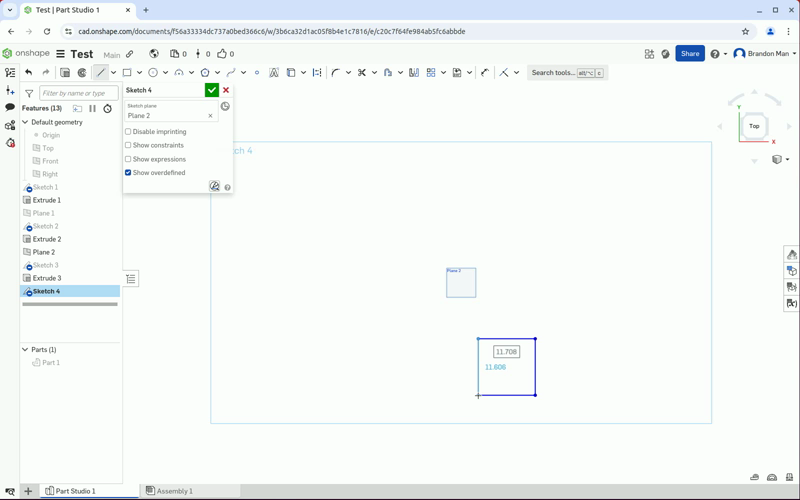
click(478, 395)
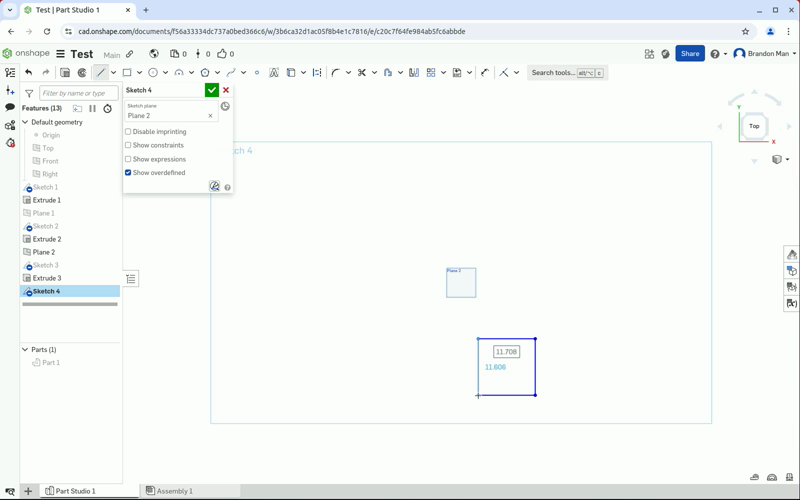
key(esc)
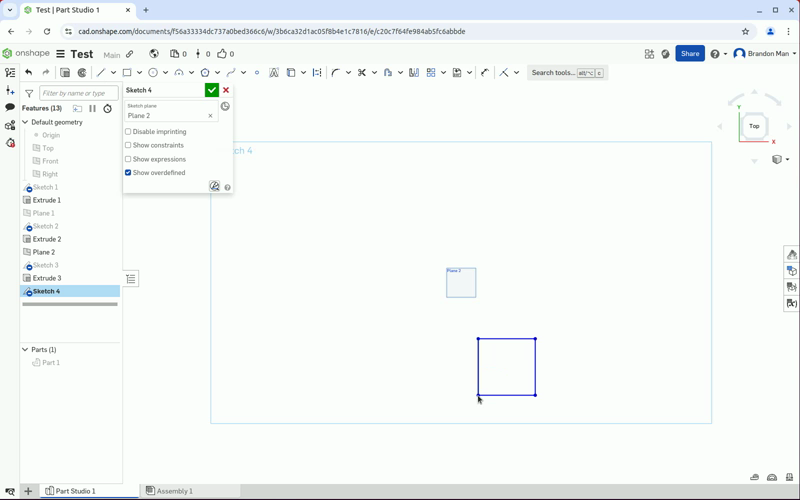
mouse_move(524, 359)
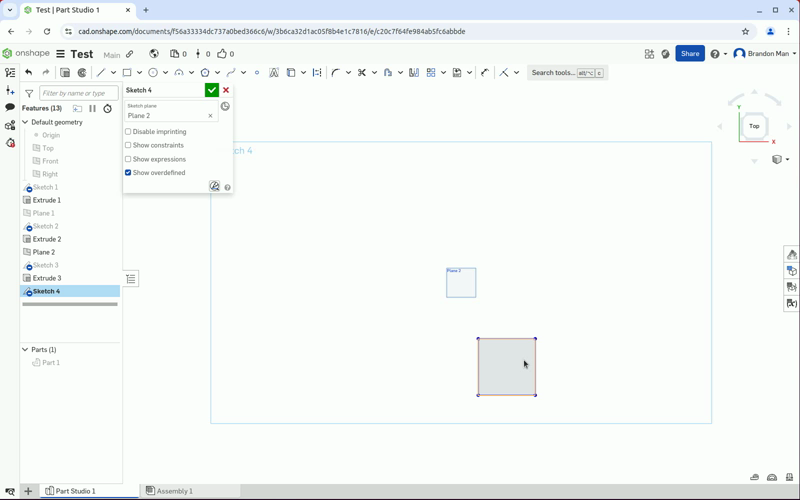
click(524, 359)
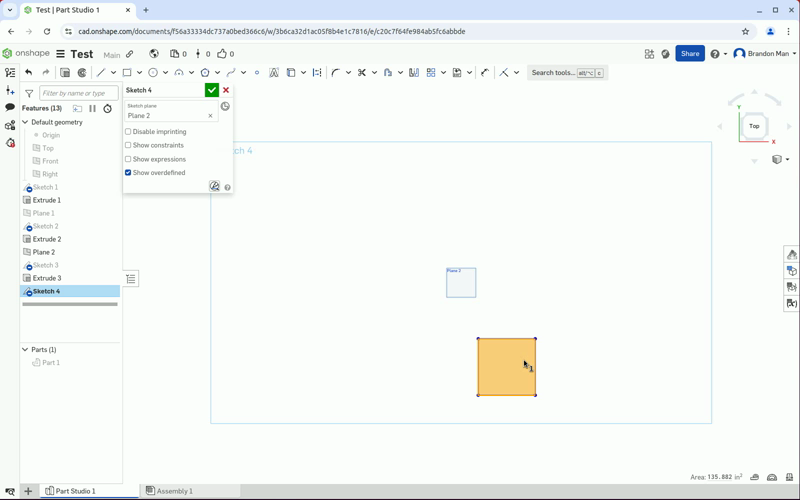
mouse_move(73, 352)
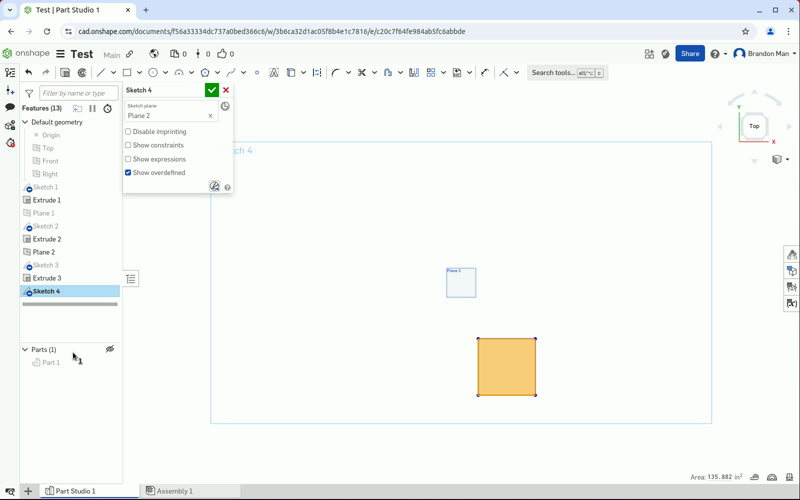
key(shift+y)
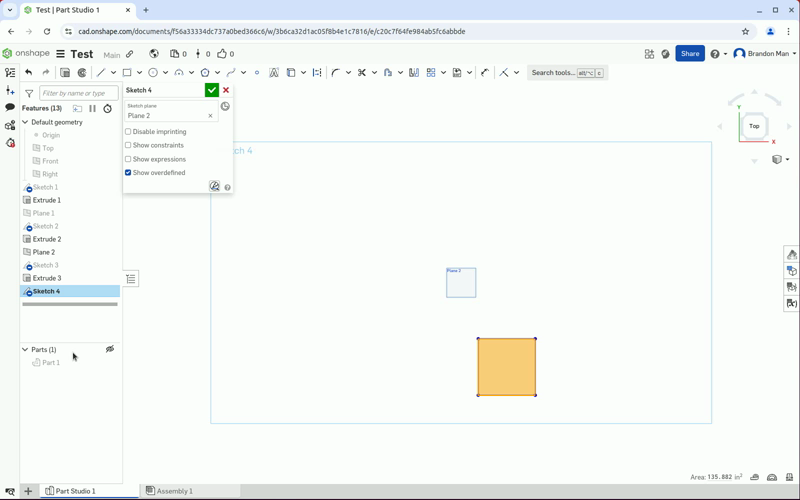
key(shift+e)
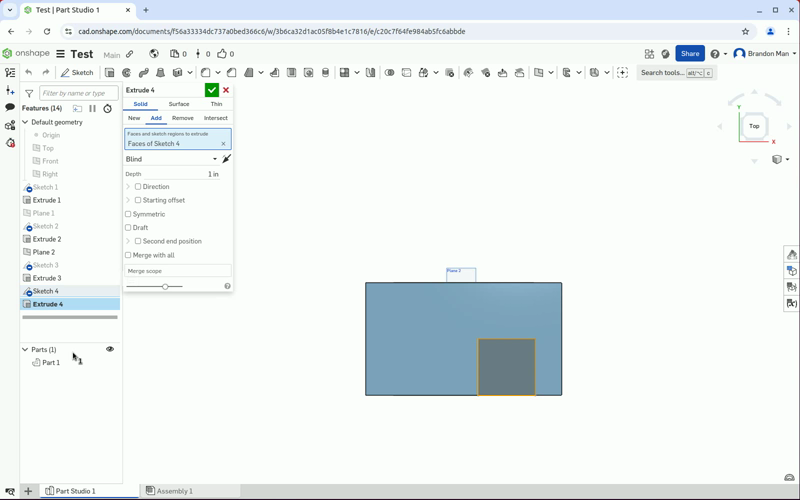
mouse_move(143, 106)
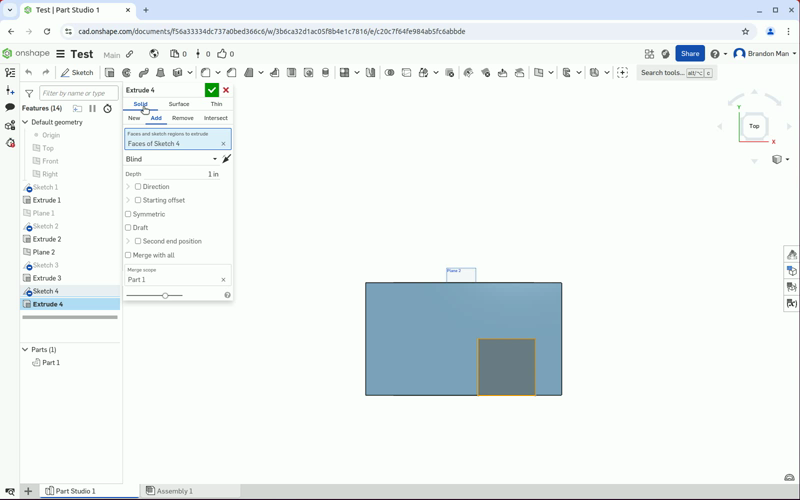
click(143, 106)
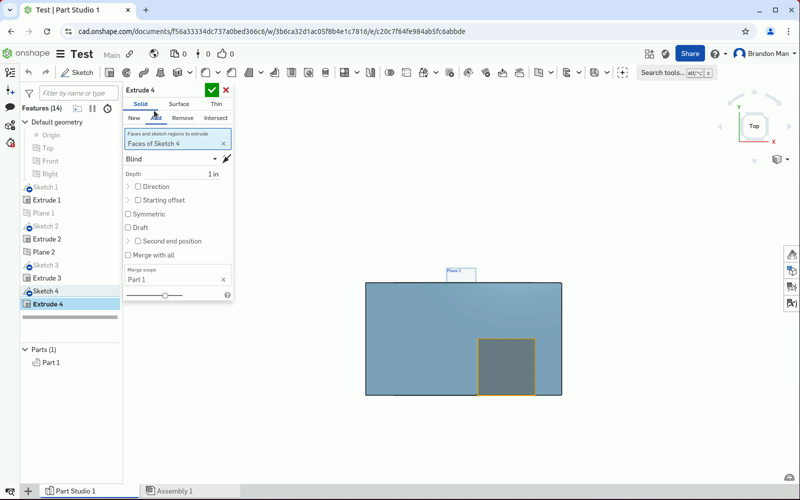
mouse_move(186, 120)
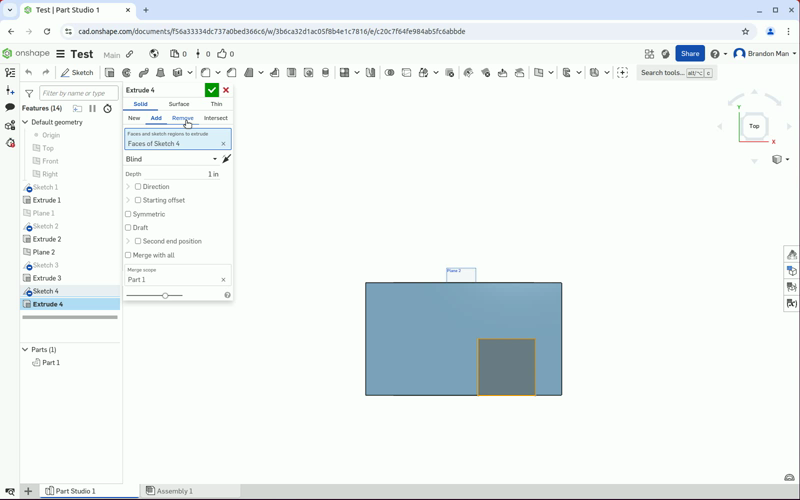
click(186, 120)
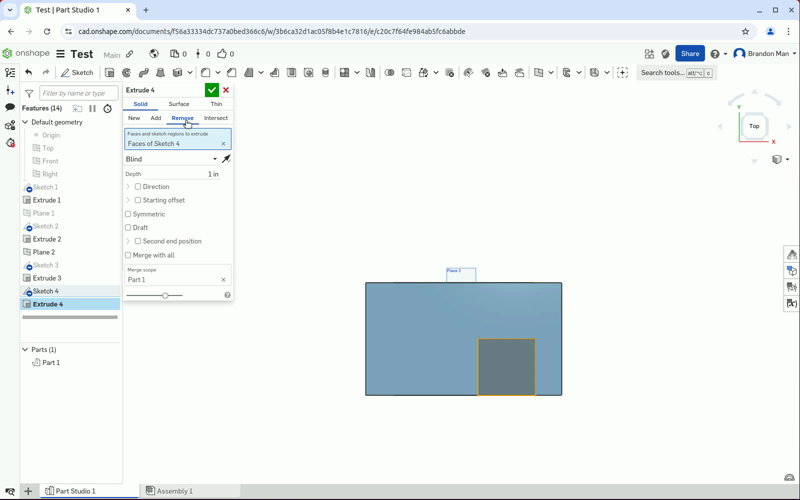
key(tab, 4)
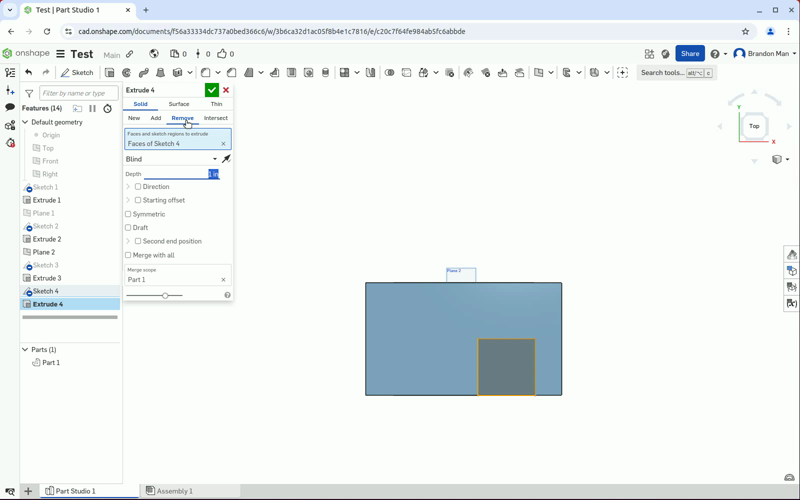
text(17.331)
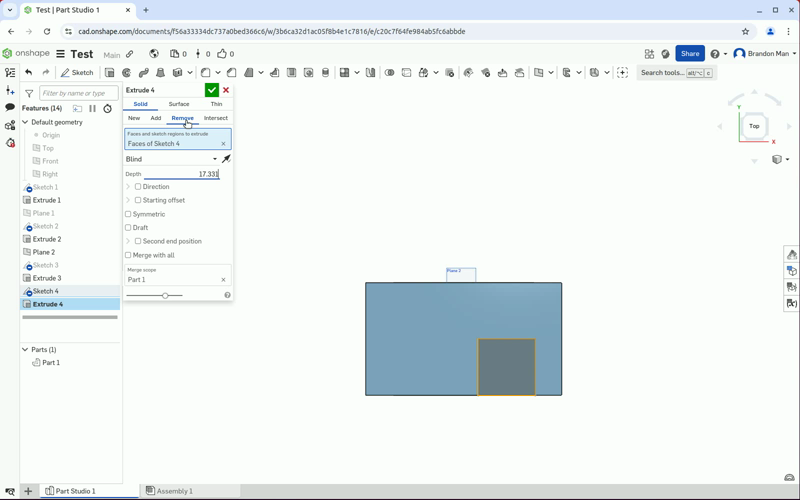
key(tab, 6)
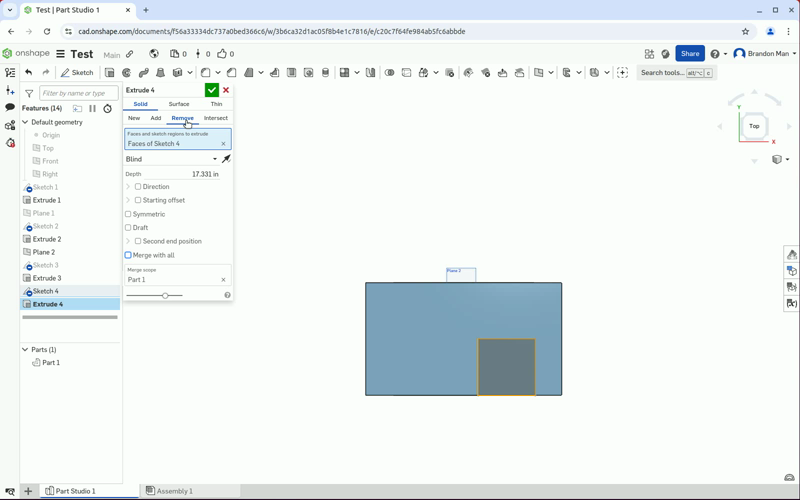
key(space)
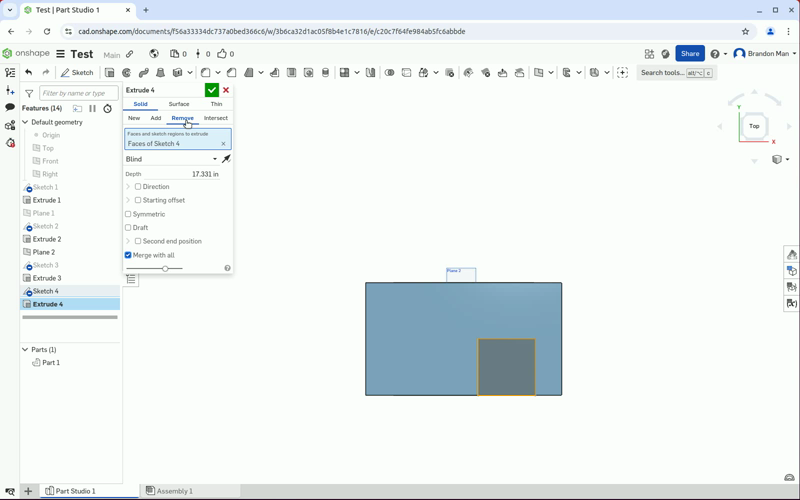
key(enter)
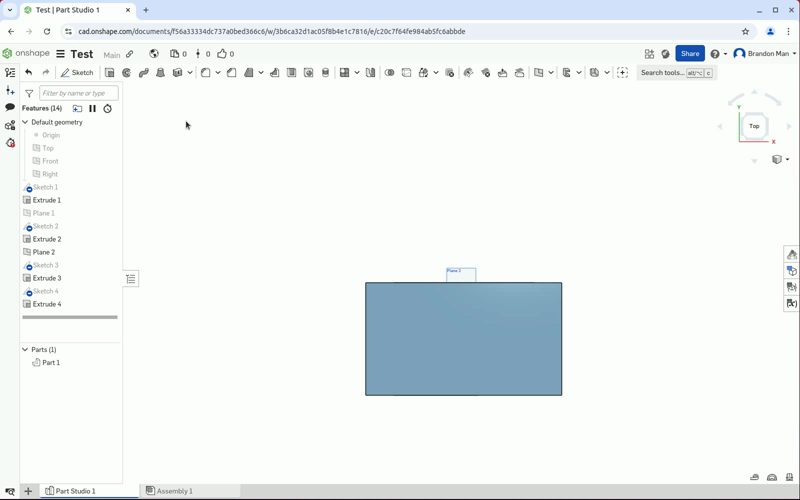
key(shift+h)
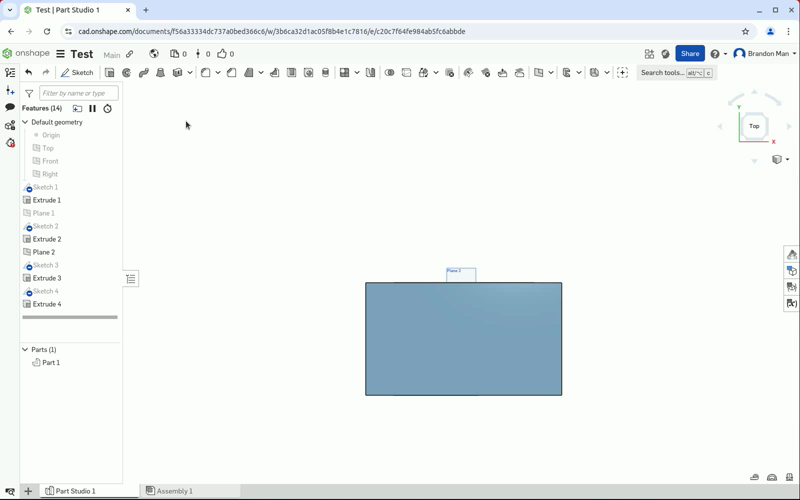
key(shift+h)
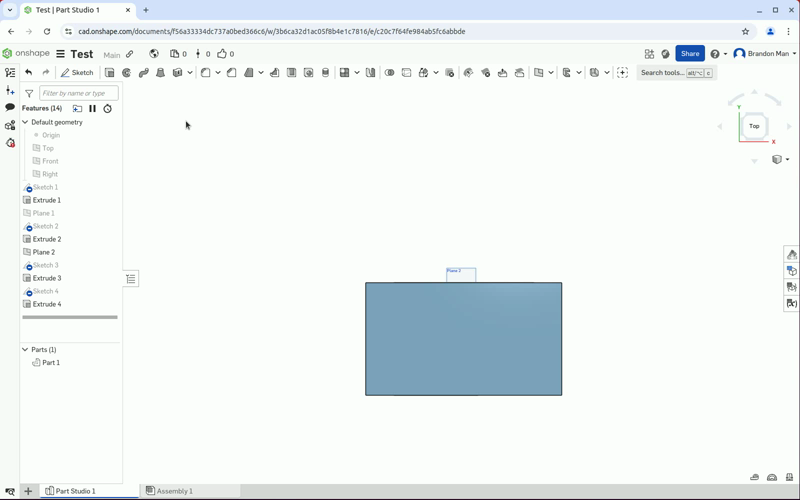
mouse_move(73, 189)
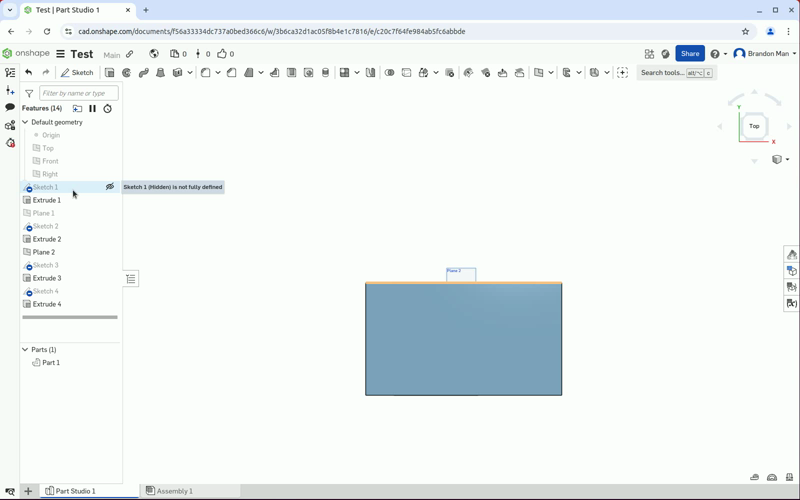
click(73, 189)
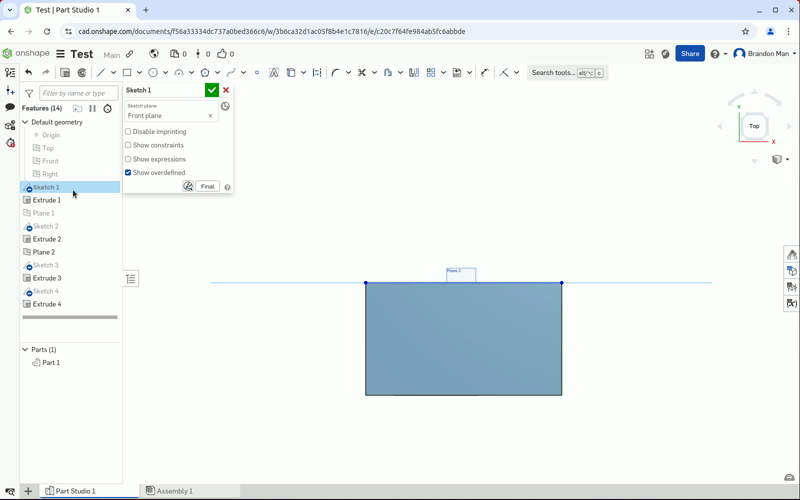
mouse_move(229, 92)
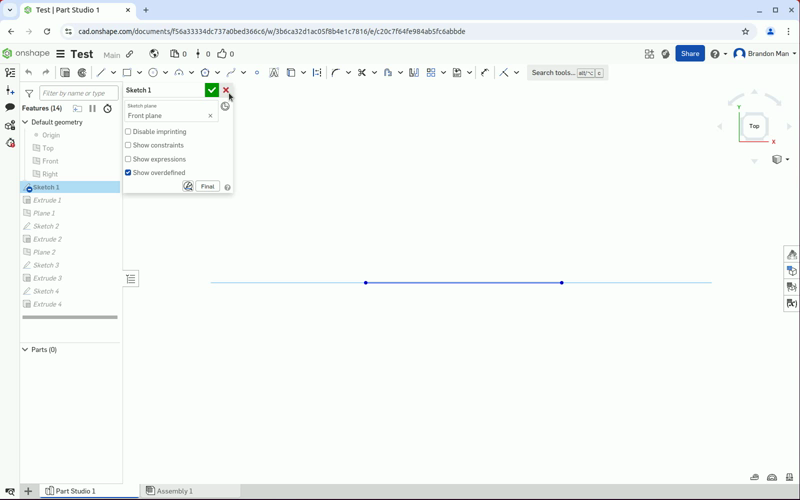
click(229, 92)
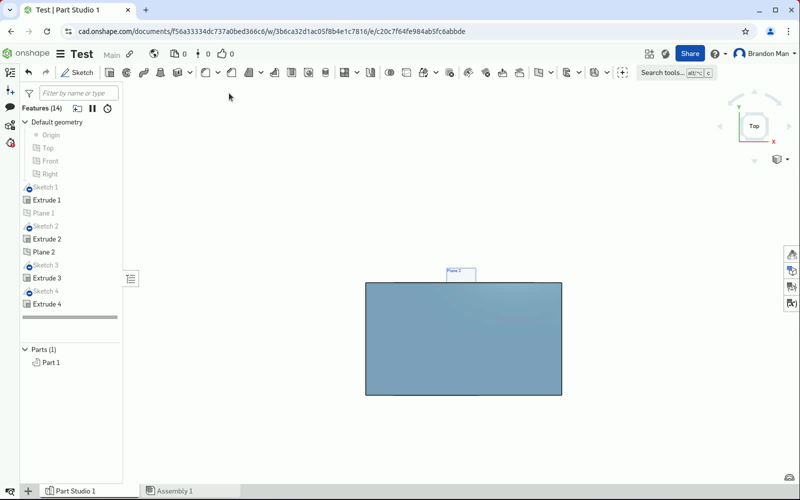
mouse_move(541, 75)
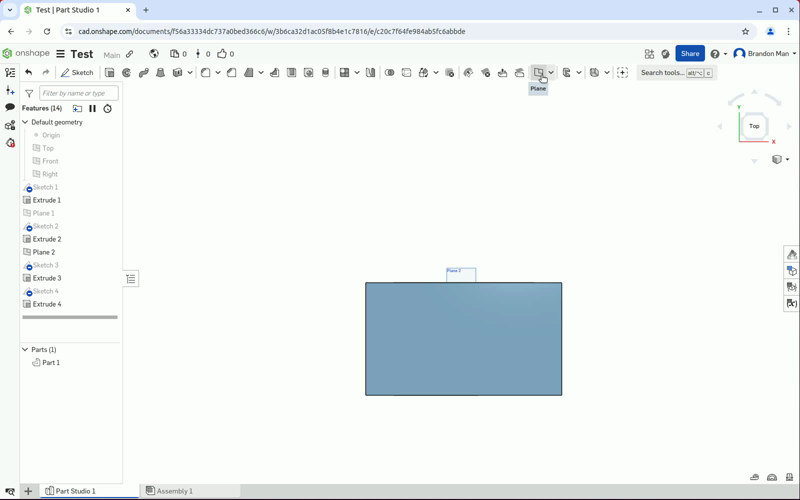
click(541, 75)
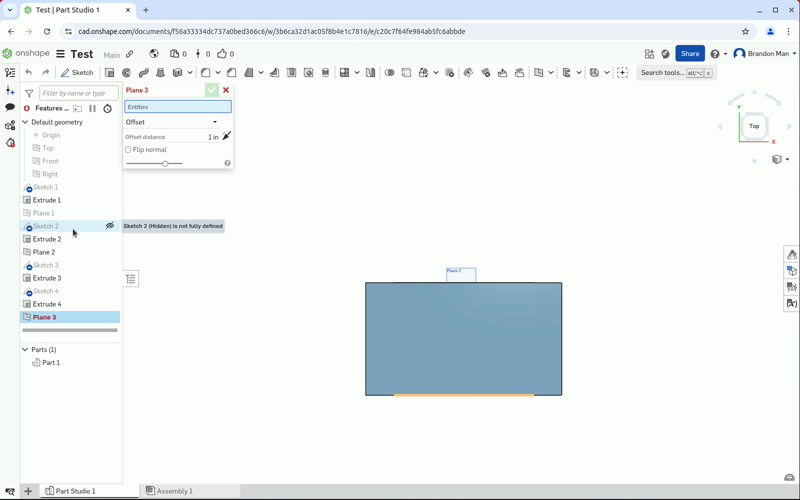
scroll(3)
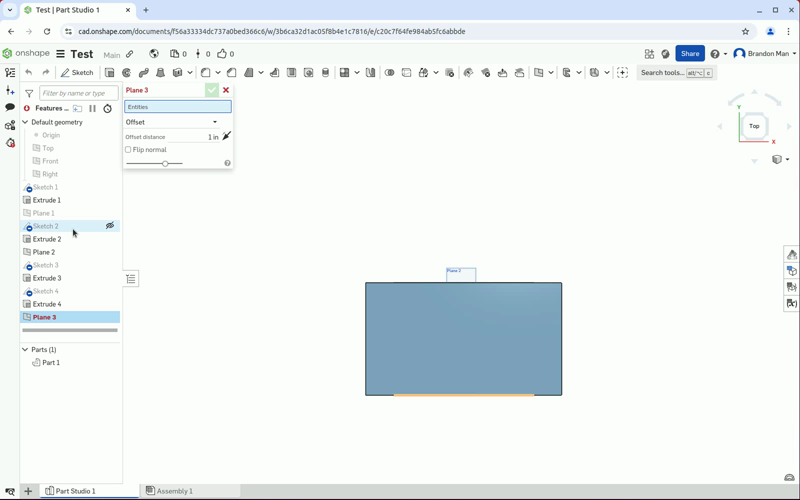
mouse_move(73, 150)
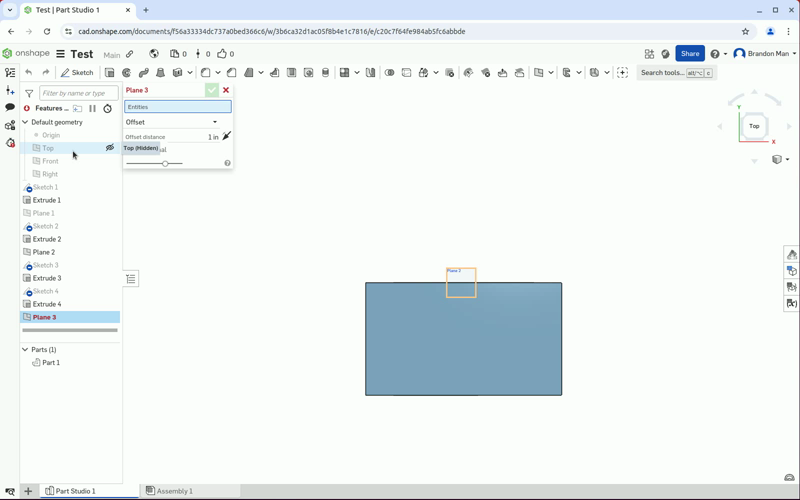
click(73, 150)
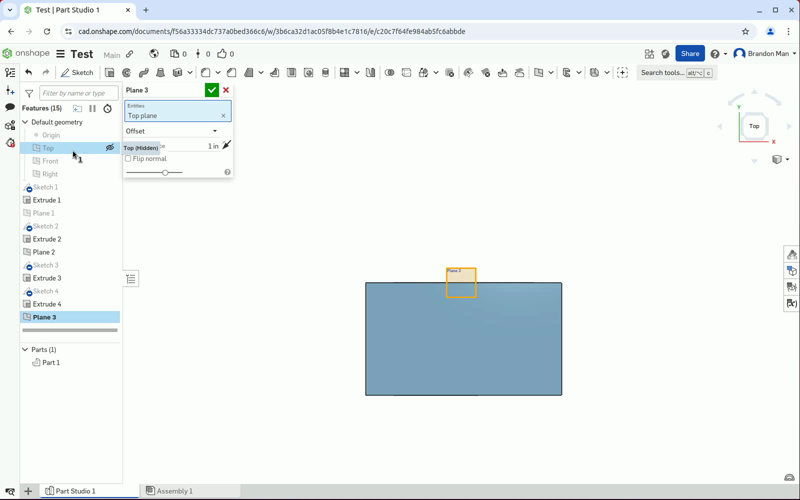
key(tab, 2)
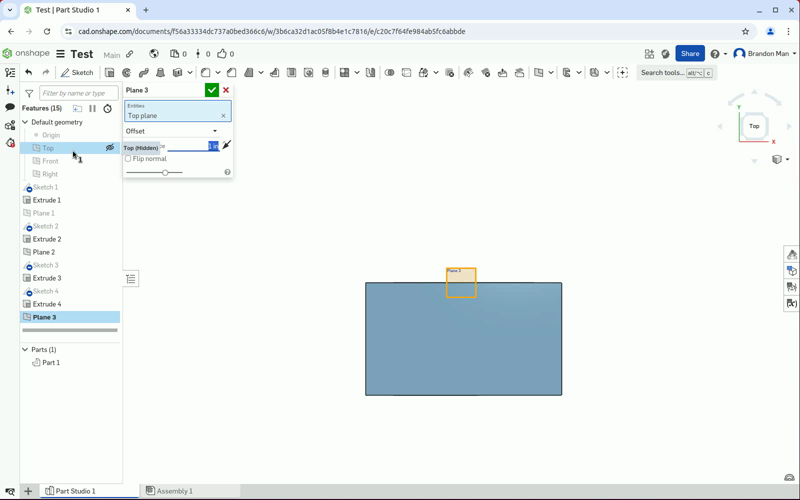
text(1.202)
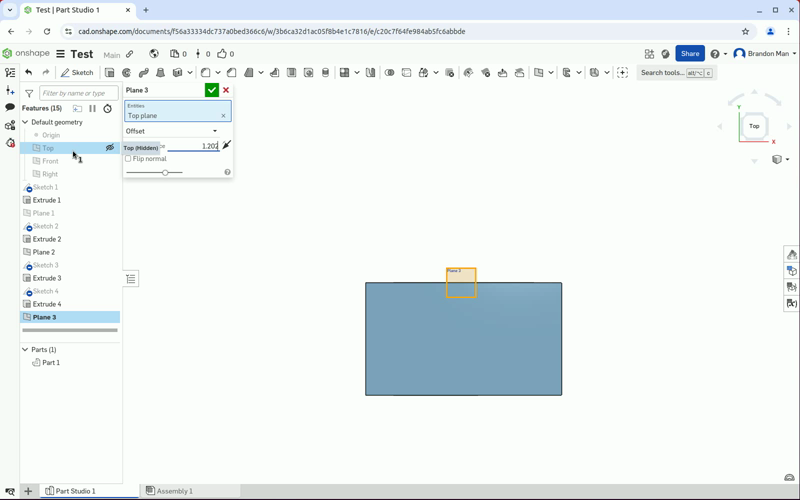
key(enter, 2)
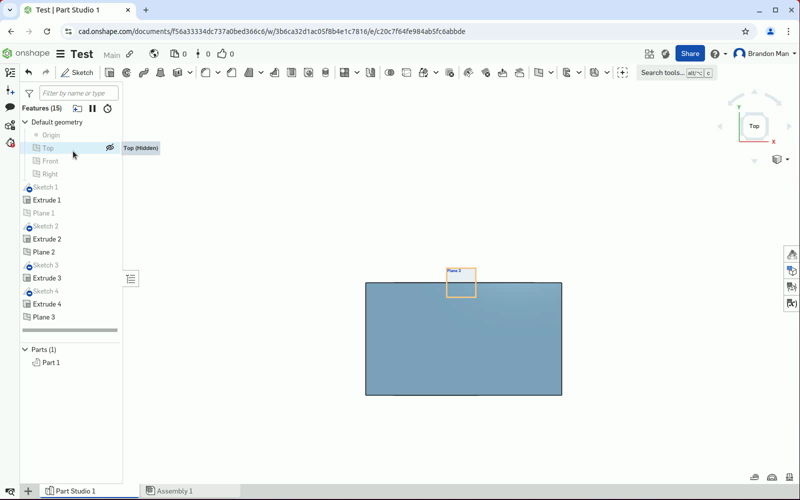
key(shift+s)
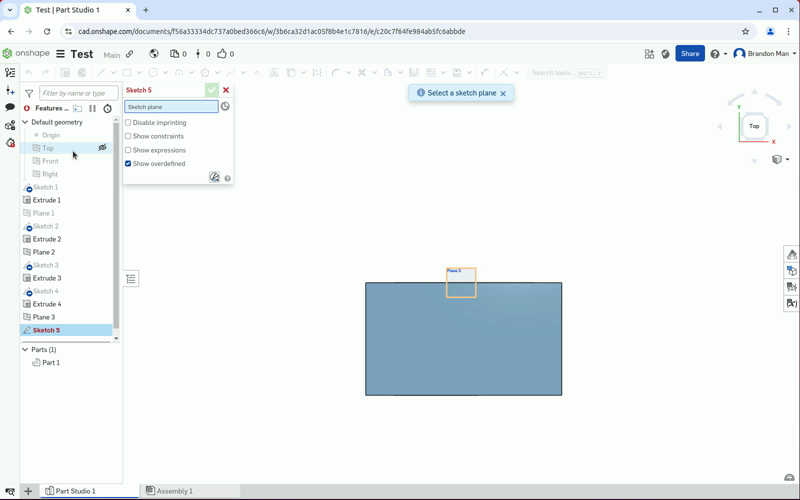
mouse_move(69, 319)
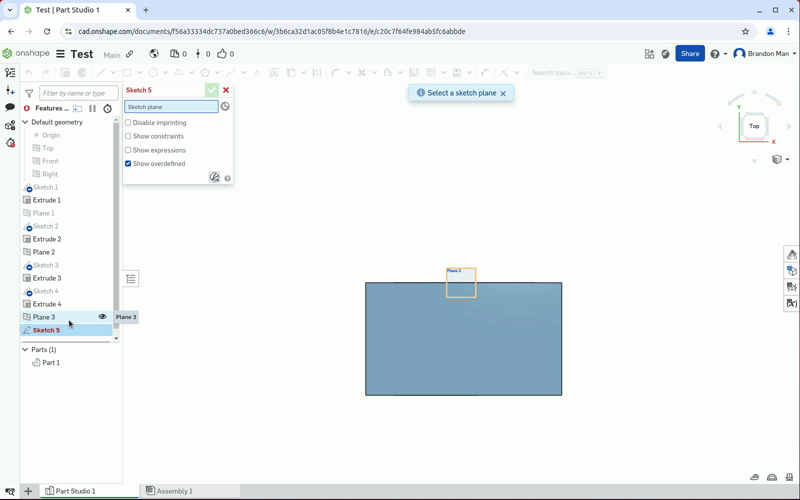
click(69, 319)
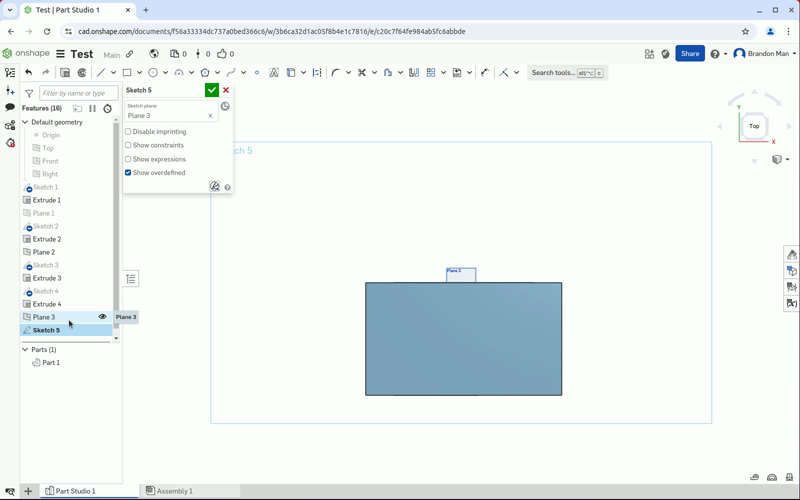
mouse_move(73, 352)
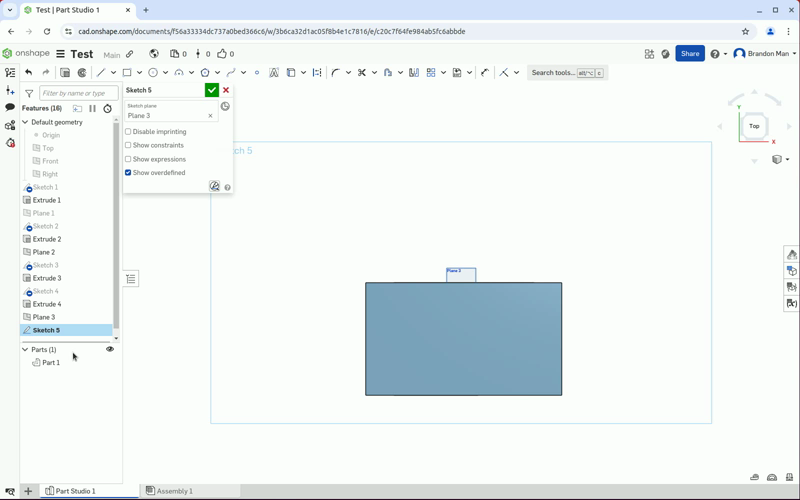
key(y)
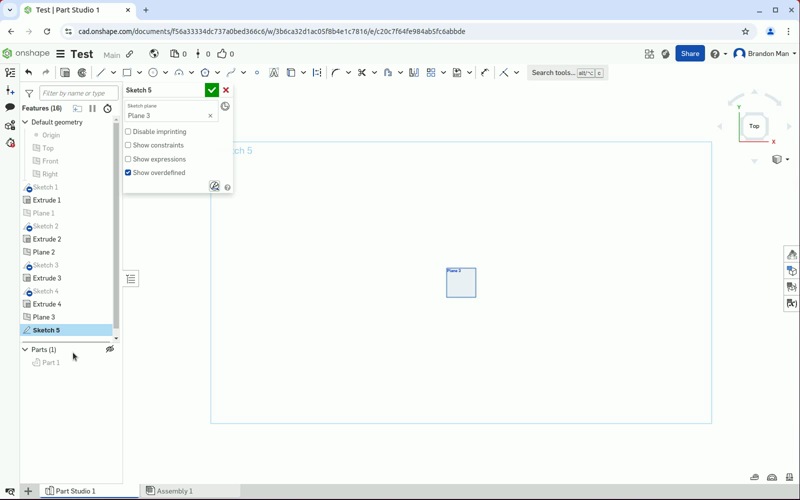
key(l)
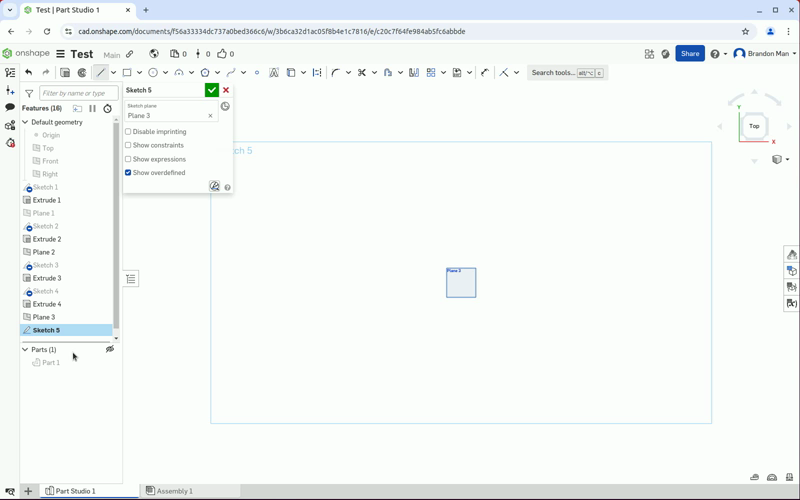
key_down(shift)
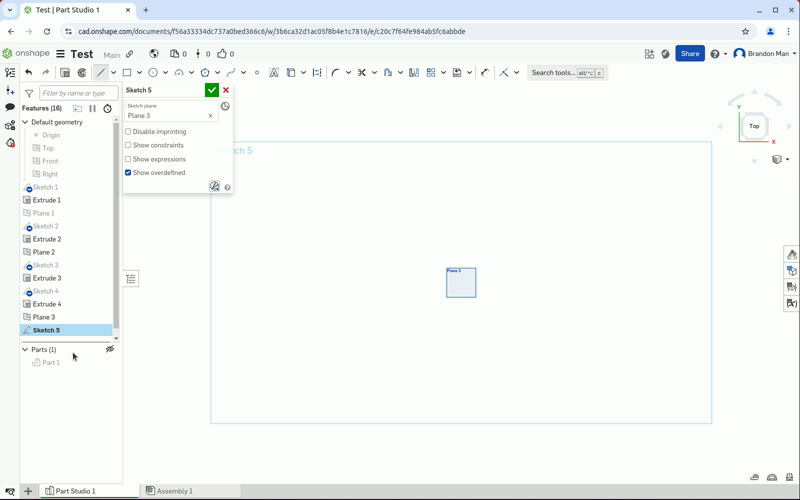
mouse_move(534, 395)
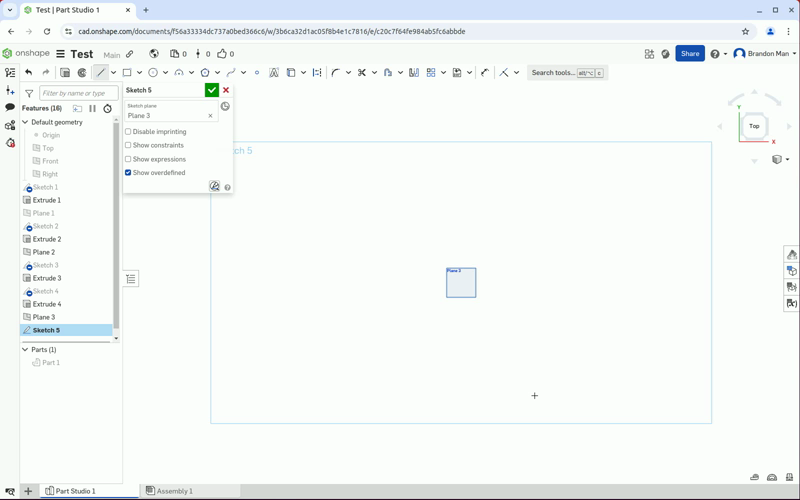
click(534, 395)
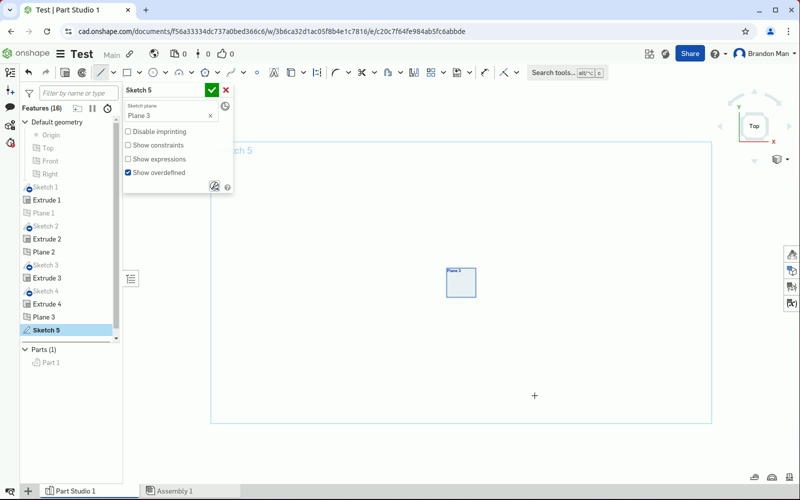
key_up(shift)
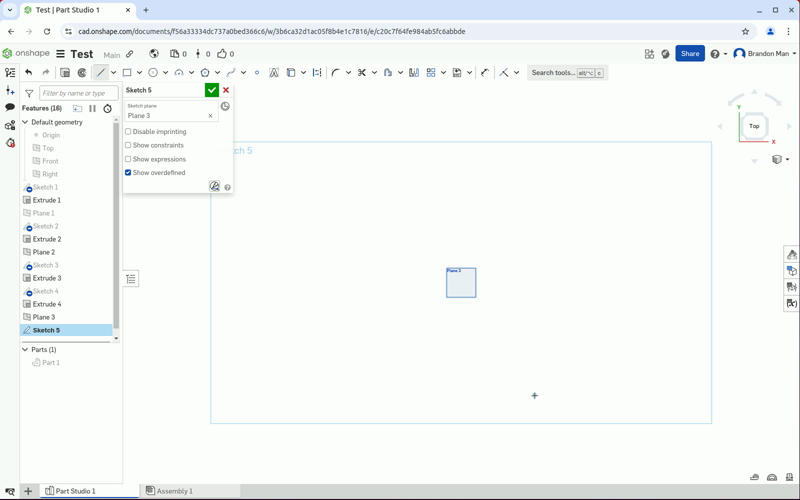
key_down(shift)
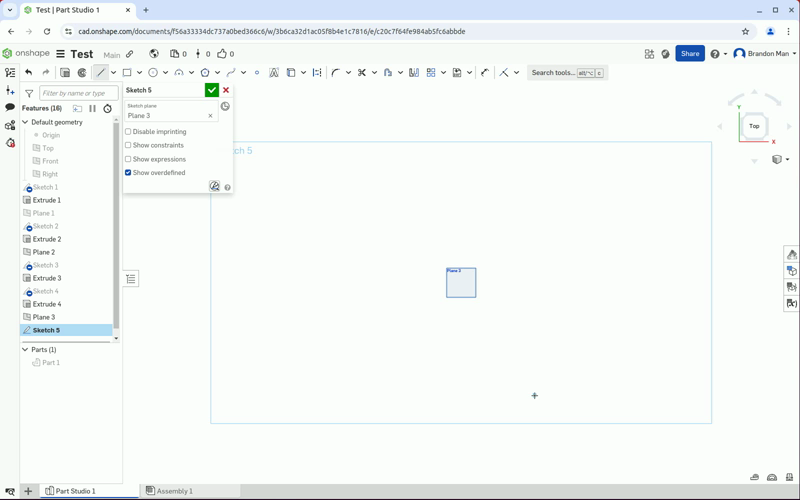
mouse_move(564, 395)
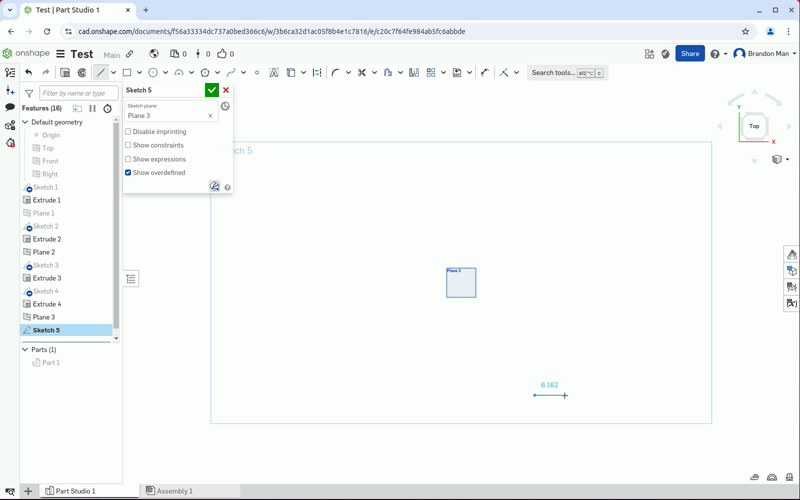
mouse_move(563, 395)
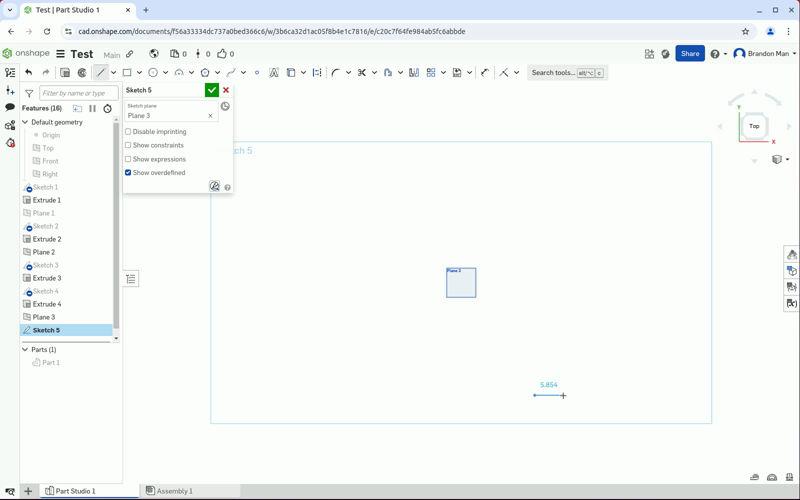
click(563, 395)
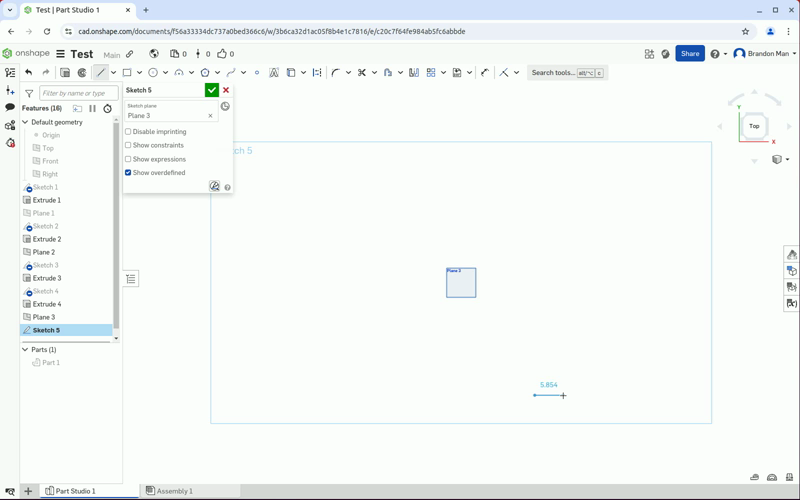
key_up(shift)
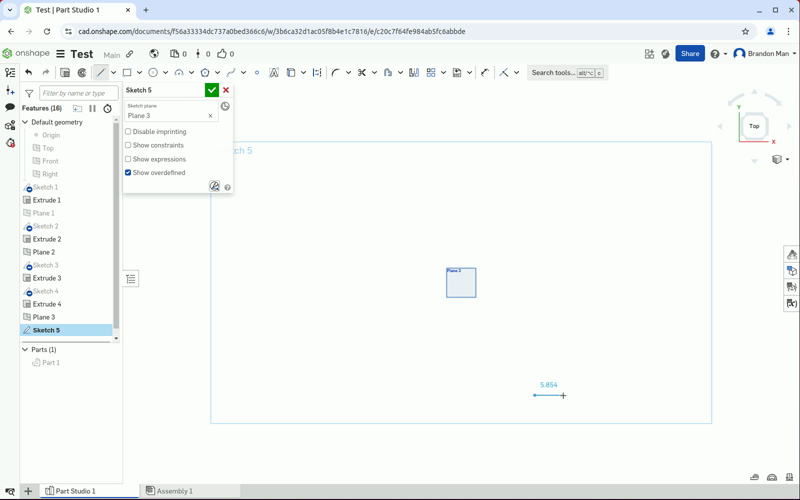
key_down(shift)
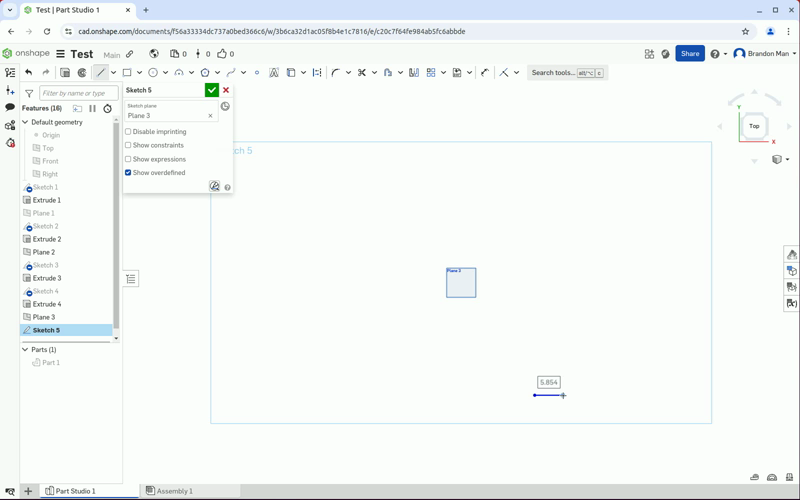
mouse_move(589, 395)
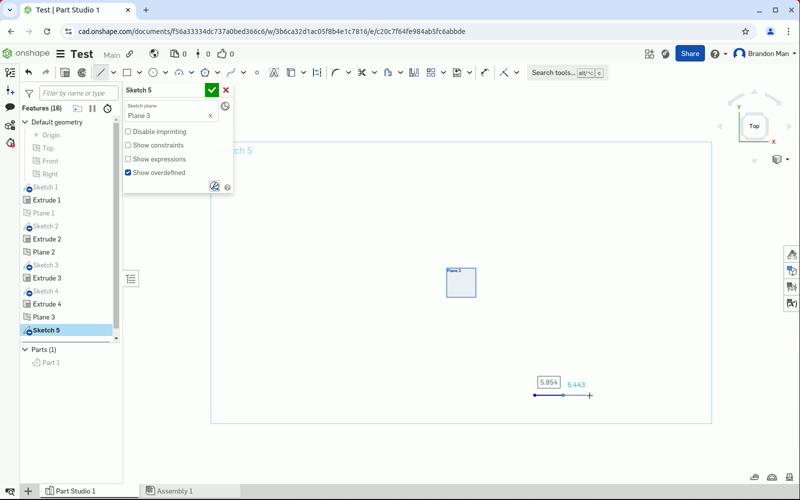
mouse_move(563, 338)
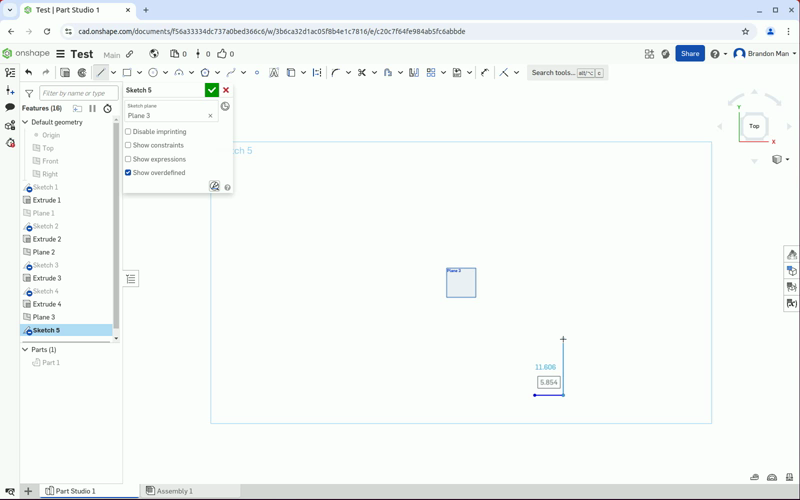
click(563, 338)
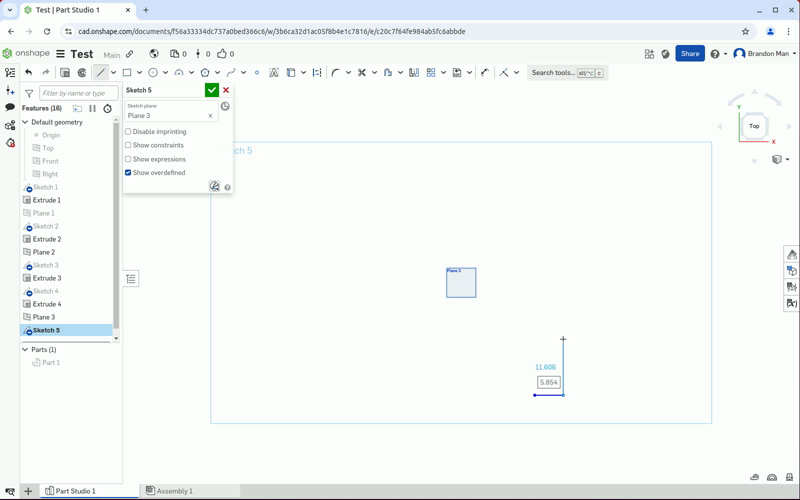
key_up(shift)
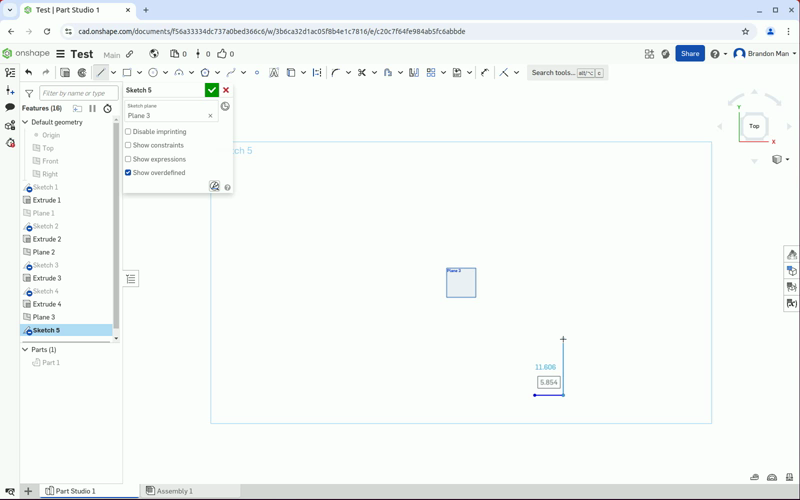
key_down(shift)
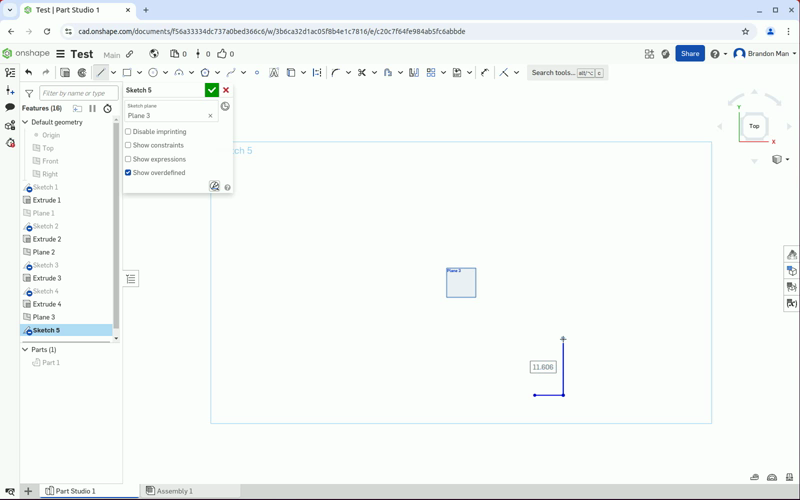
mouse_move(589, 338)
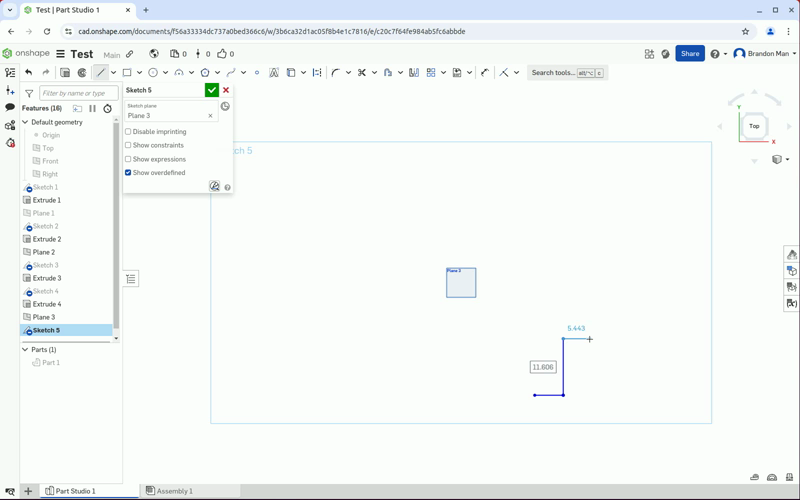
mouse_move(534, 338)
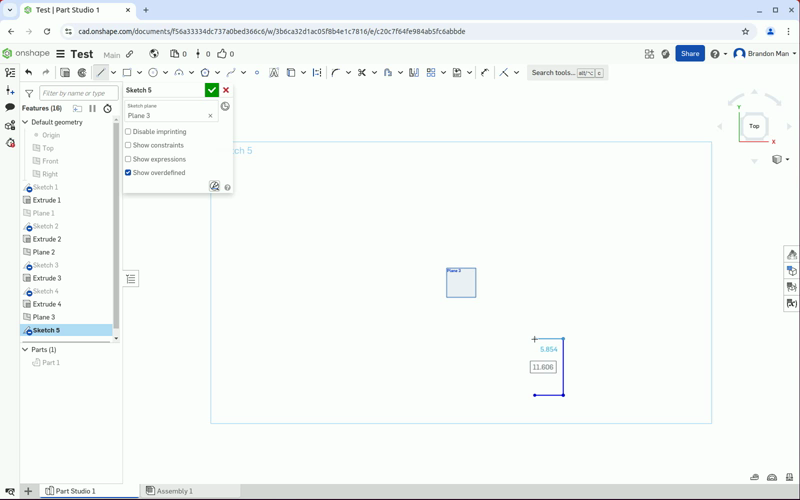
click(534, 338)
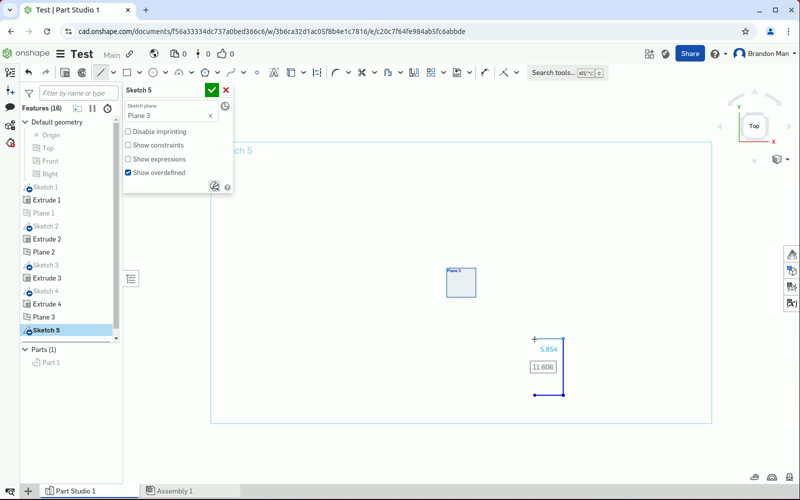
key_up(shift)
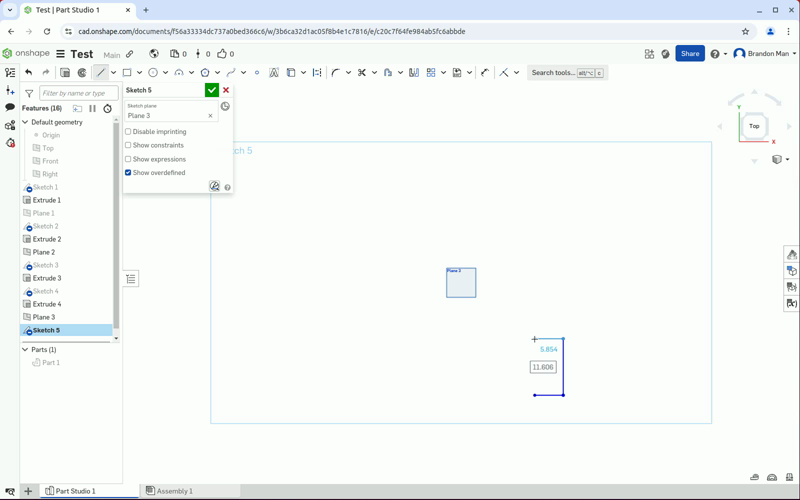
mouse_move(564, 338)
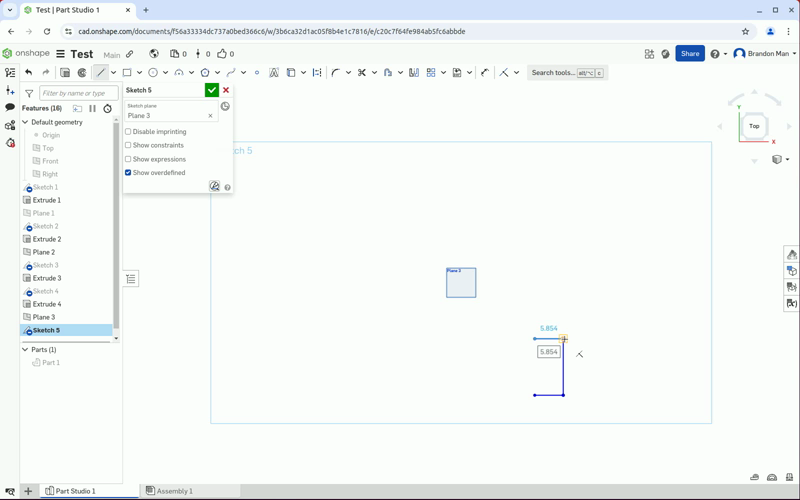
key_down(shift)
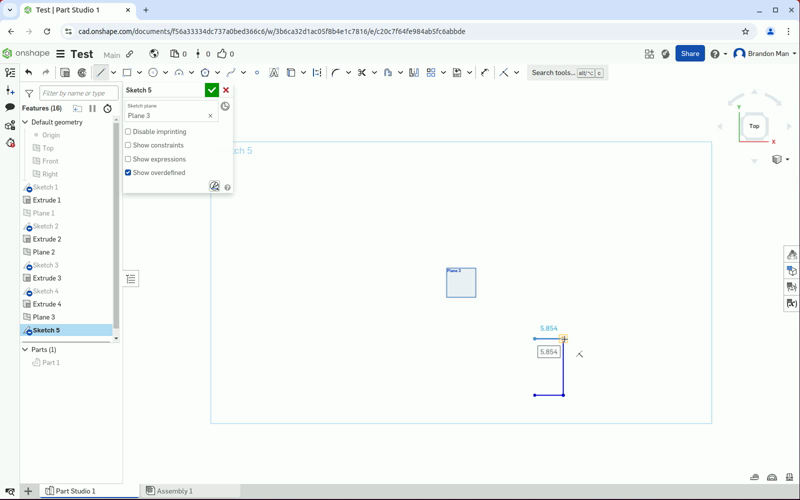
mouse_move(534, 395)
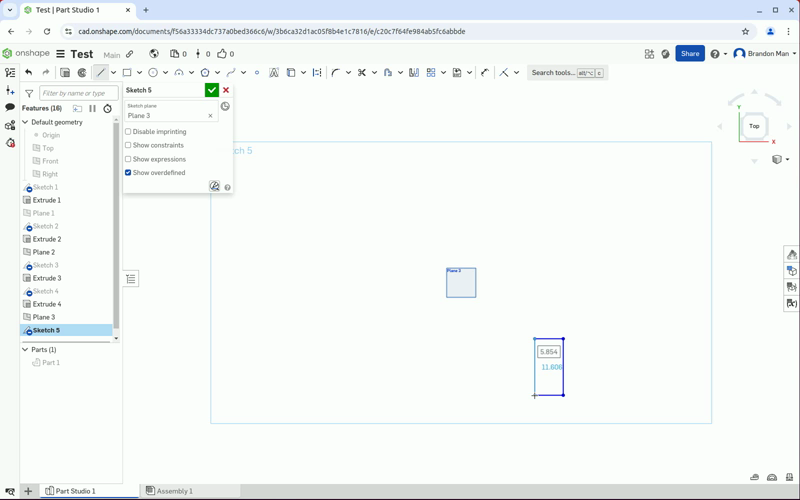
key_up(shift)
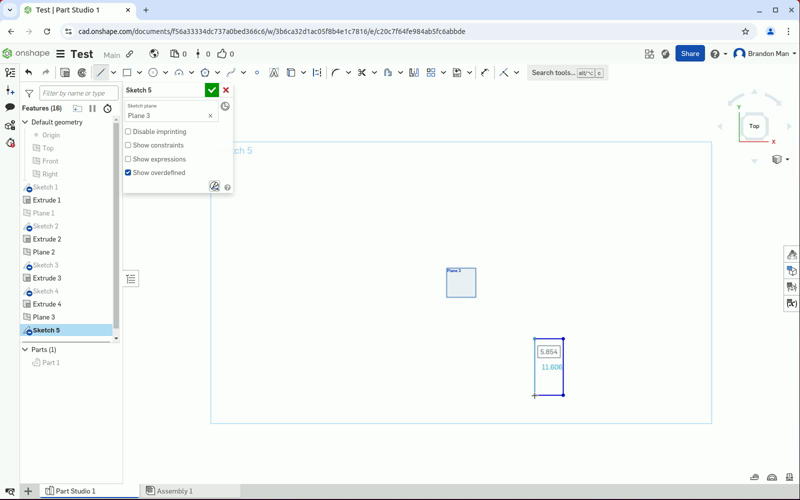
click(534, 395)
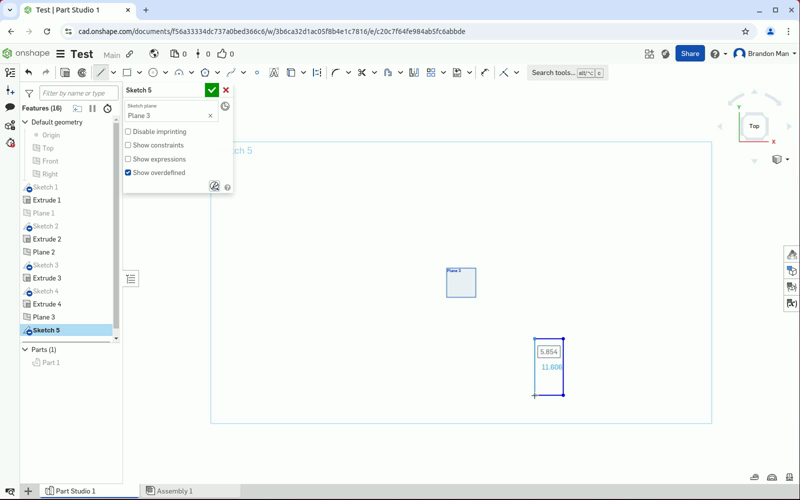
key(esc)
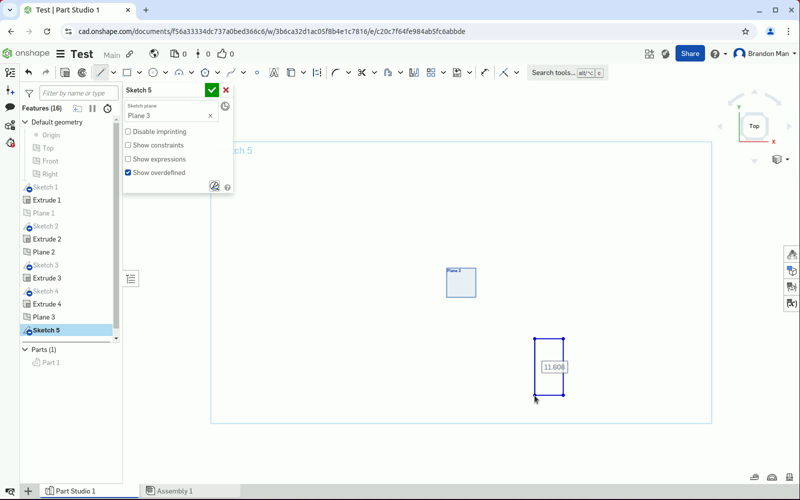
mouse_move(554, 352)
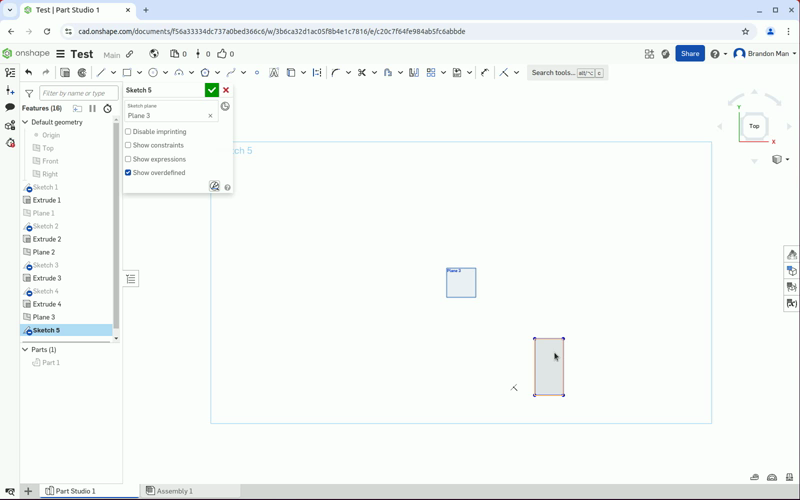
scroll(6)
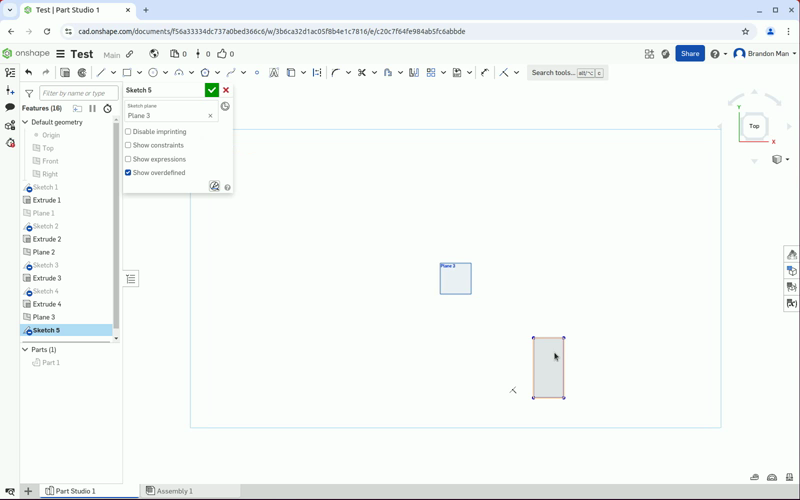
scroll(6)
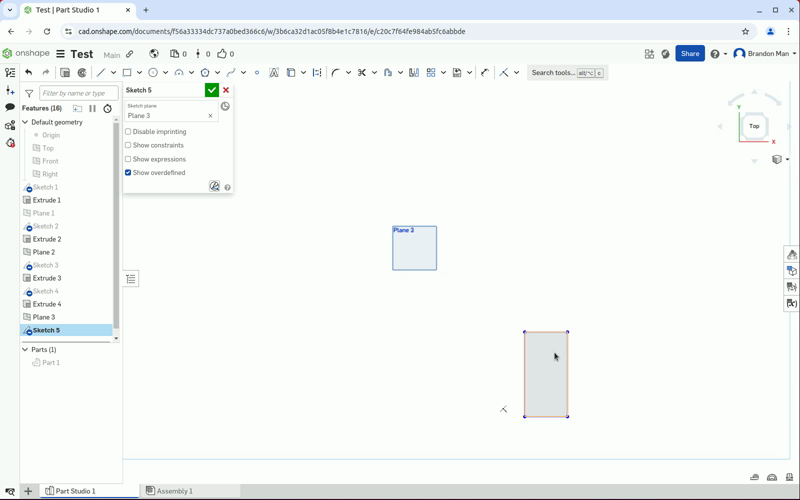
scroll(6)
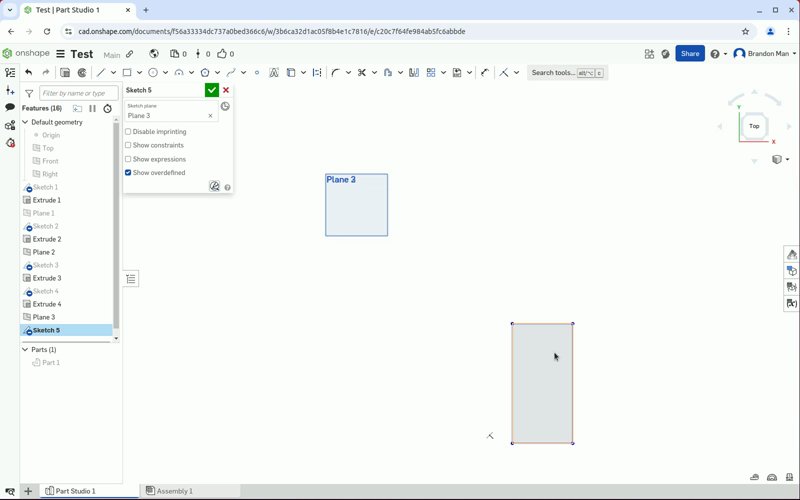
scroll(6)
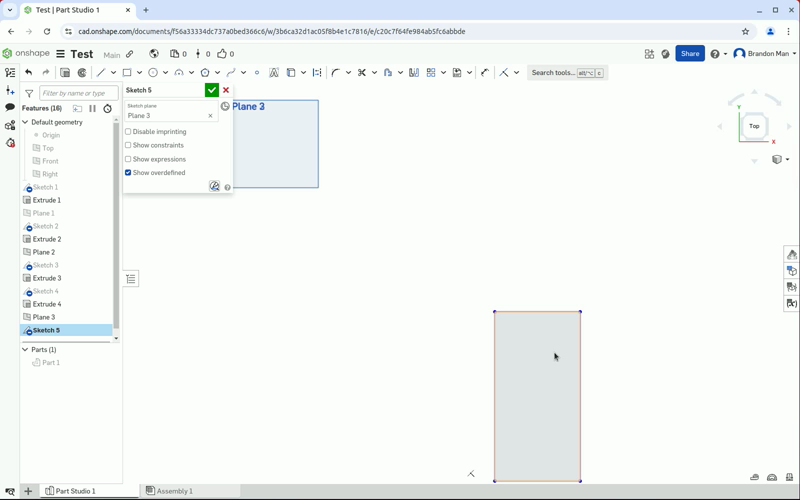
scroll(6)
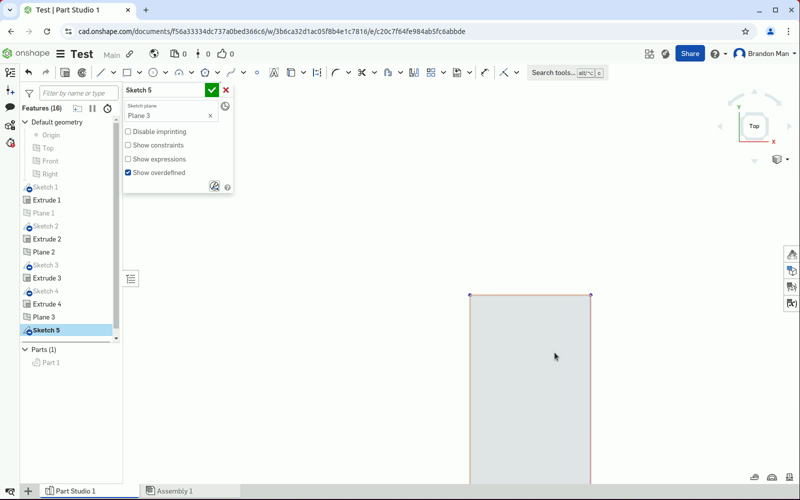
scroll(6)
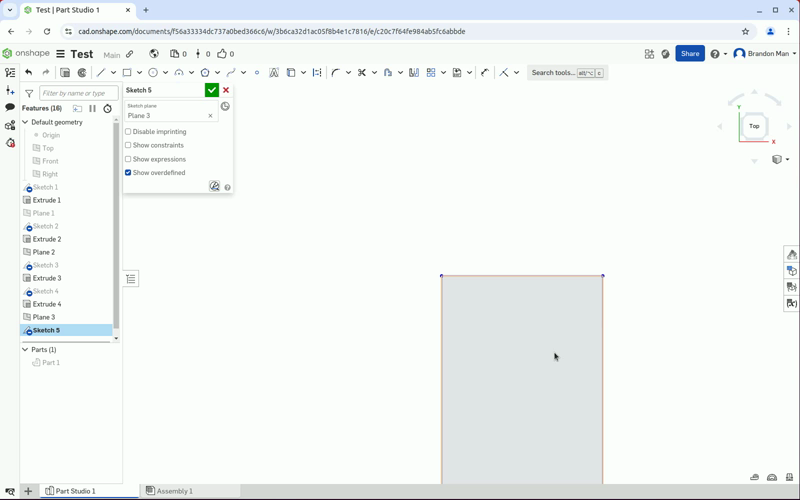
scroll(6)
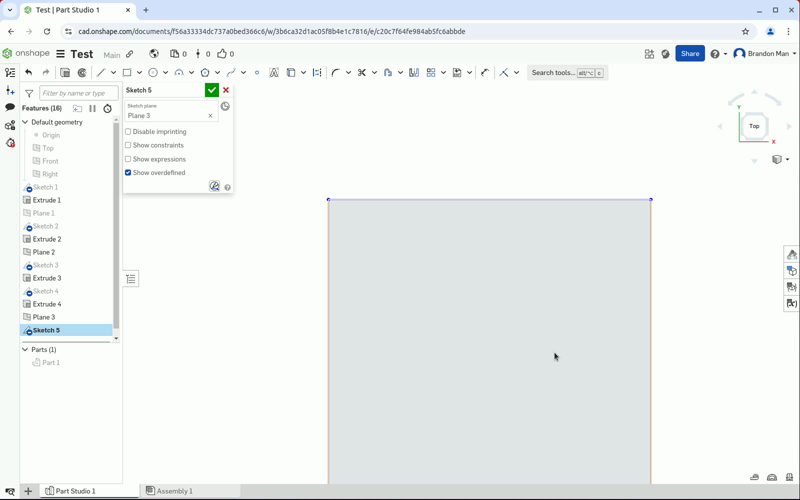
click(554, 352)
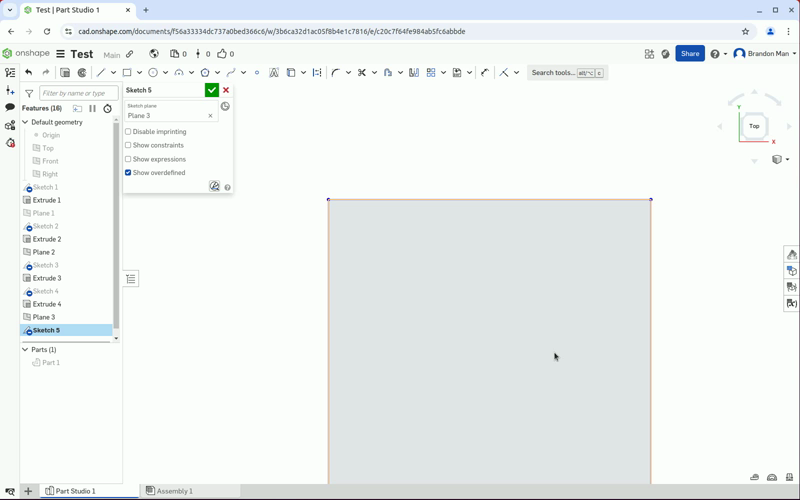
scroll(-6)
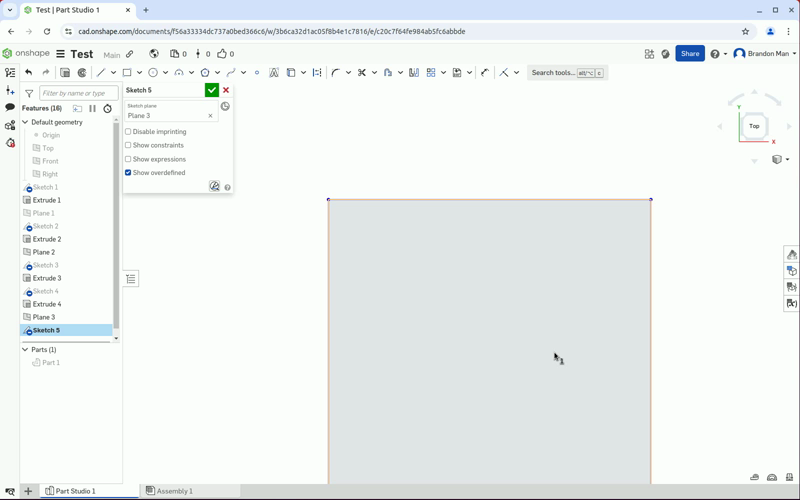
scroll(-6)
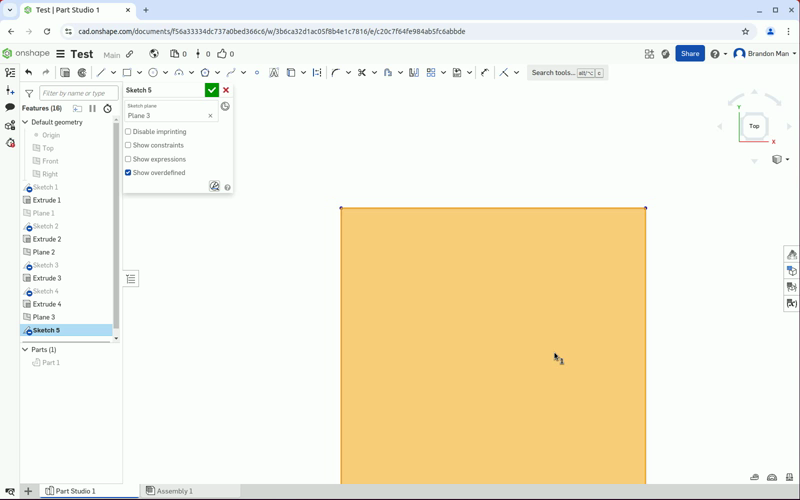
scroll(-6)
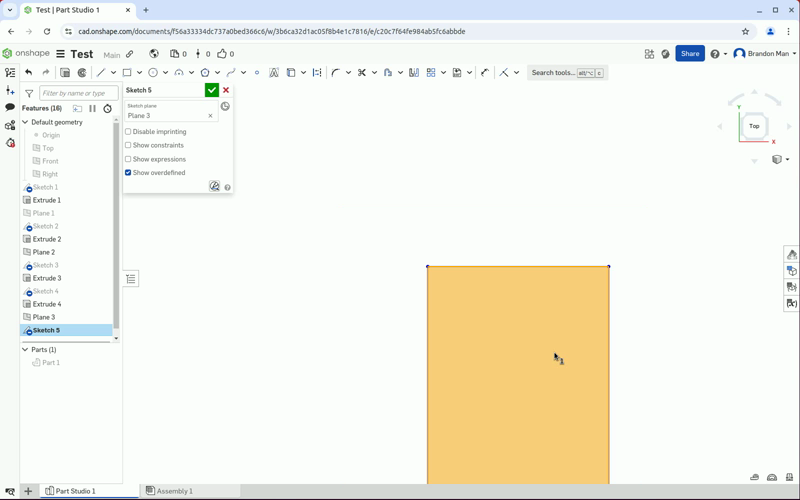
scroll(-6)
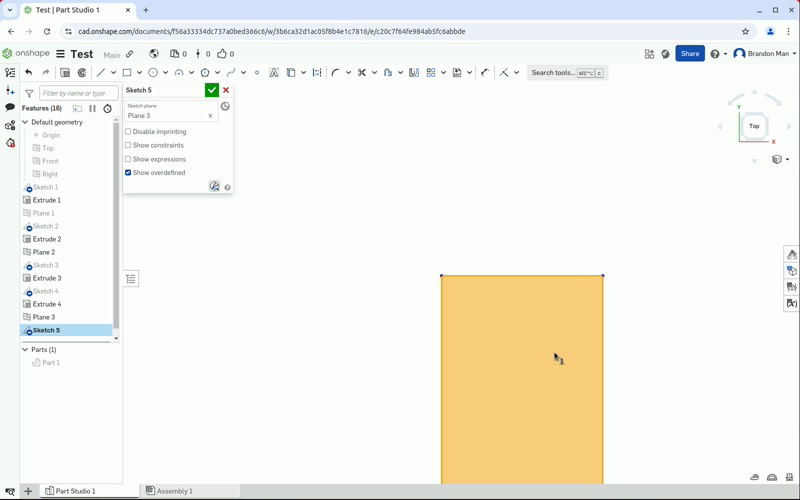
scroll(-6)
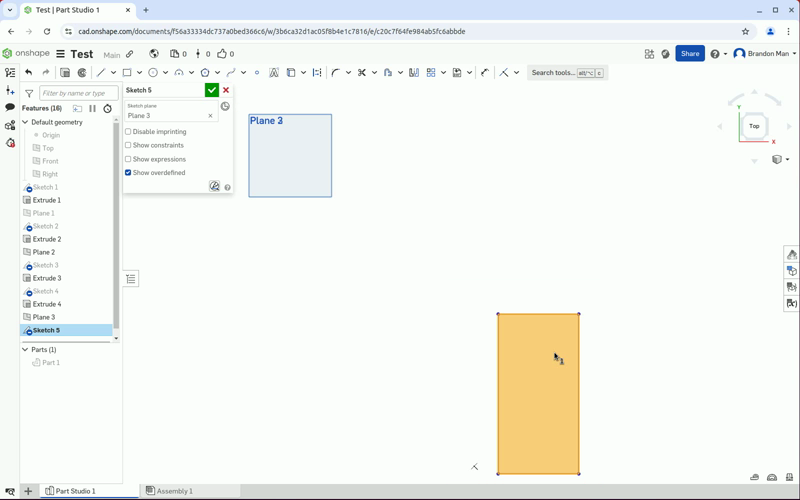
scroll(-6)
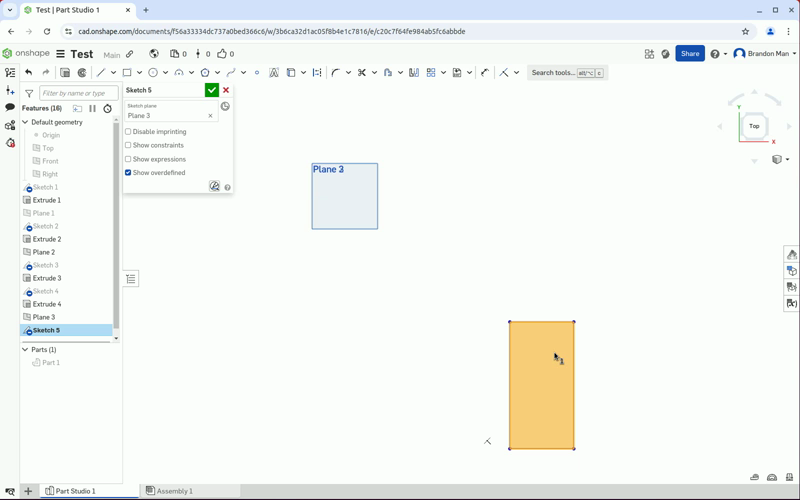
scroll(-6)
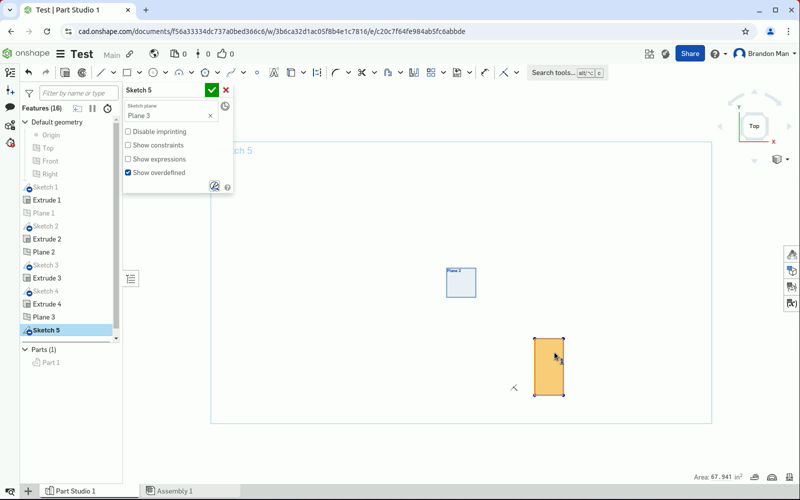
mouse_move(73, 352)
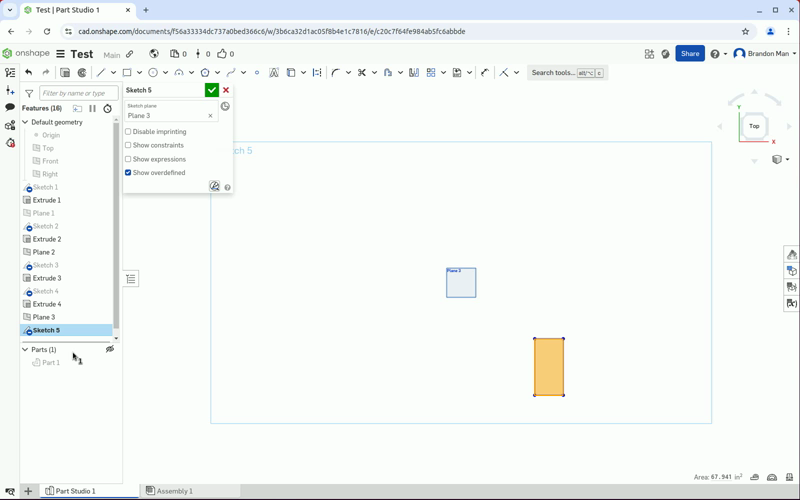
key(shift+y)
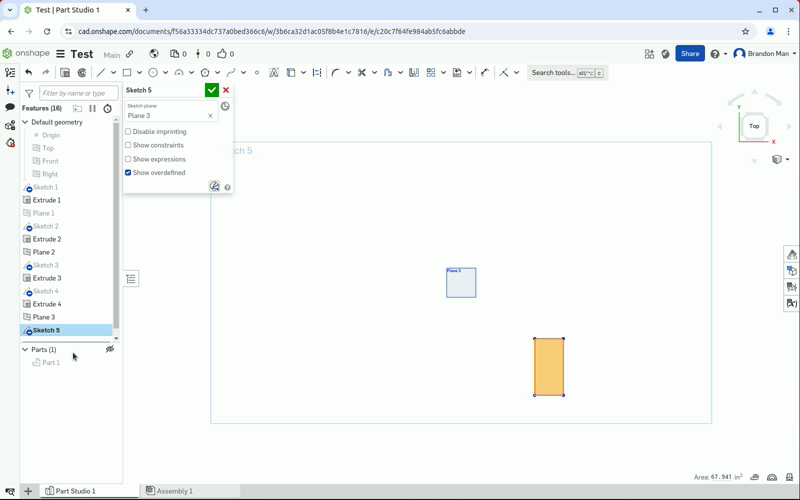
key(shift+e)
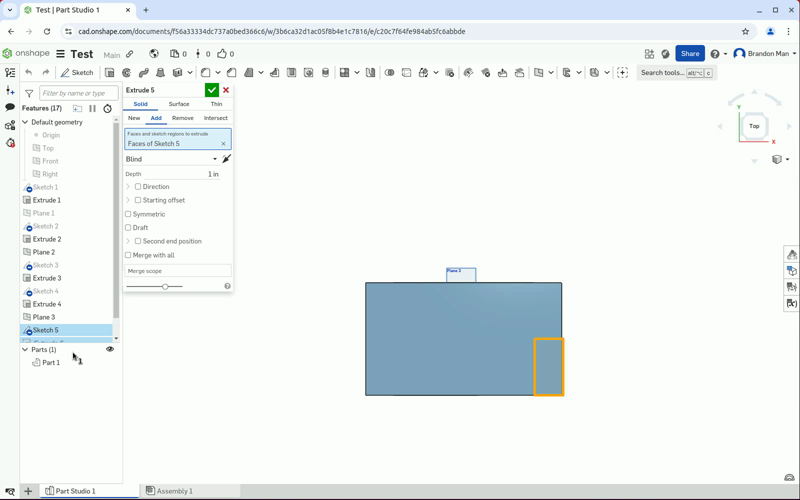
mouse_move(143, 106)
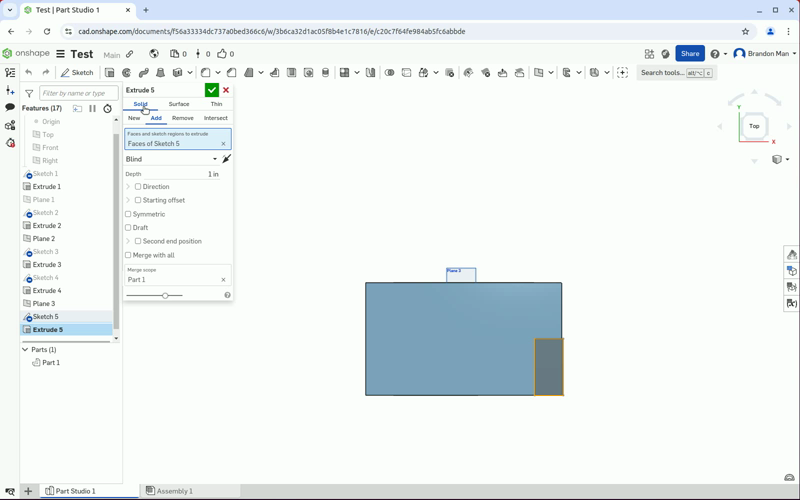
click(143, 106)
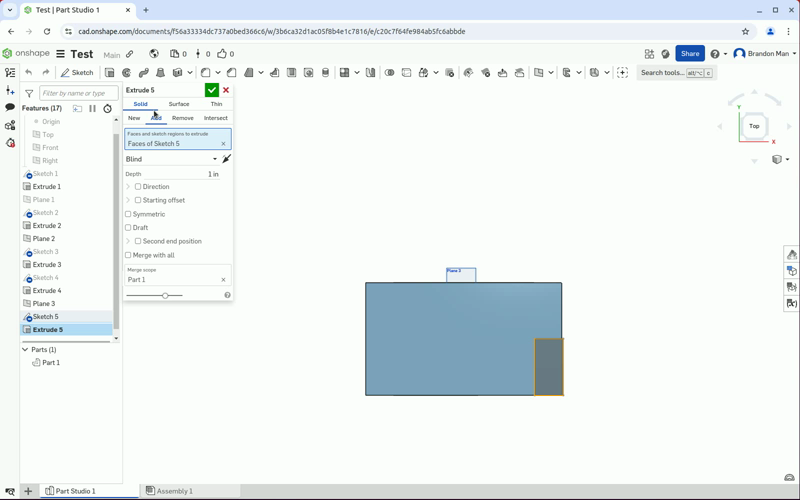
mouse_move(186, 120)
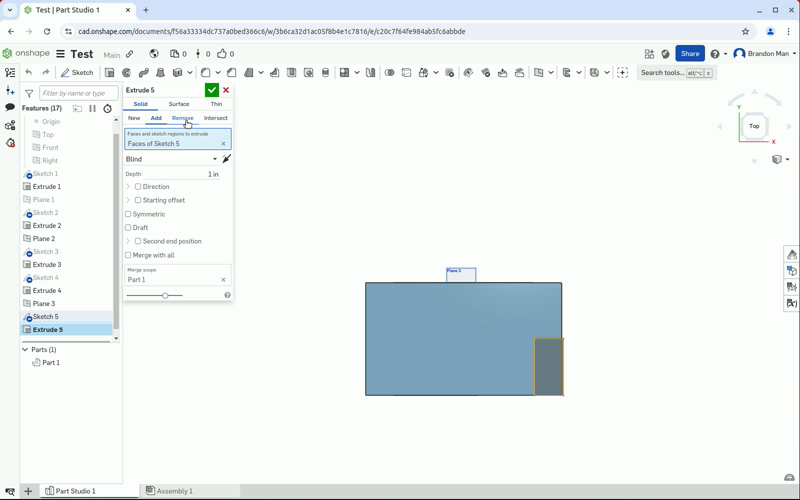
click(186, 120)
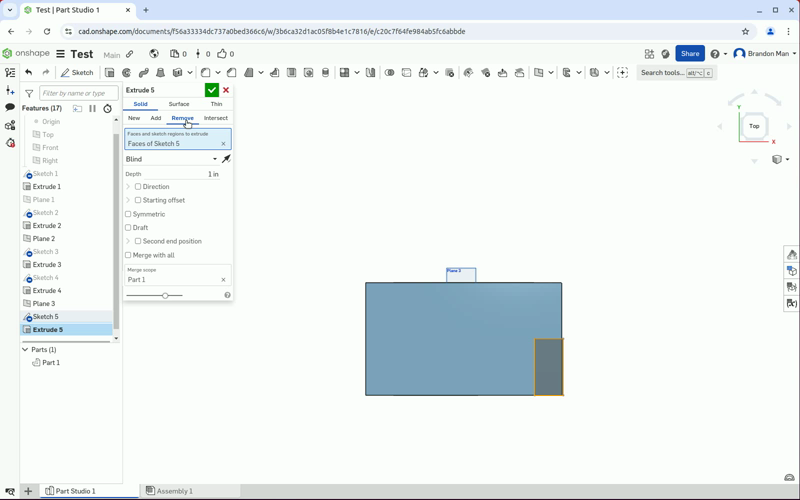
key(tab, 4)
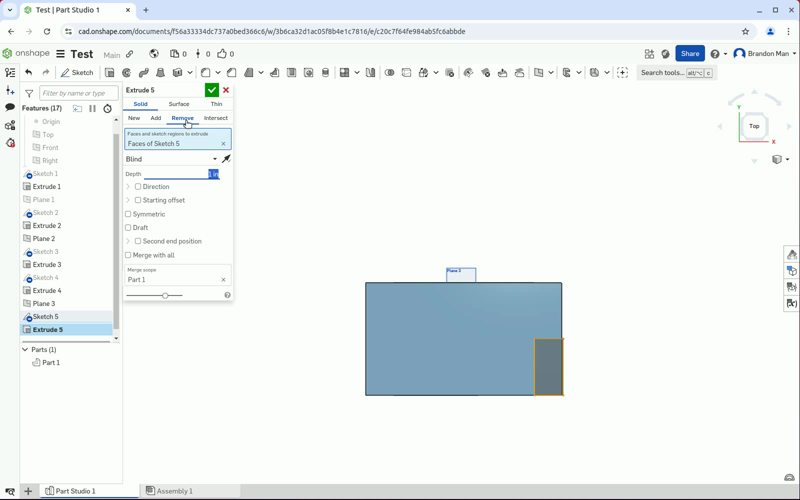
text(17.331)
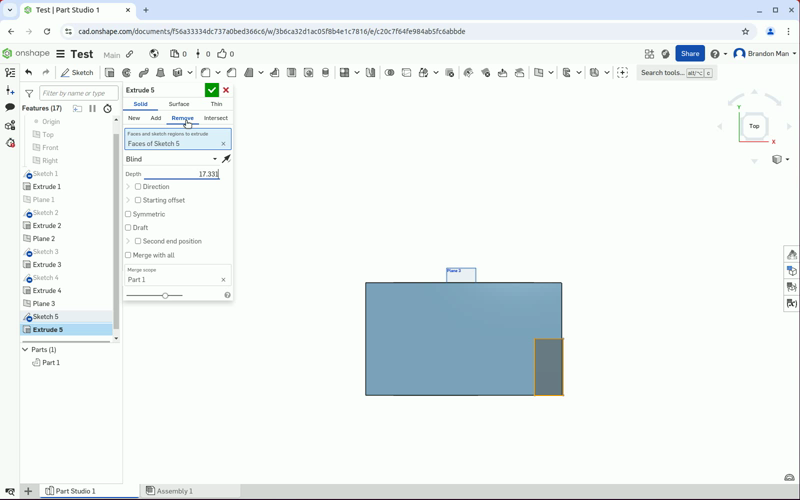
key(tab, 6)
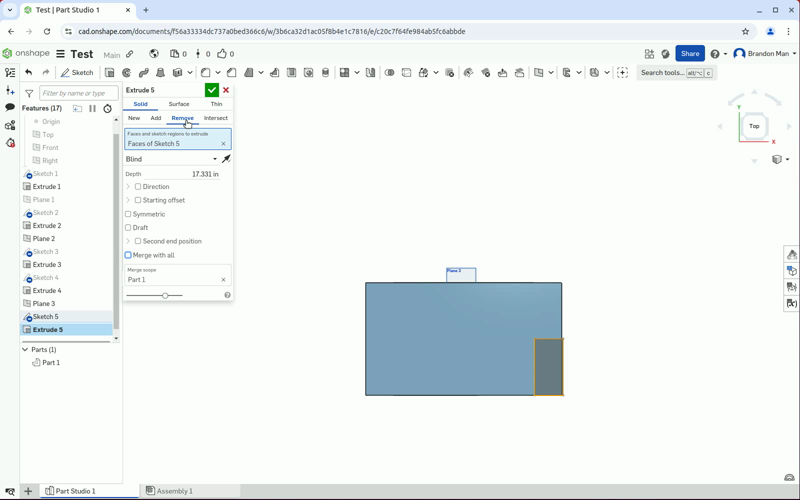
key(space)
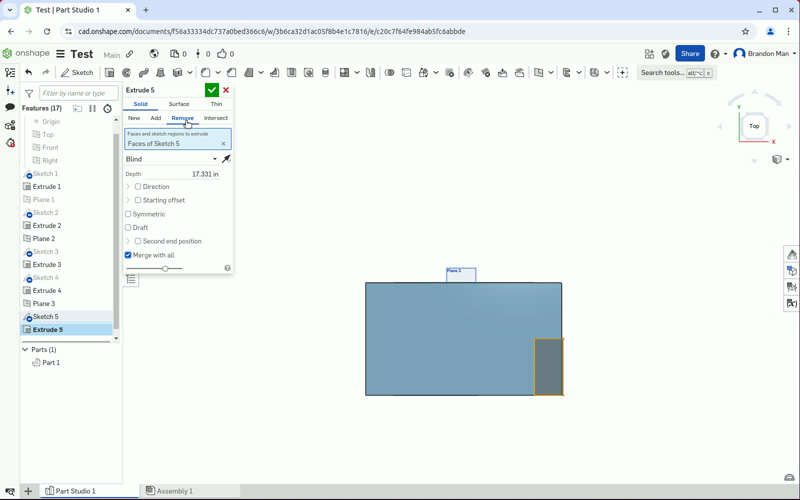
key(enter)
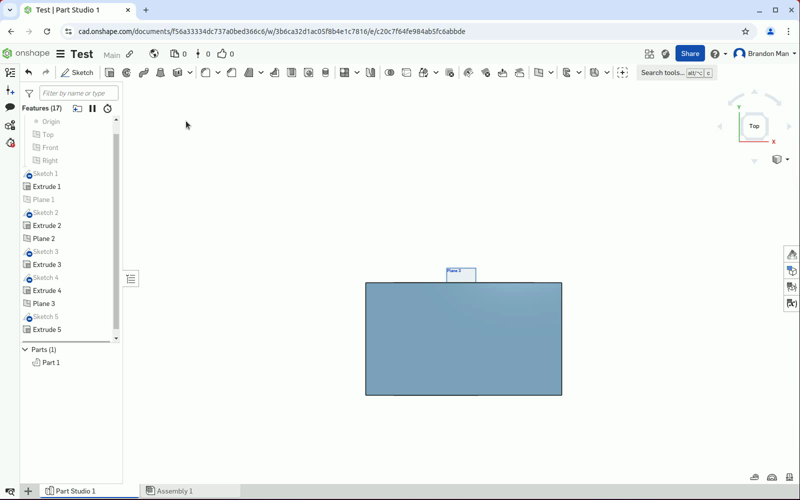
key(shift+h)
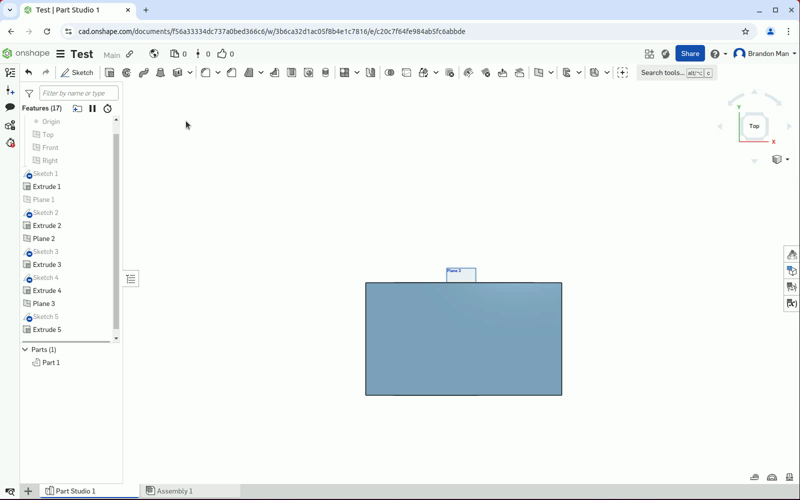
key(shift+h)
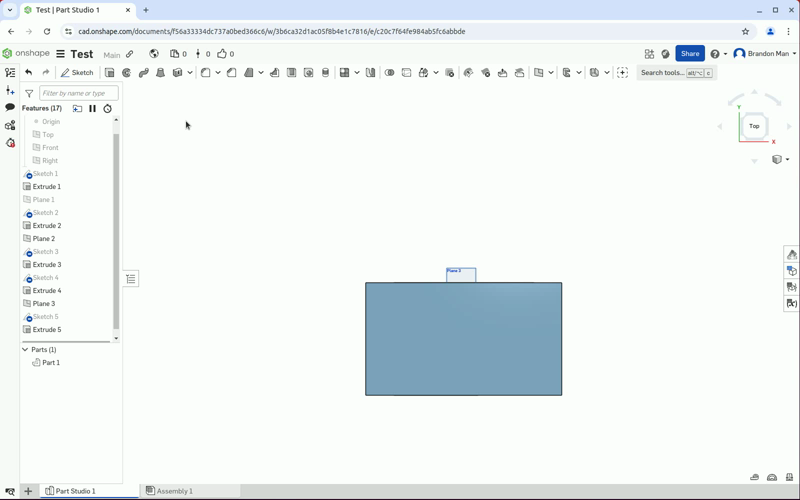
mouse_move(69, 176)
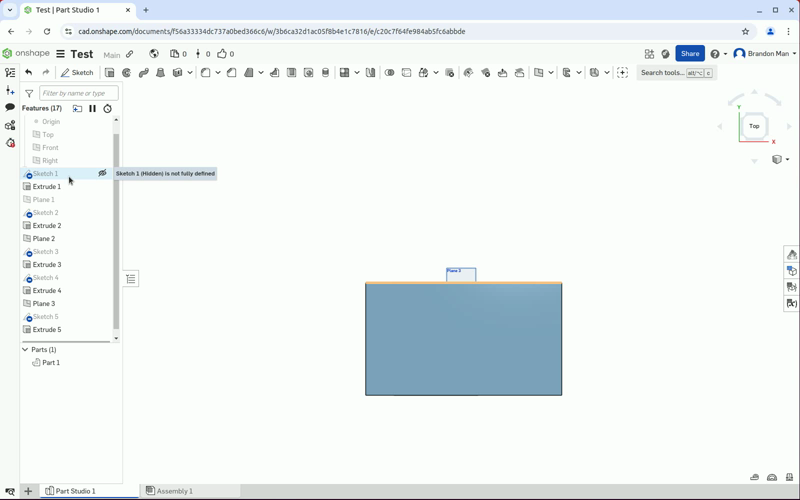
click(69, 176)
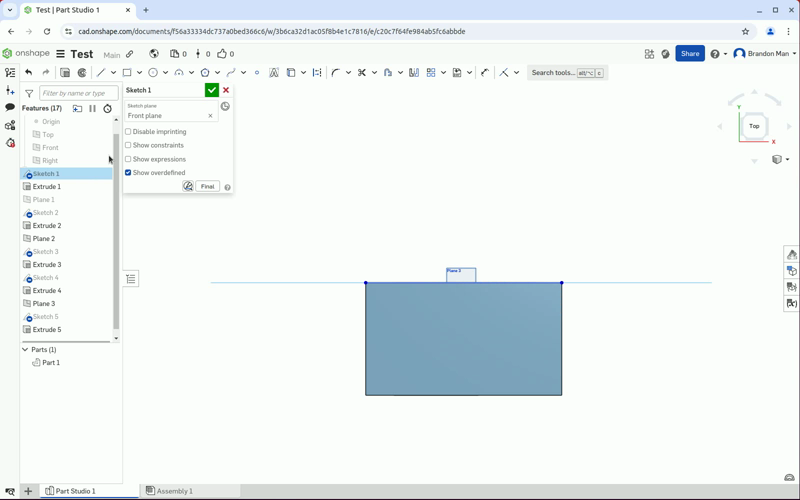
mouse_move(229, 92)
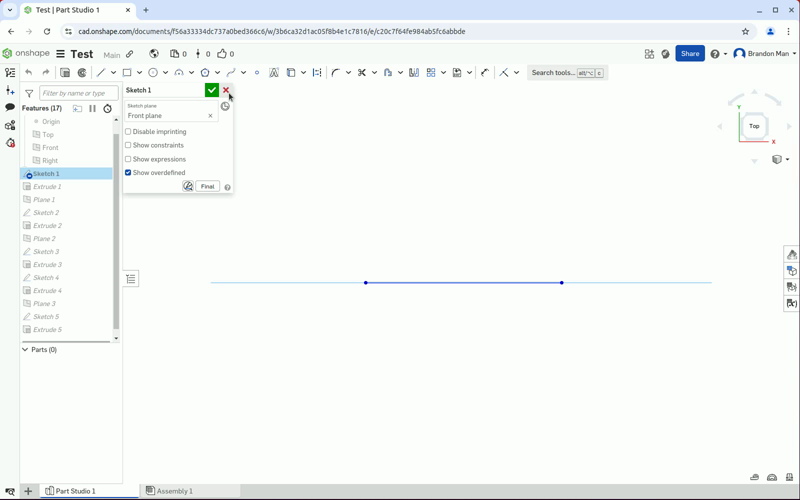
click(229, 92)
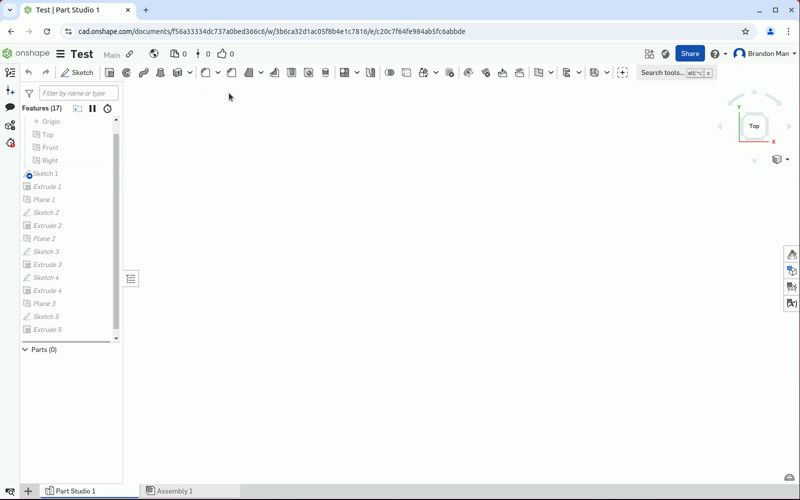
key(shift+s)
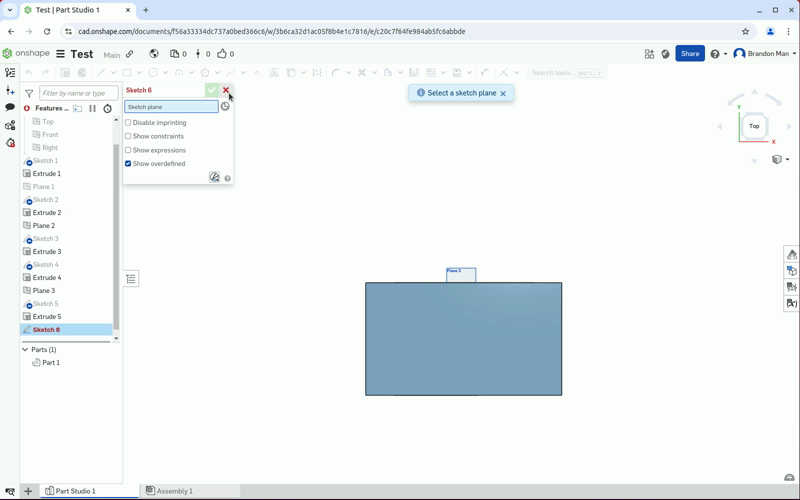
mouse_move(69, 228)
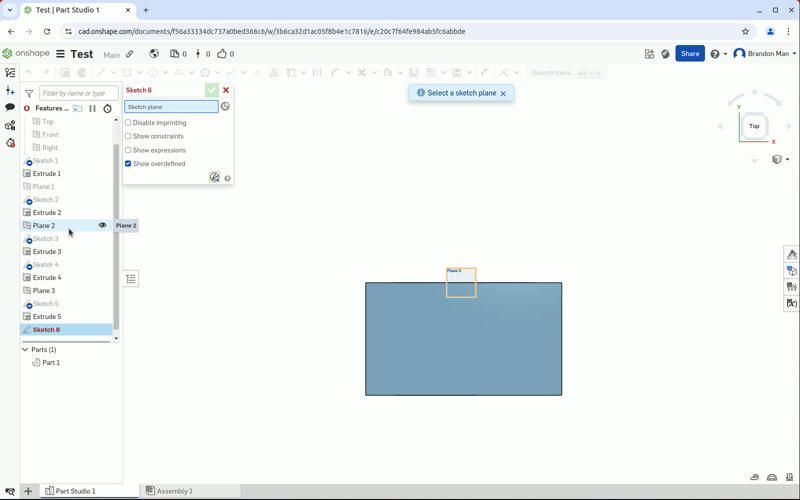
click(69, 228)
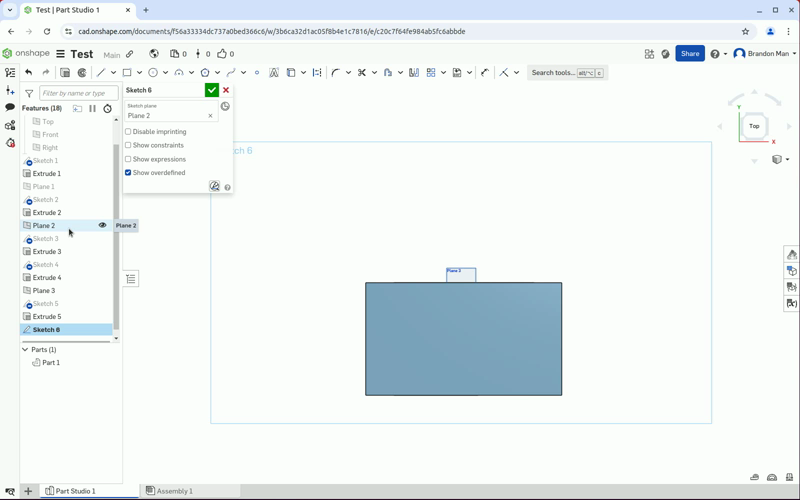
mouse_move(73, 352)
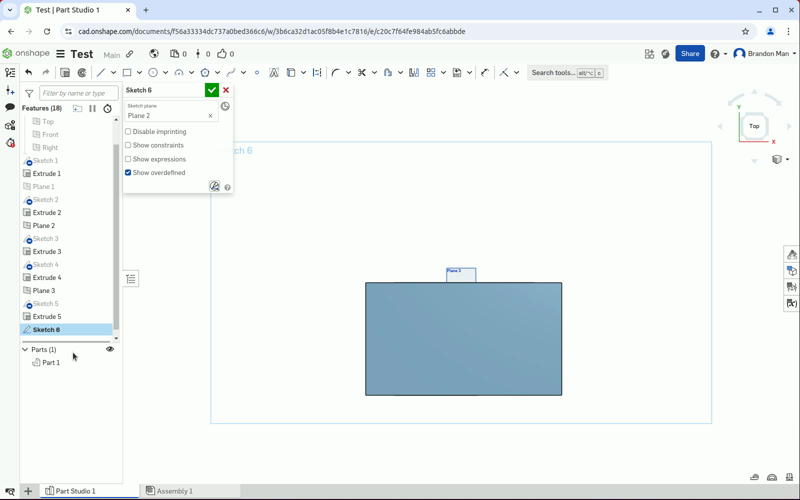
key(y)
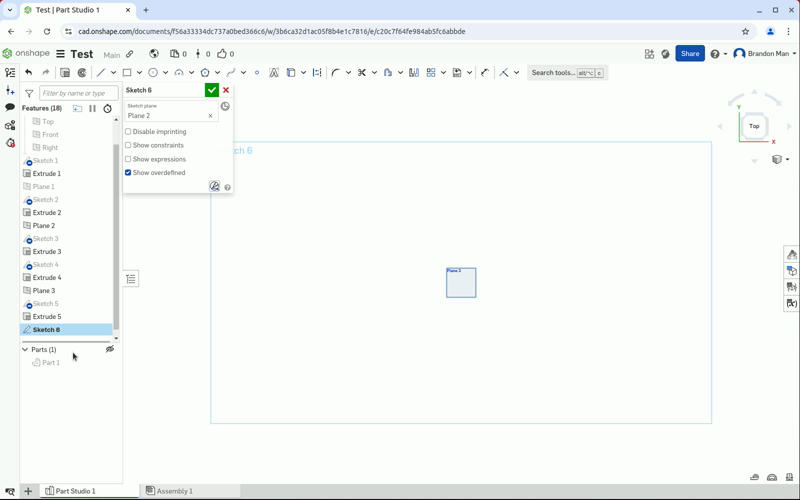
key(c)
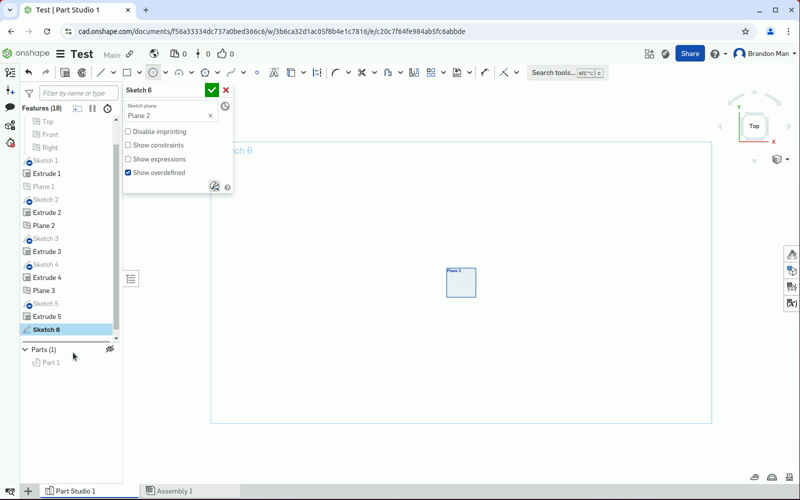
key_down(shift)
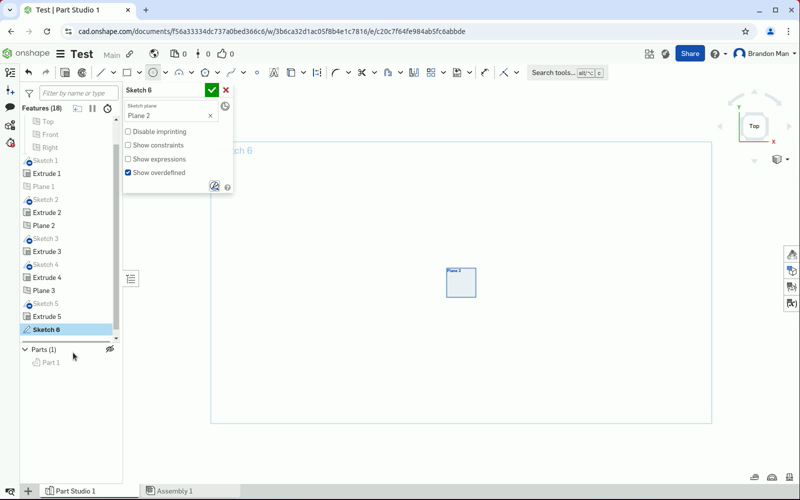
mouse_move(492, 304)
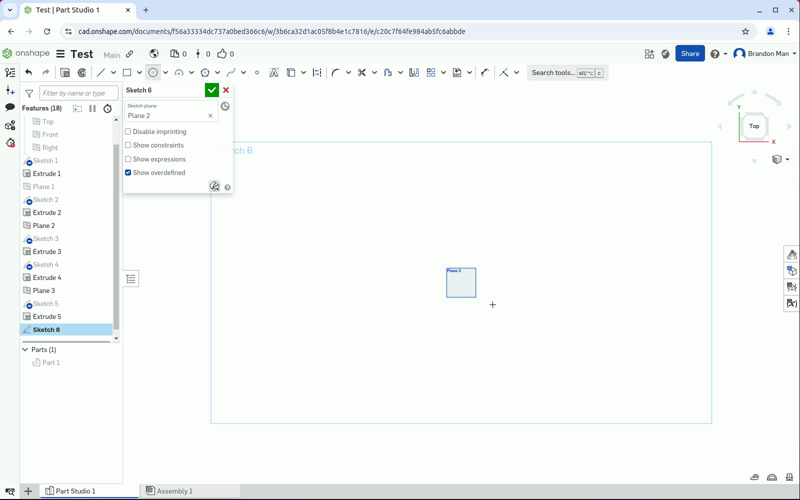
click(492, 304)
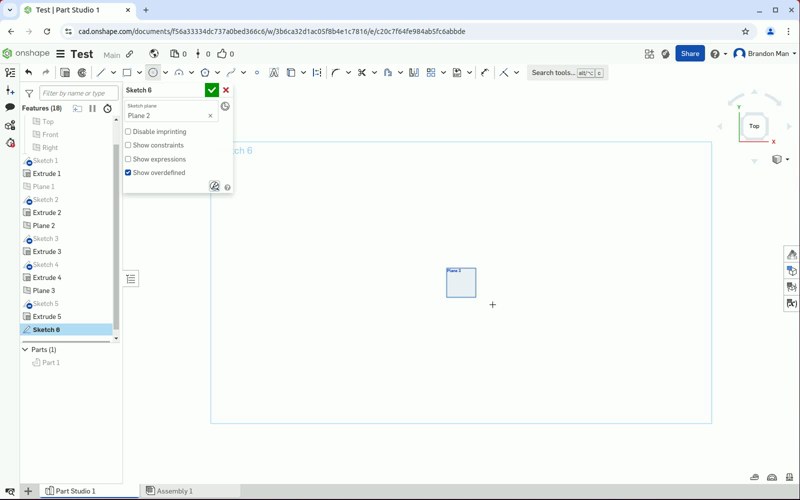
key_up(shift)
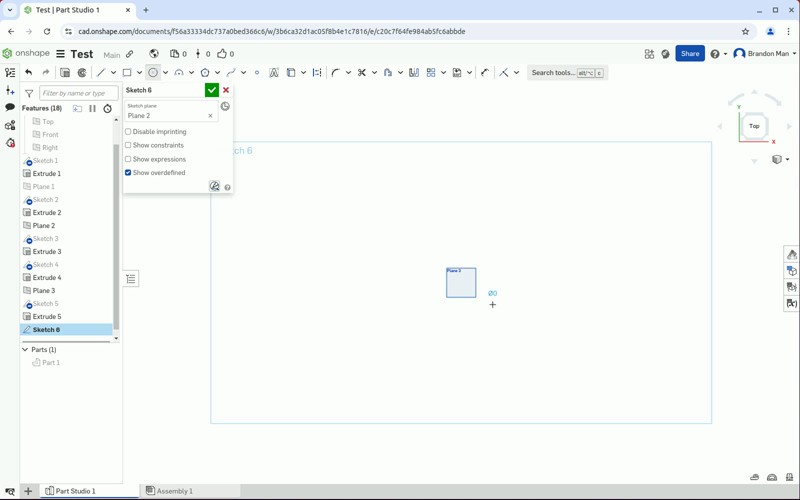
mouse_move(507, 304)
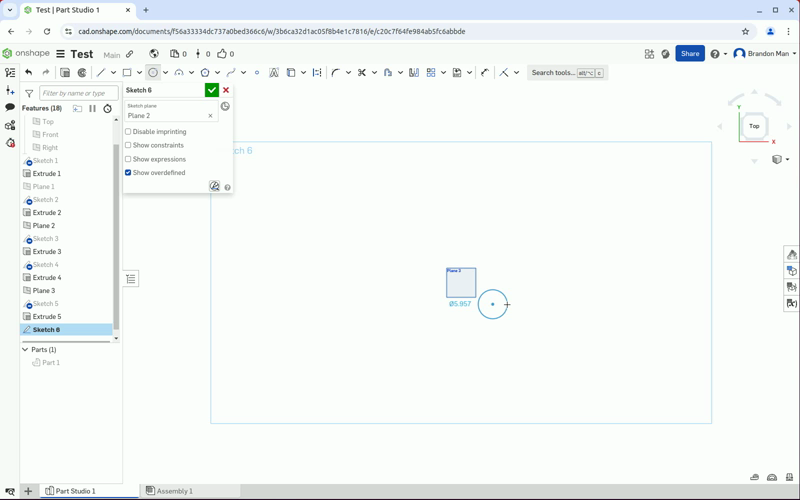
click(507, 304)
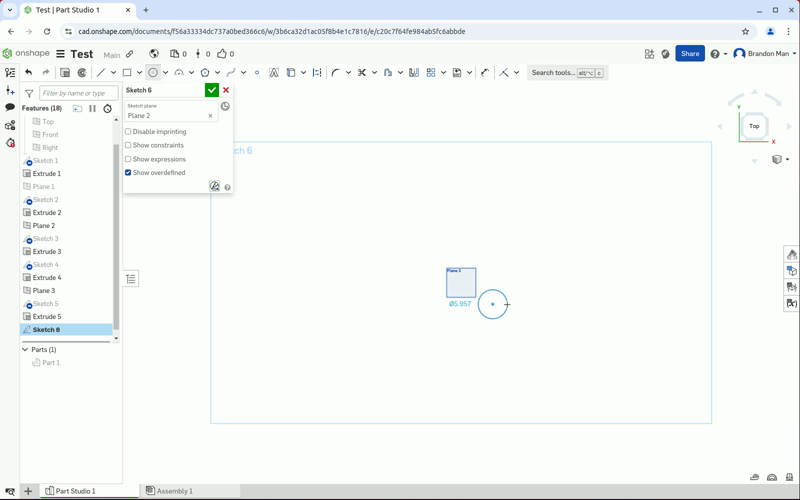
key(esc)
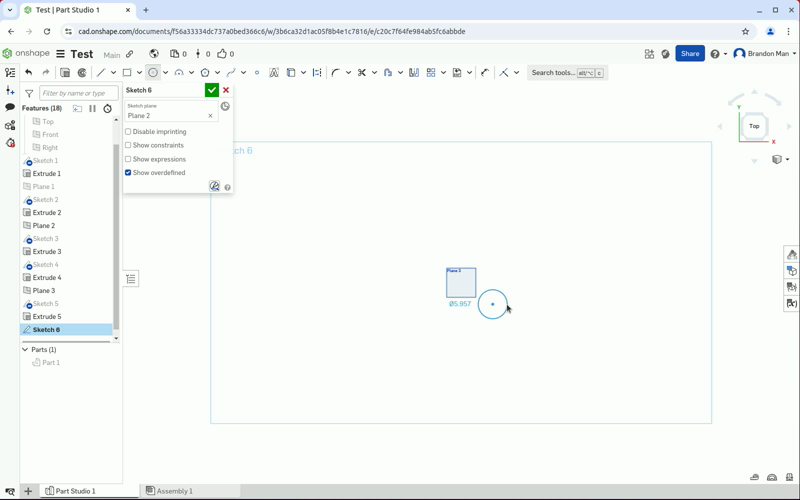
mouse_move(505, 298)
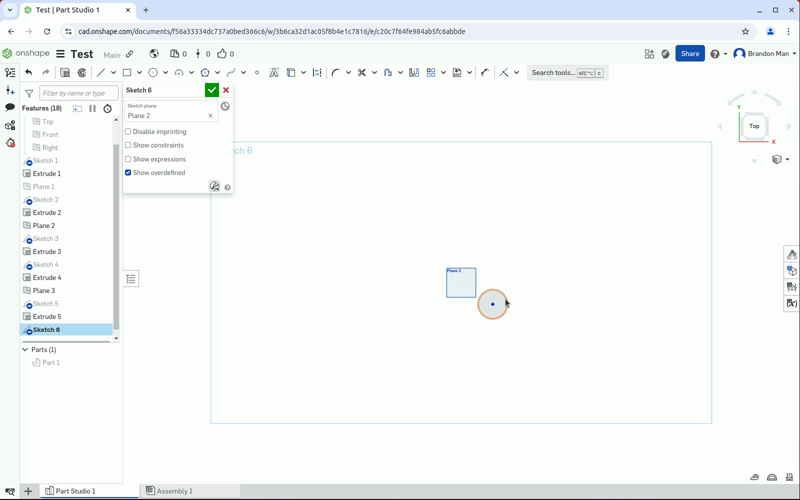
scroll(6)
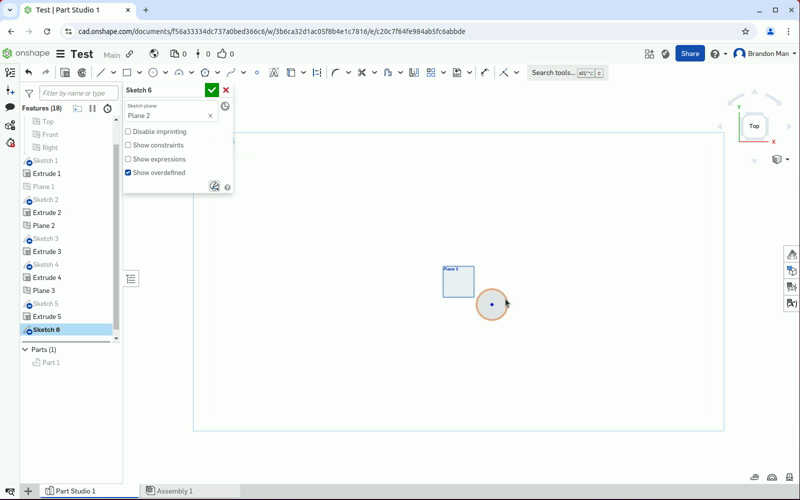
scroll(6)
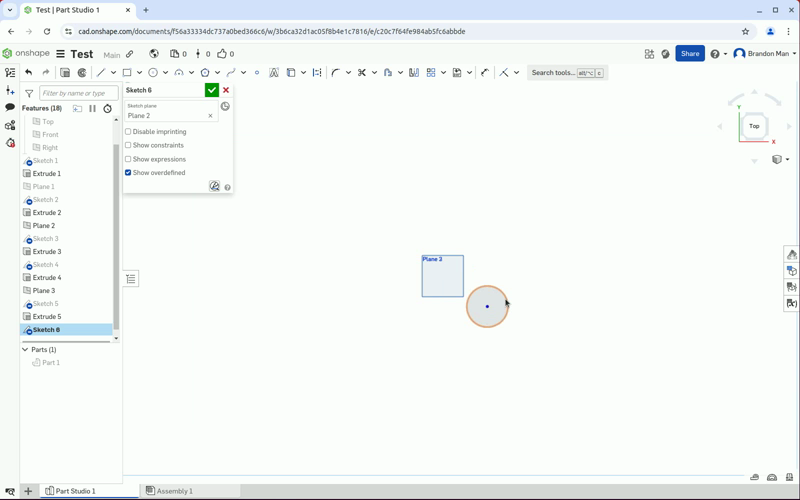
scroll(6)
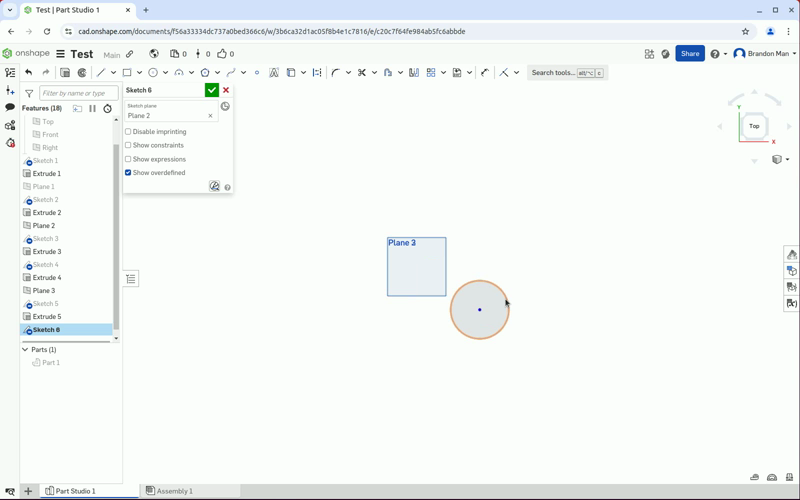
scroll(6)
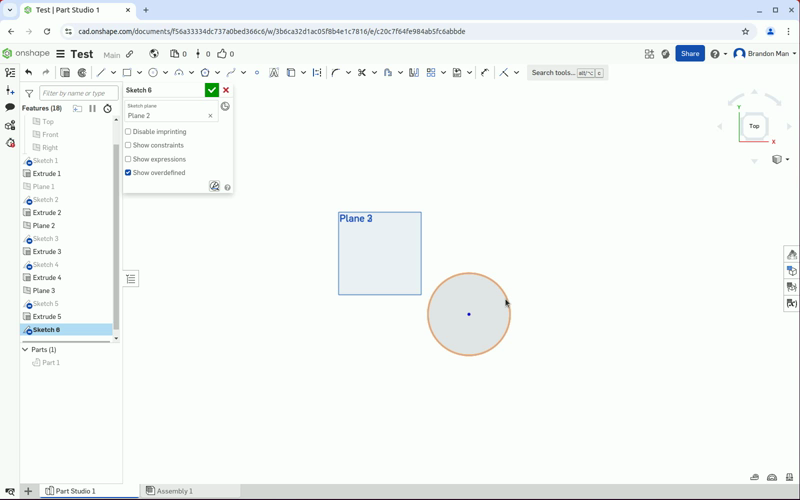
scroll(6)
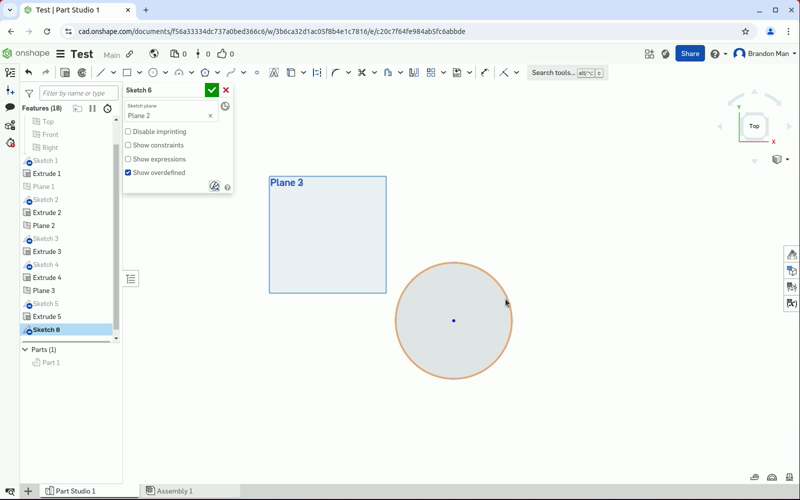
scroll(6)
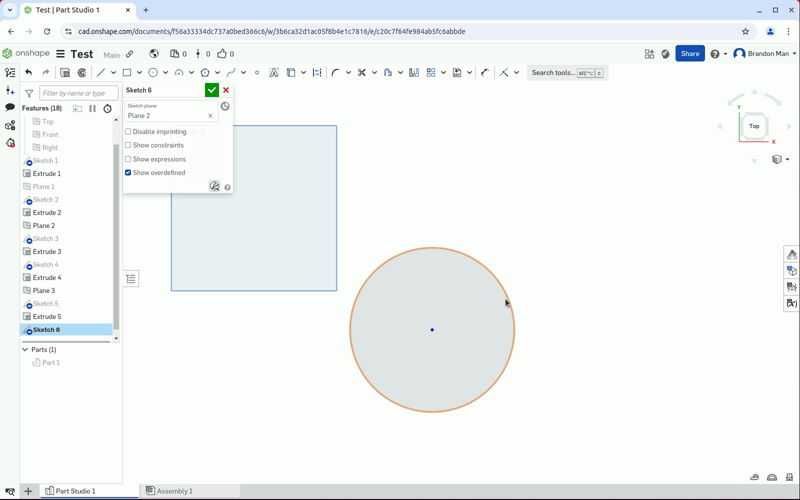
scroll(6)
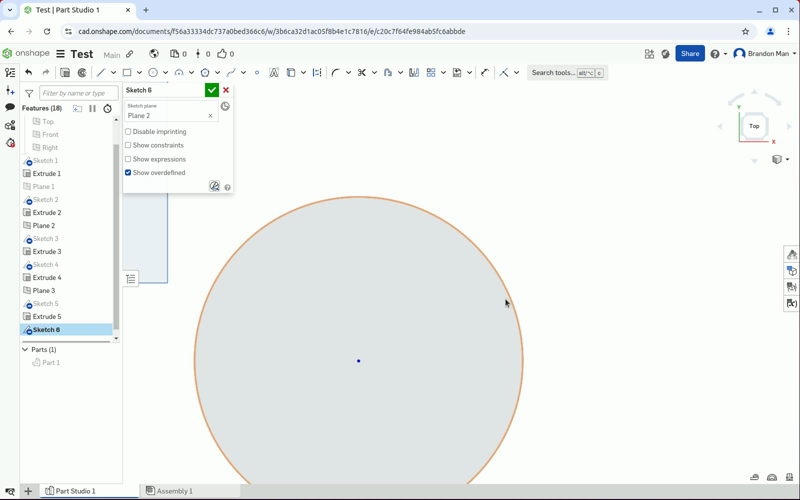
click(505, 298)
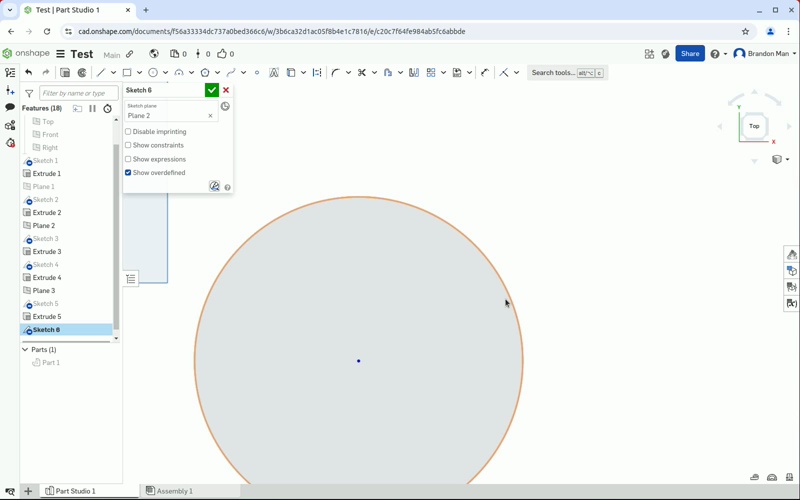
scroll(-6)
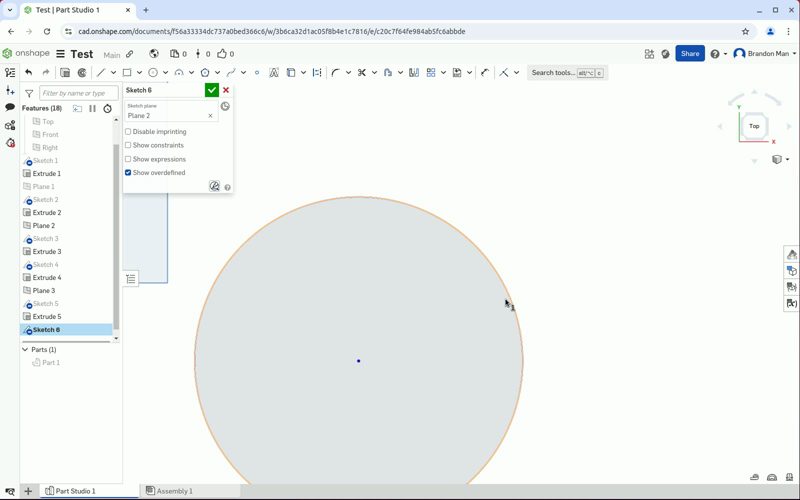
scroll(-6)
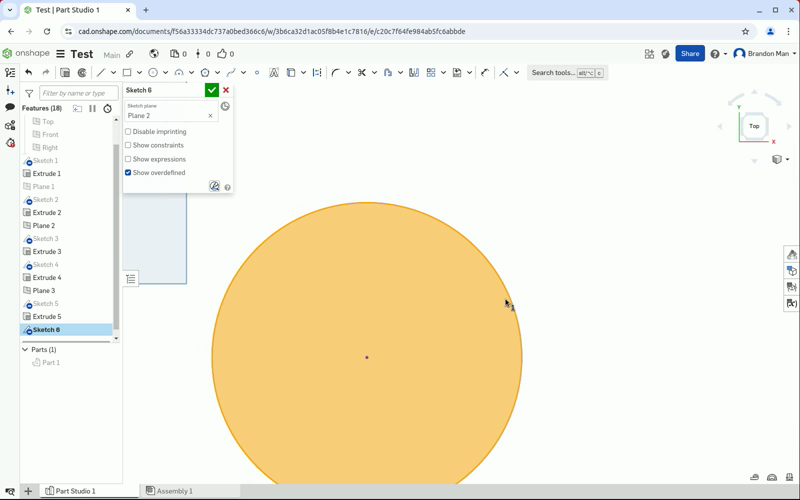
scroll(-6)
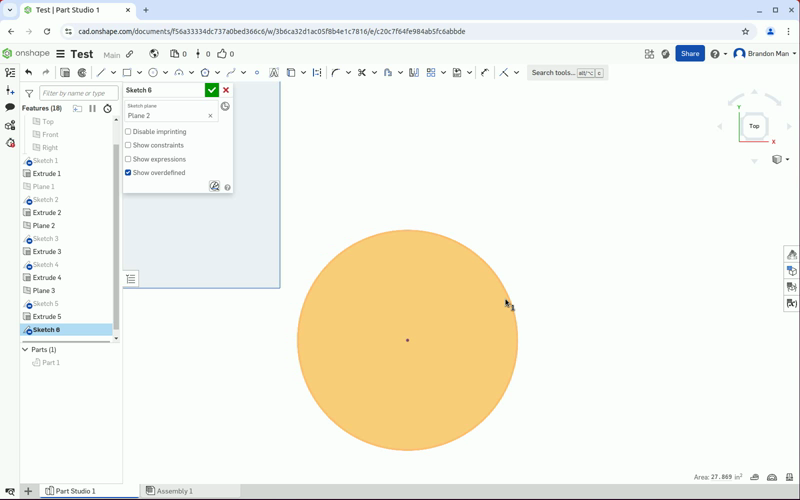
scroll(-6)
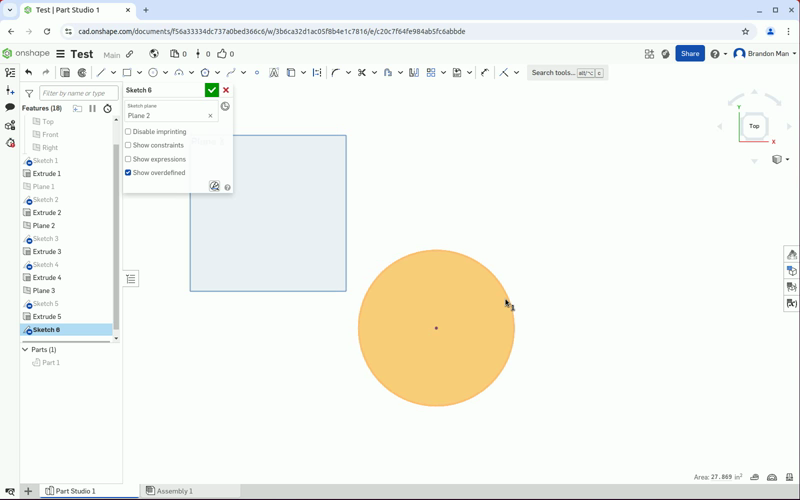
scroll(-6)
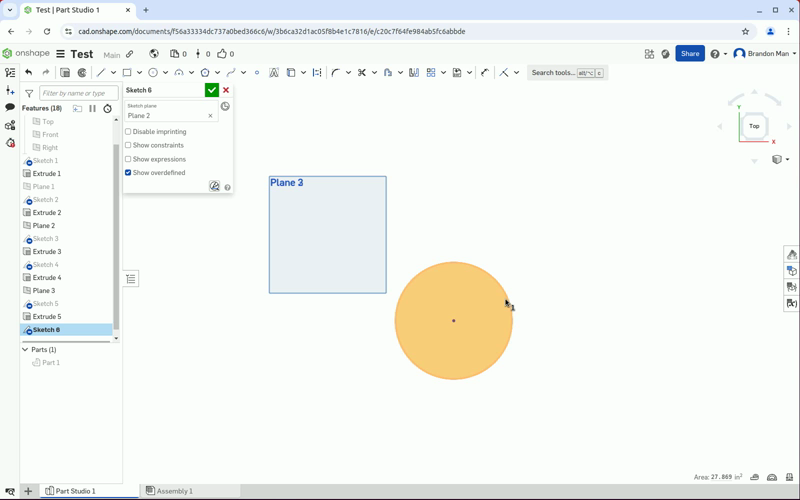
scroll(-6)
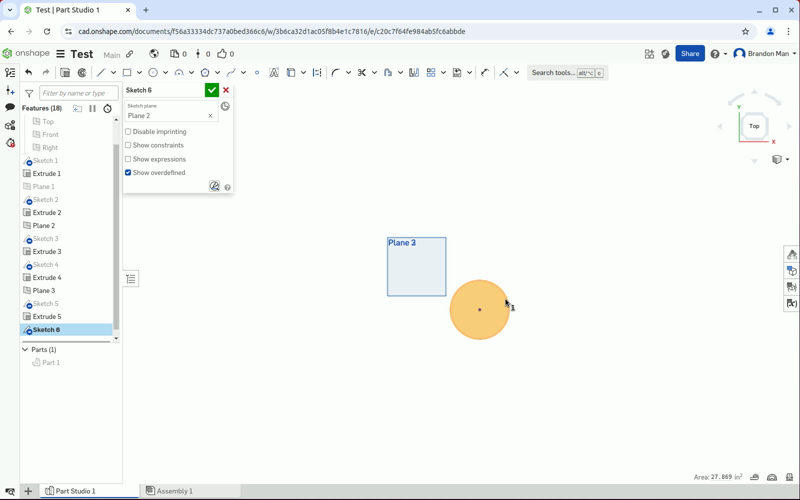
scroll(-6)
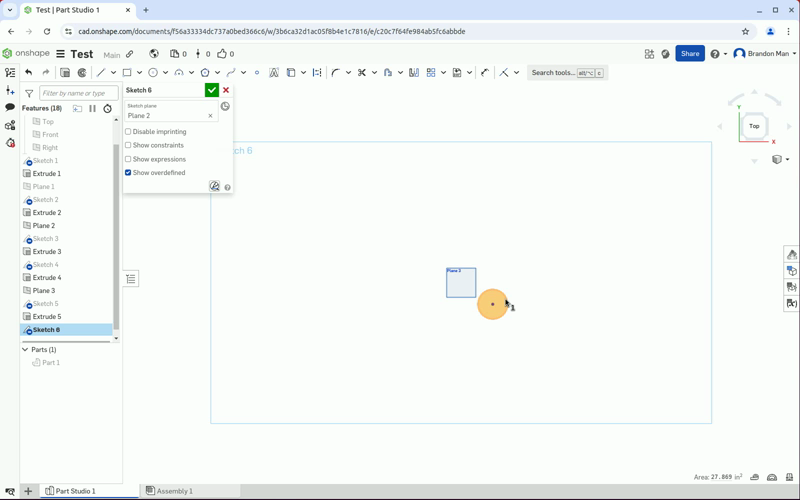
mouse_move(73, 352)
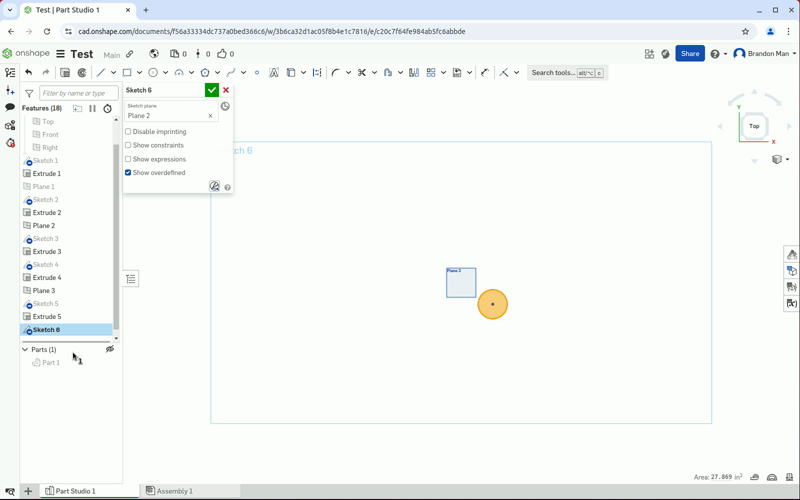
key(shift+y)
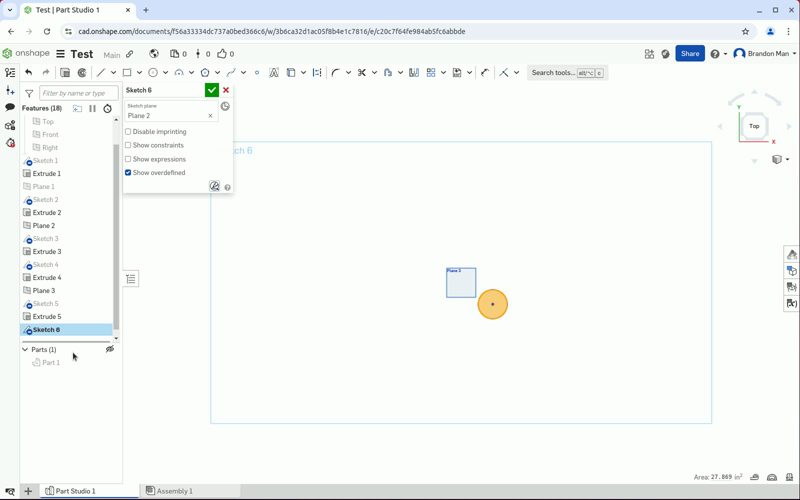
key(shift+e)
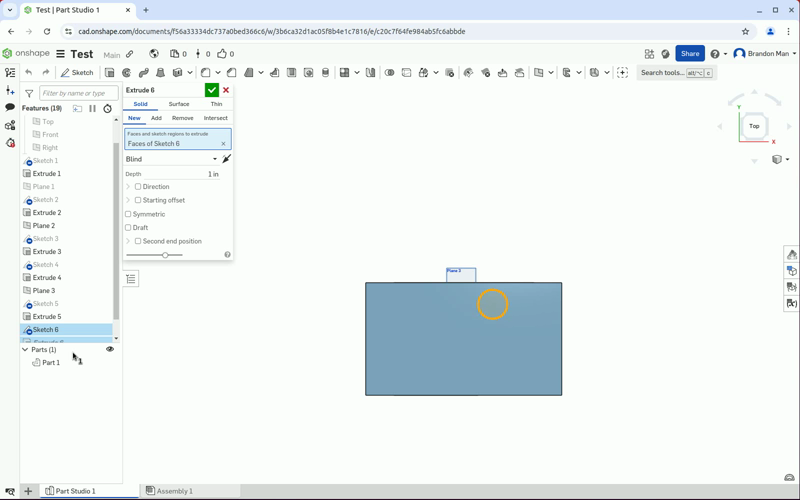
mouse_move(143, 106)
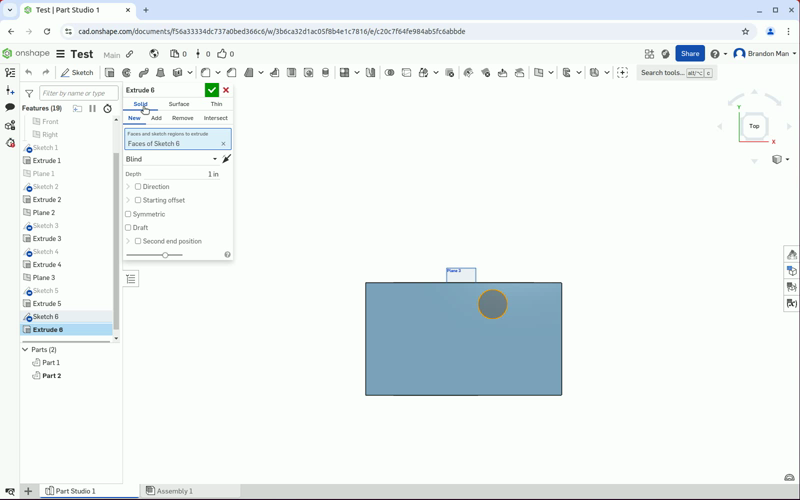
click(143, 106)
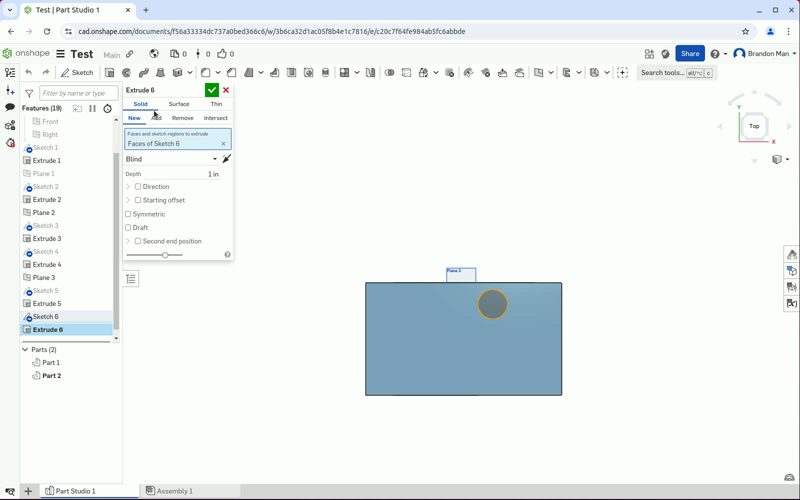
mouse_move(186, 120)
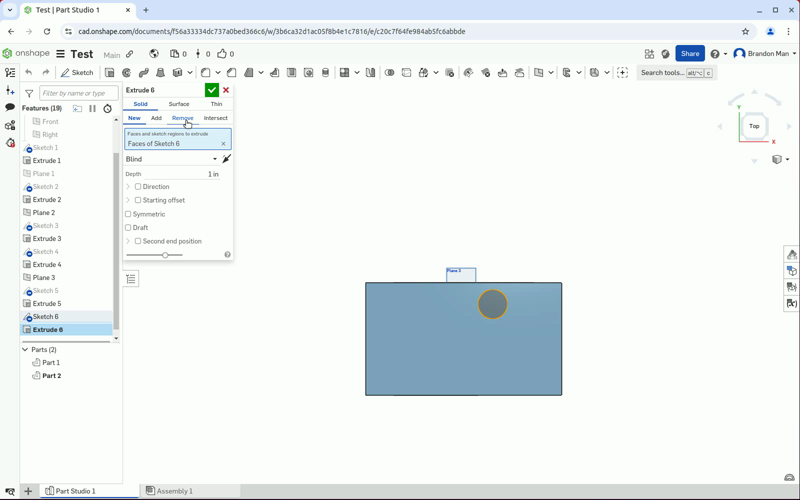
click(186, 120)
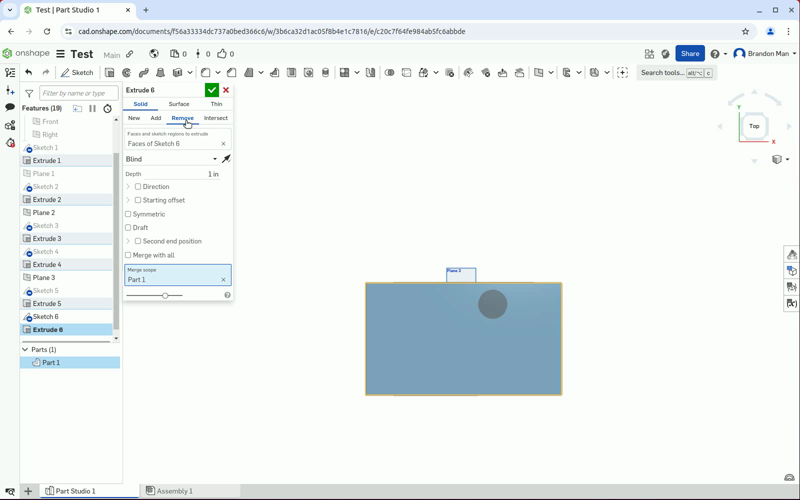
key(tab, 4)
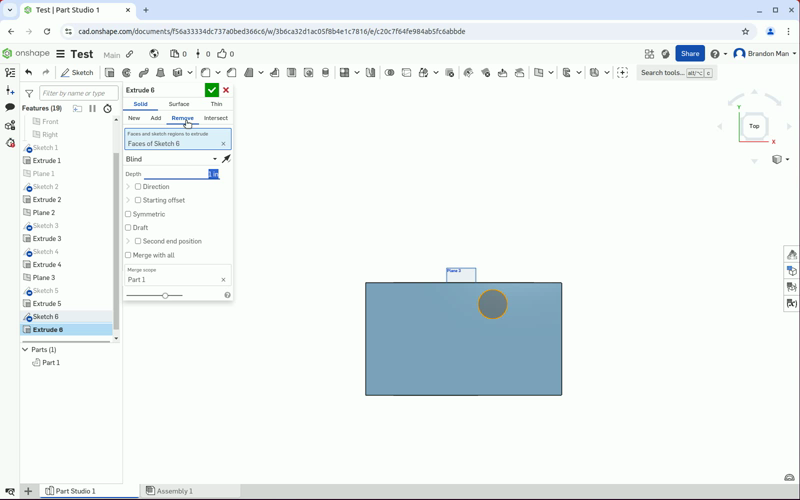
text(11.554)
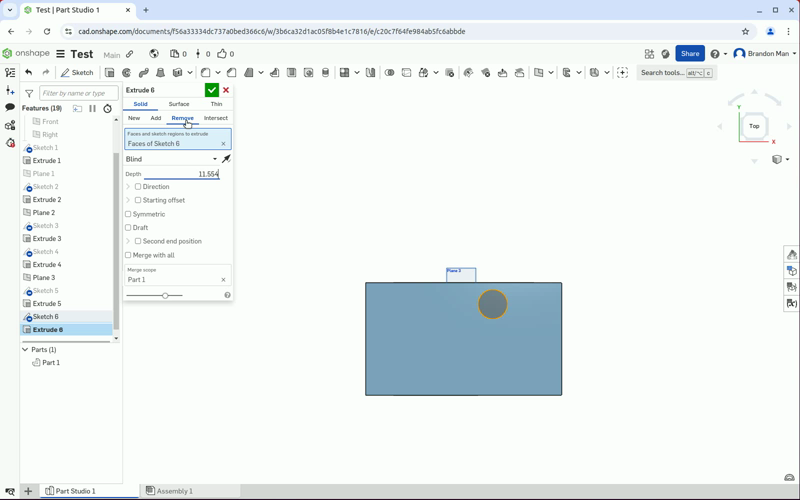
key(tab, 6)
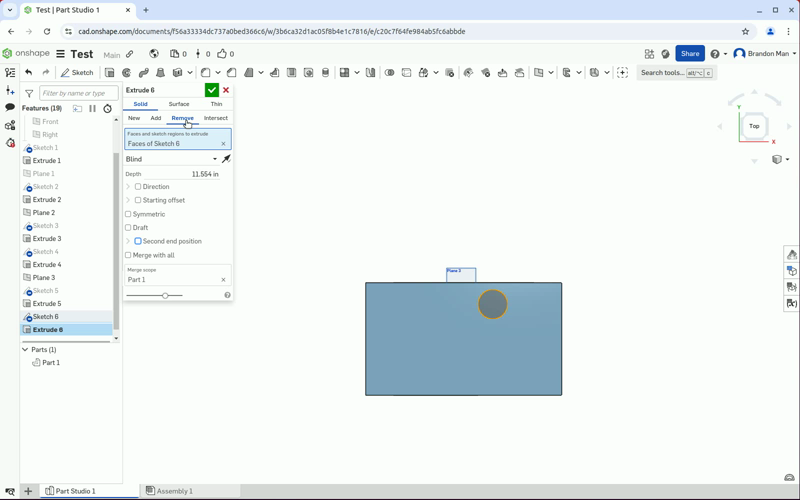
key(space)
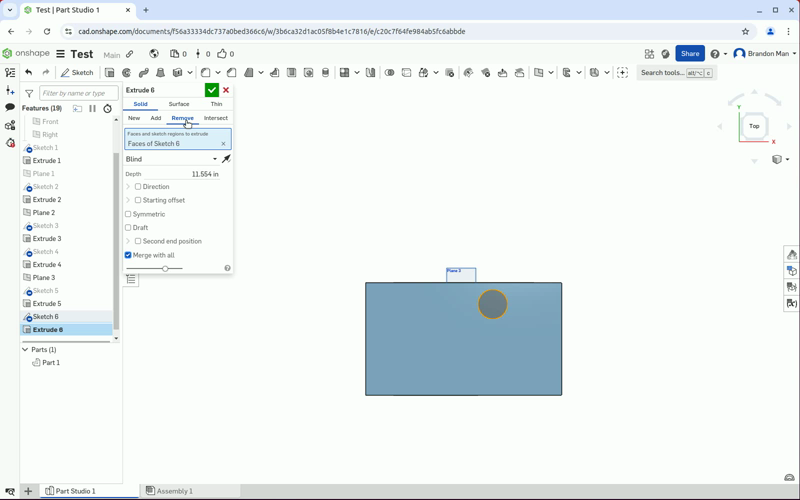
key(enter)
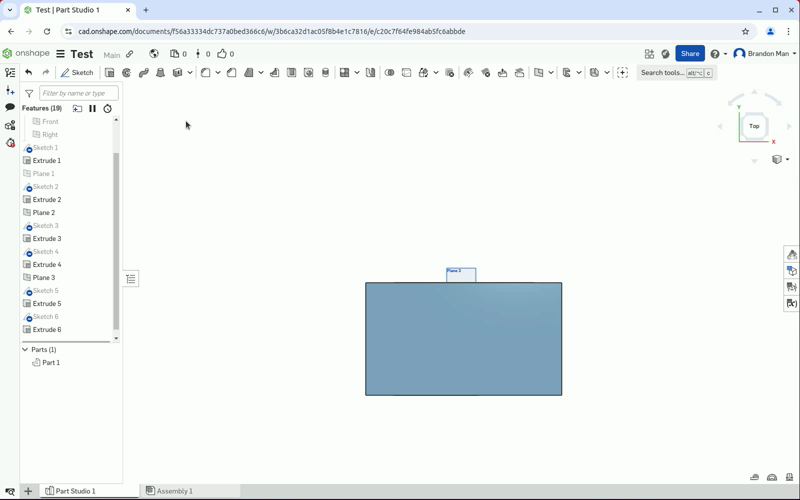
key(shift+h)
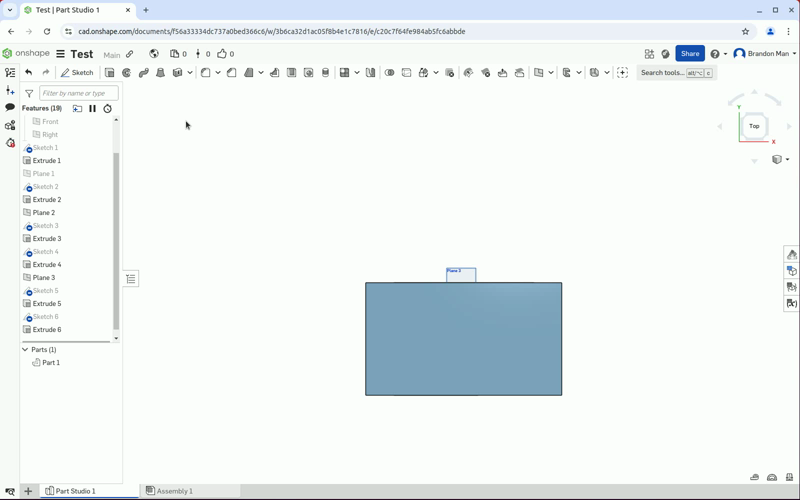
key(shift+h)
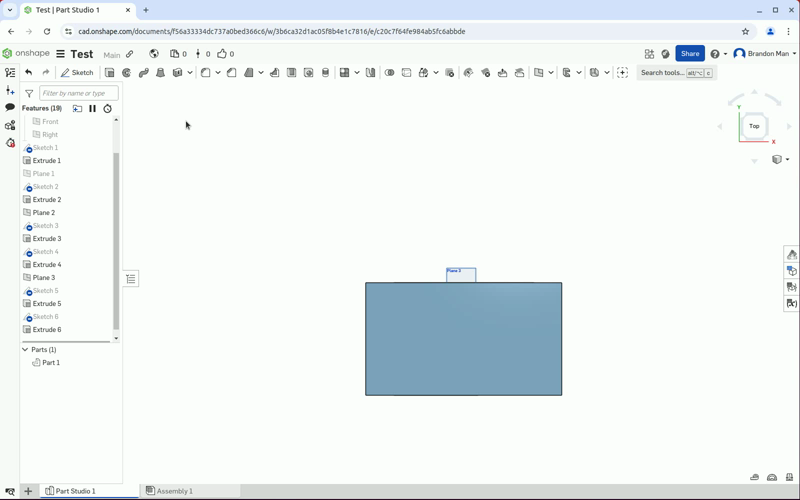
mouse_move(69, 150)
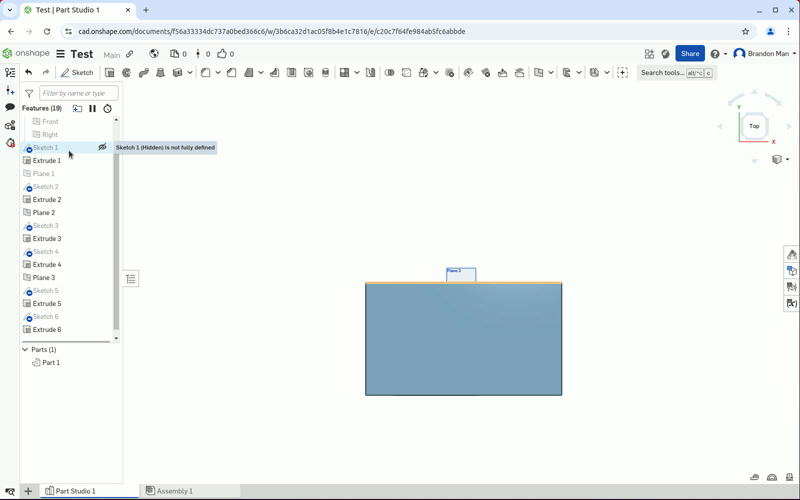
click(69, 150)
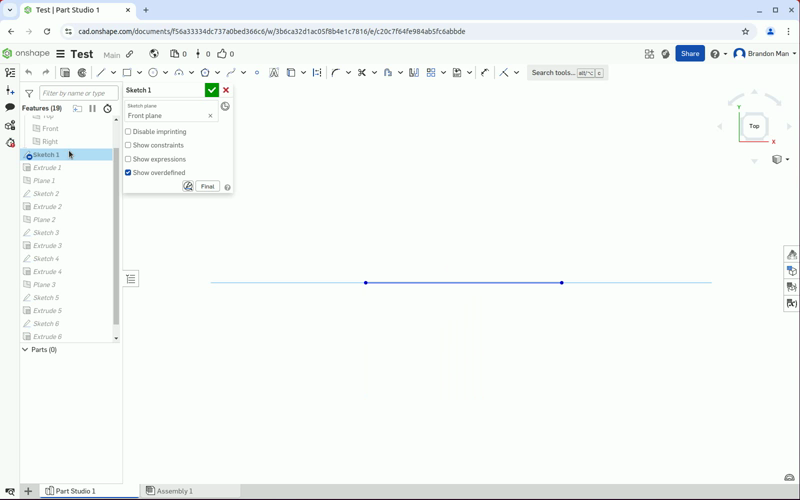
mouse_move(229, 92)
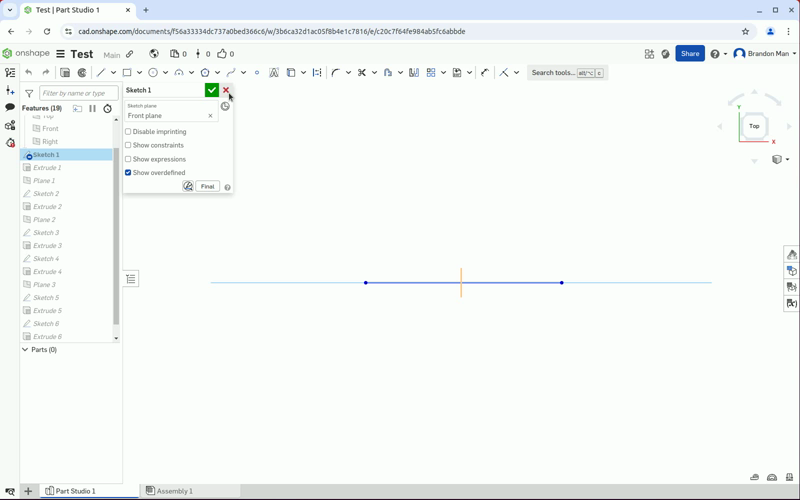
click(229, 92)
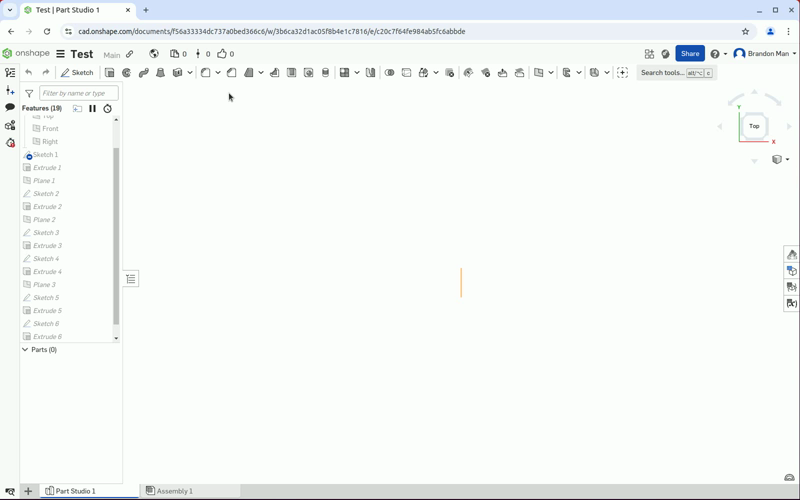
key(shift+s)
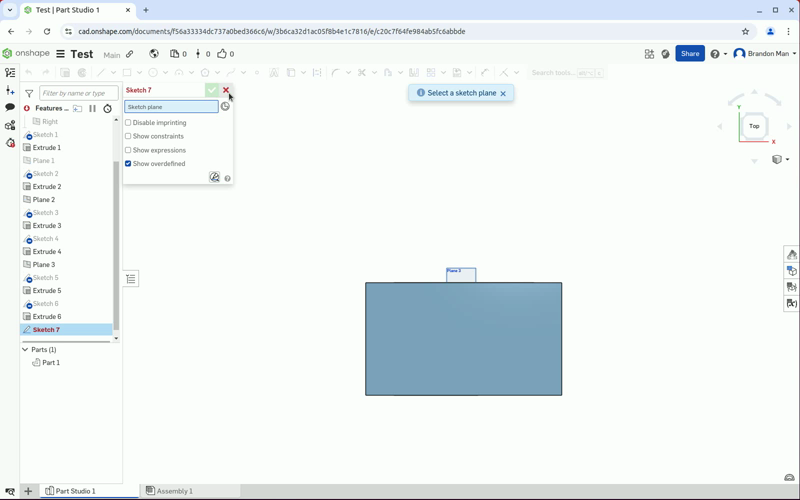
mouse_move(69, 202)
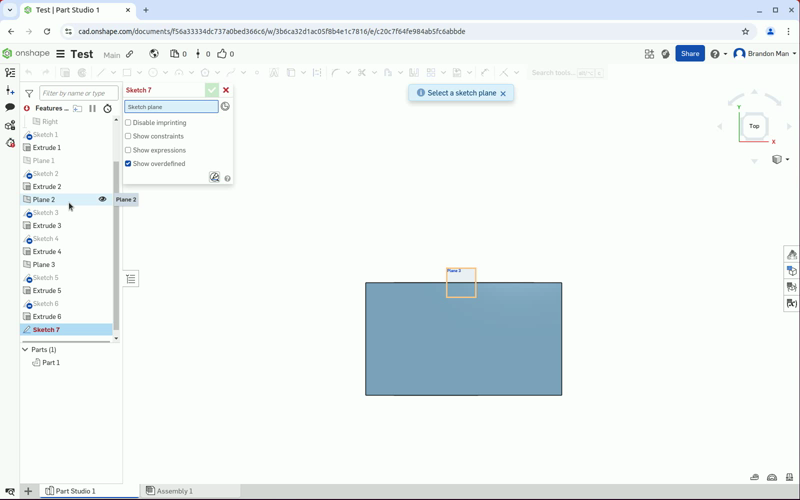
click(69, 202)
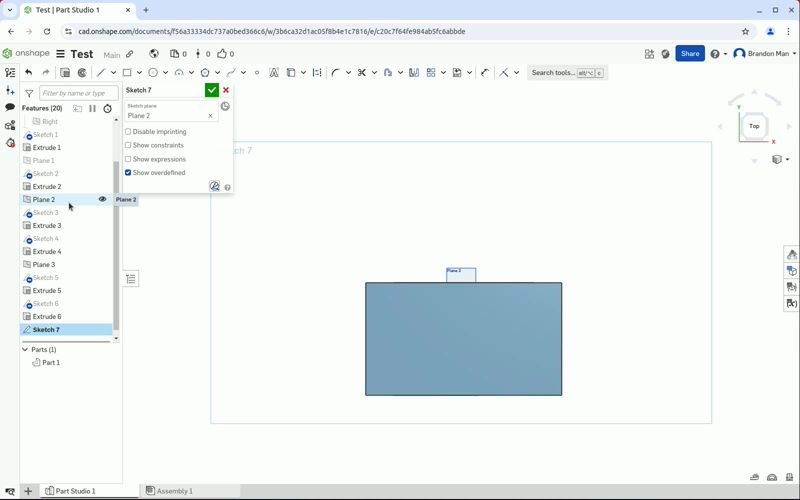
mouse_move(73, 352)
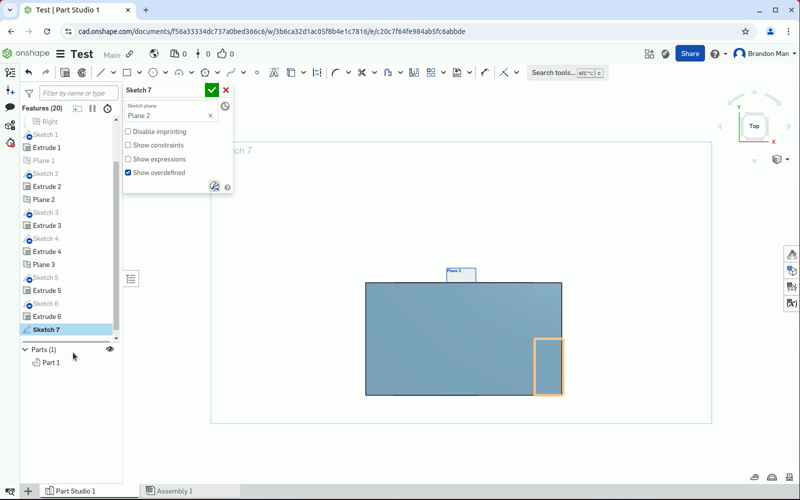
key(y)
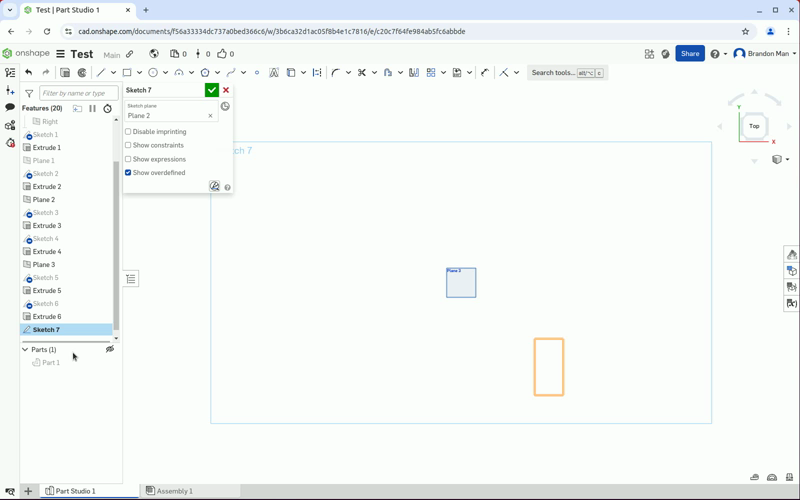
key(c)
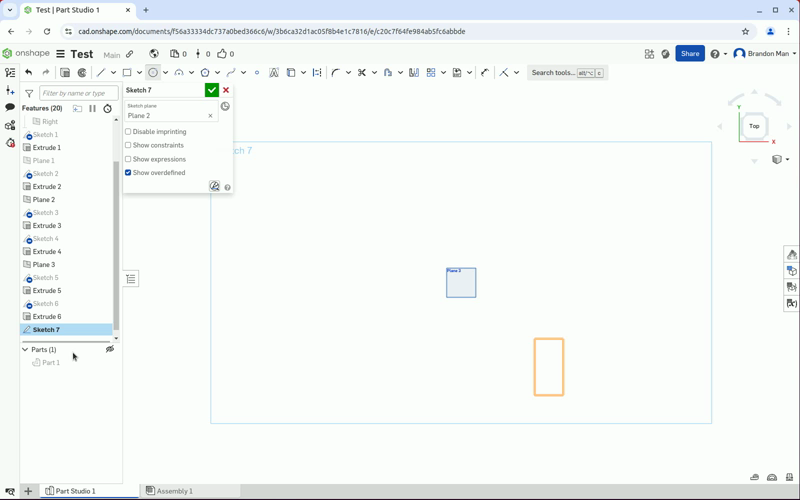
key_down(shift)
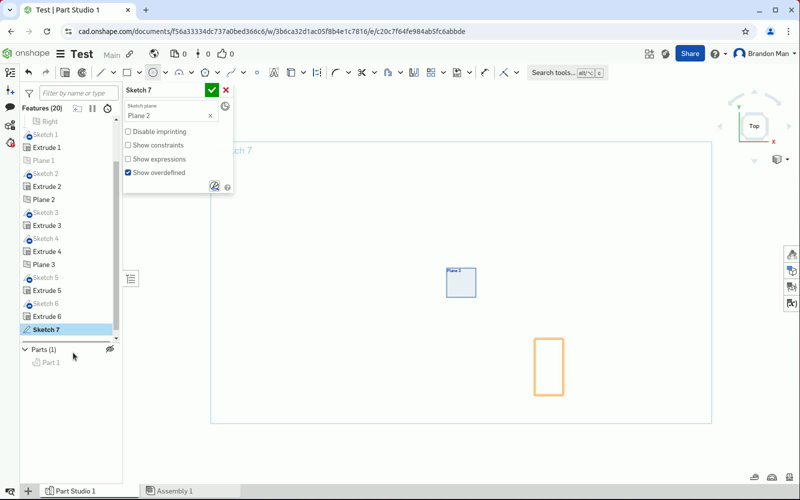
mouse_move(413, 366)
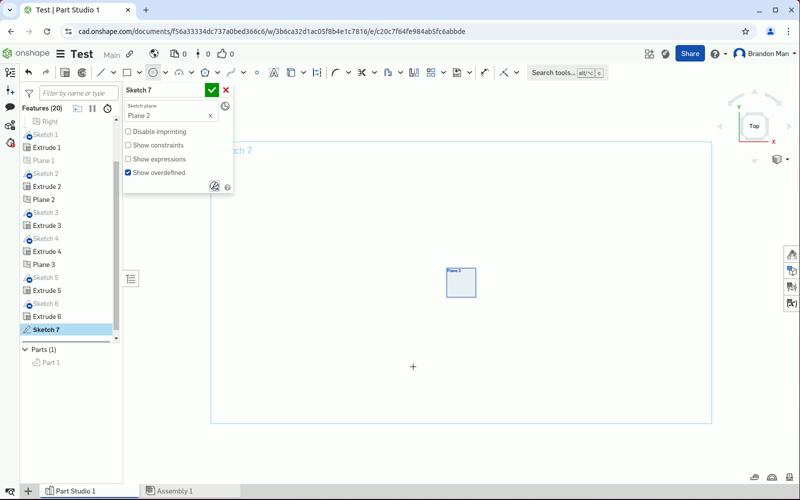
click(413, 366)
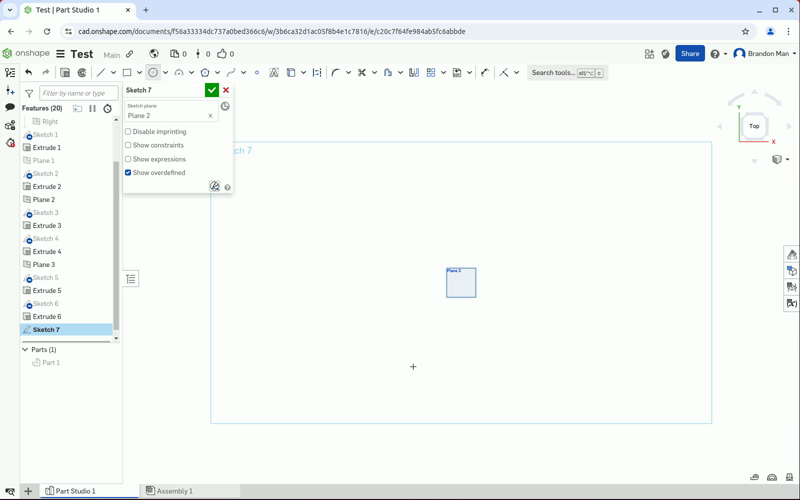
key_up(shift)
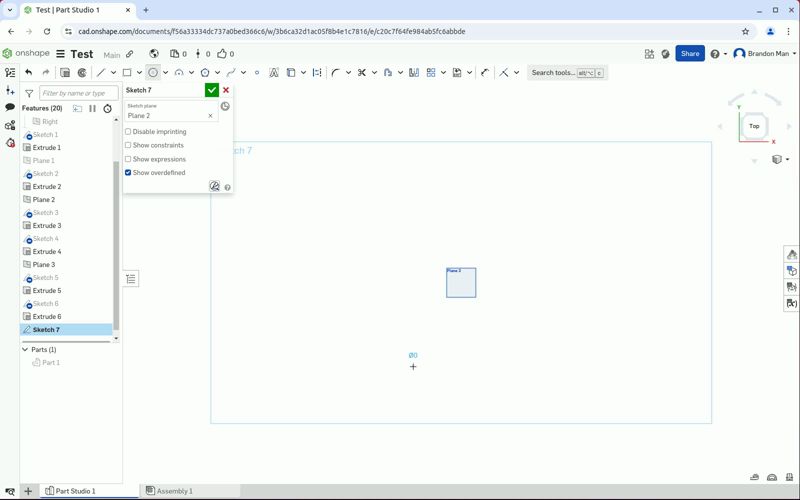
mouse_move(427, 366)
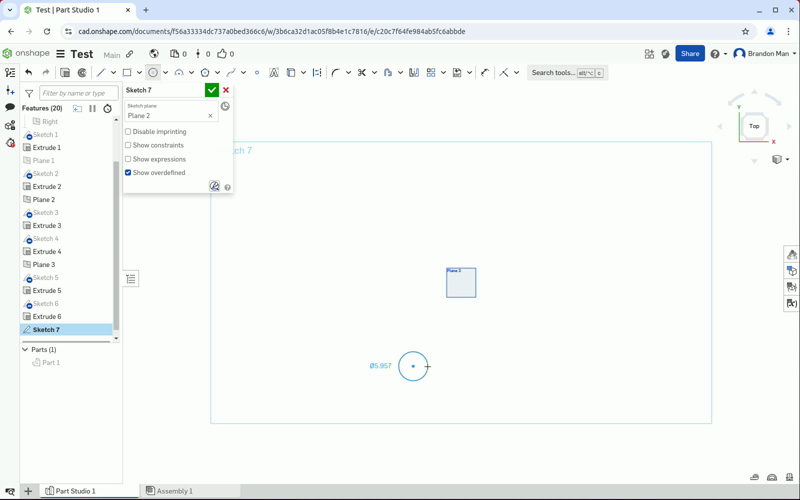
click(427, 366)
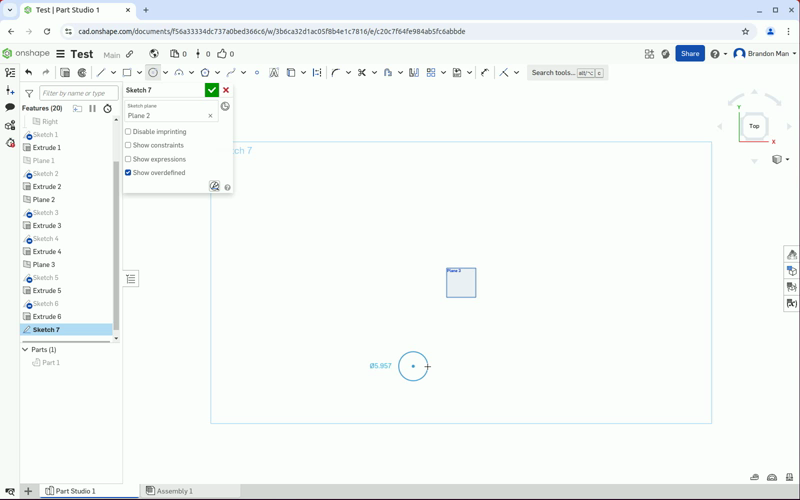
key(esc)
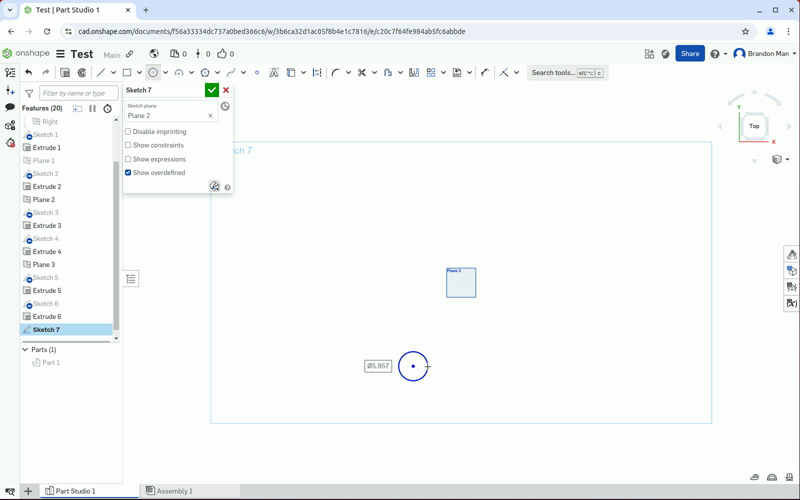
mouse_move(414, 375)
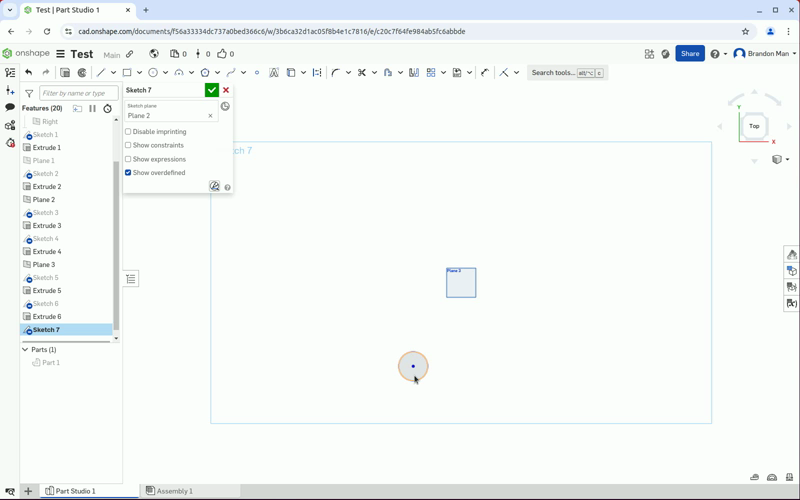
scroll(6)
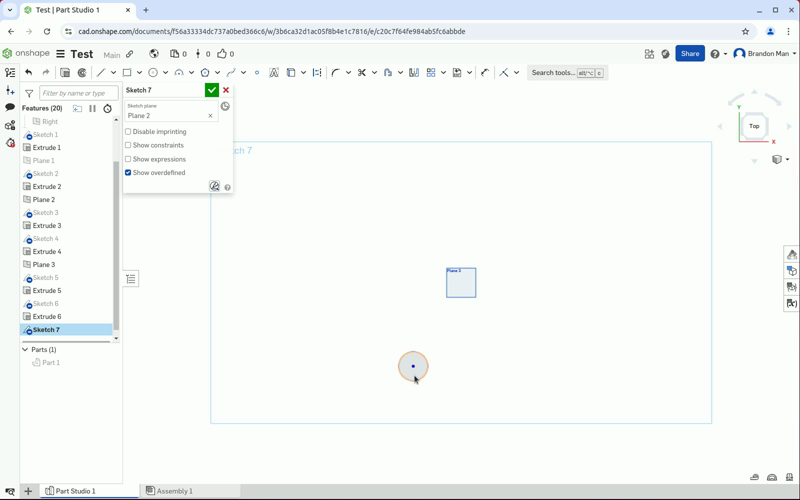
scroll(6)
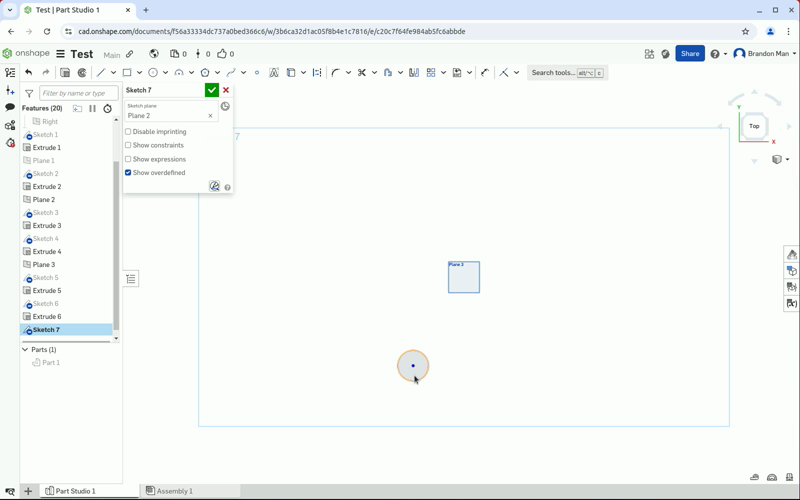
scroll(6)
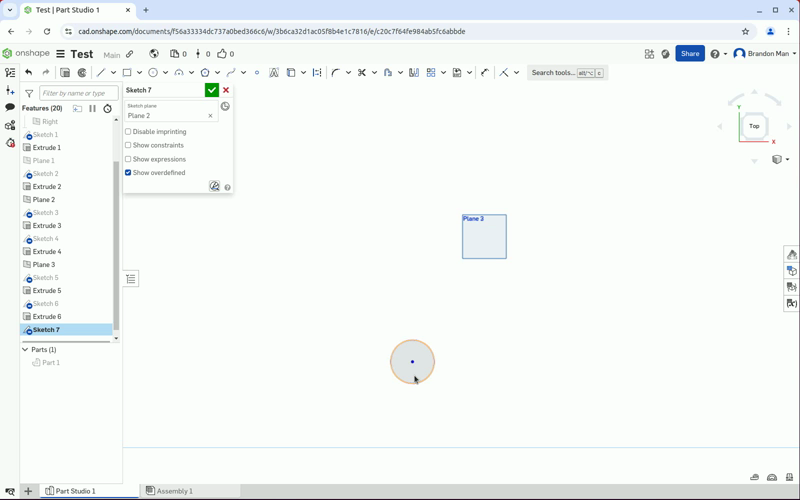
scroll(6)
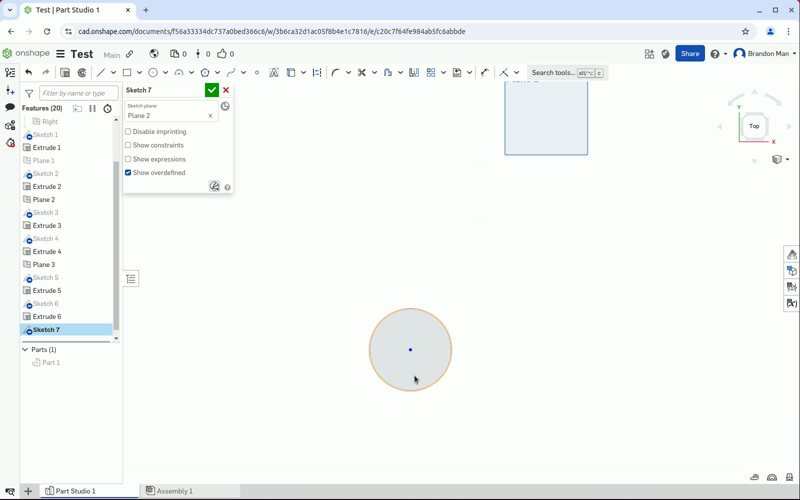
scroll(6)
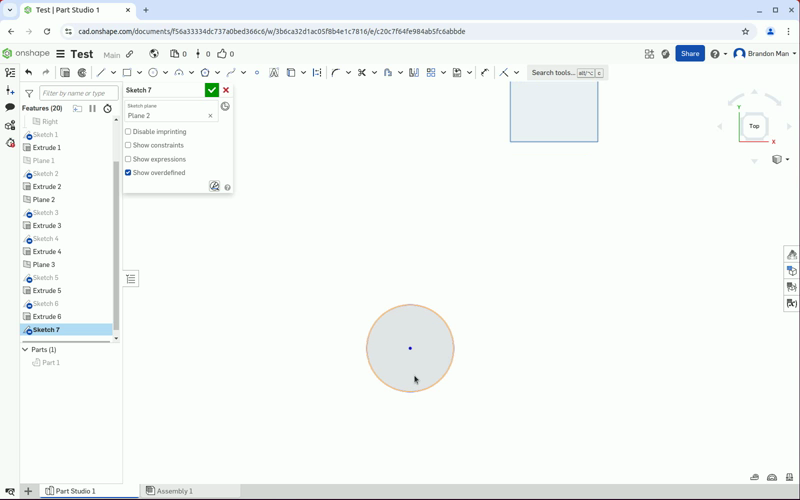
scroll(6)
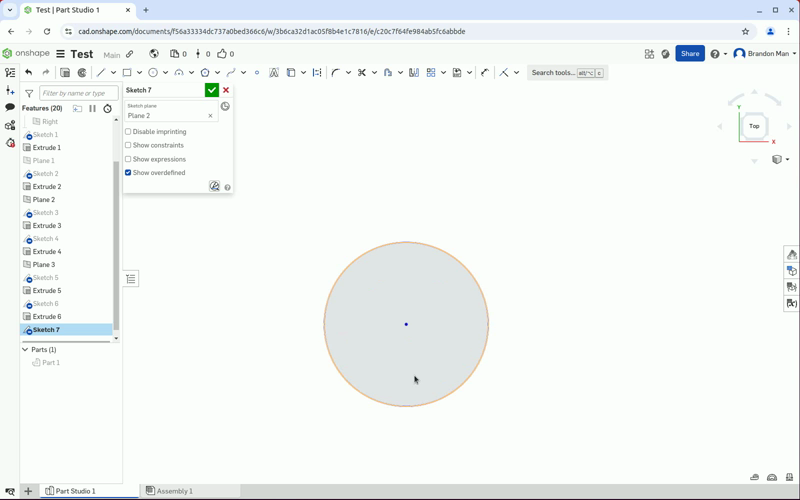
scroll(6)
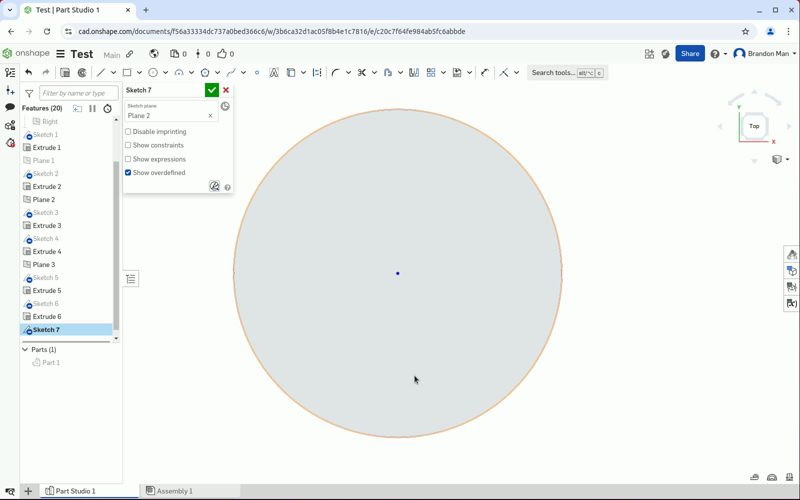
click(414, 375)
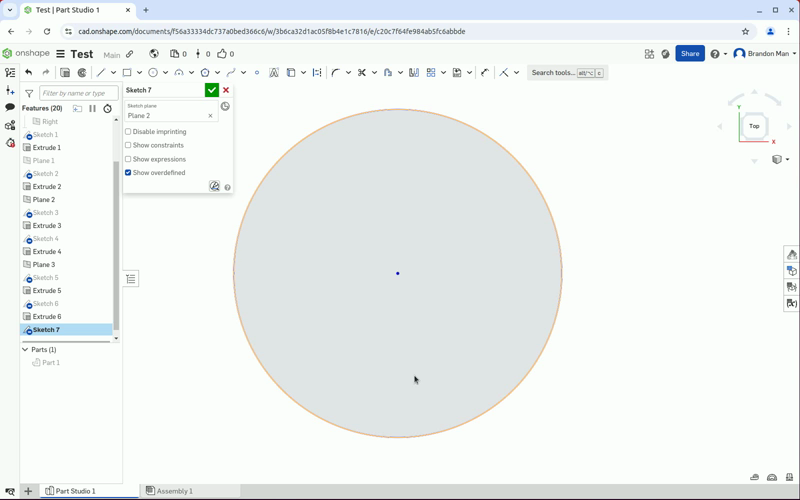
scroll(-6)
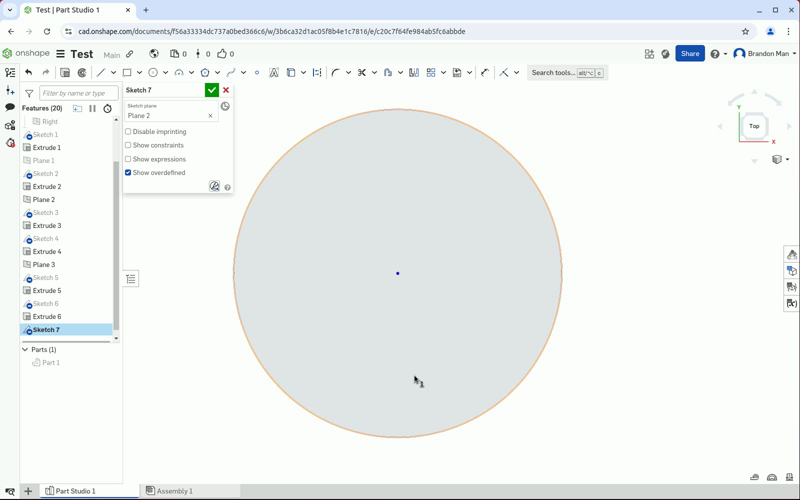
scroll(-6)
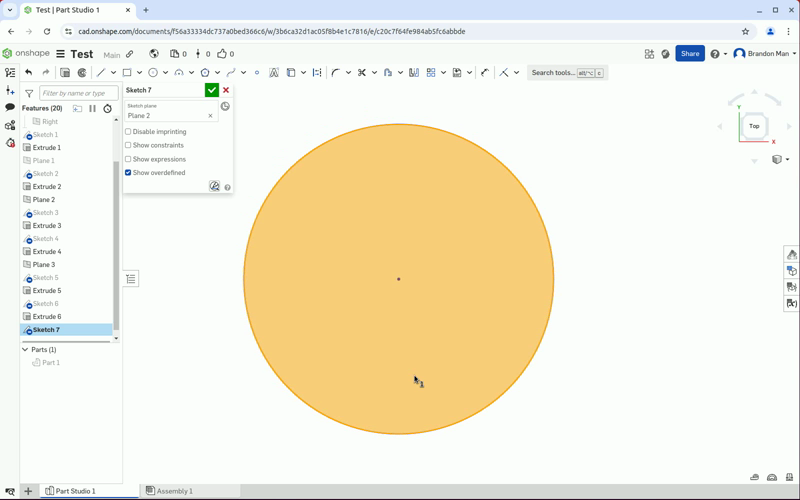
scroll(-6)
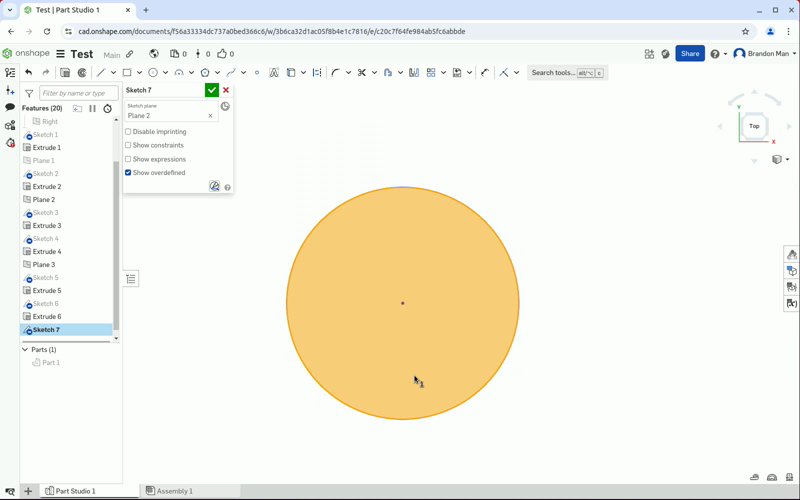
scroll(-6)
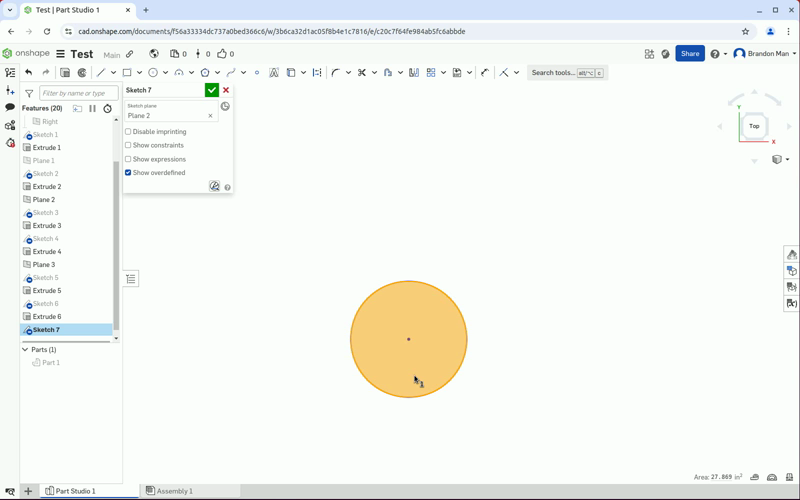
scroll(-6)
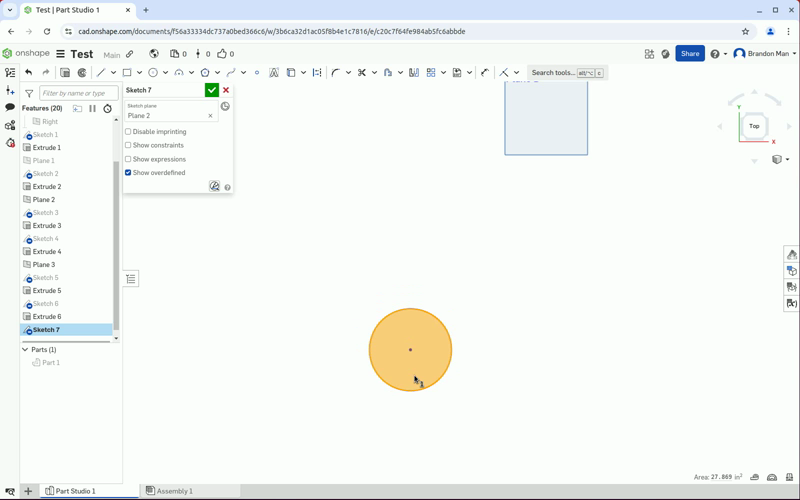
scroll(-6)
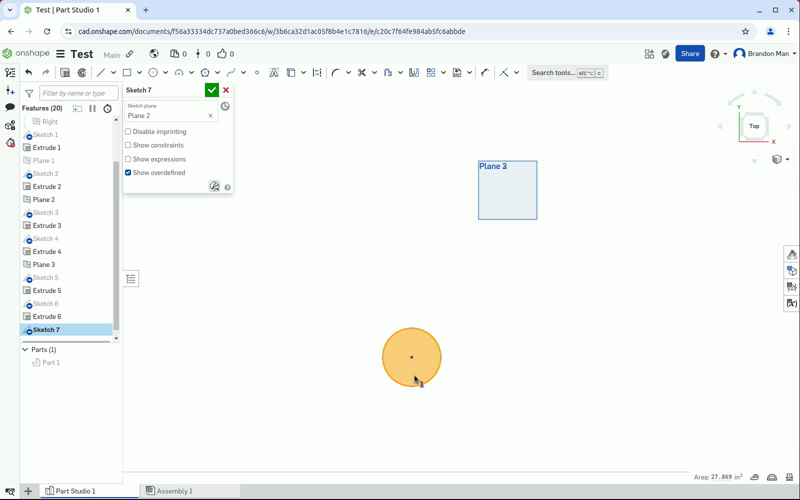
scroll(-6)
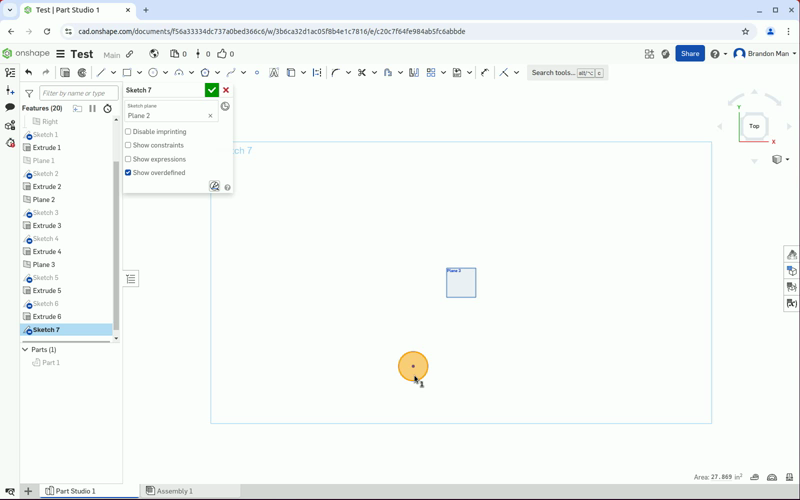
mouse_move(73, 352)
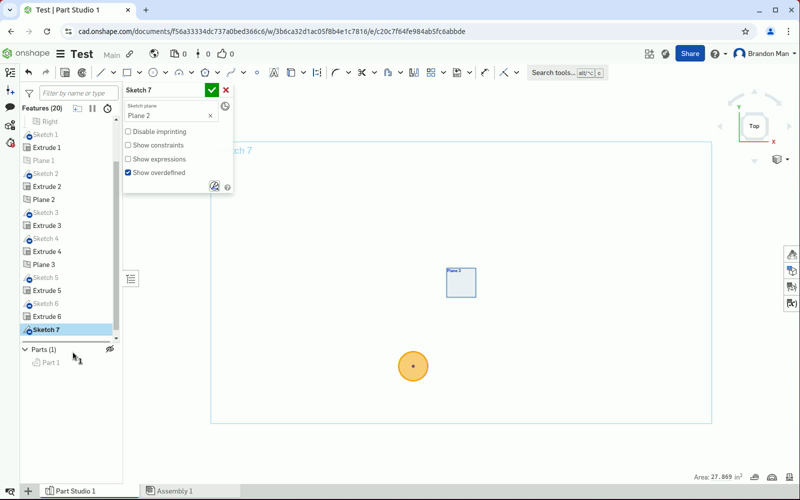
key(shift+y)
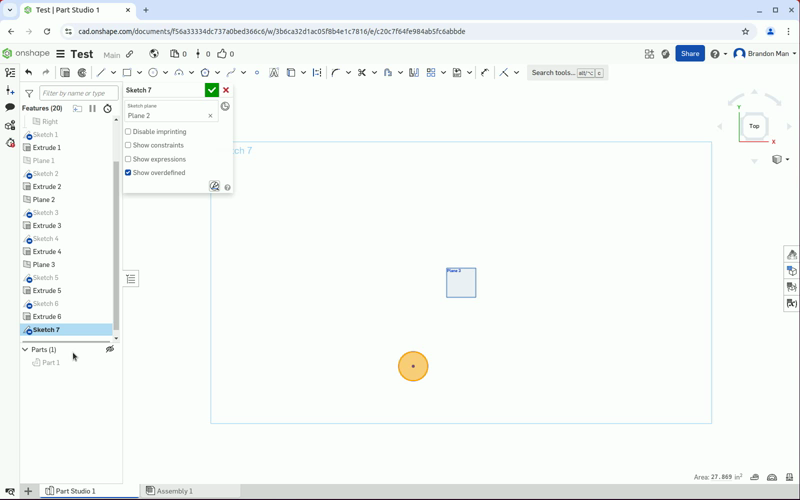
key(shift+e)
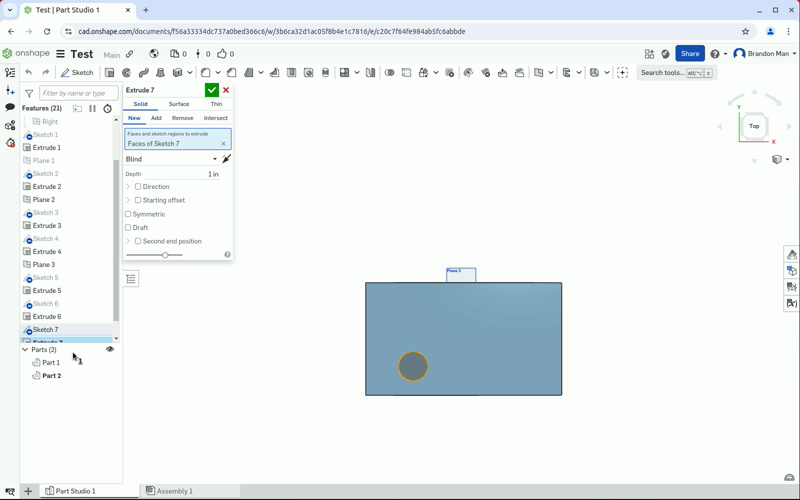
mouse_move(143, 106)
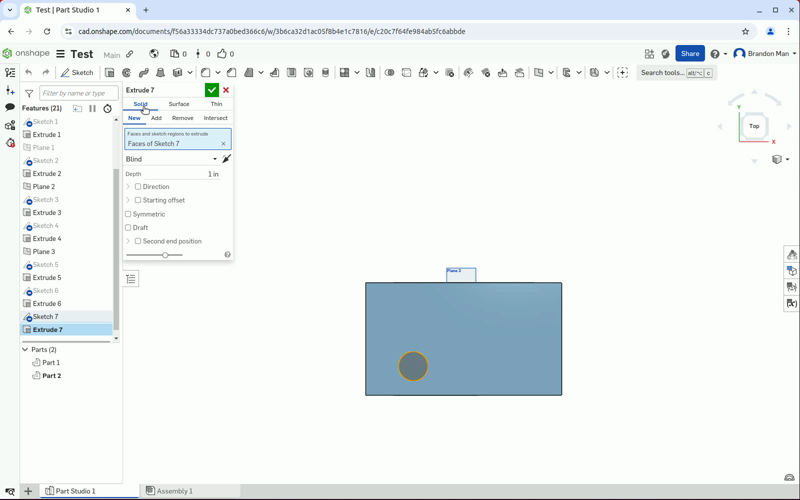
click(143, 106)
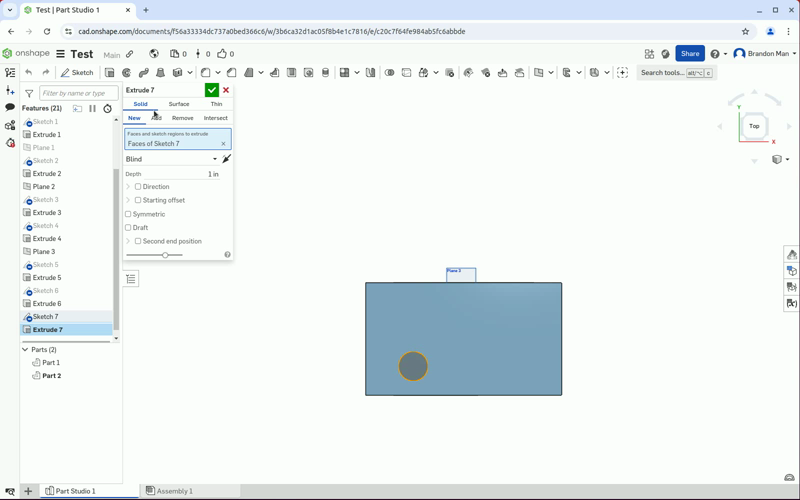
mouse_move(186, 120)
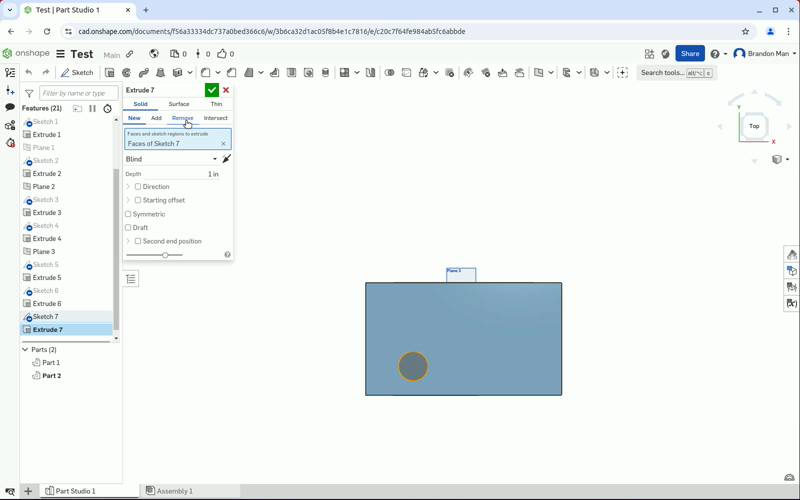
click(186, 120)
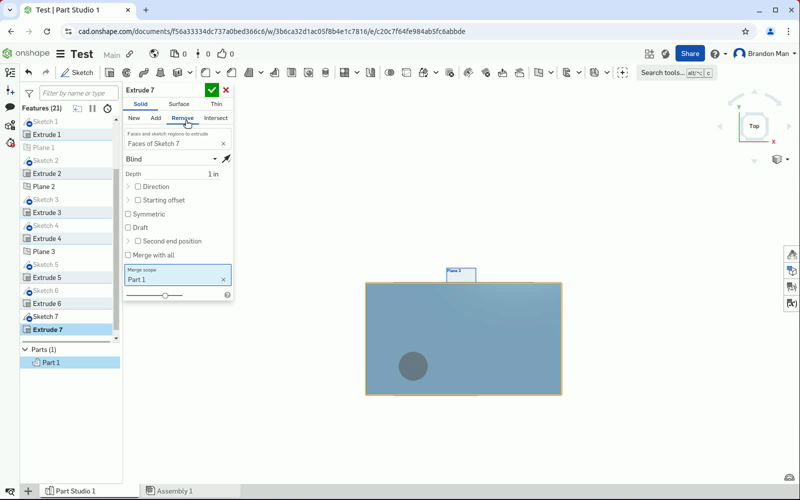
key(tab, 4)
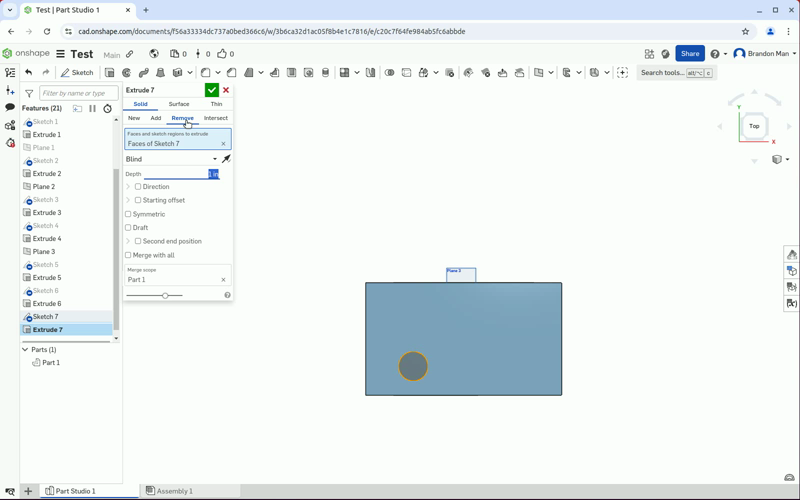
text(11.554)
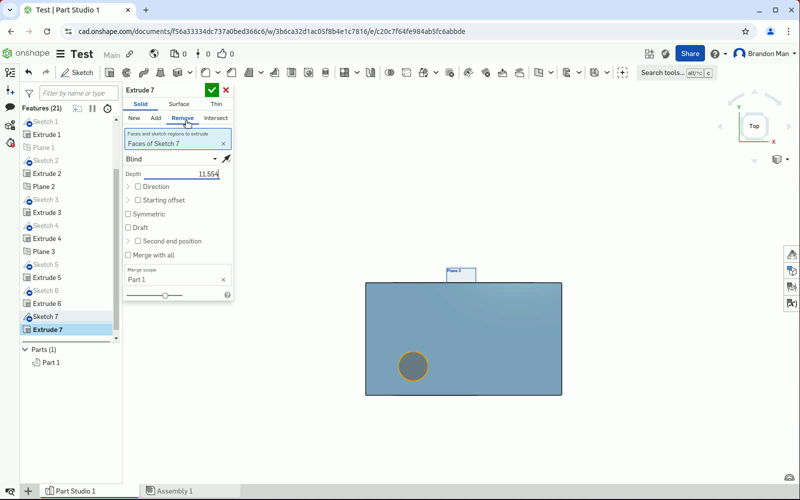
key(tab, 6)
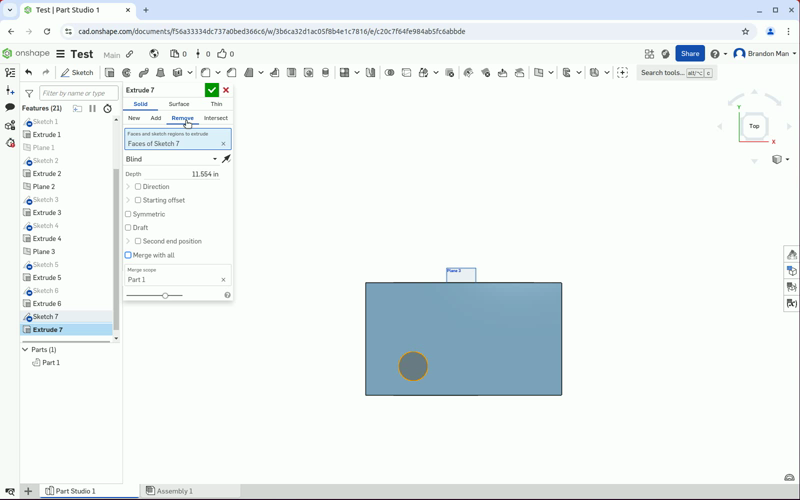
key(space)
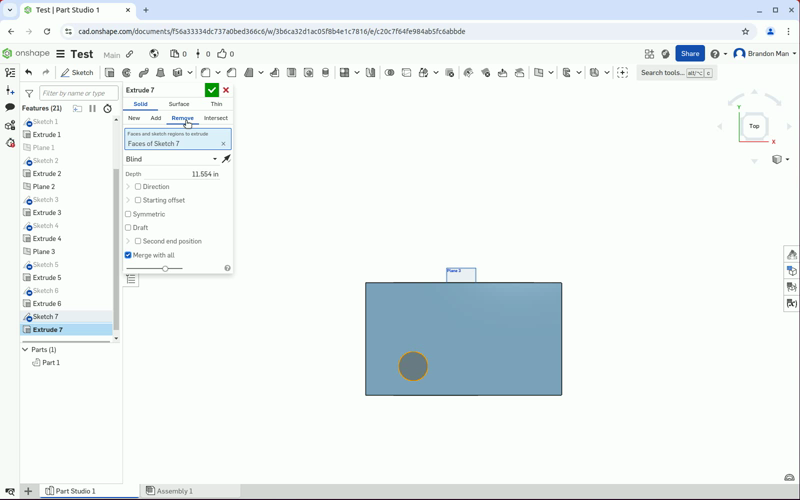
key(enter)
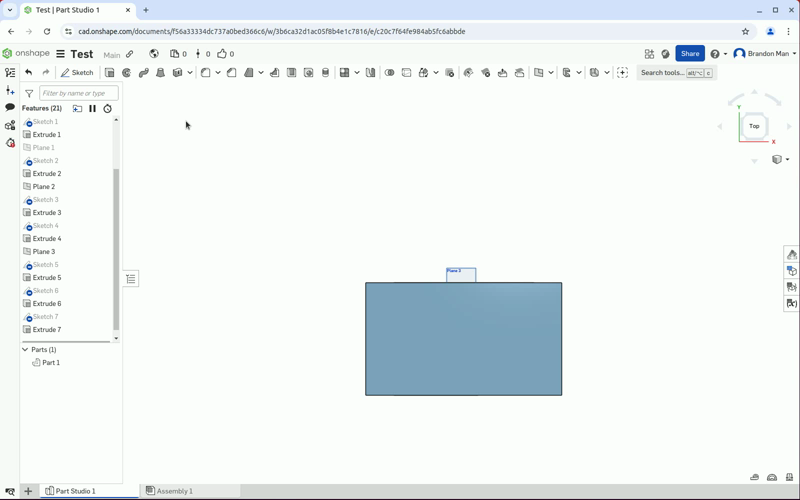
key(shift+h)
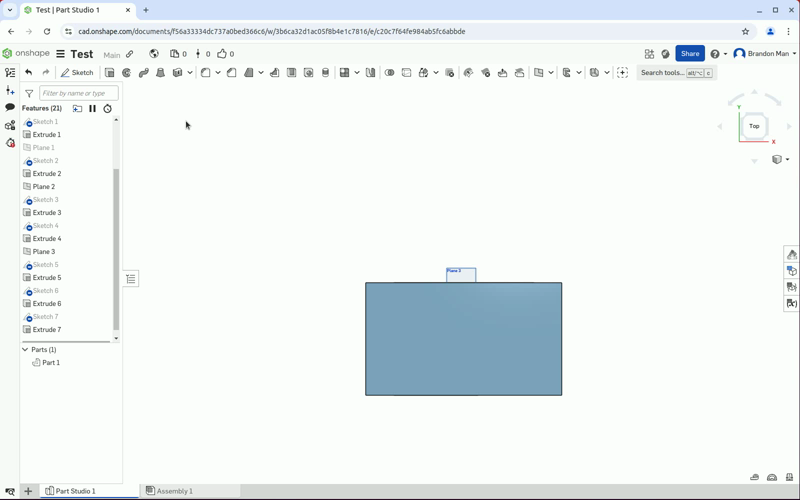
key(shift+h)
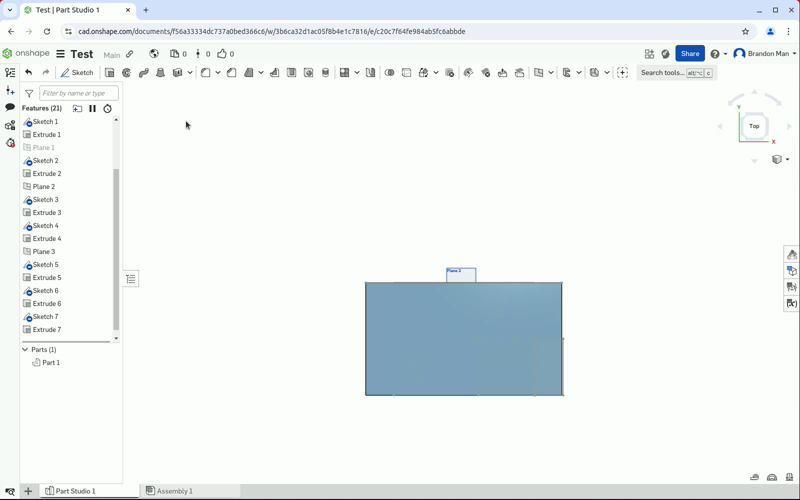
key(shift+7)
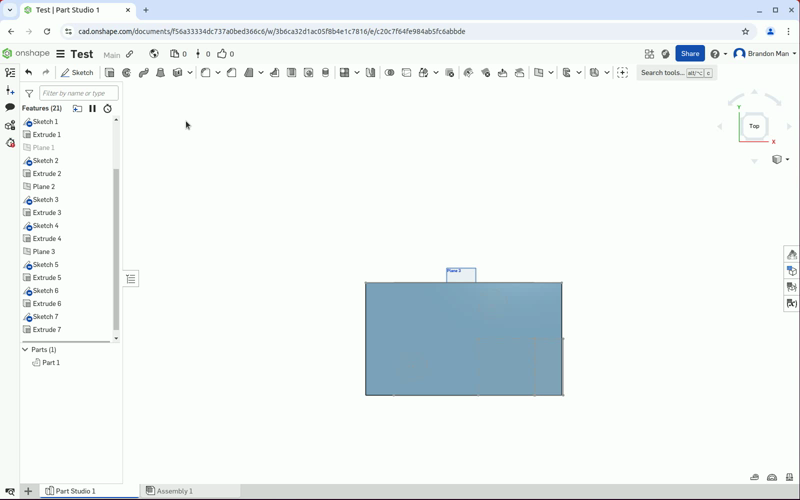
key(up, 3)
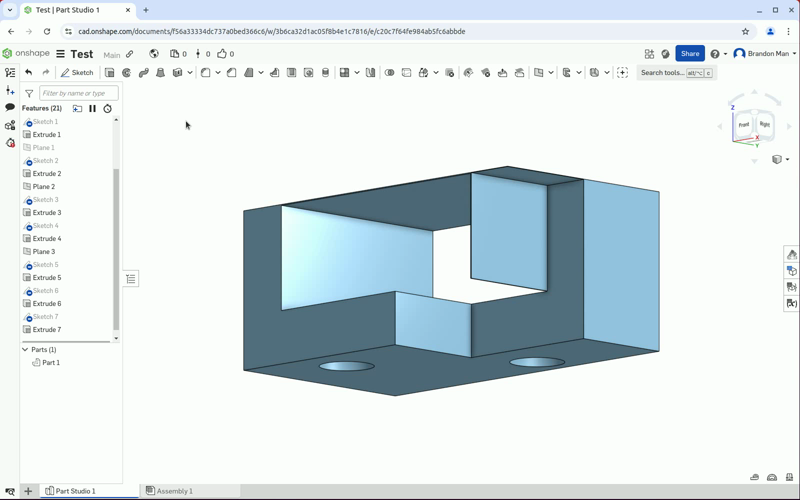
key(left, 3)
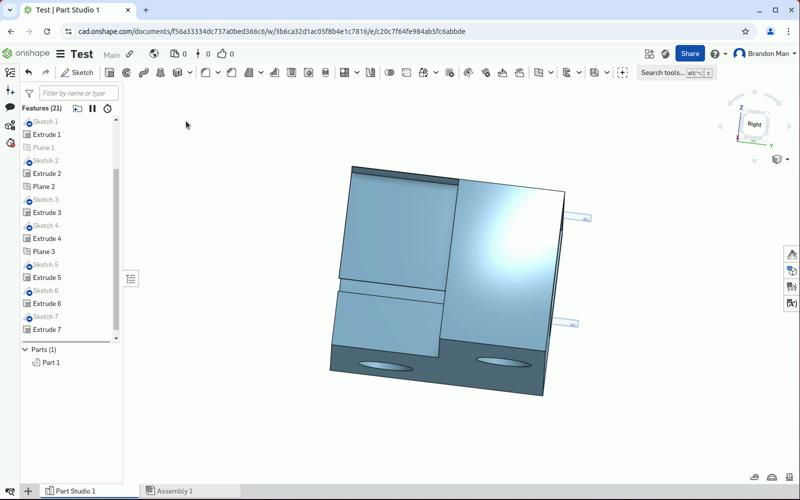
key(right, 3)
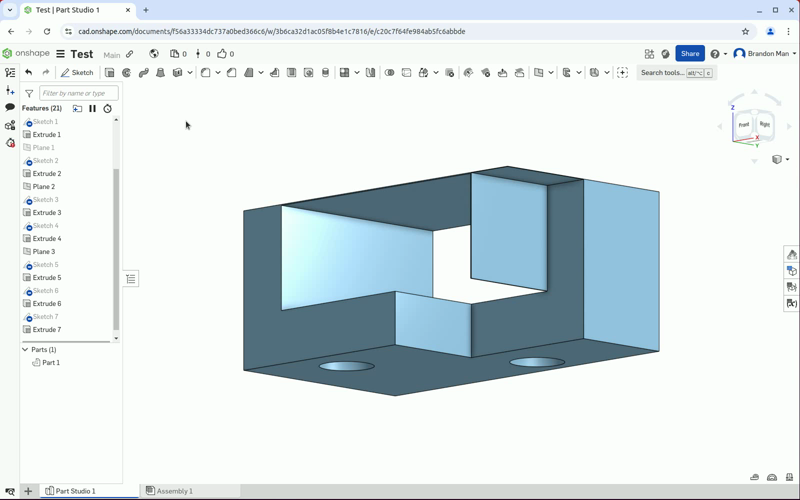
key(down, 3)
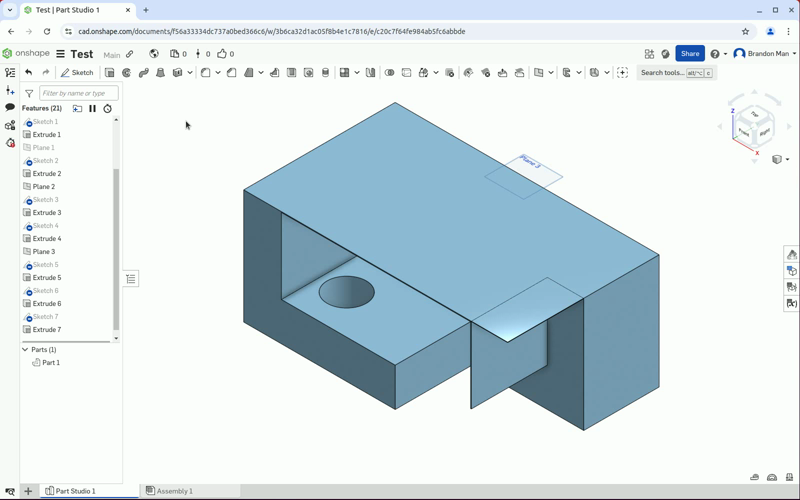
mouse_move(69, 124)
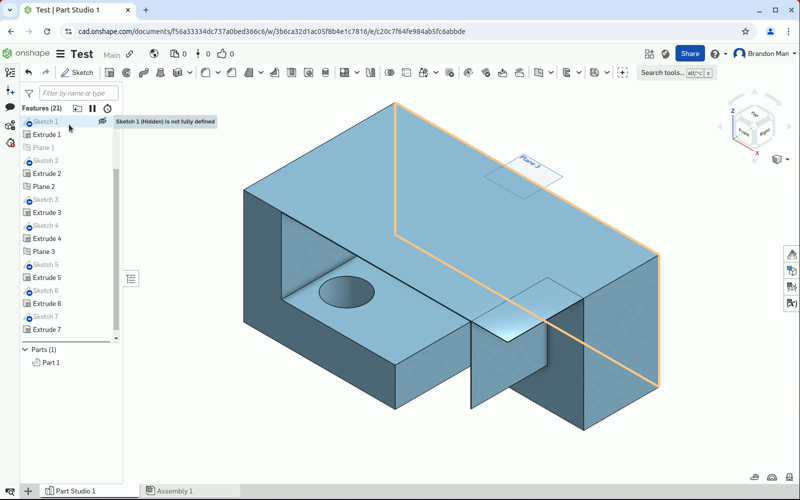
click(69, 124)